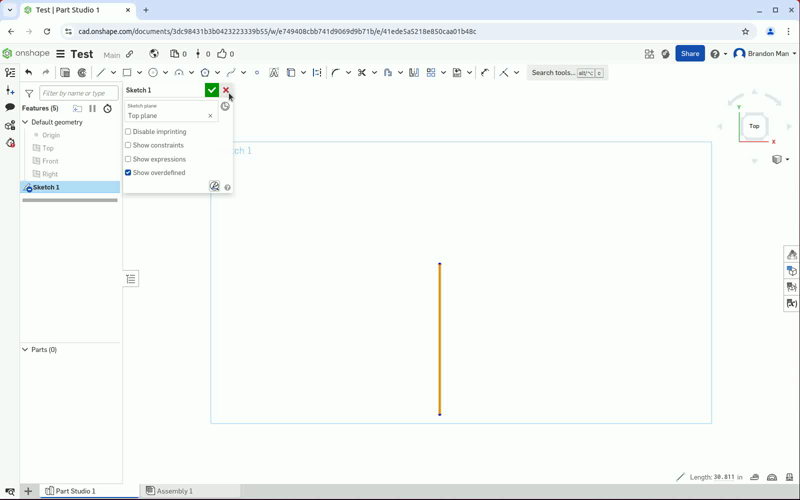
key(shift+h)
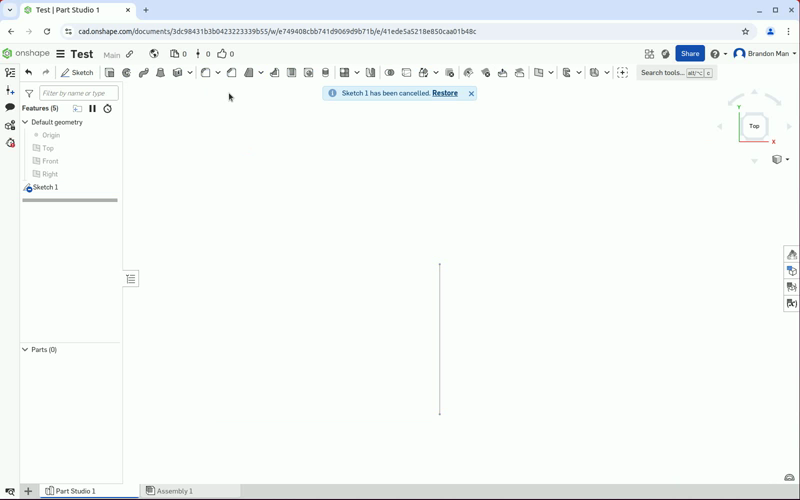
key(shift+s)
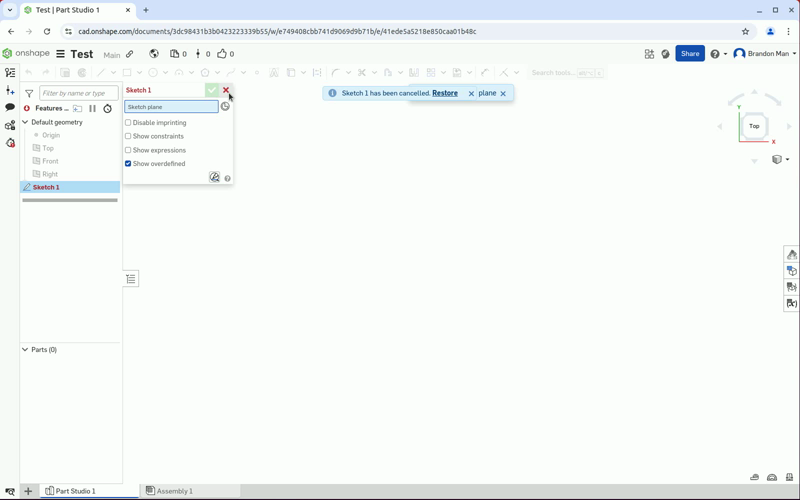
mouse_move(73, 150)
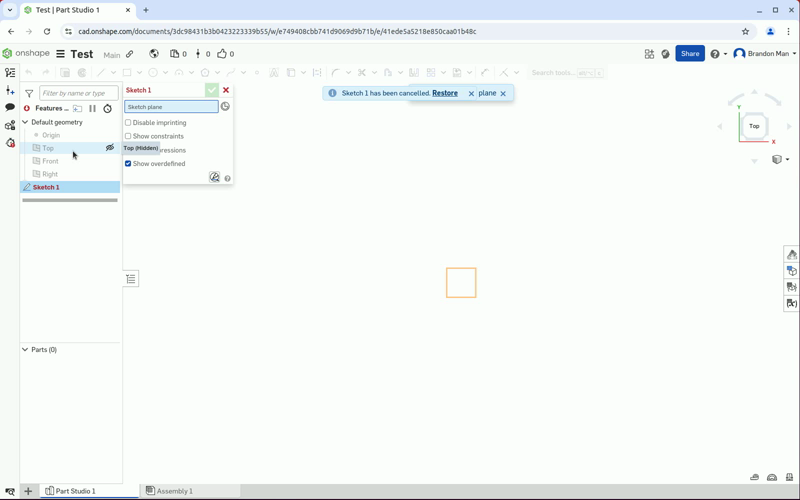
click(73, 150)
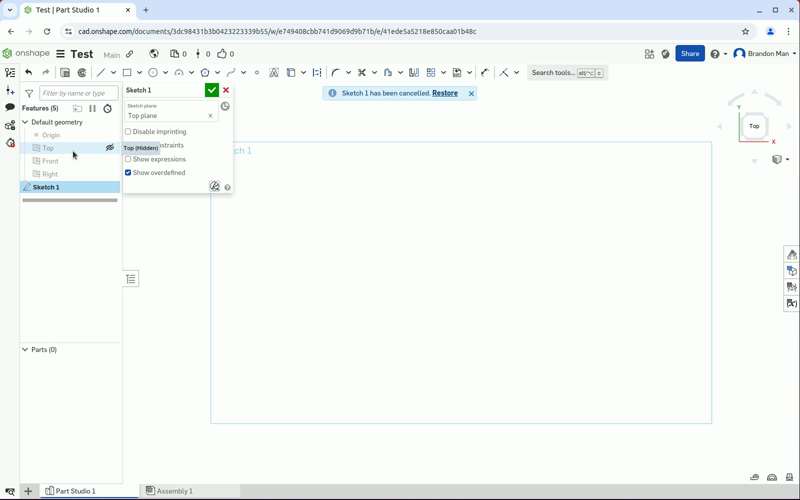
mouse_move(73, 352)
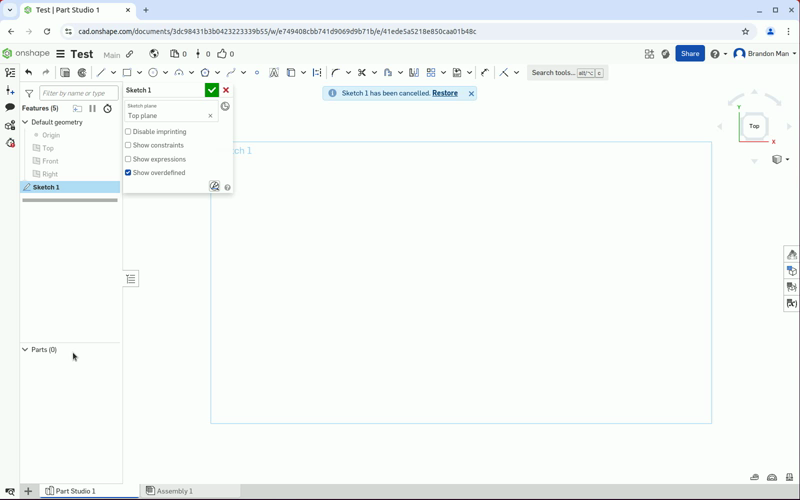
key(y)
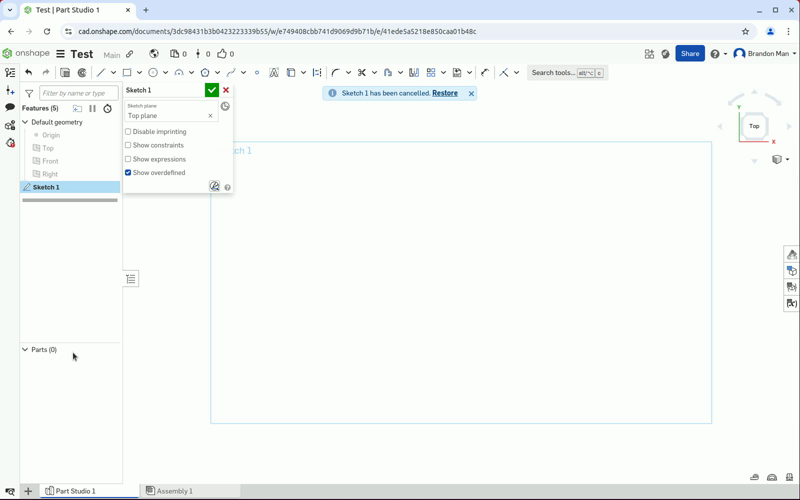
key(l)
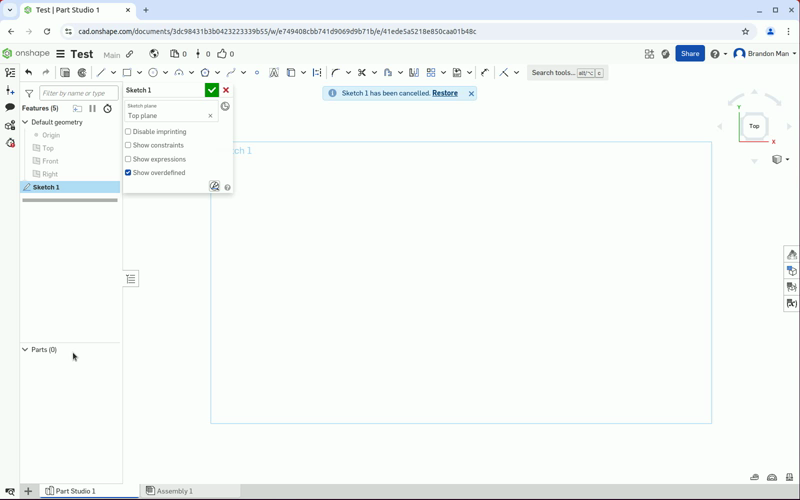
key_down(shift)
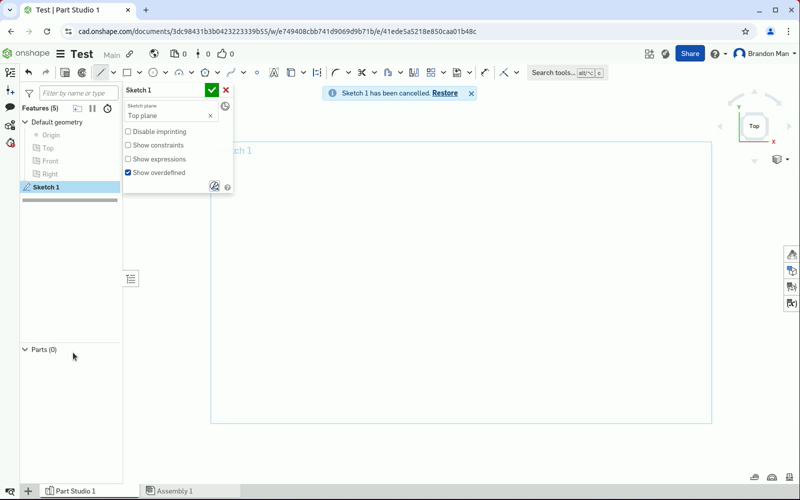
mouse_move(379, 190)
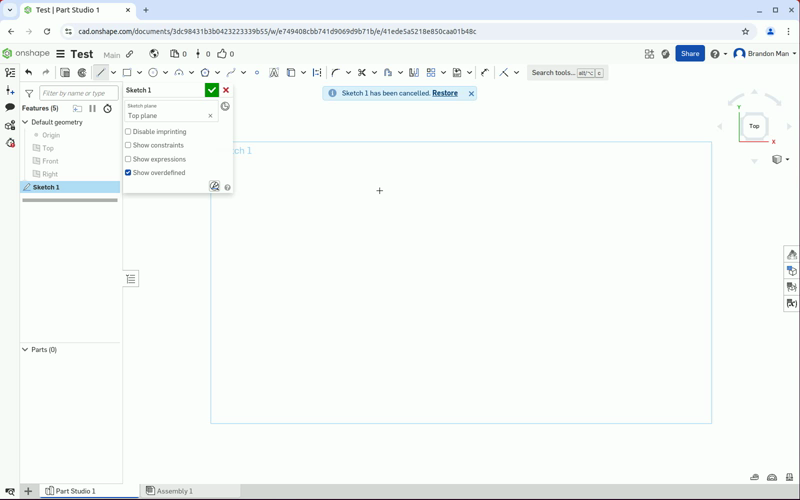
click(379, 190)
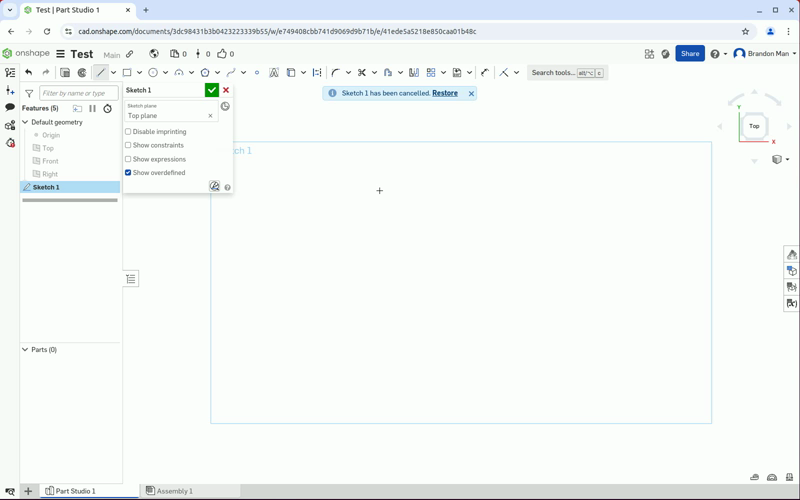
key_up(shift)
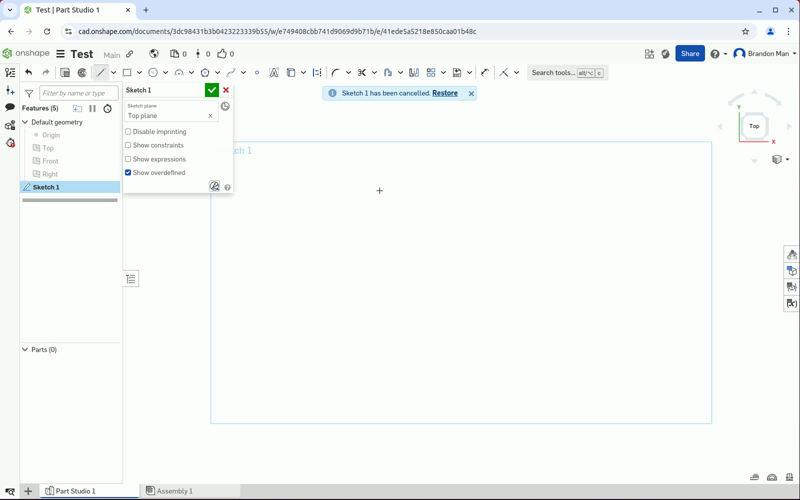
key_down(shift)
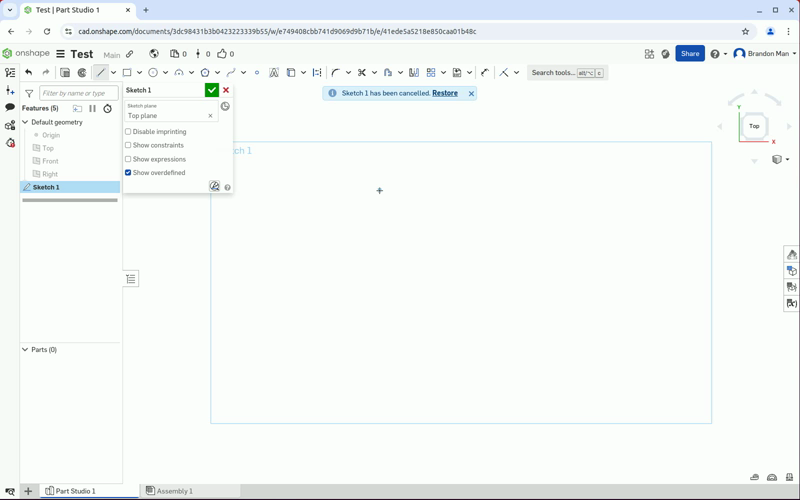
mouse_move(540, 190)
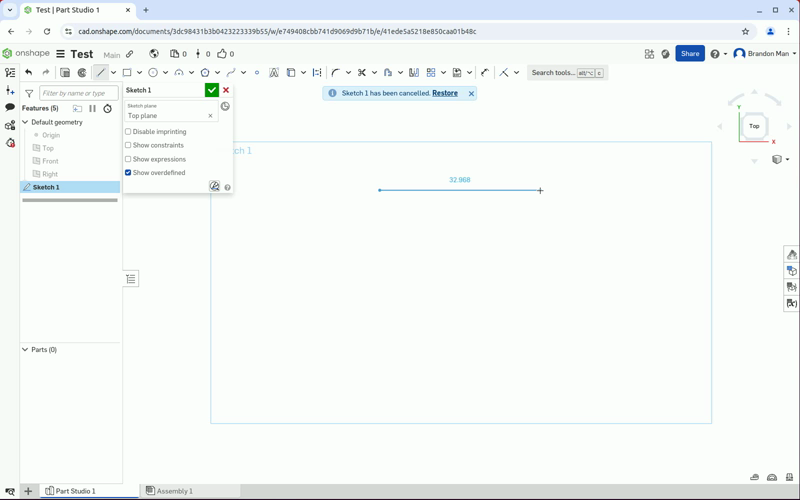
click(540, 190)
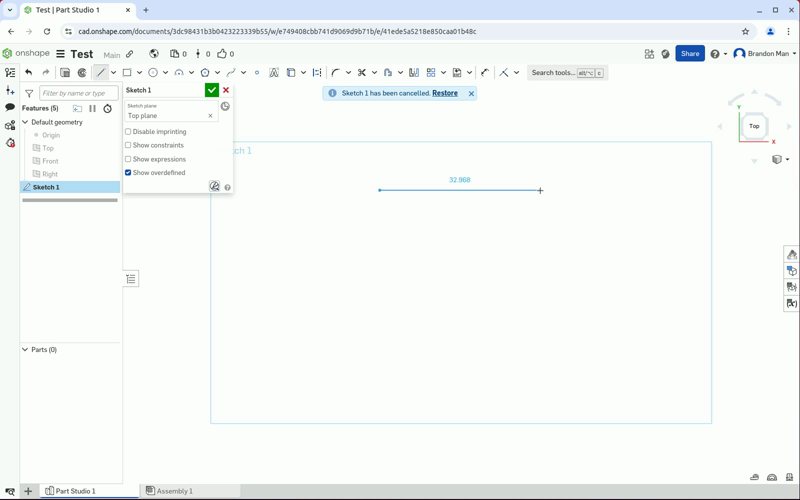
key_up(shift)
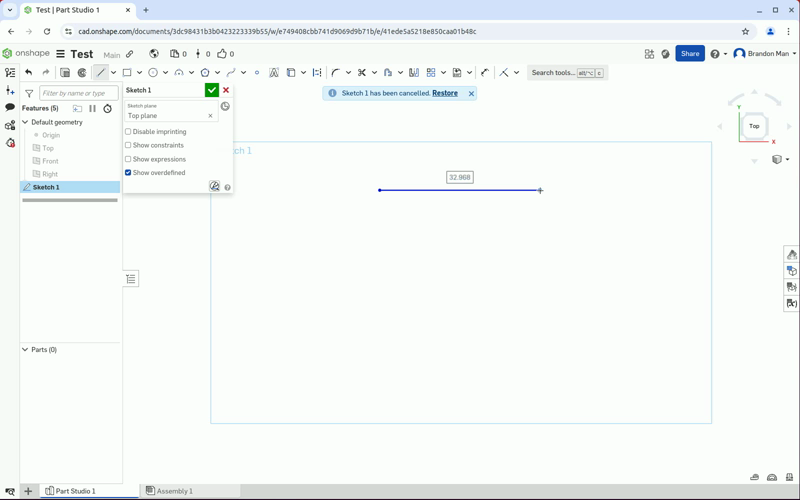
key_down(shift)
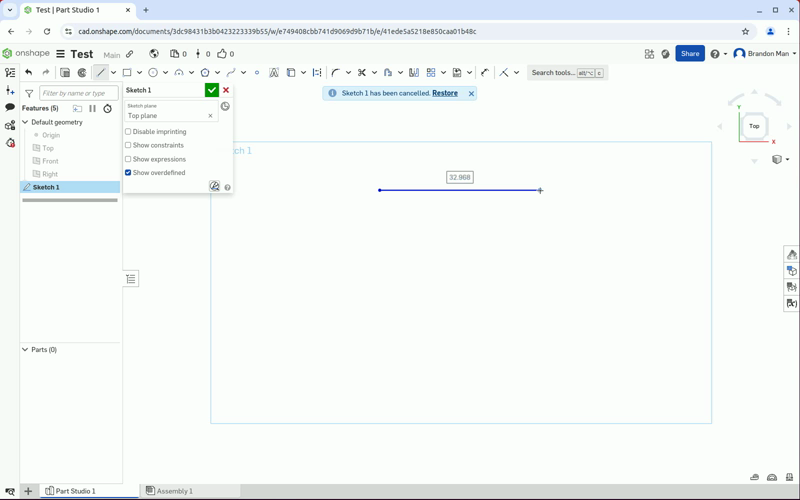
mouse_move(570, 190)
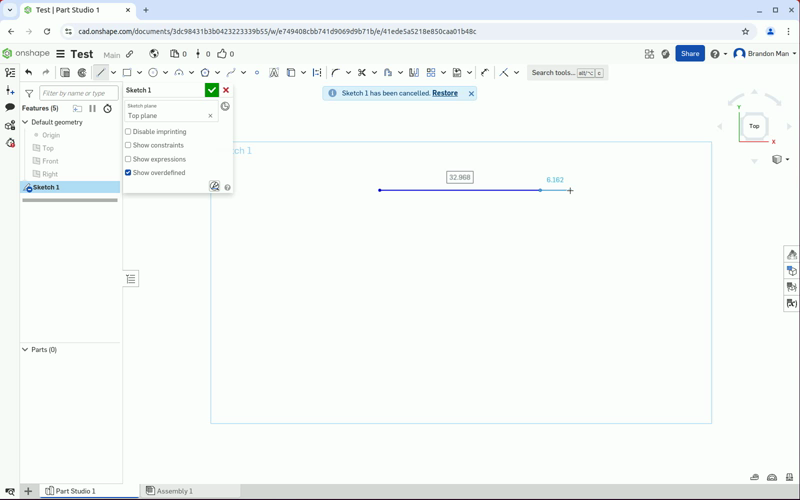
mouse_move(540, 170)
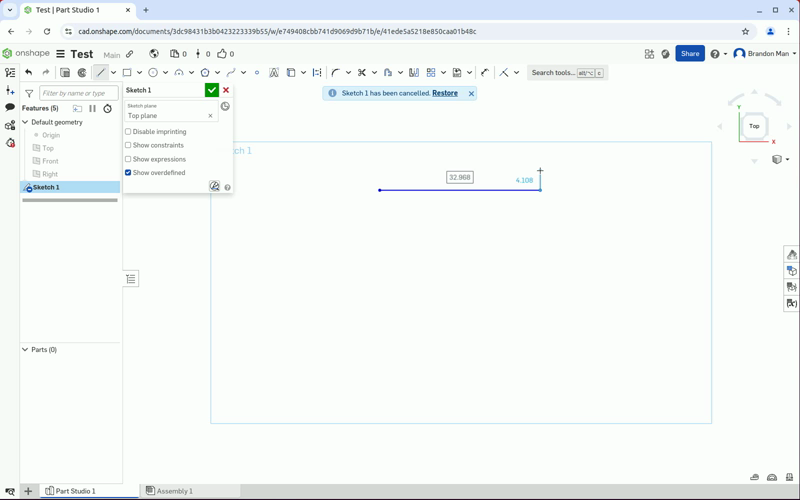
click(540, 170)
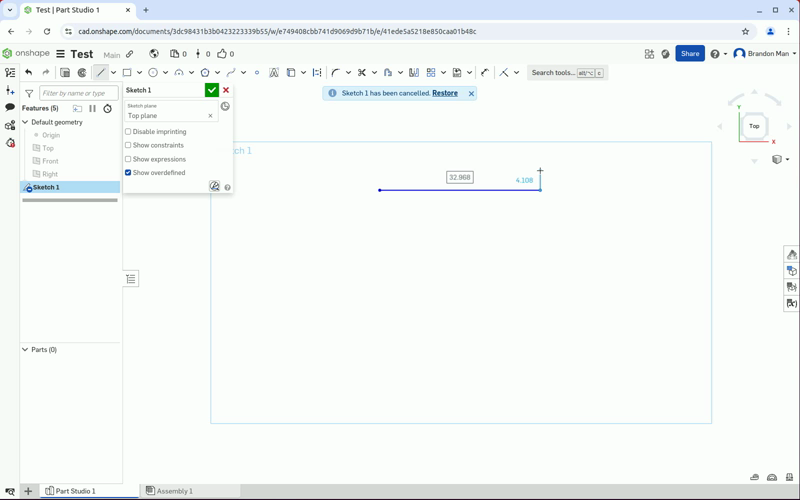
key_up(shift)
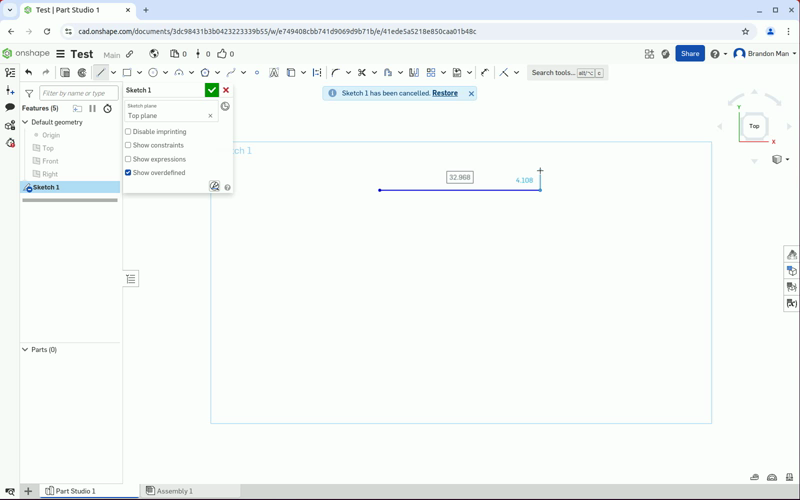
key_down(shift)
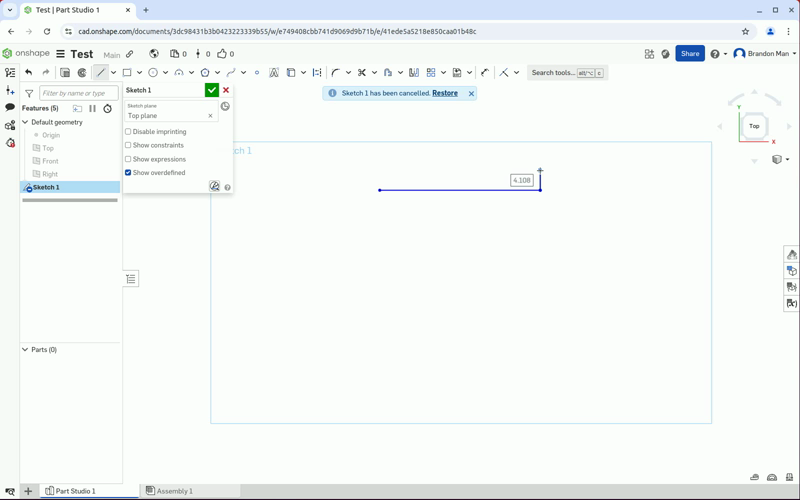
mouse_move(379, 170)
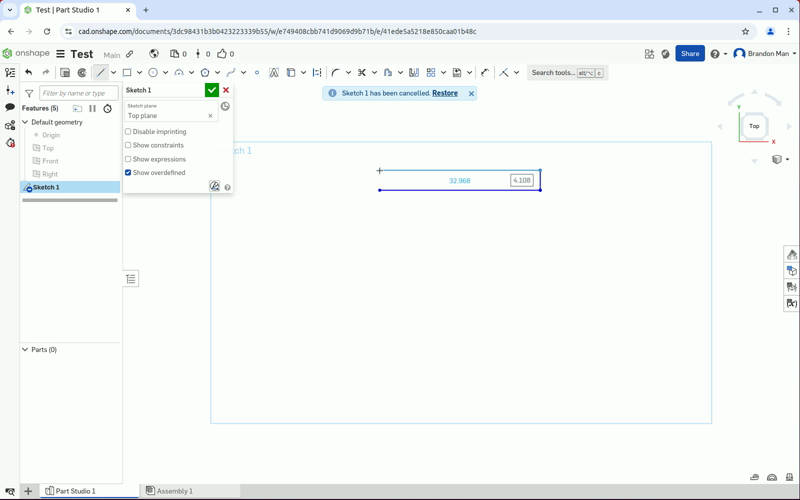
click(379, 170)
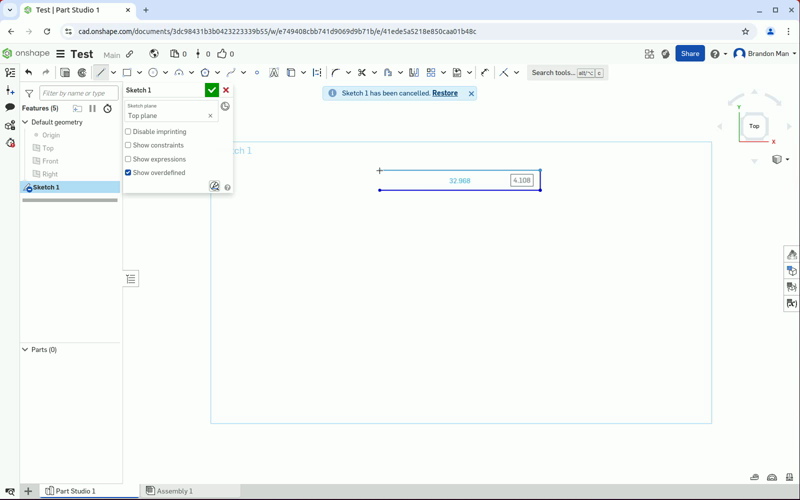
key_up(shift)
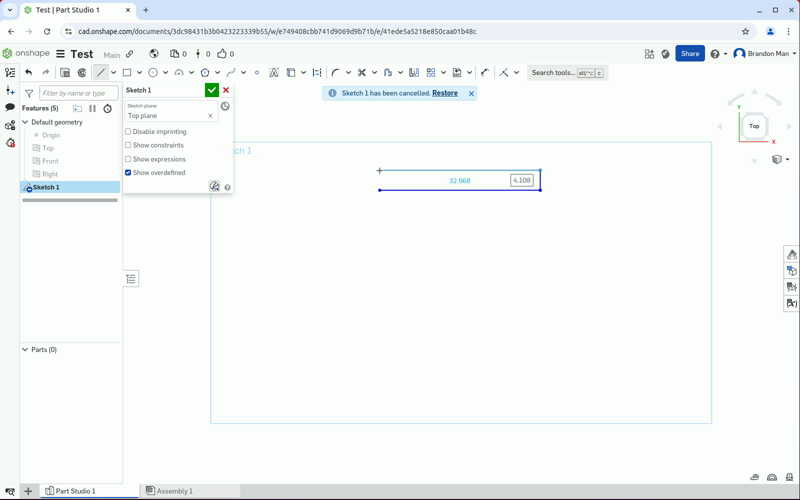
mouse_move(409, 170)
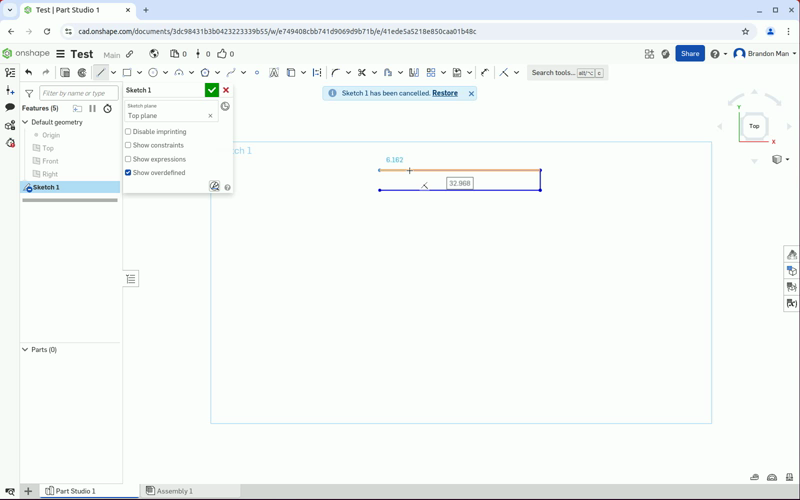
key_down(shift)
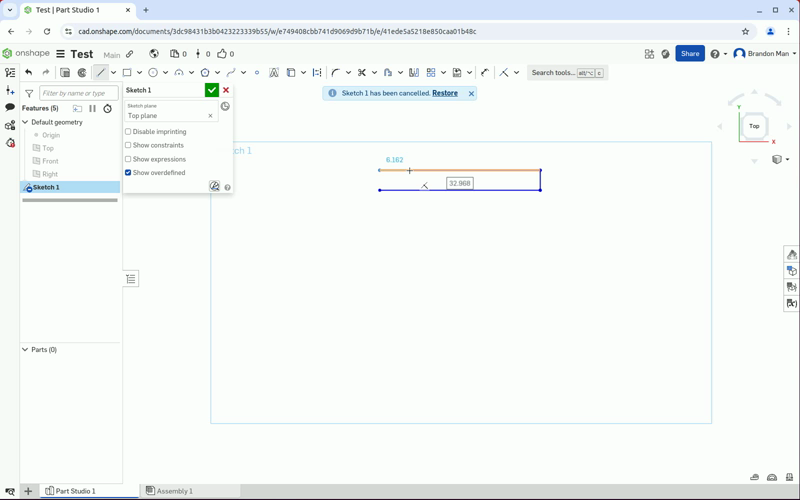
mouse_move(379, 190)
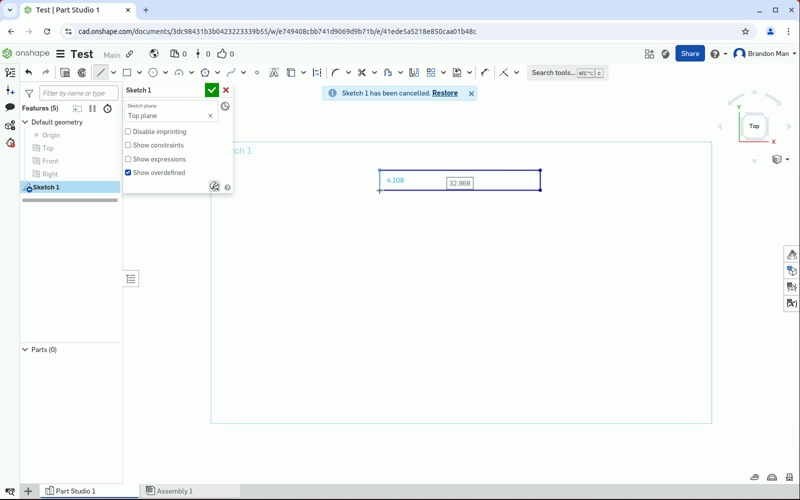
key_up(shift)
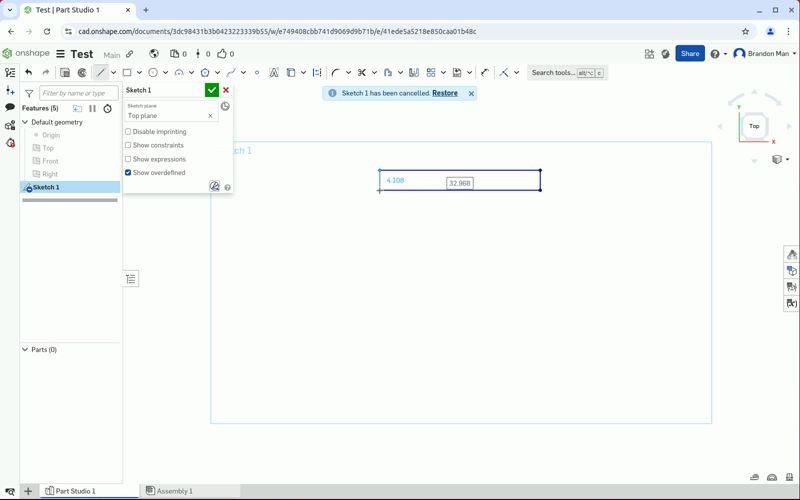
click(379, 190)
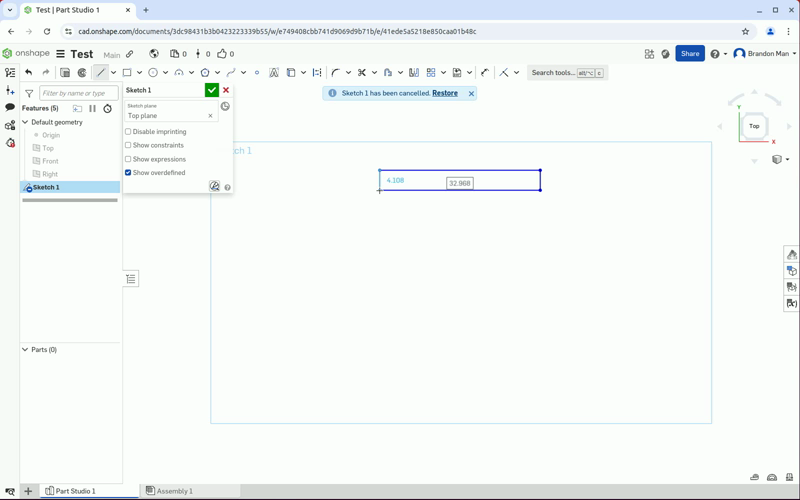
key(esc)
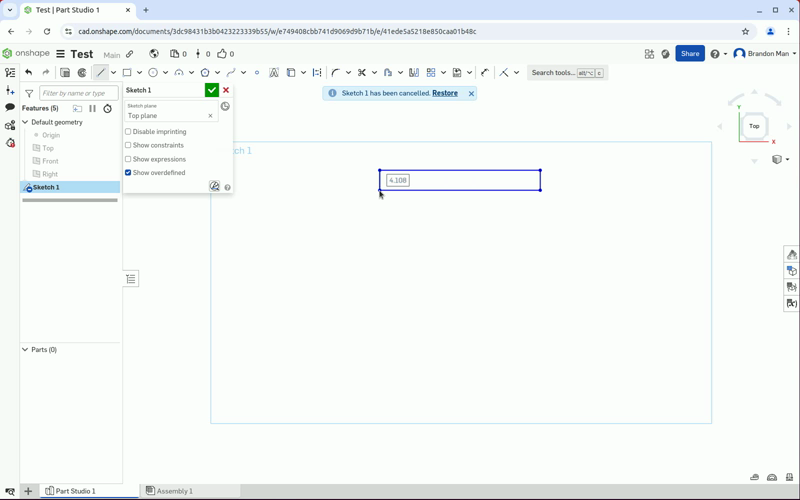
mouse_move(447, 181)
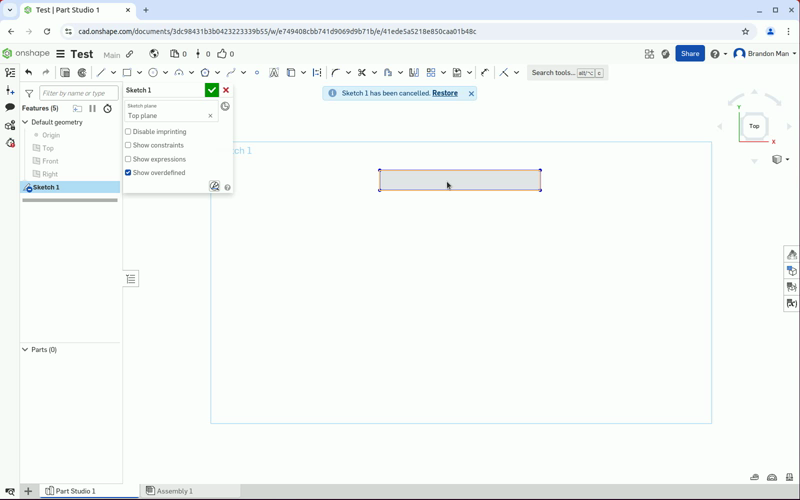
click(447, 181)
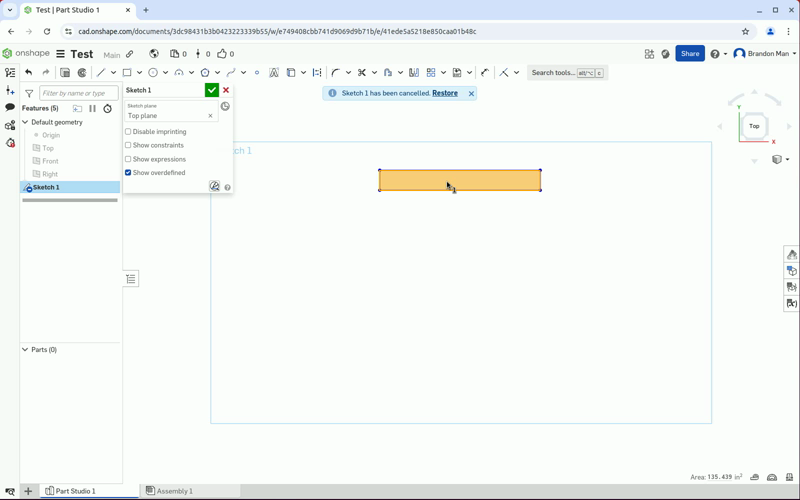
mouse_move(73, 352)
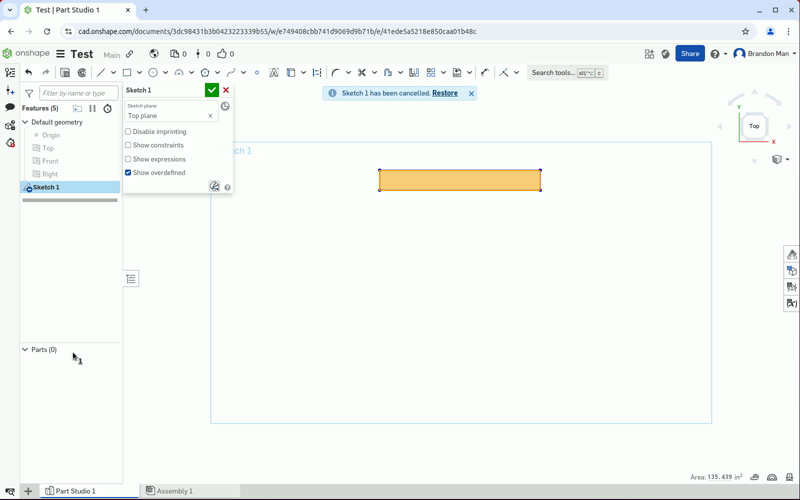
key(shift+y)
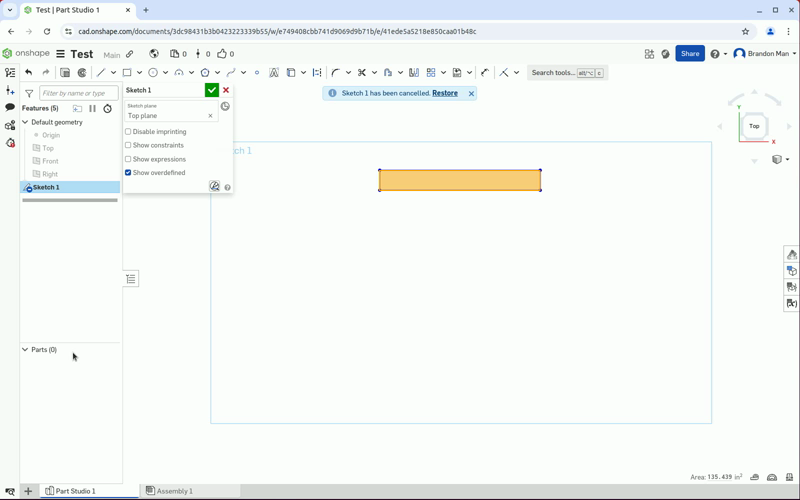
key(shift+e)
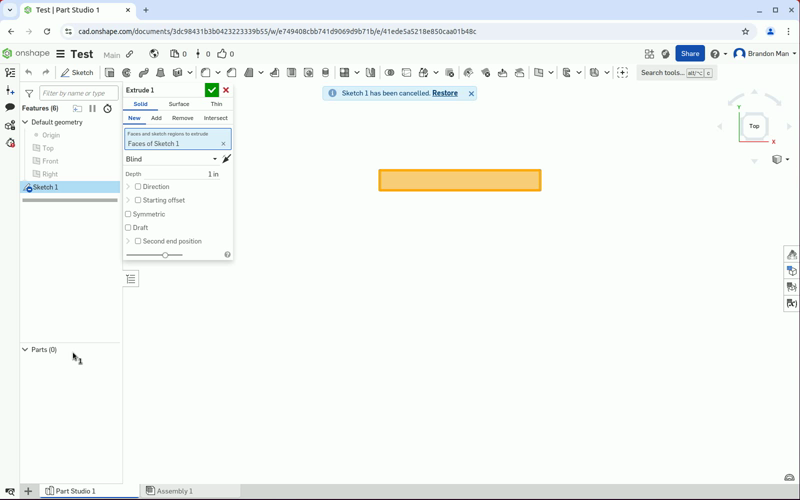
mouse_move(143, 106)
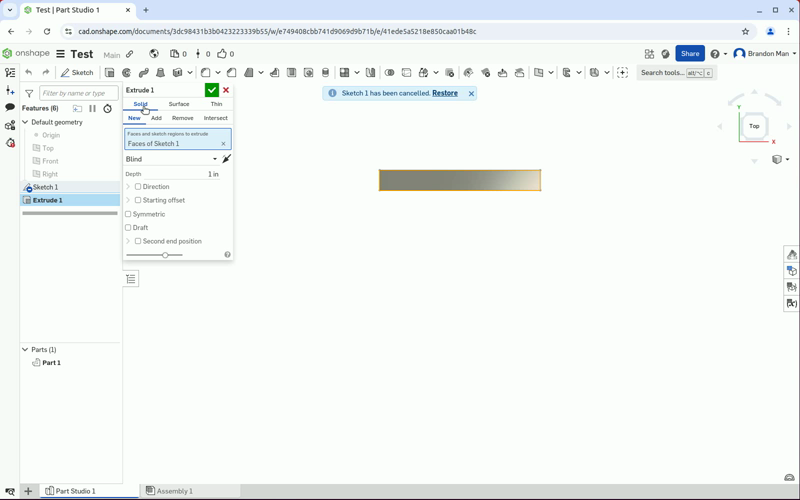
click(143, 106)
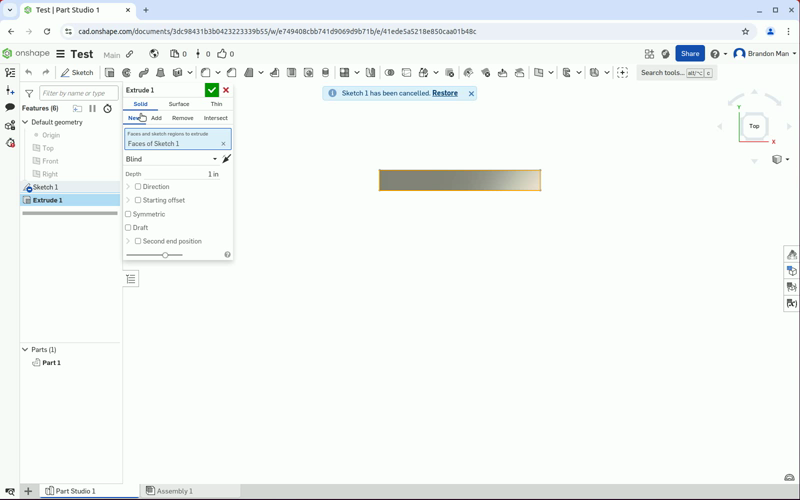
mouse_move(137, 120)
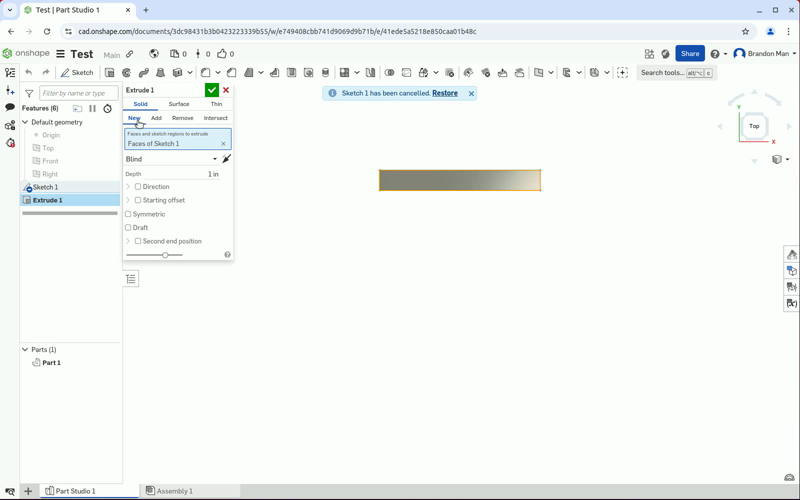
click(137, 120)
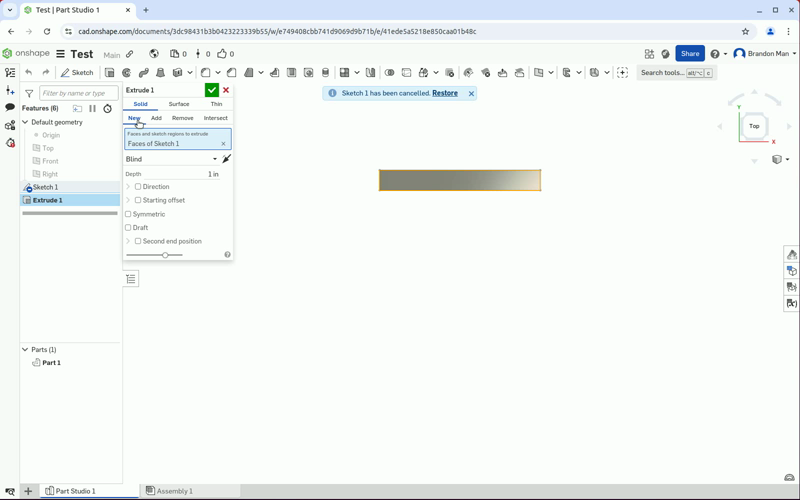
key(tab, 4)
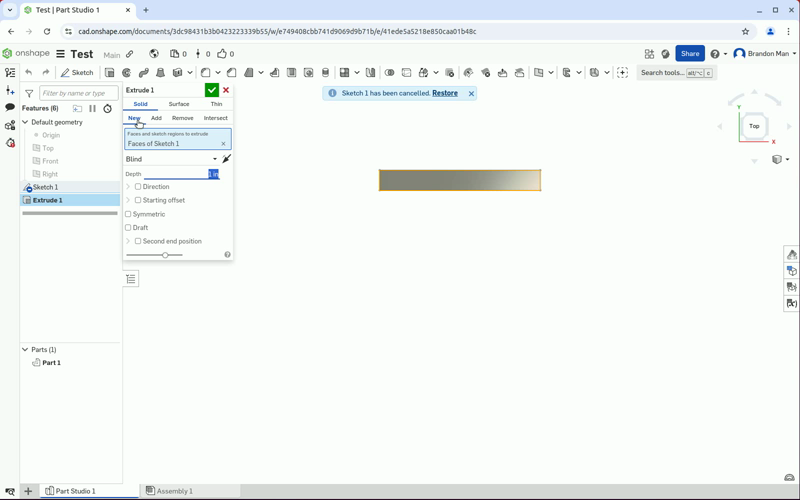
text(0.963)
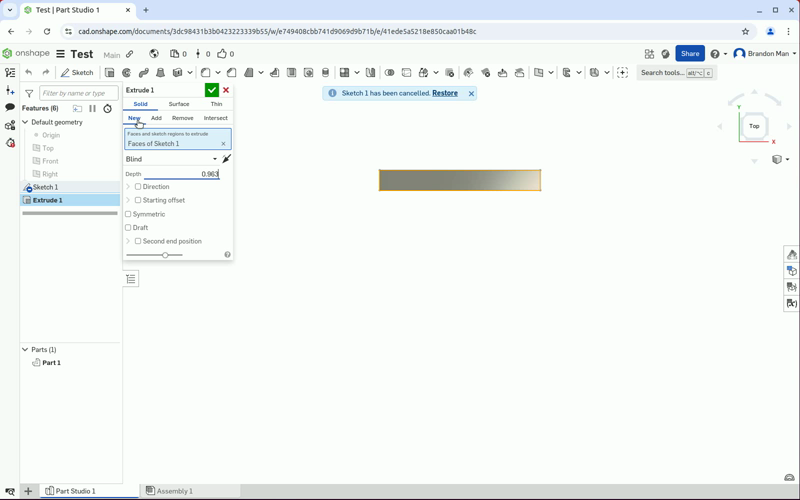
key(enter)
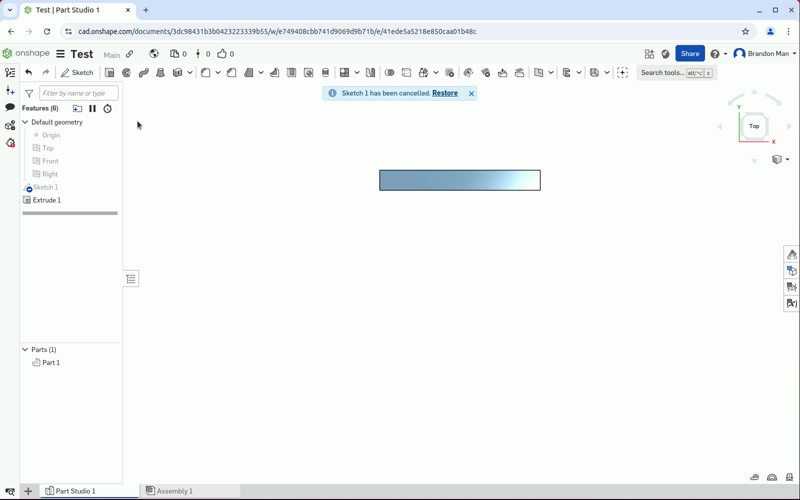
key(shift+h)
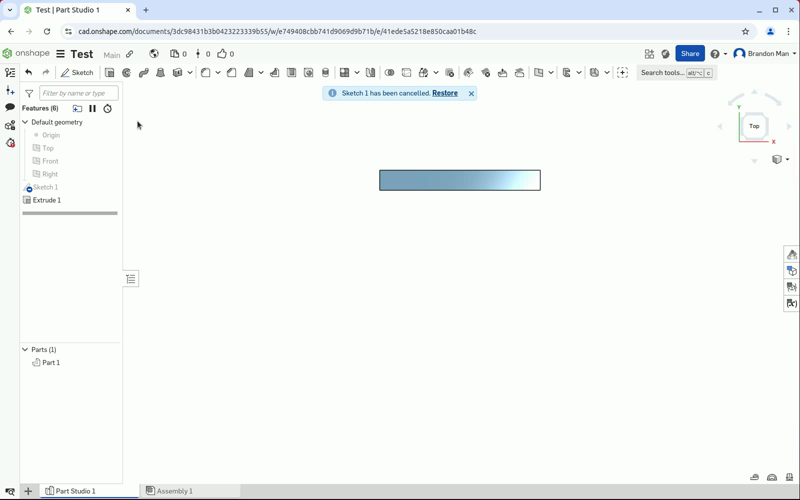
key(shift+h)
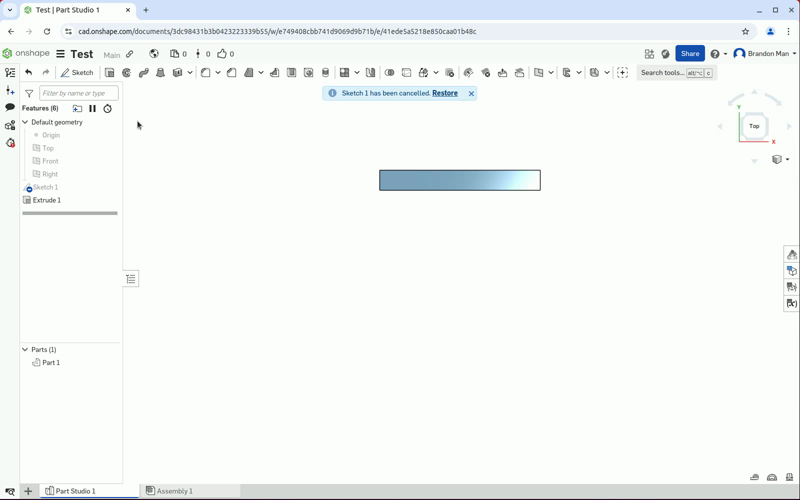
mouse_move(73, 189)
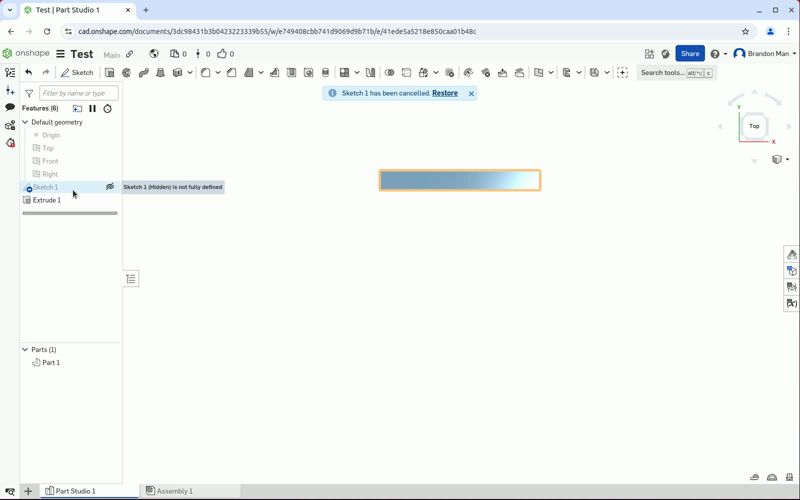
click(73, 189)
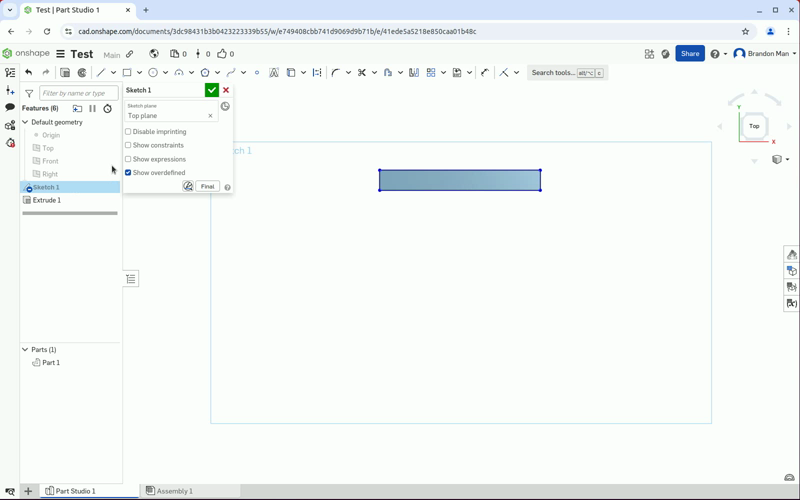
mouse_move(229, 92)
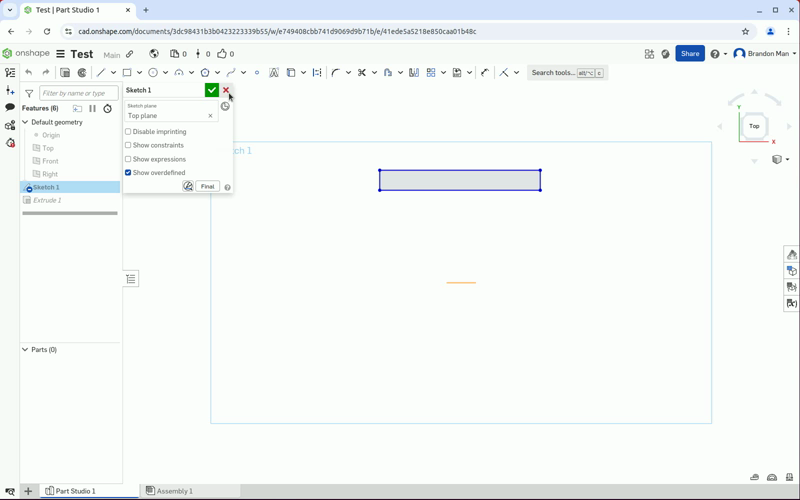
click(229, 92)
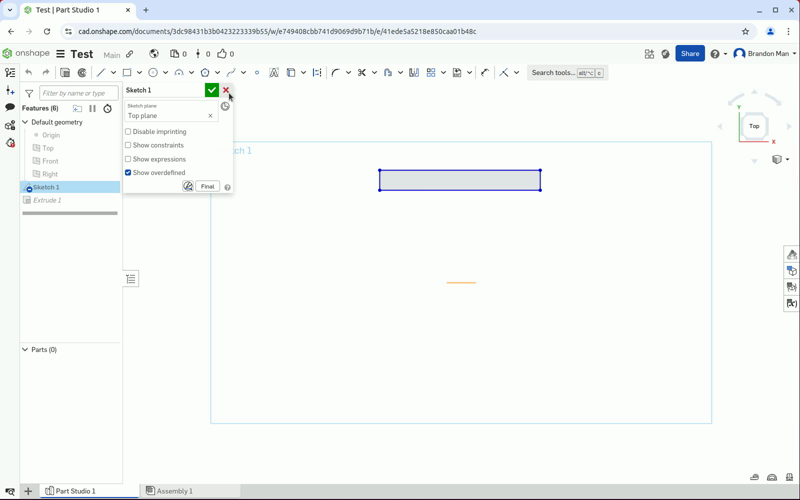
key(shift+s)
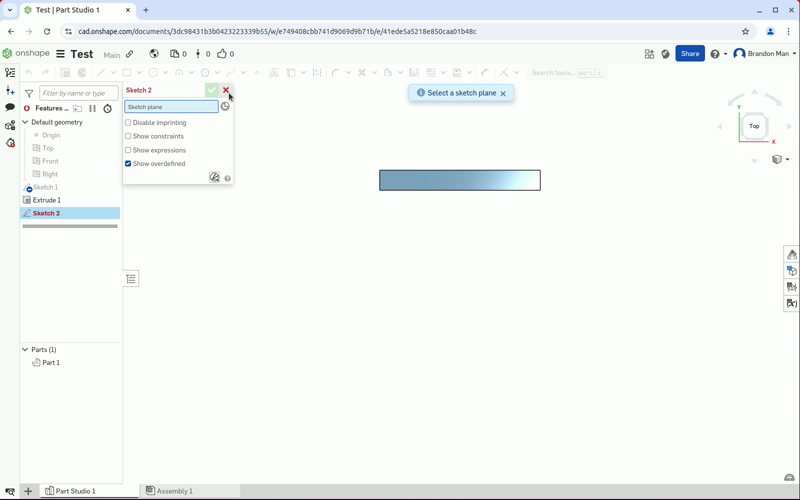
mouse_move(73, 150)
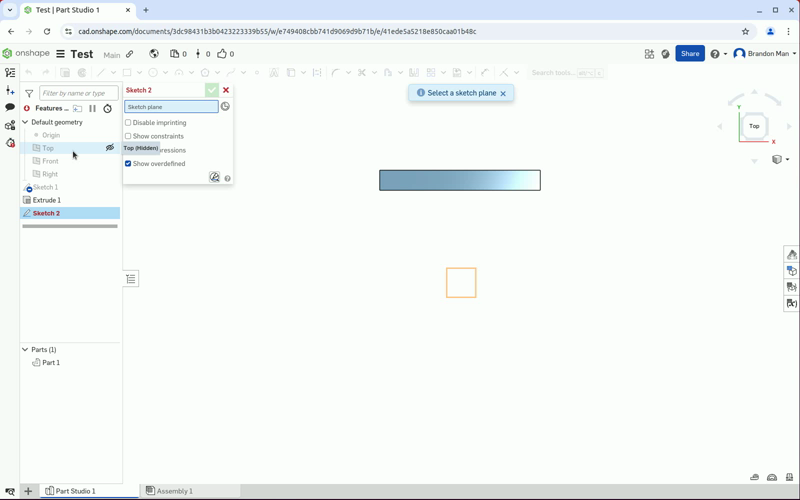
click(73, 150)
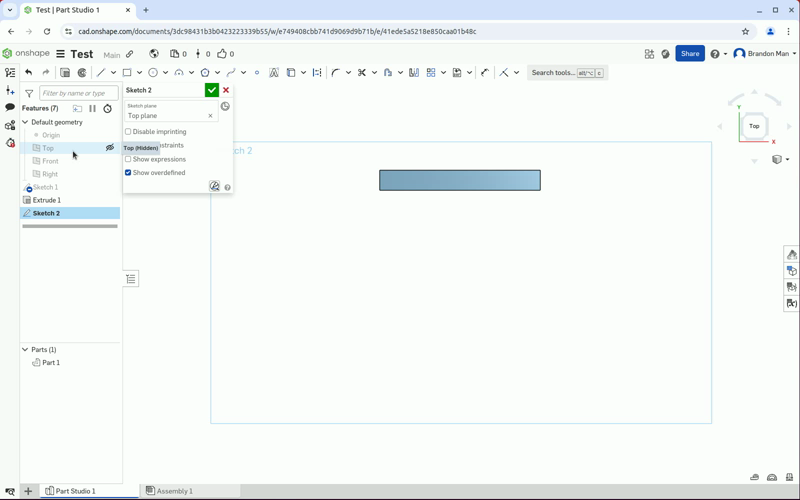
mouse_move(73, 352)
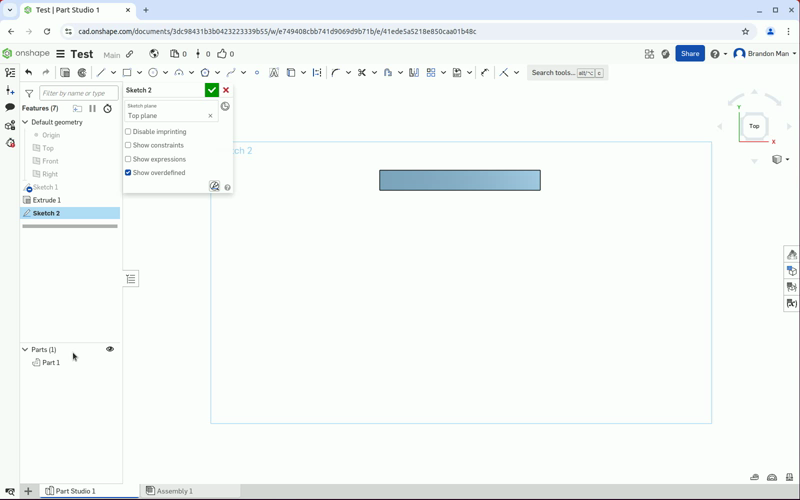
key(y)
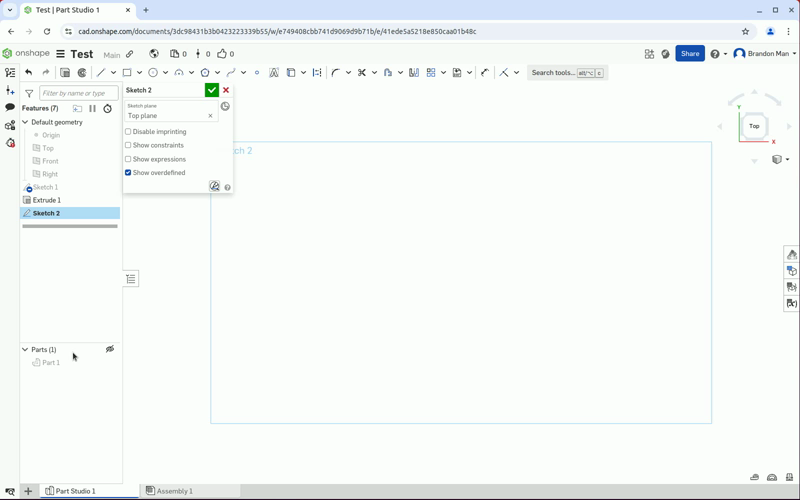
key(l)
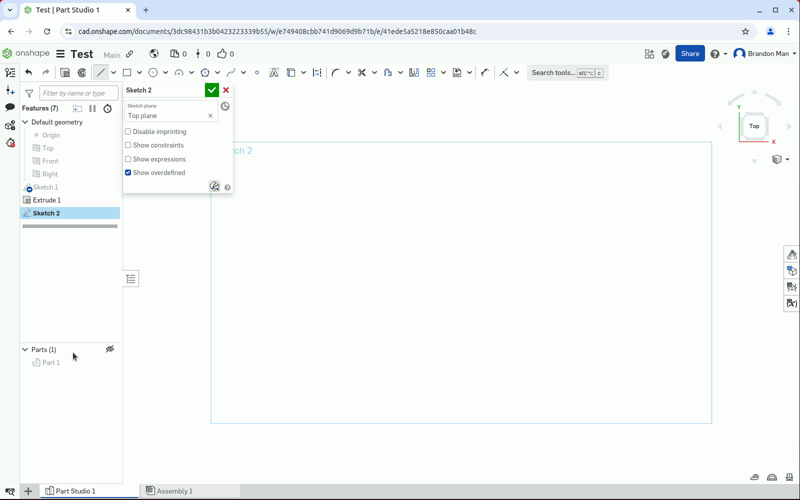
key_down(shift)
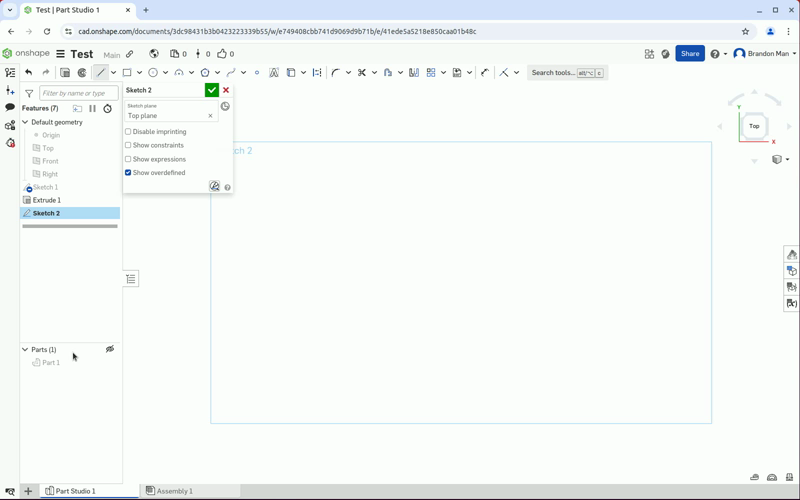
mouse_move(379, 395)
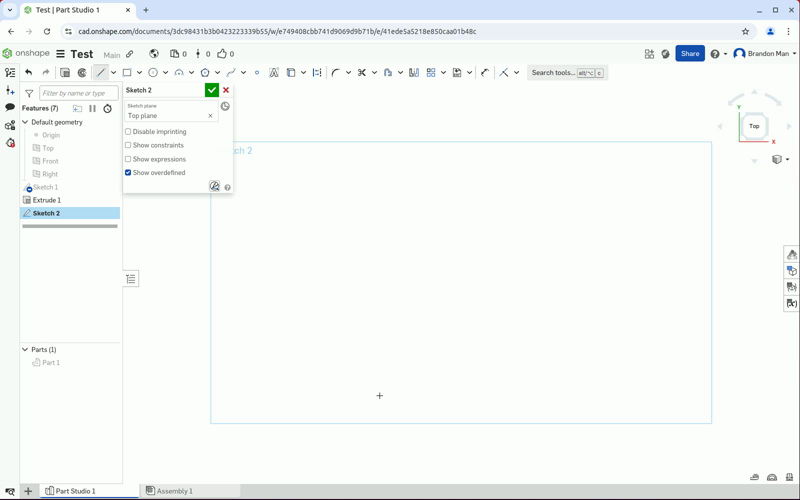
click(379, 395)
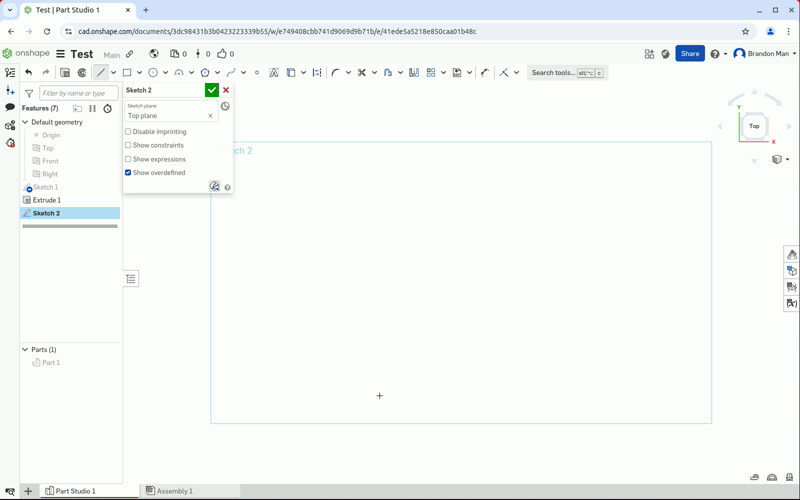
key_up(shift)
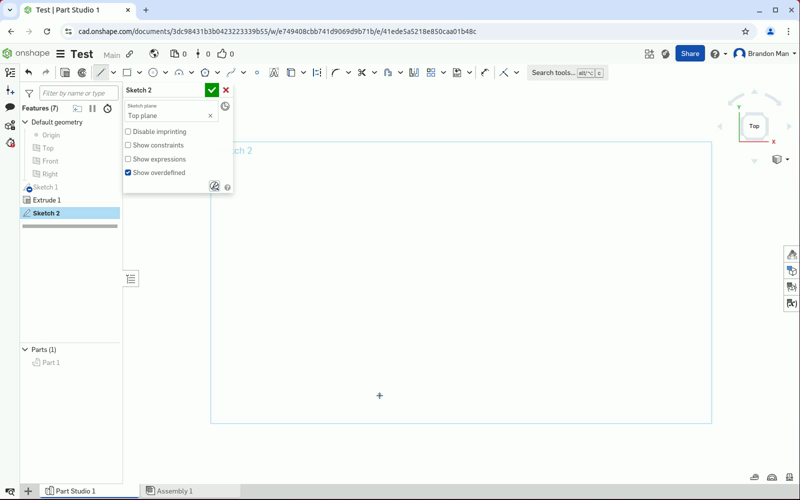
key_down(shift)
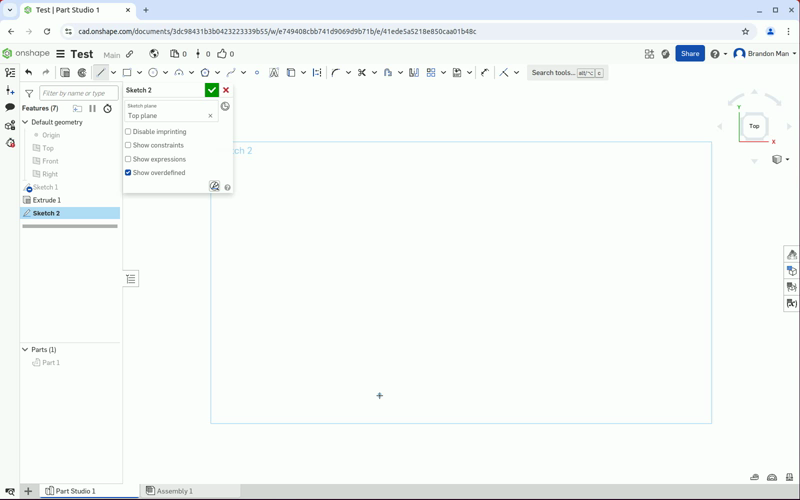
mouse_move(540, 395)
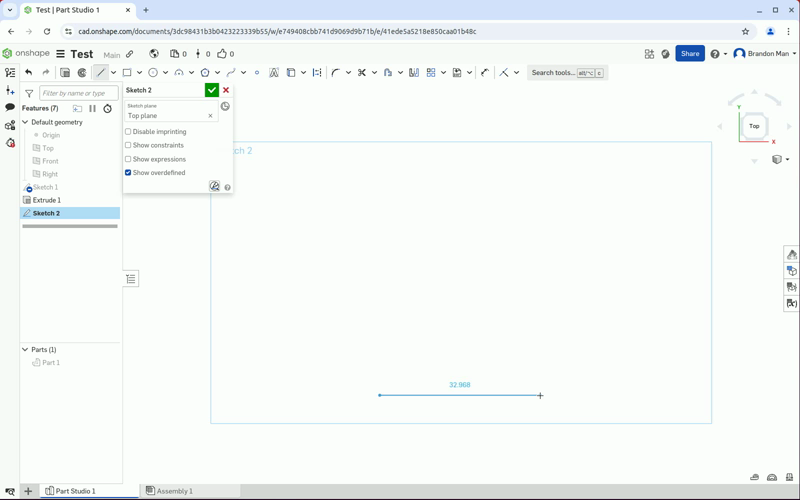
click(540, 395)
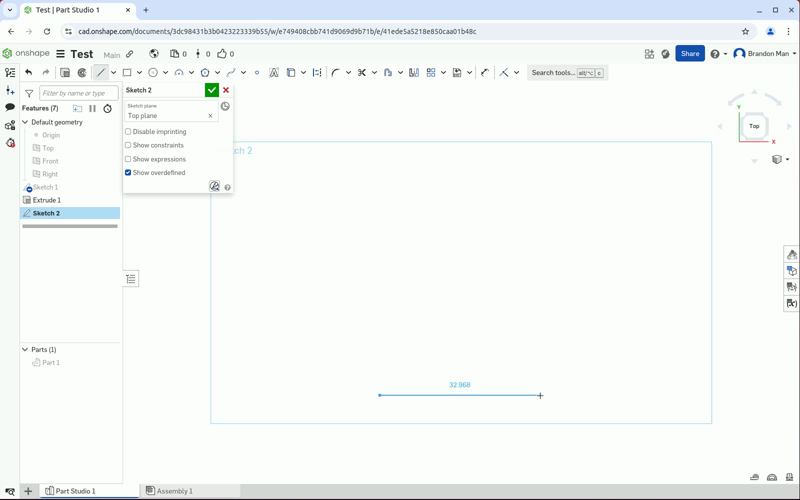
key_up(shift)
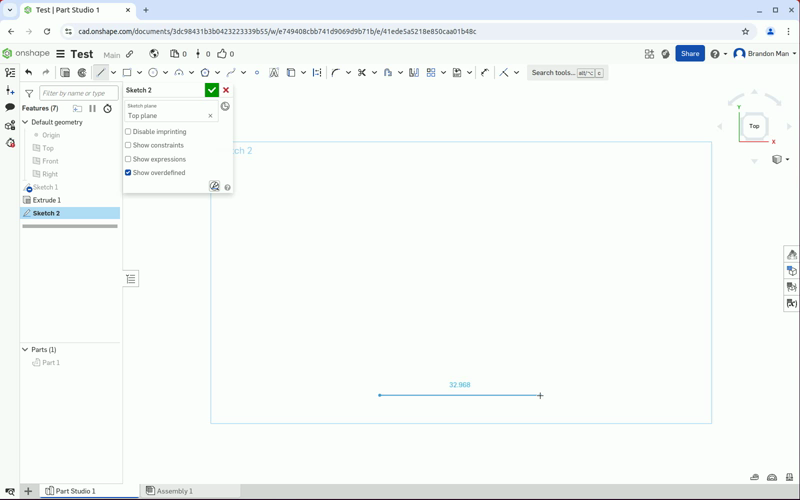
key_down(shift)
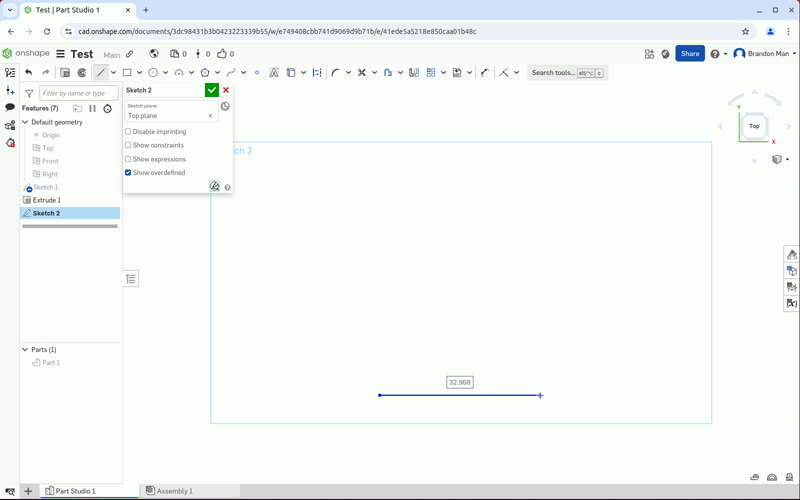
mouse_move(570, 395)
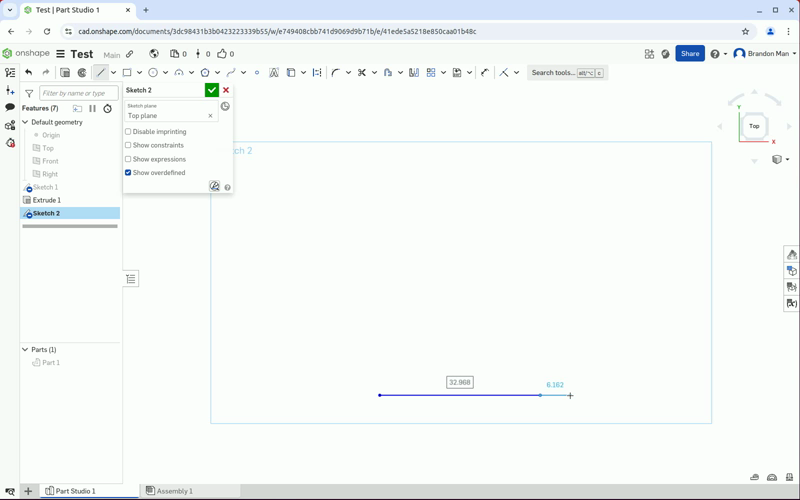
mouse_move(540, 375)
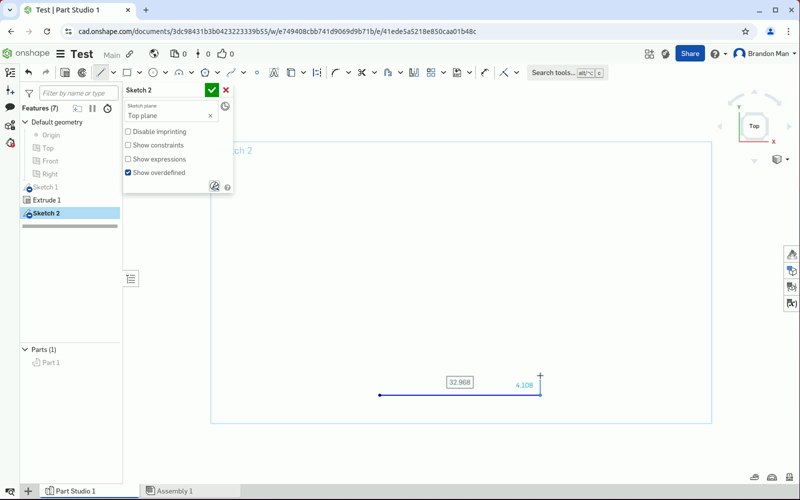
click(540, 375)
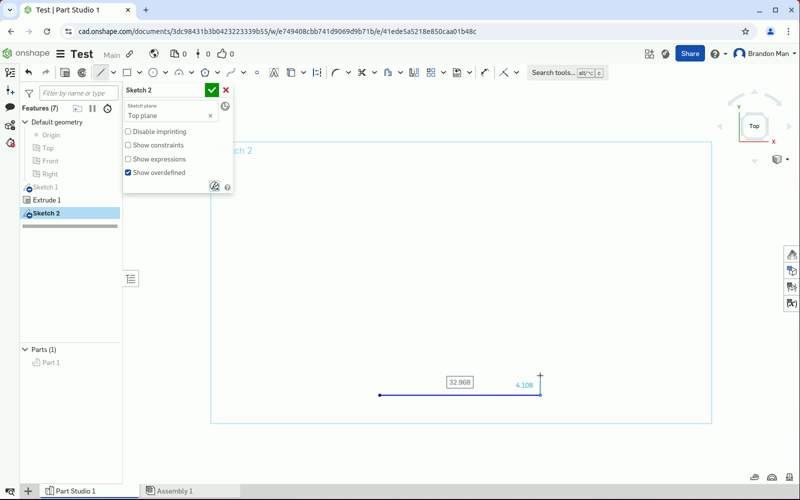
key_up(shift)
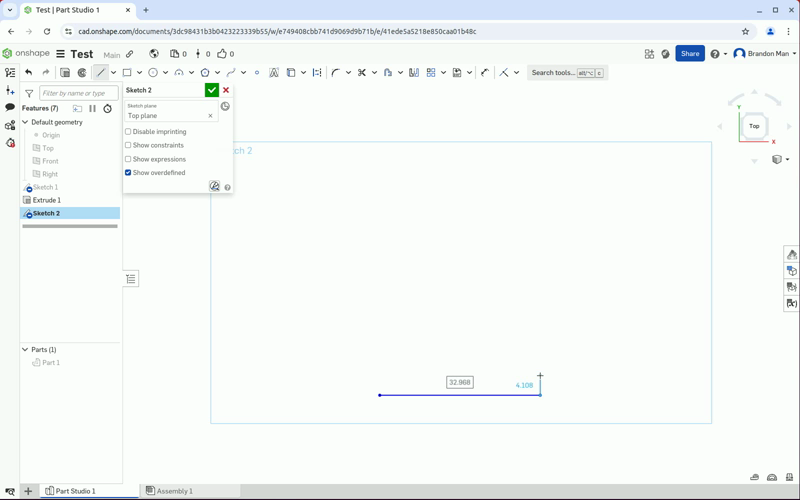
key_down(shift)
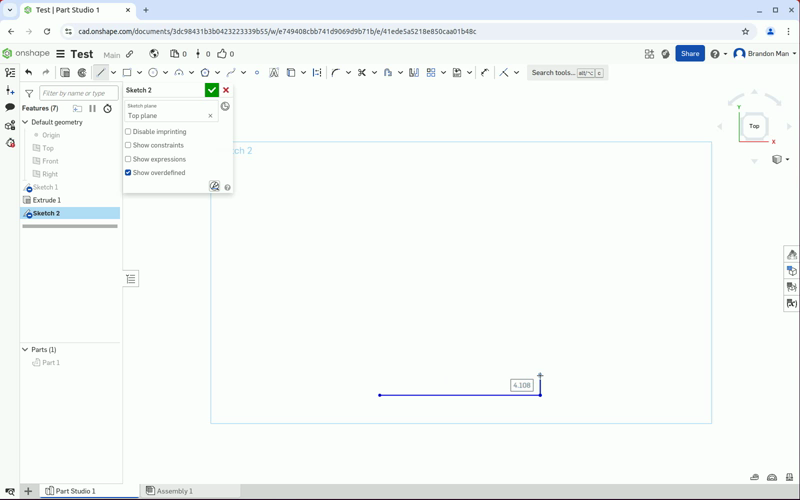
mouse_move(379, 375)
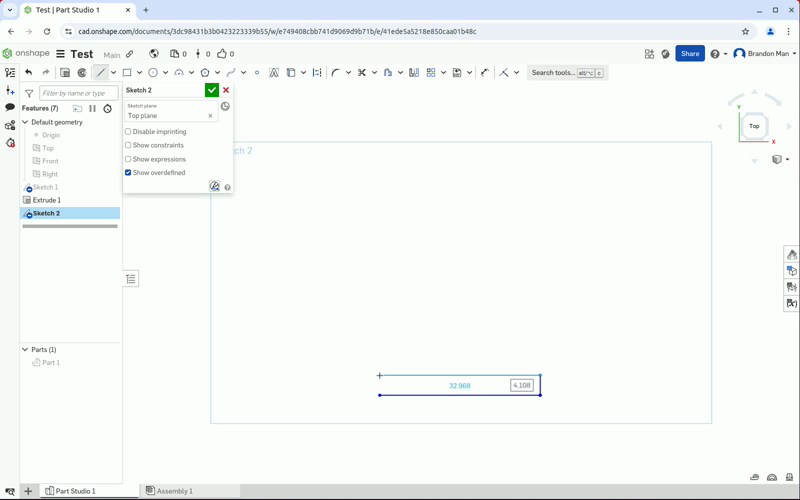
click(379, 375)
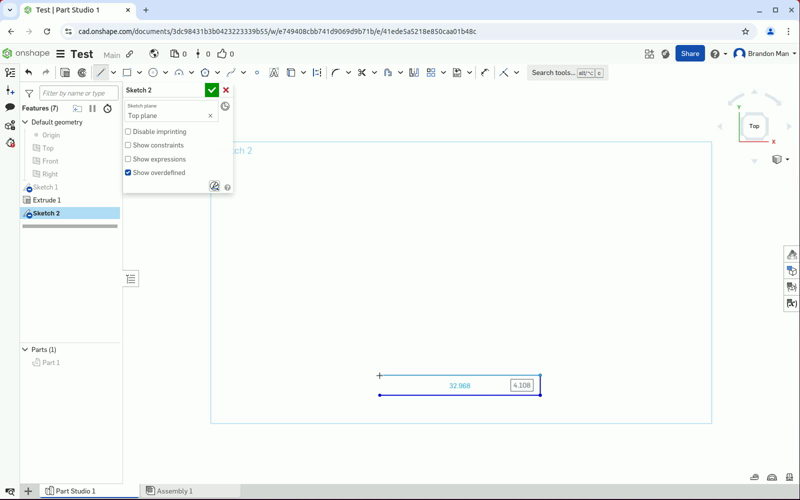
key_up(shift)
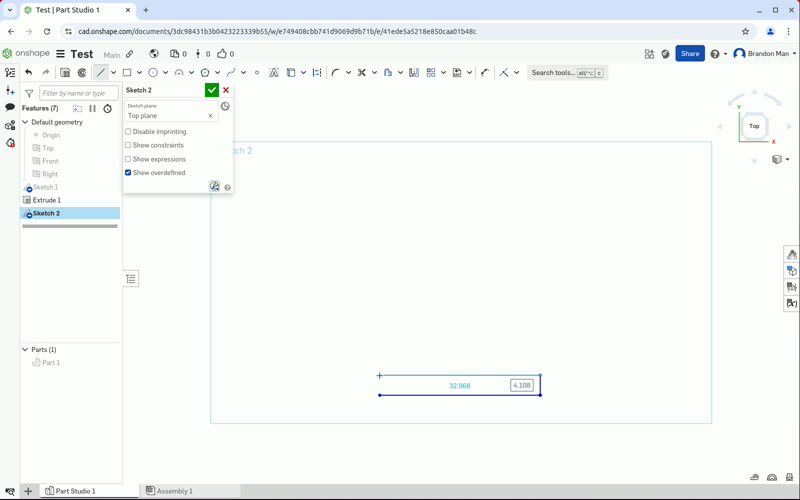
mouse_move(409, 375)
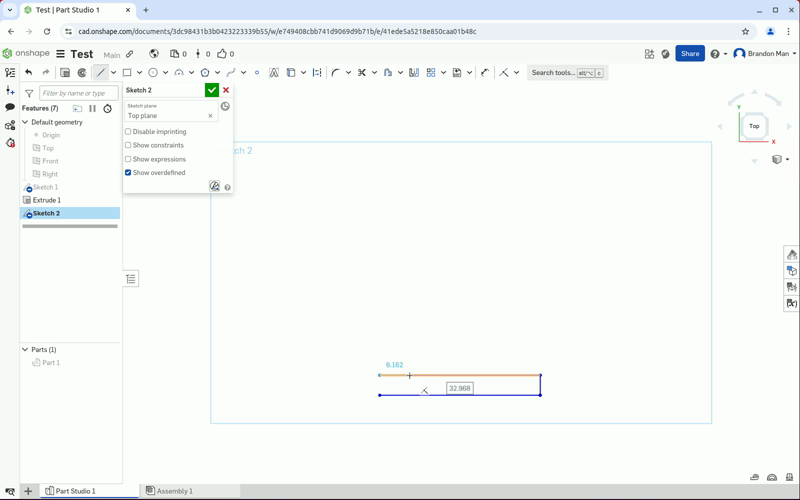
key_down(shift)
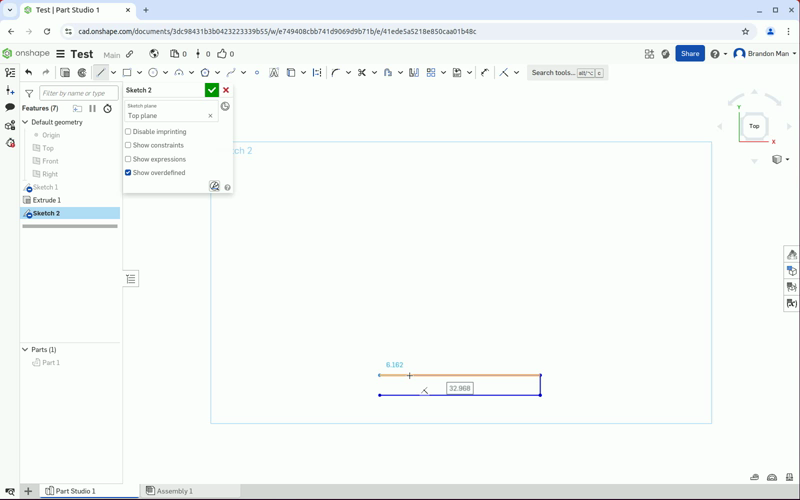
mouse_move(379, 395)
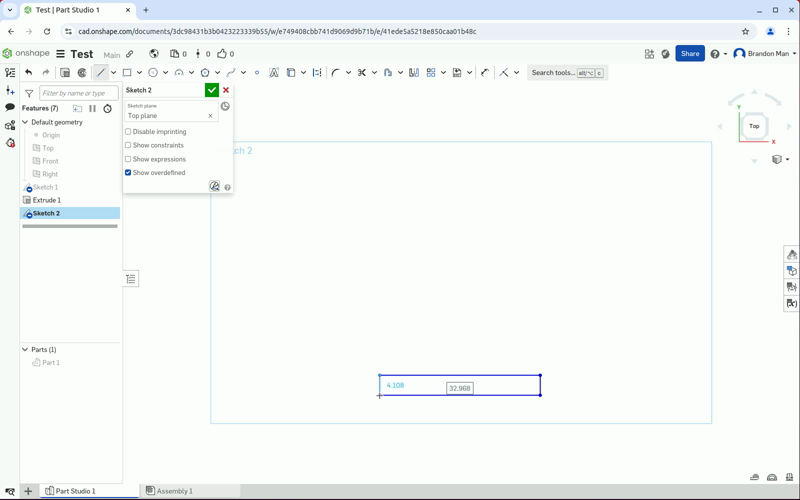
key_up(shift)
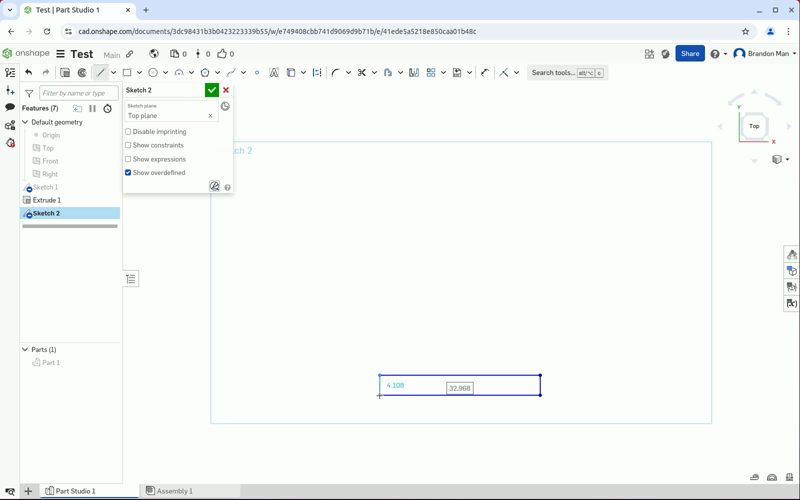
click(379, 395)
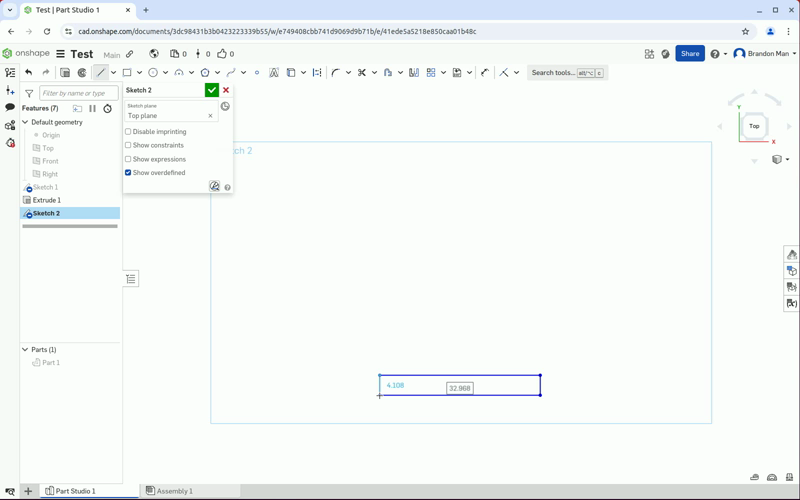
key(esc)
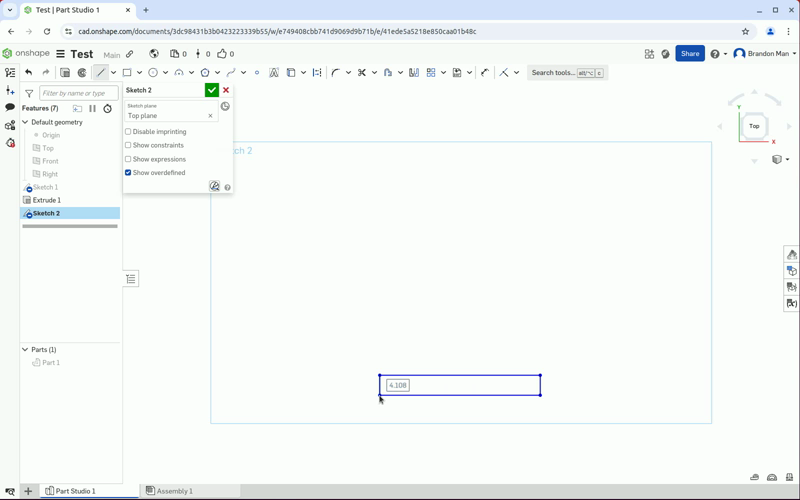
mouse_move(524, 378)
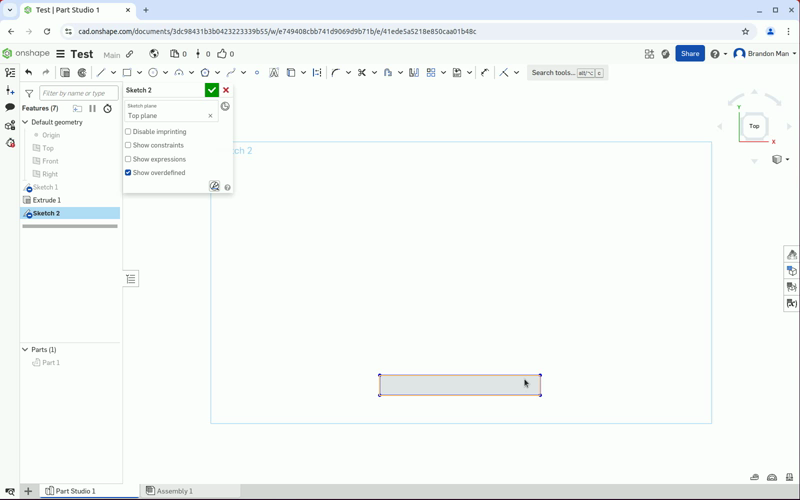
click(524, 378)
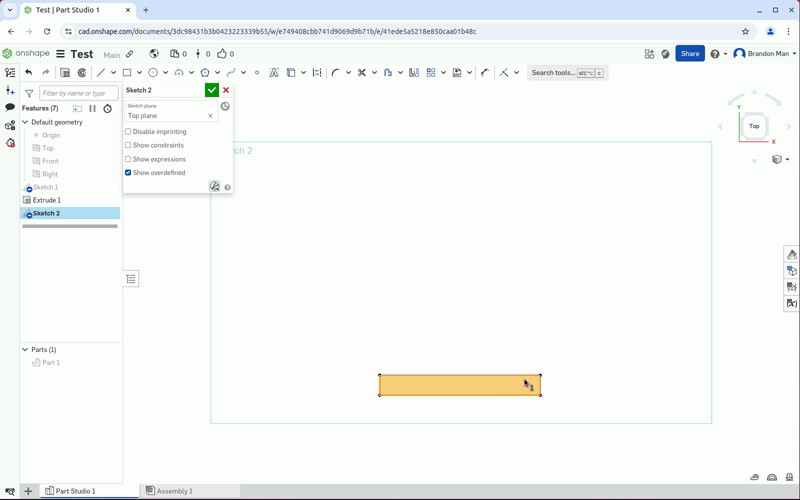
mouse_move(73, 352)
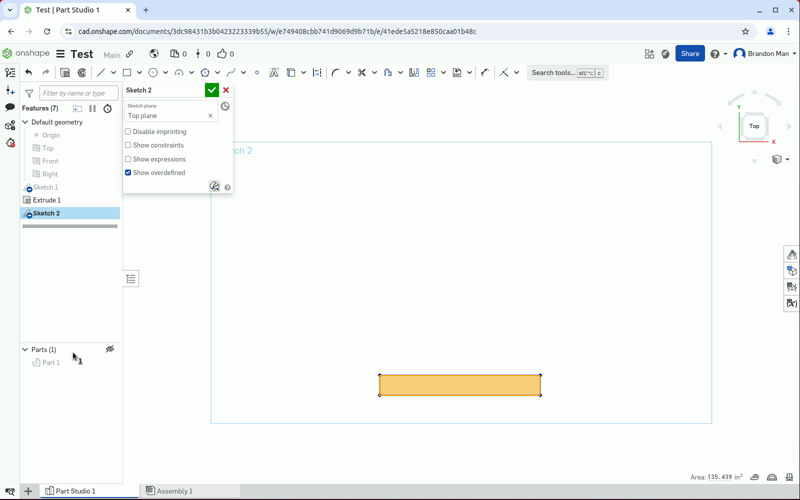
key(shift+y)
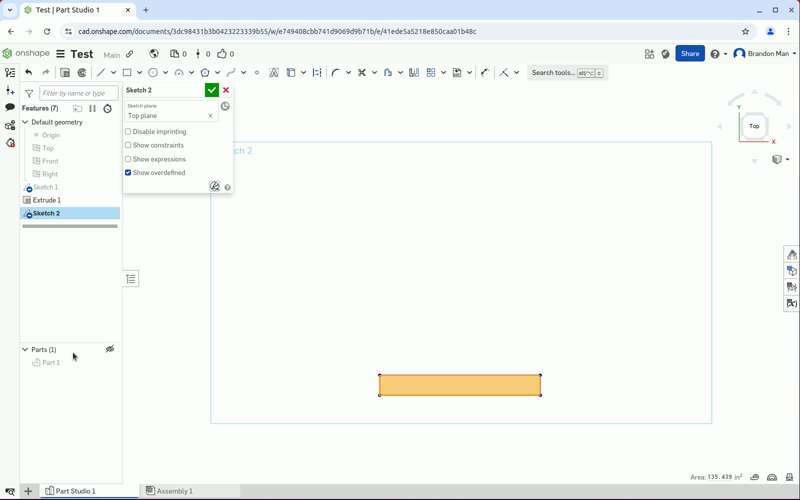
key(shift+e)
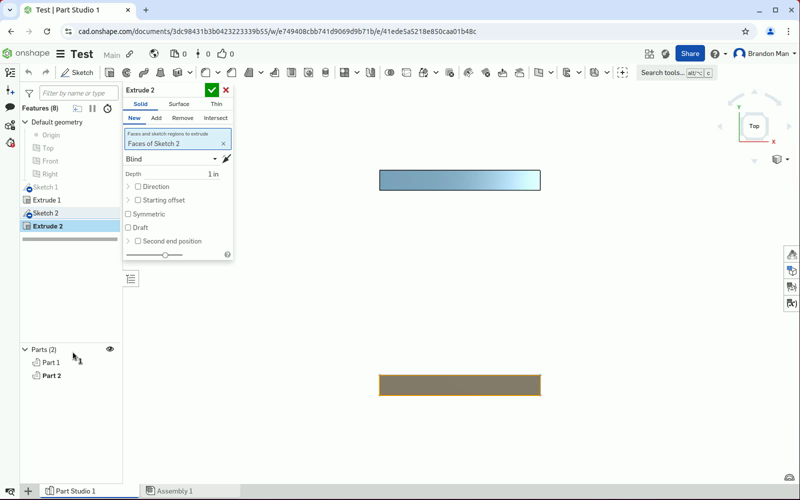
mouse_move(143, 106)
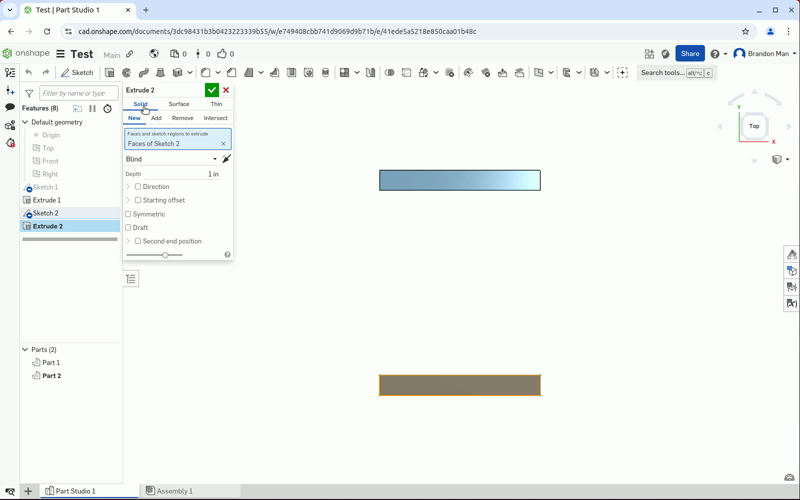
click(143, 106)
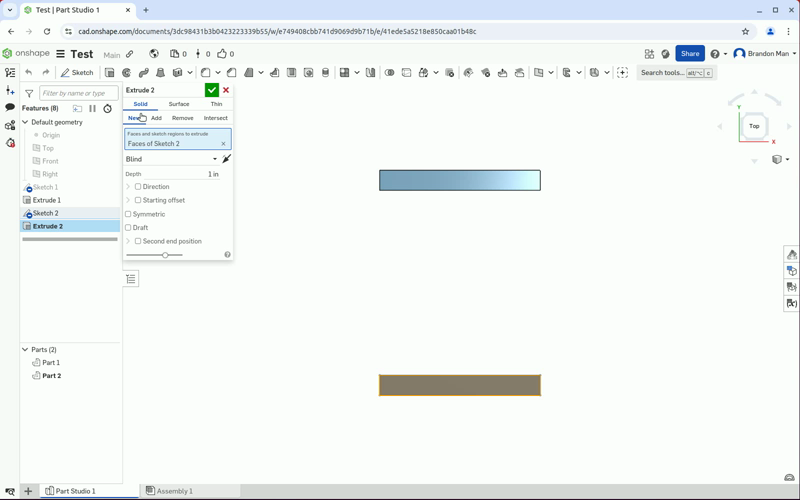
mouse_move(137, 120)
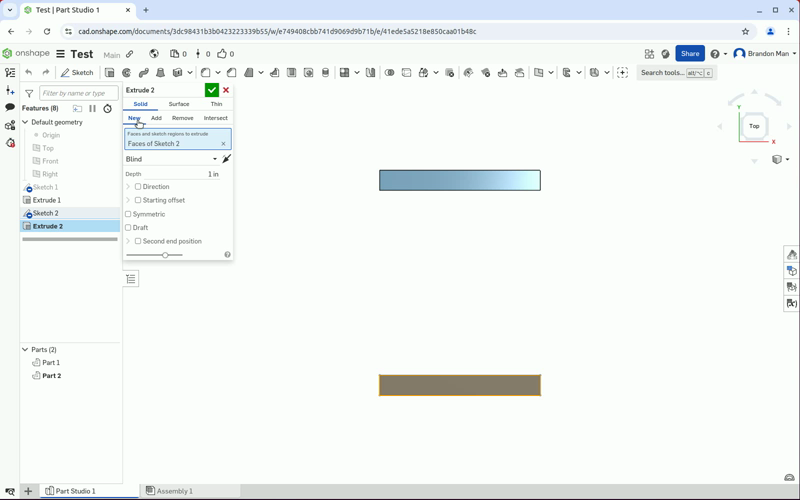
click(137, 120)
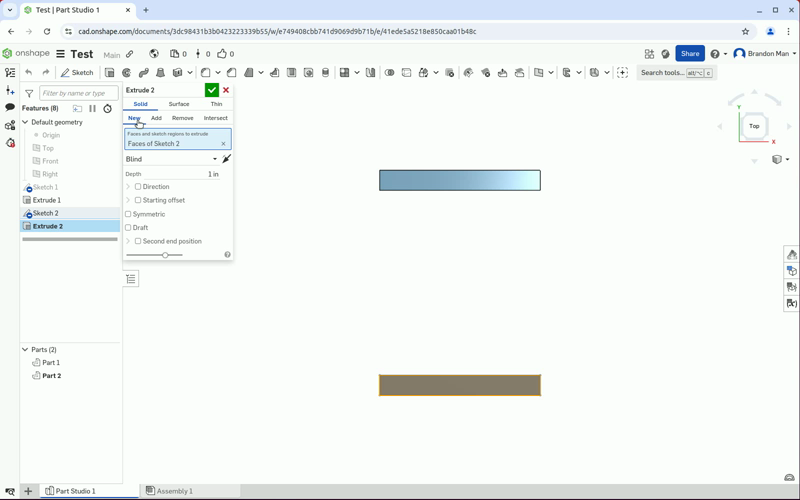
key(tab, 4)
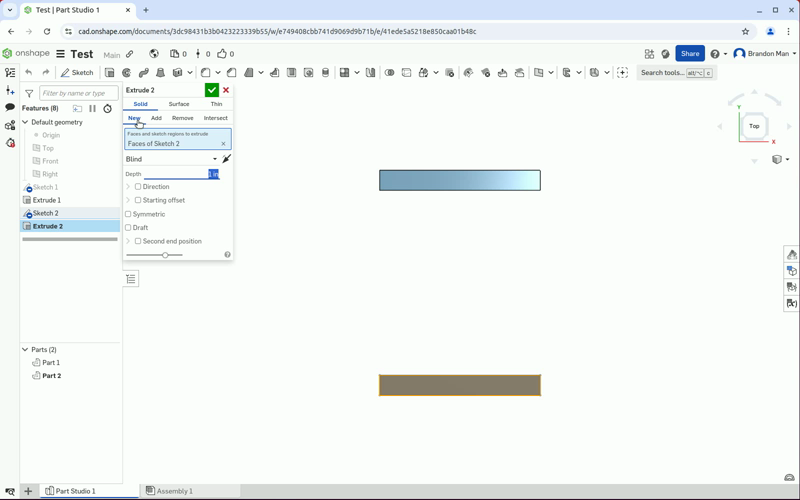
text(0.963)
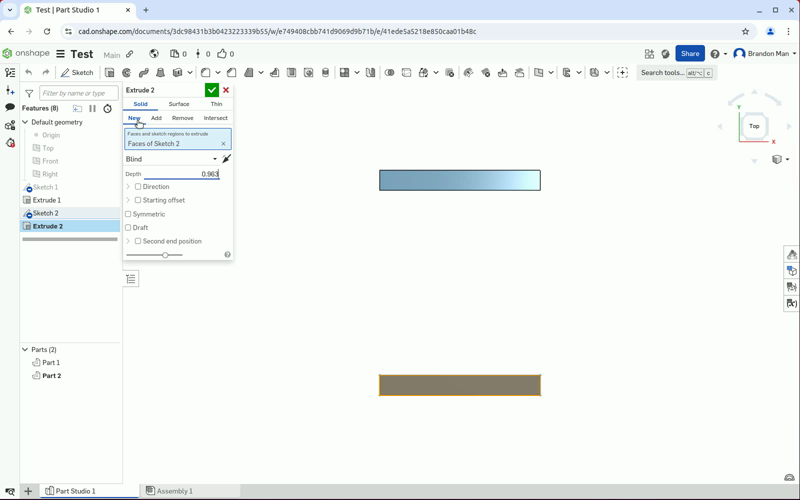
key(enter)
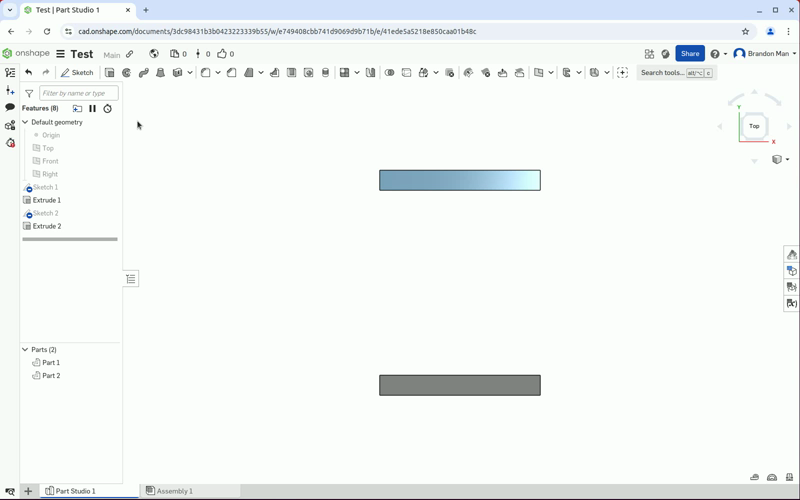
key(shift+h)
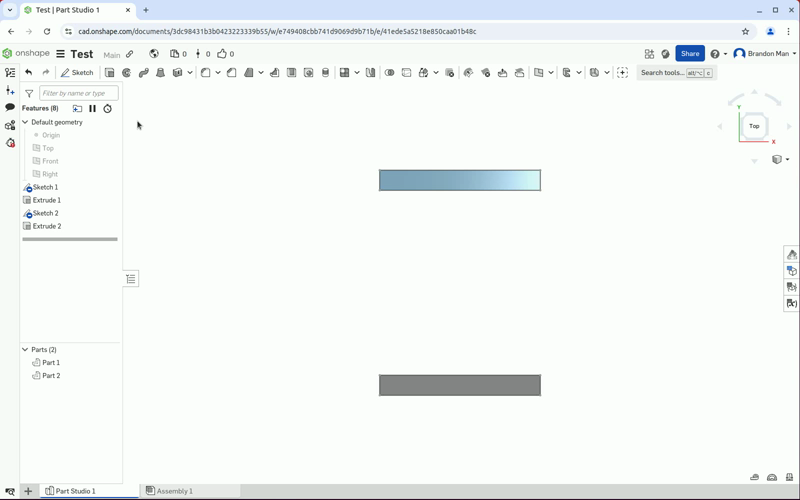
key(shift+h)
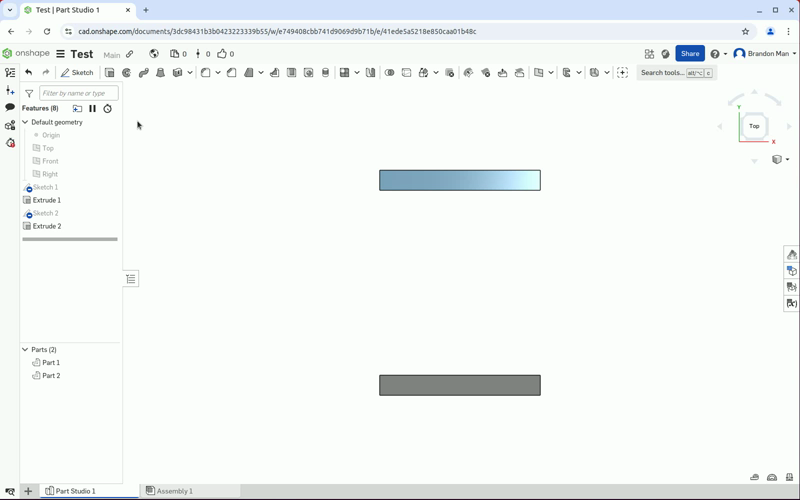
mouse_move(73, 189)
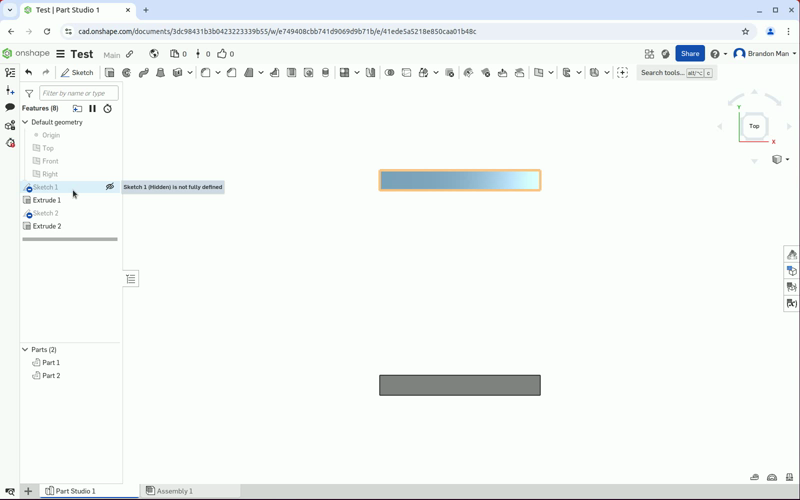
click(73, 189)
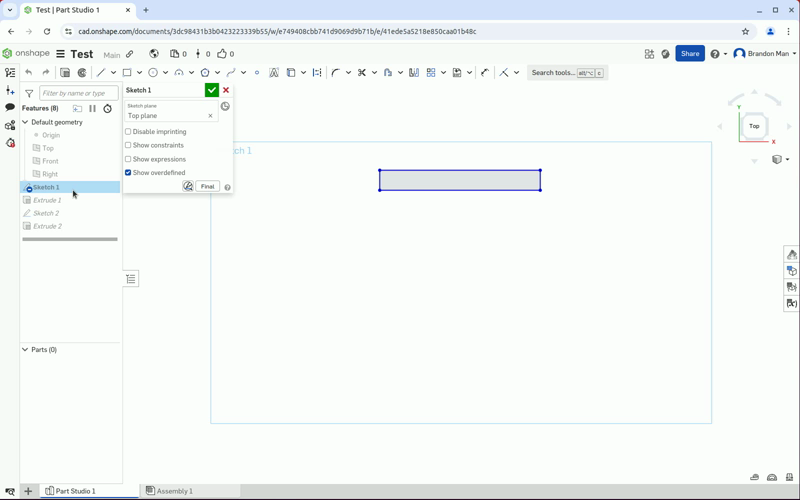
mouse_move(229, 92)
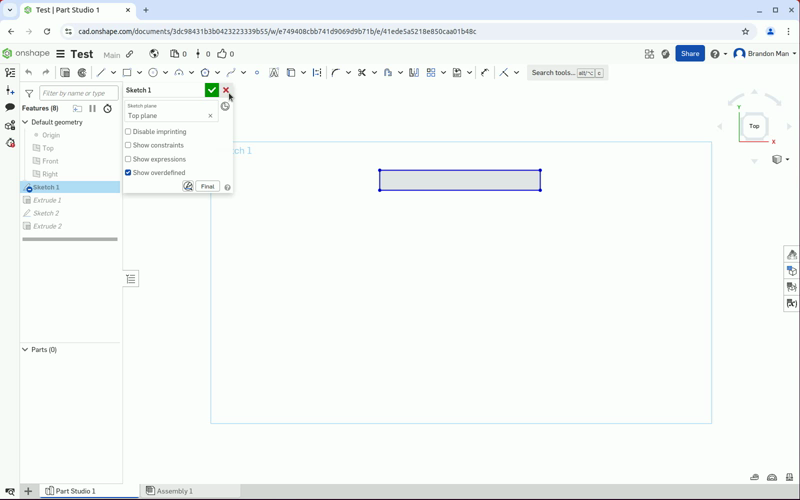
click(229, 92)
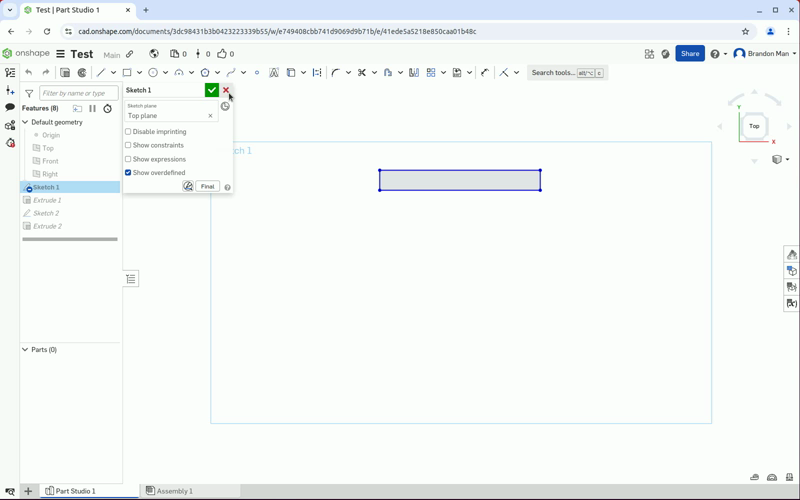
key(shift+s)
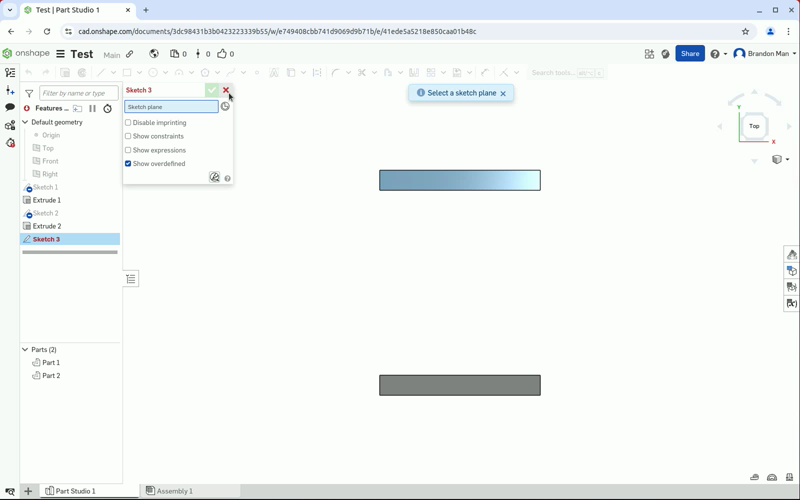
mouse_move(73, 150)
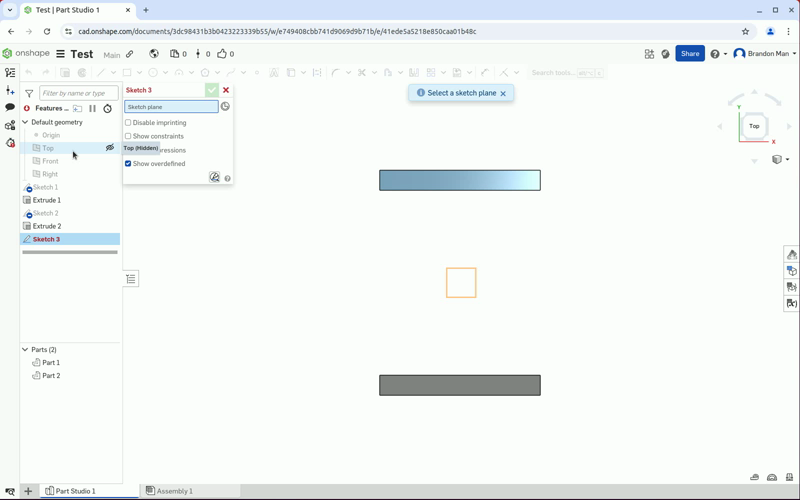
click(73, 150)
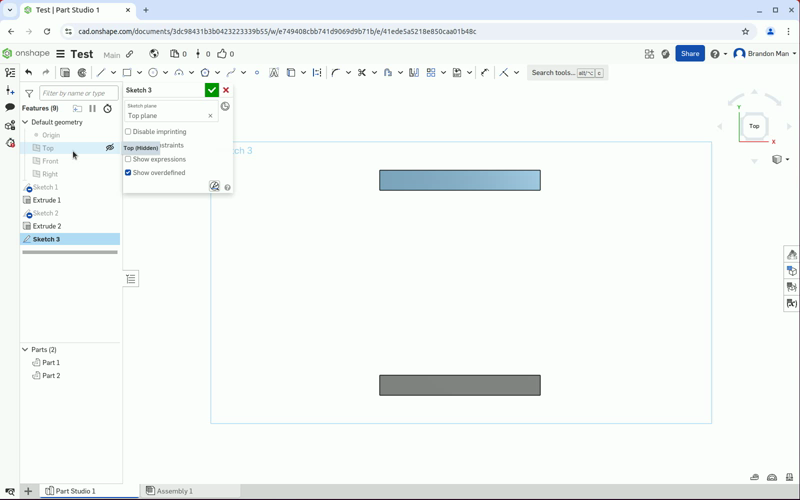
mouse_move(73, 352)
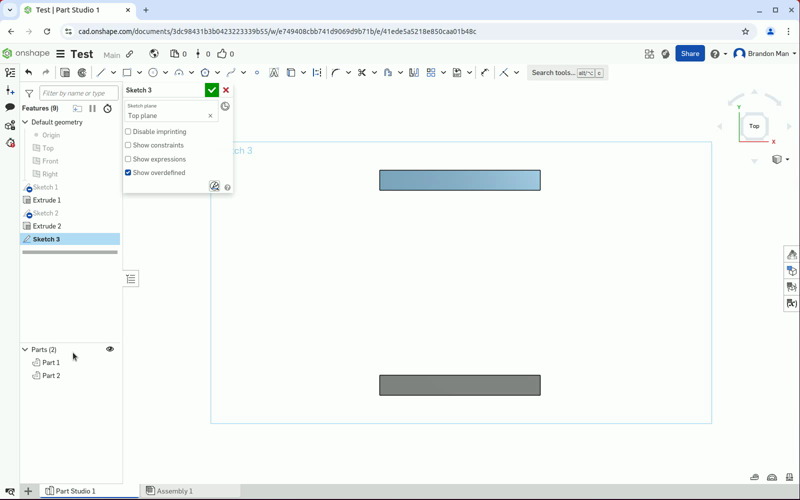
key(y)
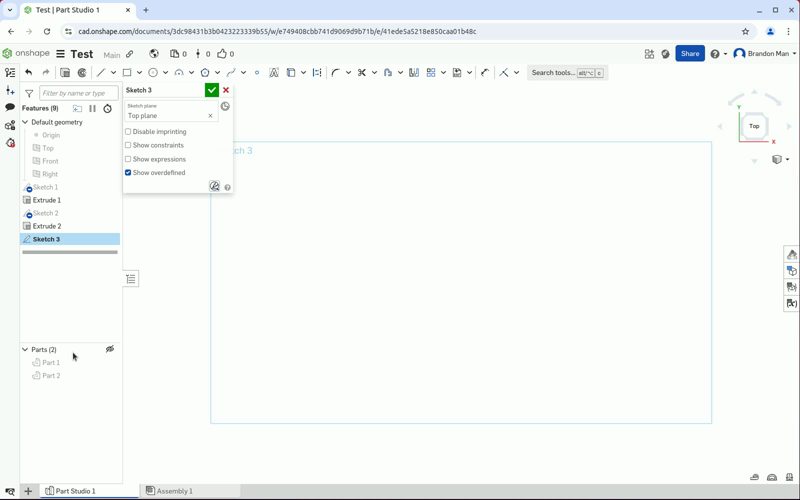
key(l)
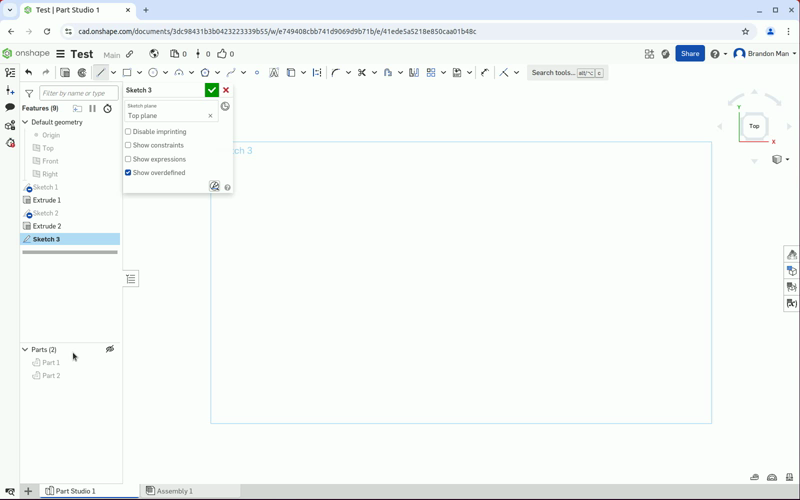
key_down(shift)
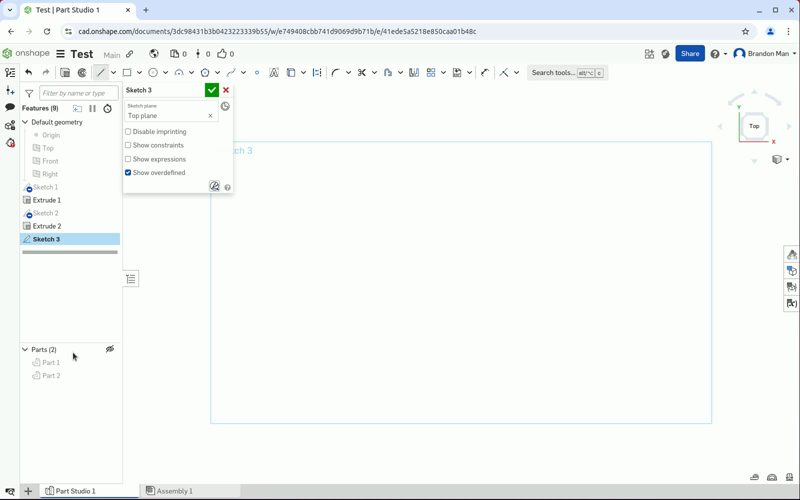
mouse_move(379, 375)
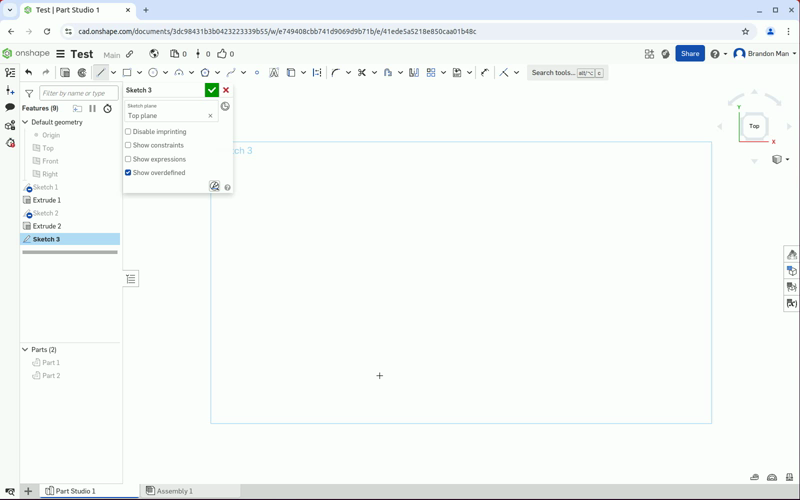
click(379, 375)
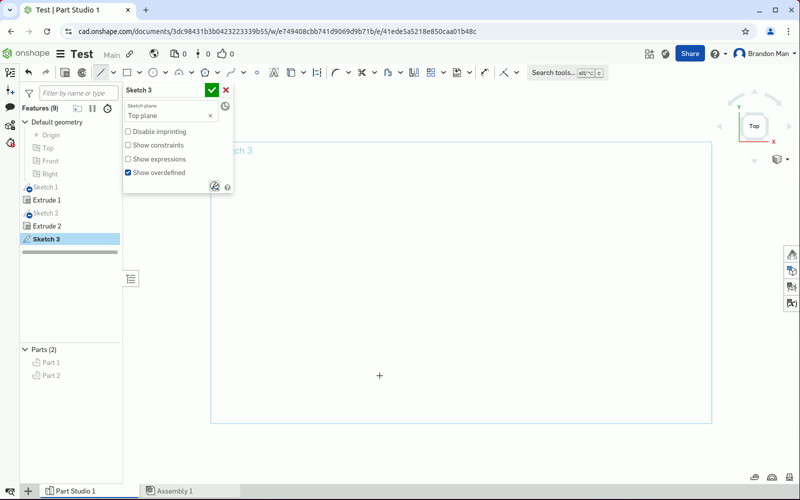
key_up(shift)
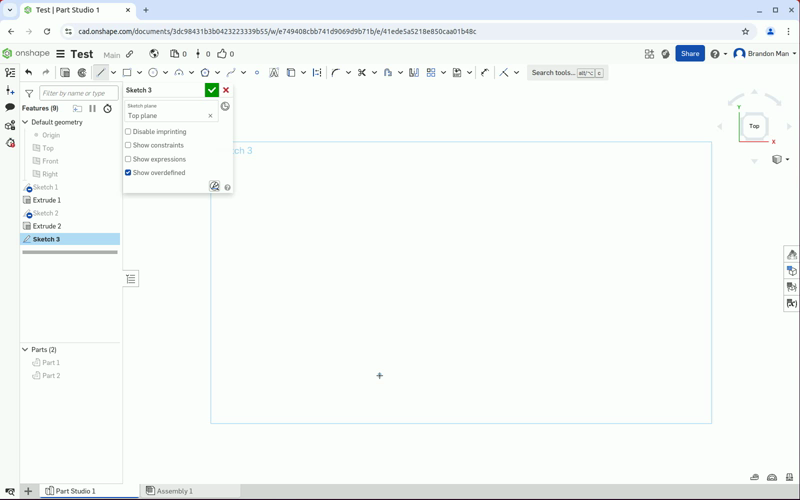
key_down(shift)
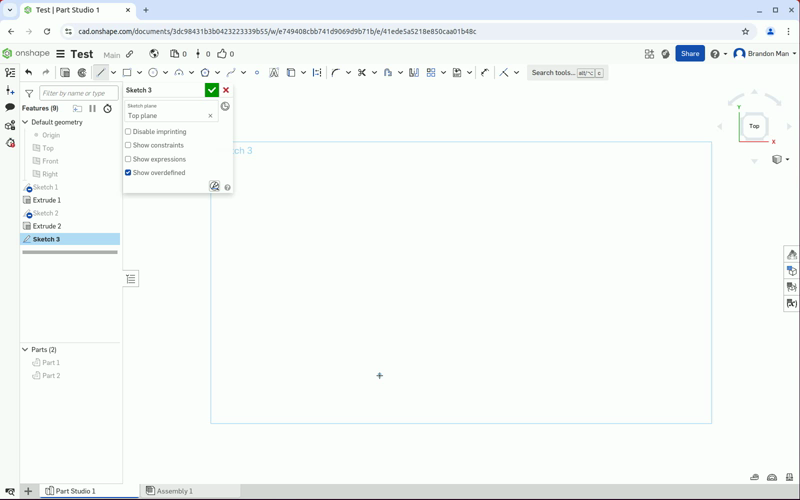
mouse_move(540, 375)
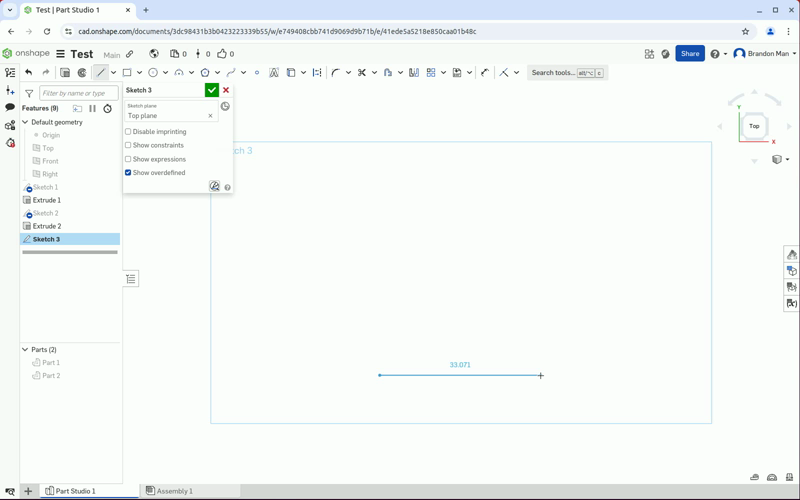
click(540, 375)
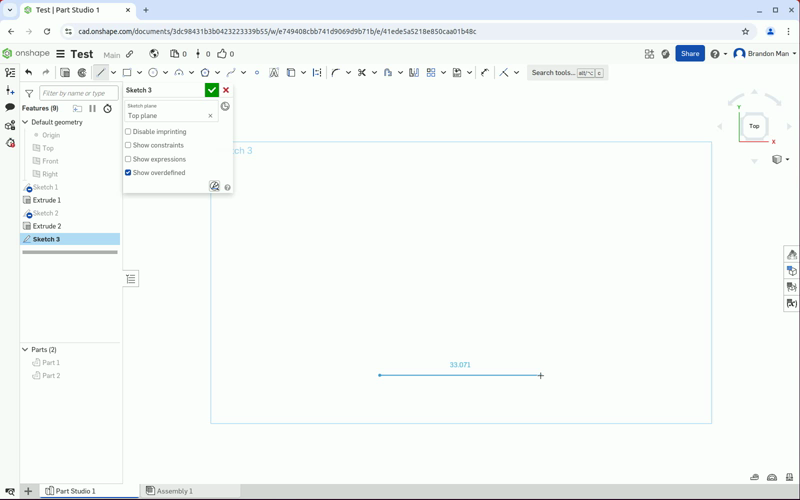
key_up(shift)
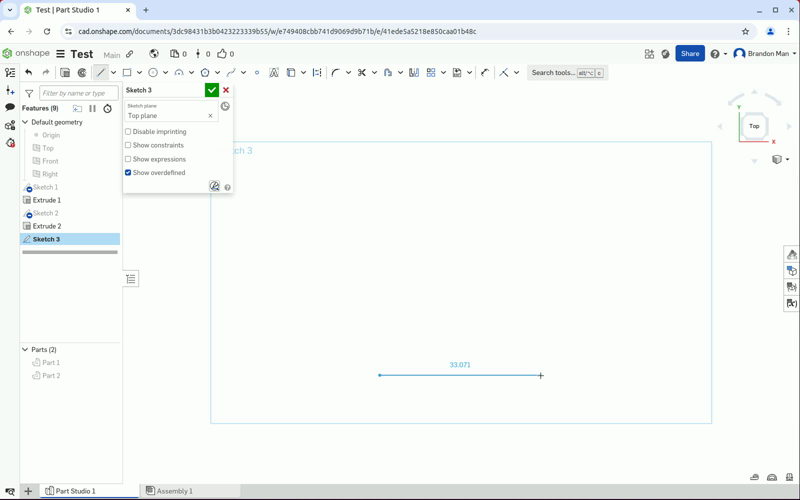
key_down(shift)
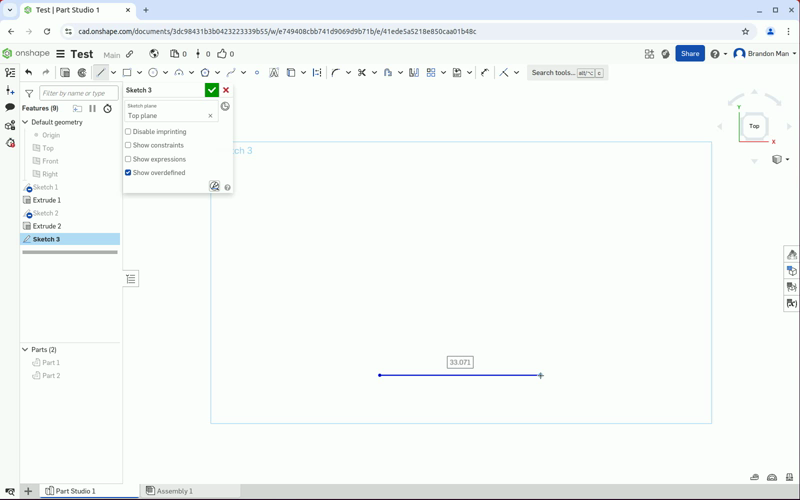
mouse_move(540, 191)
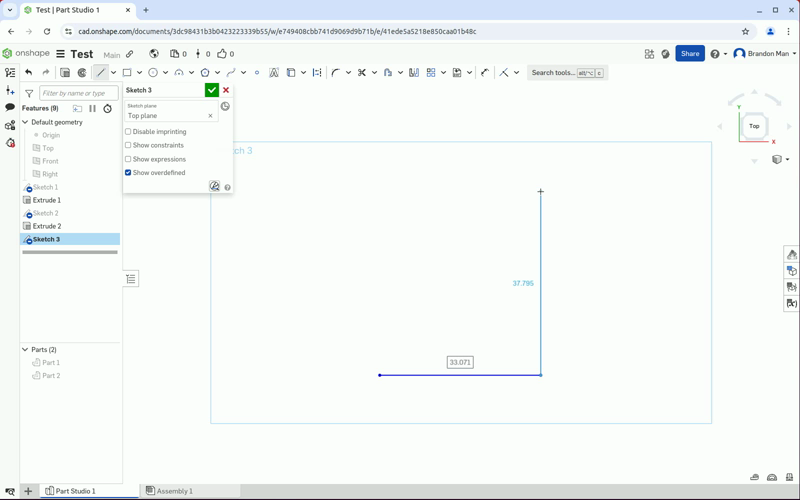
click(540, 191)
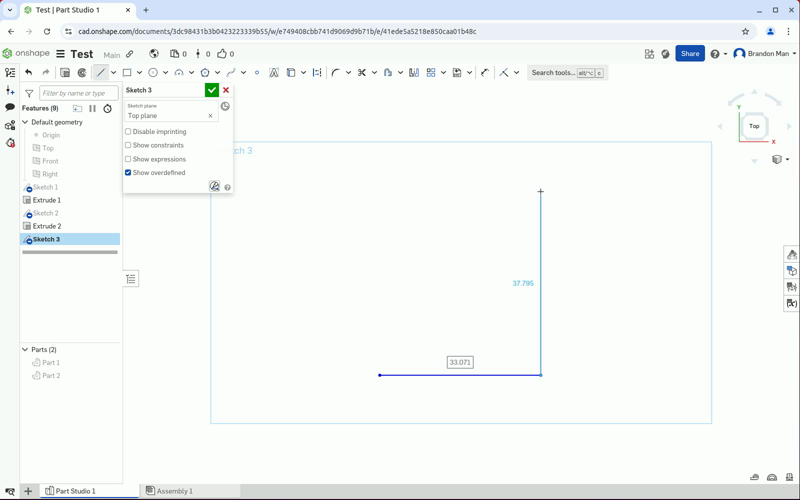
key_up(shift)
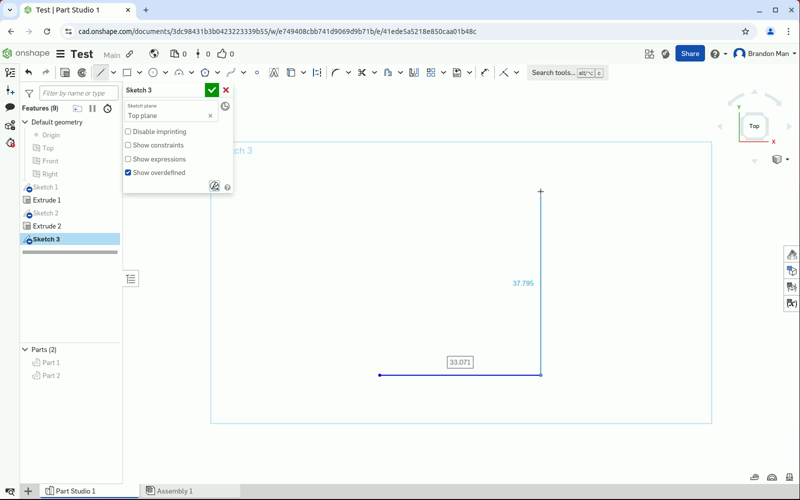
key_down(shift)
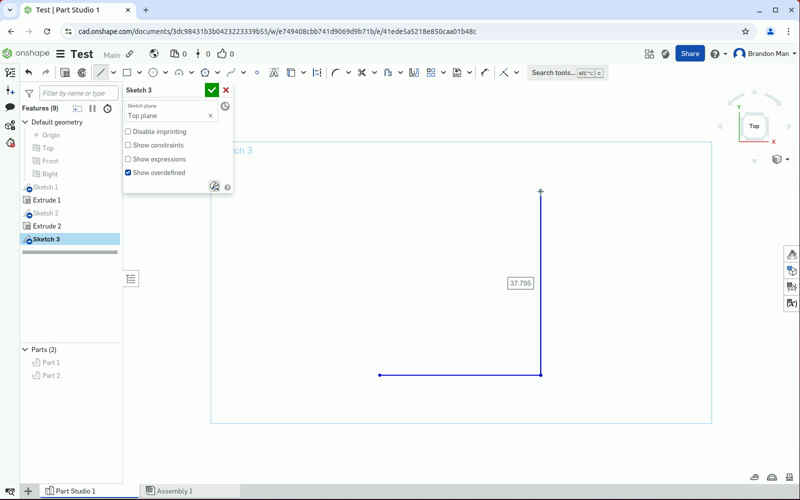
mouse_move(379, 191)
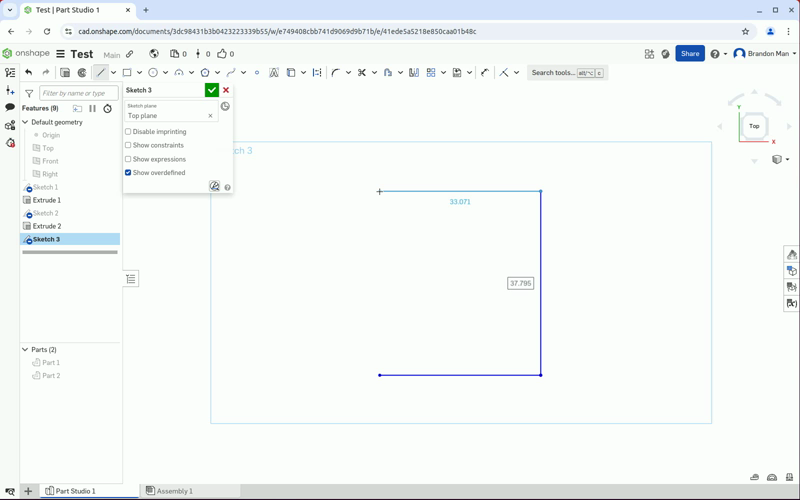
click(379, 191)
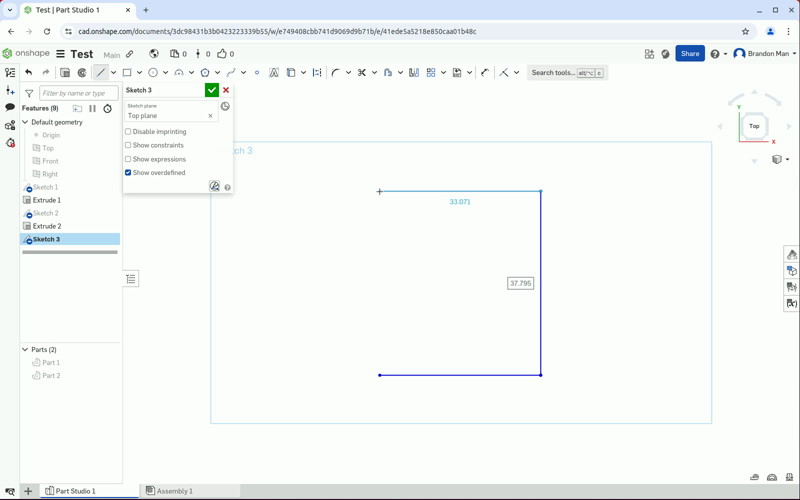
key_up(shift)
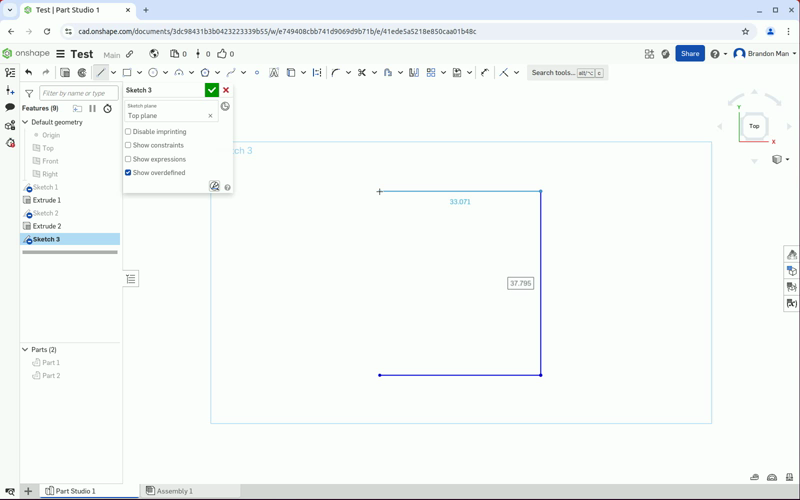
key_down(shift)
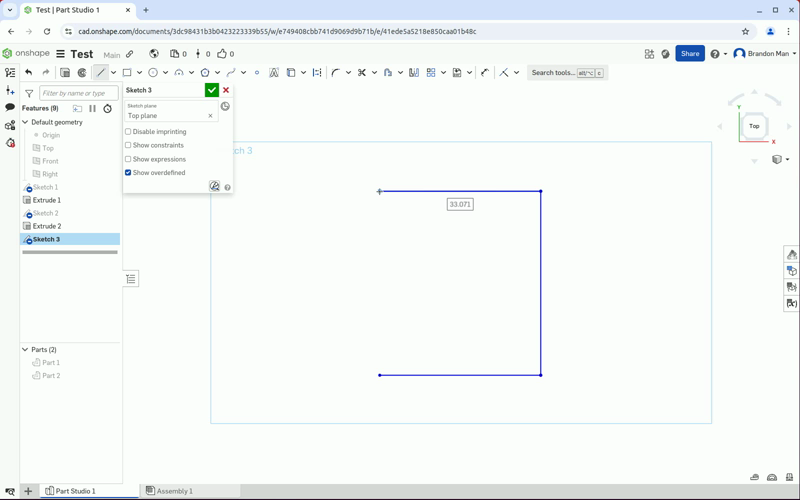
mouse_move(379, 375)
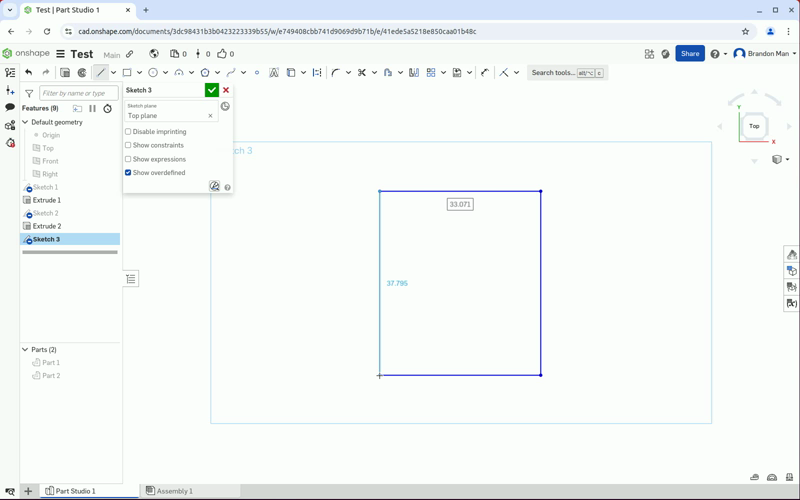
key_up(shift)
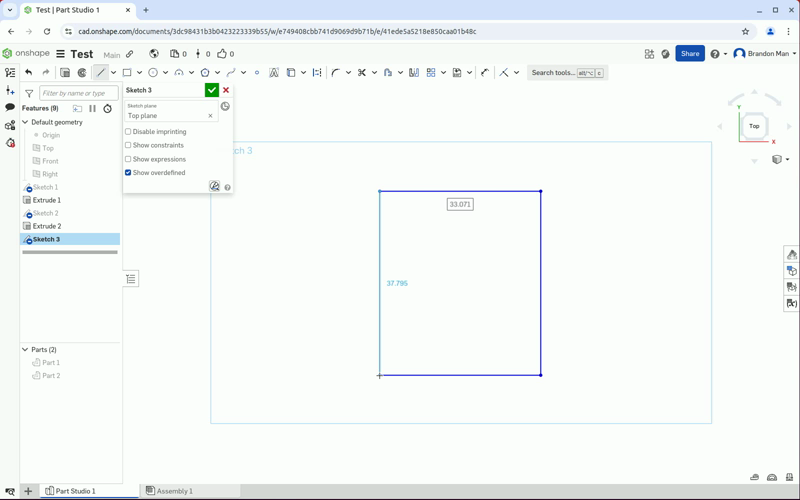
click(379, 375)
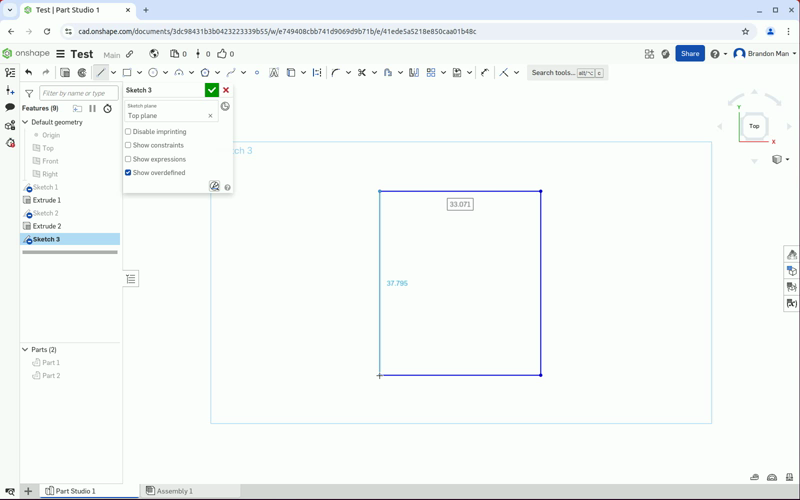
key(esc)
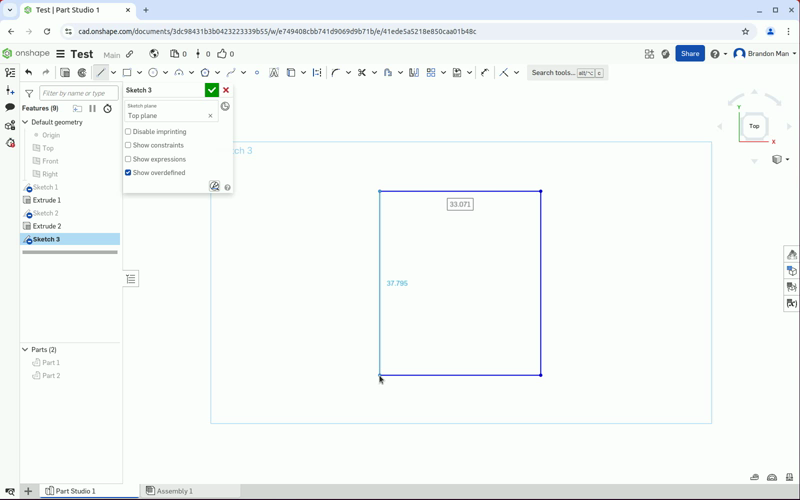
key(l)
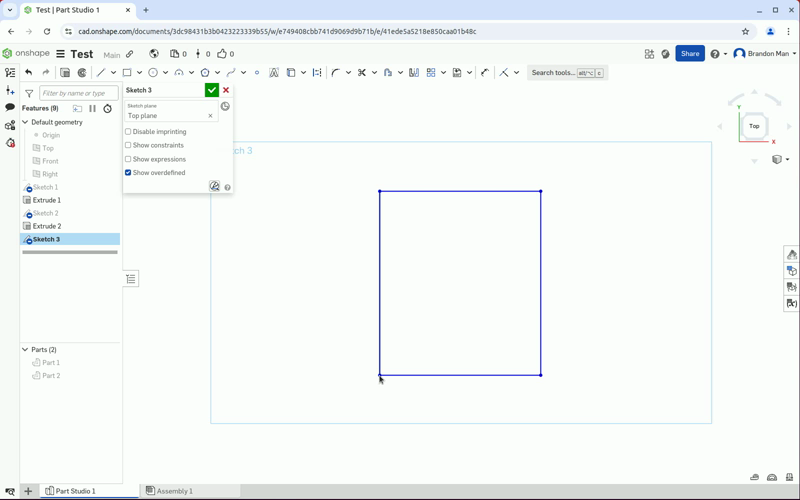
key_down(shift)
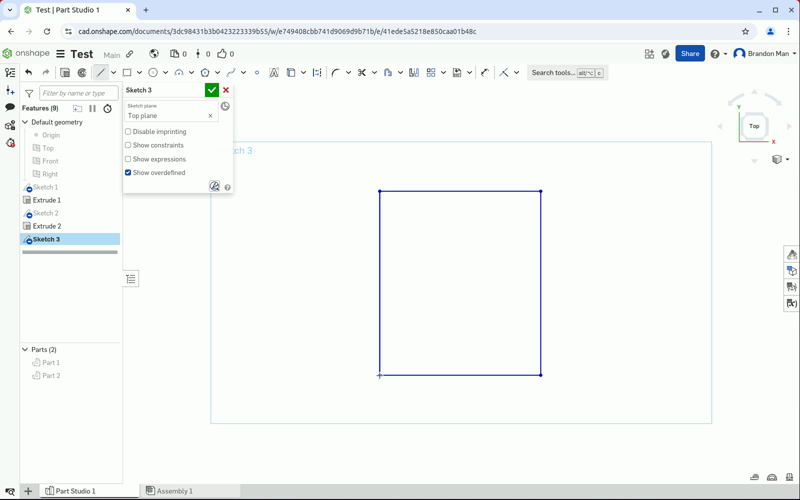
mouse_move(399, 365)
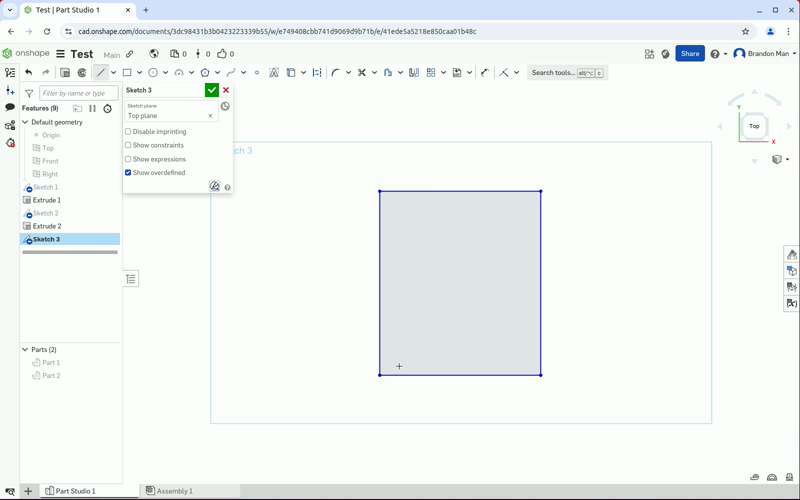
click(399, 365)
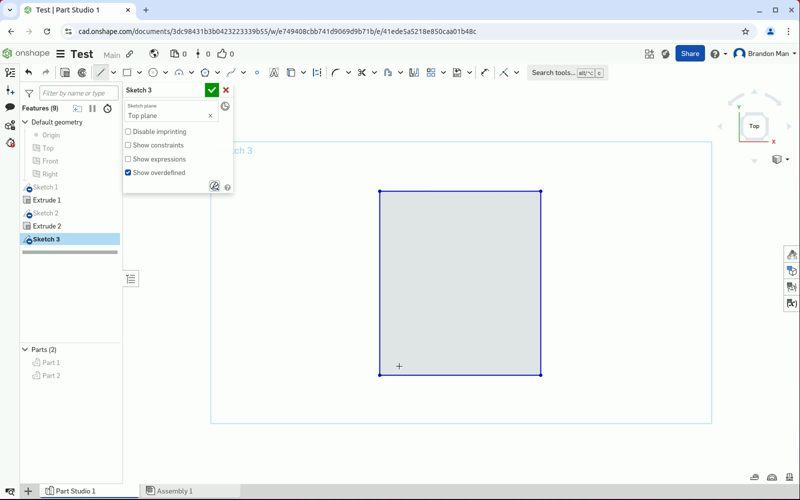
key_up(shift)
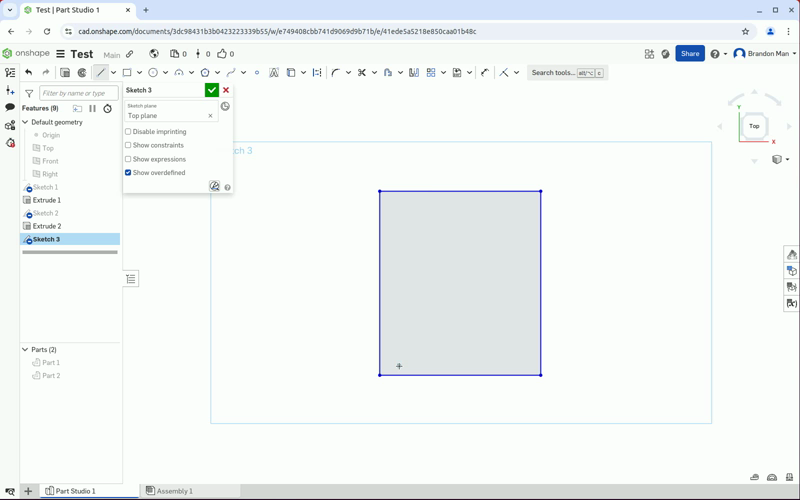
key_down(shift)
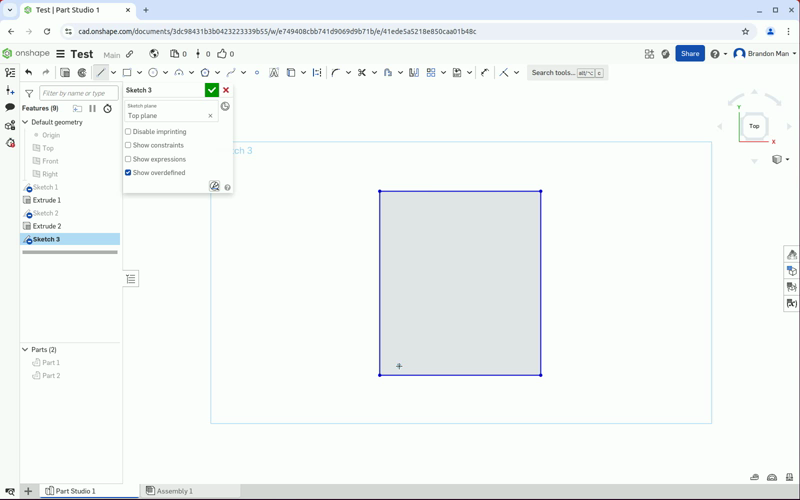
mouse_move(429, 365)
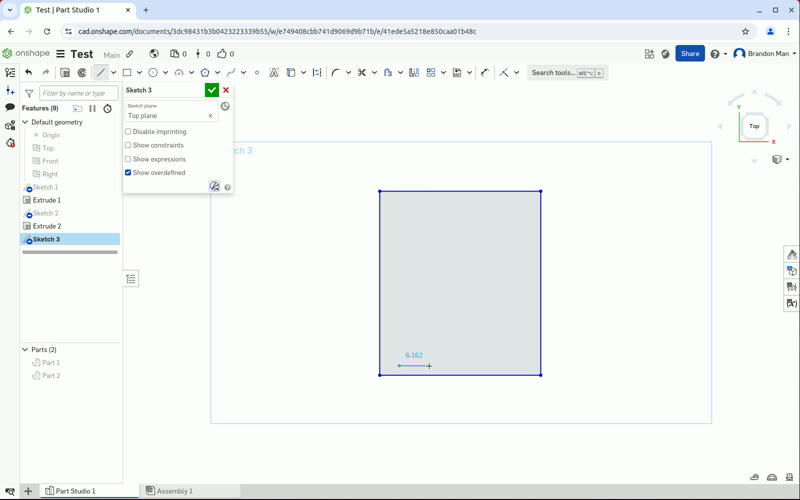
mouse_move(410, 365)
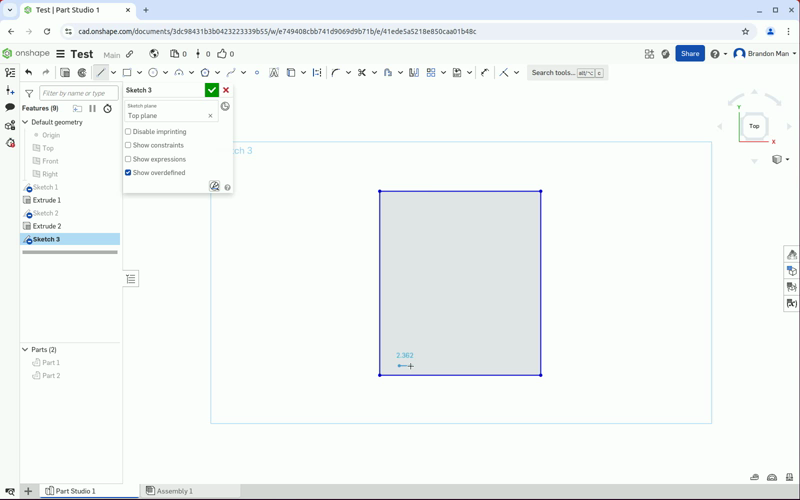
click(410, 365)
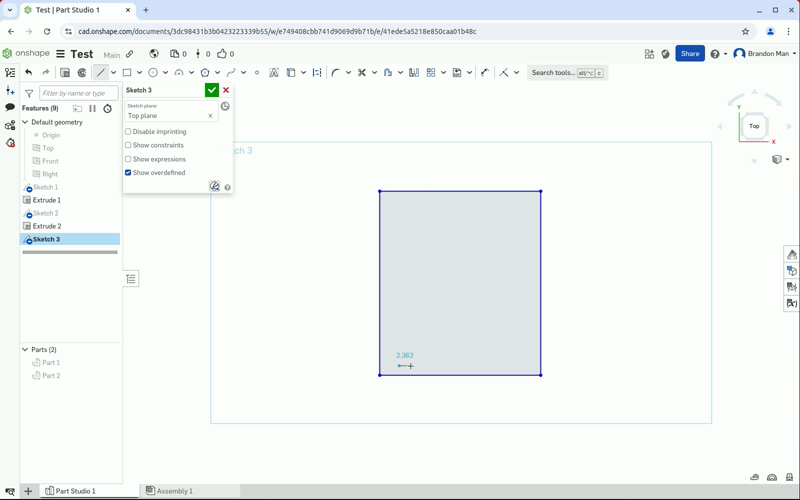
key_up(shift)
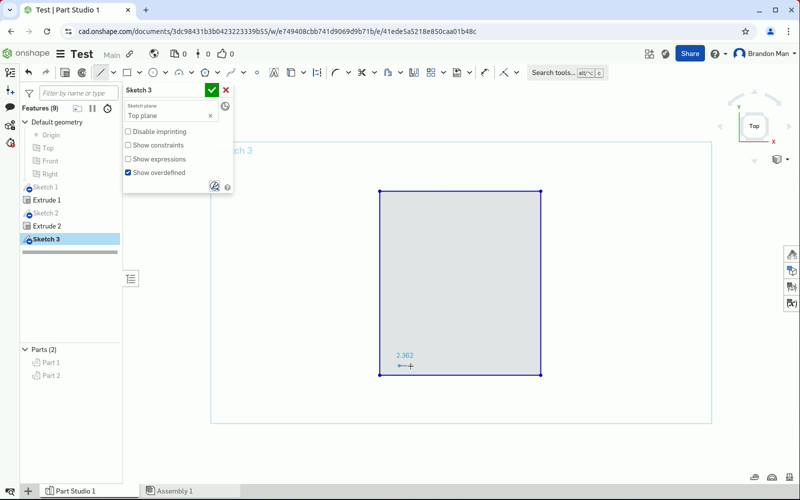
key_down(shift)
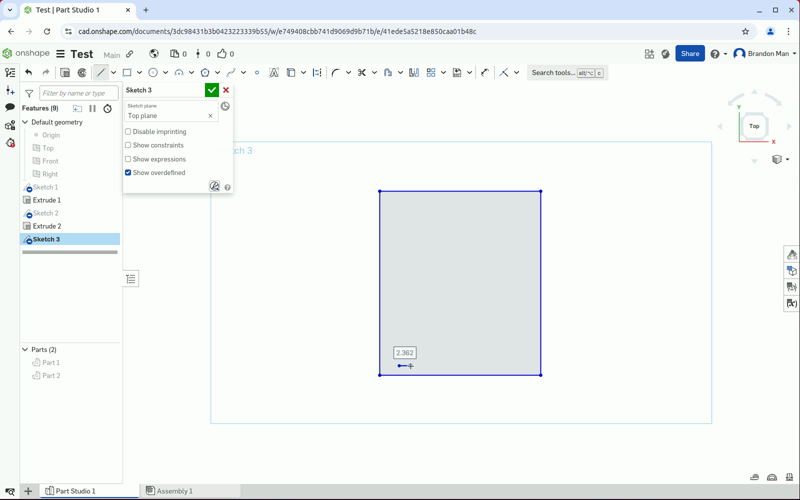
mouse_move(510, 365)
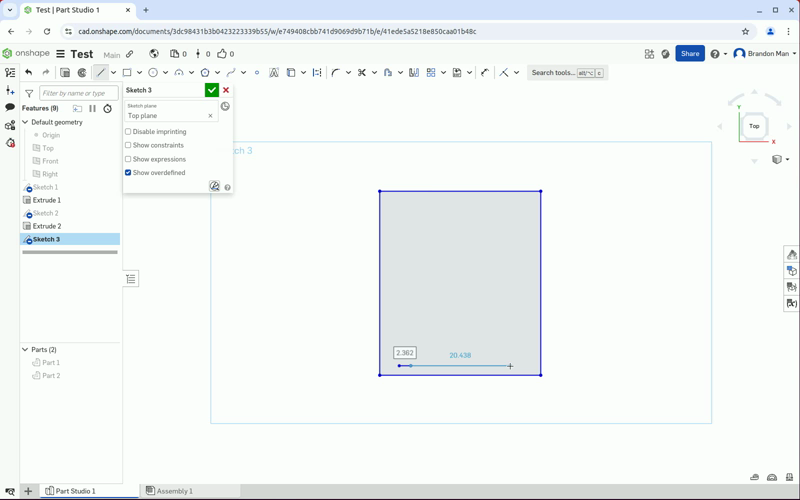
click(510, 365)
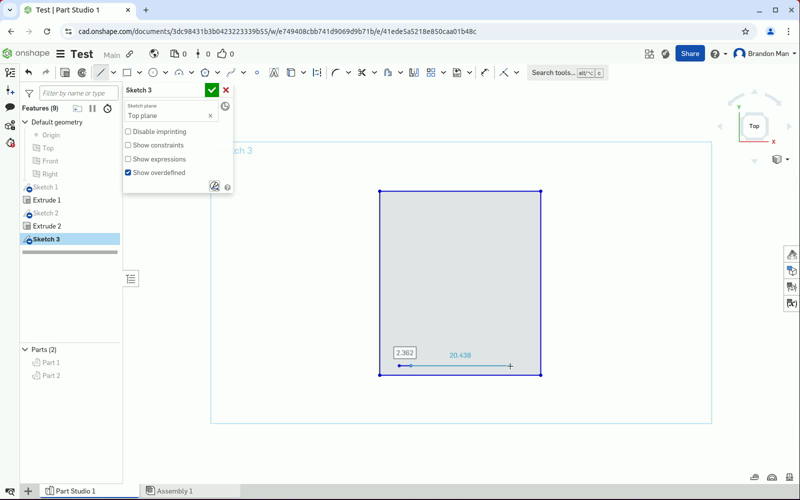
key_up(shift)
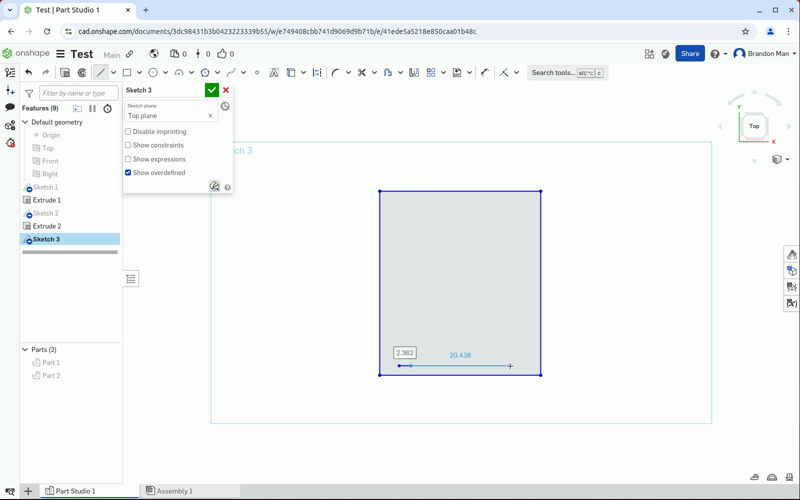
key_down(shift)
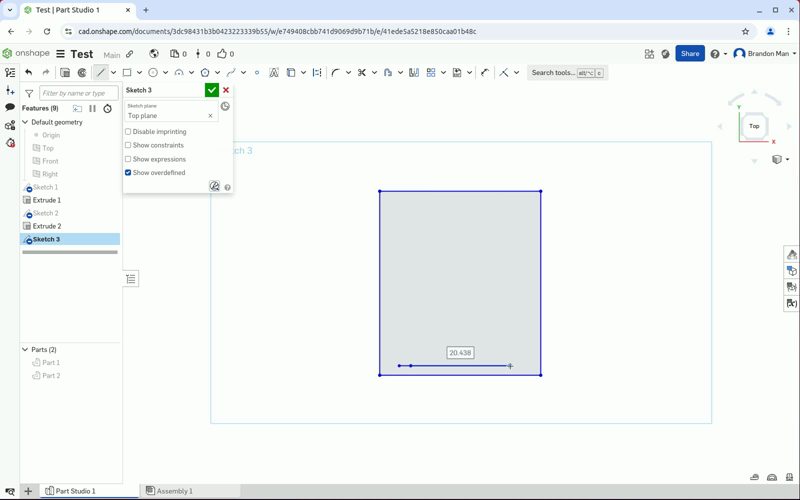
mouse_move(540, 365)
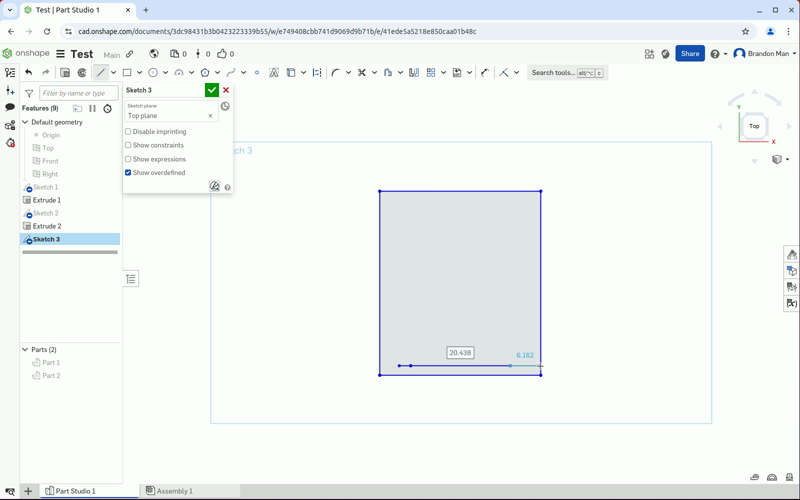
mouse_move(519, 365)
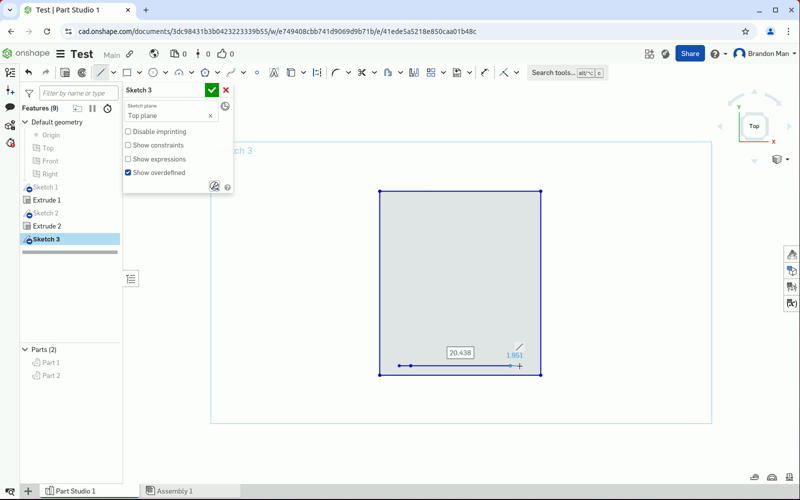
click(519, 365)
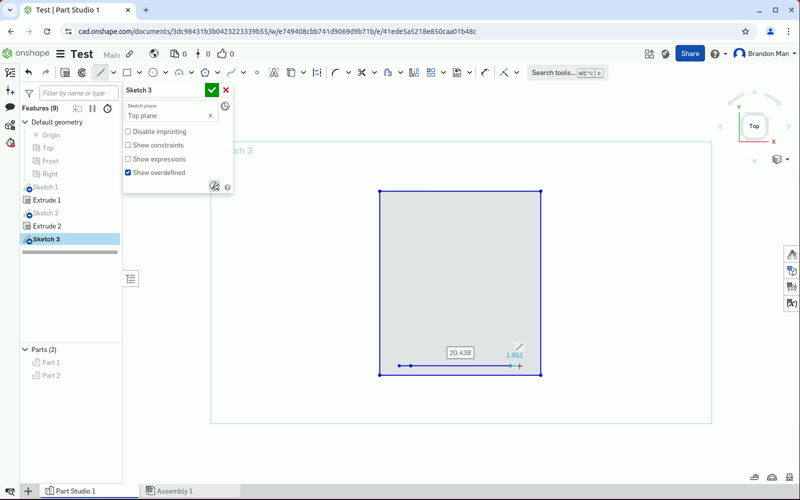
key_up(shift)
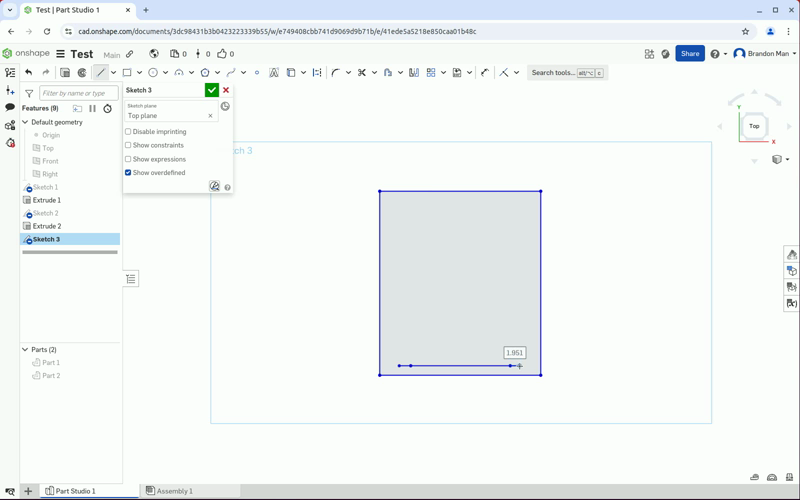
key_down(shift)
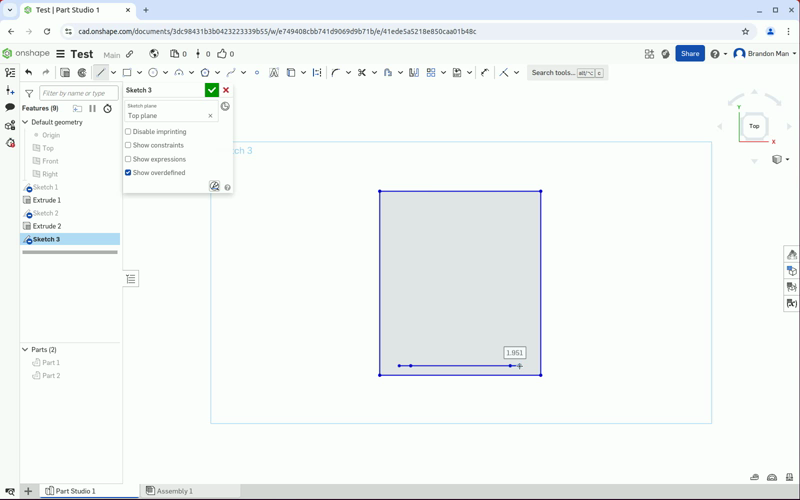
mouse_move(549, 365)
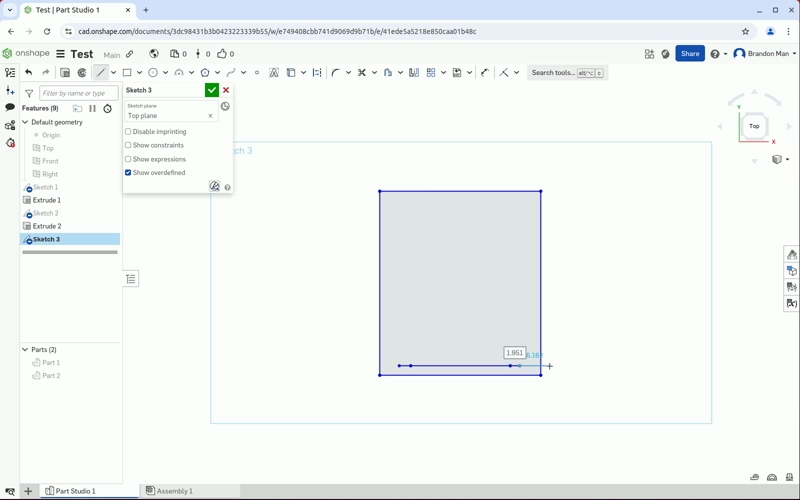
mouse_move(519, 356)
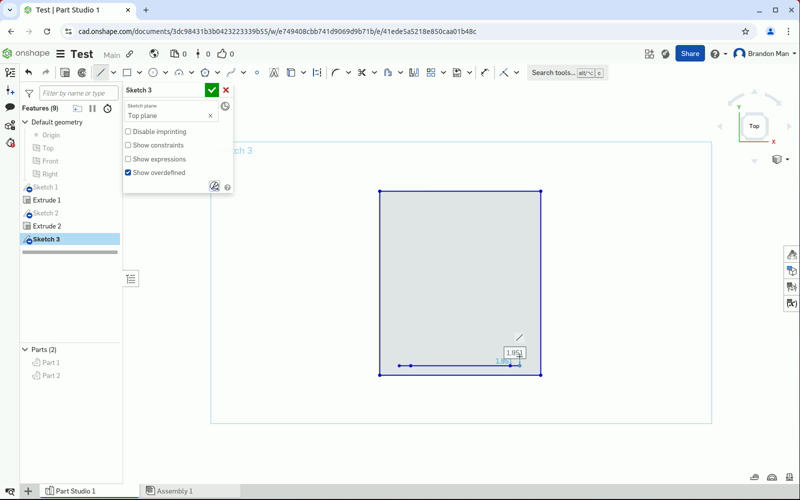
click(519, 356)
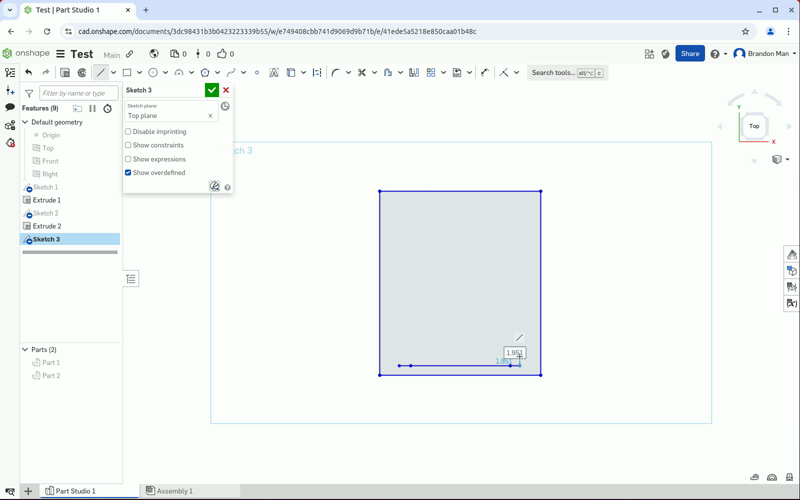
key_up(shift)
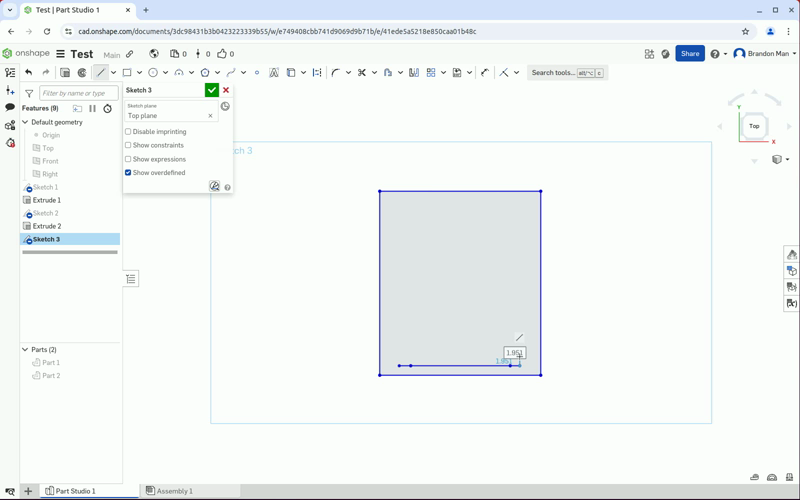
key_down(shift)
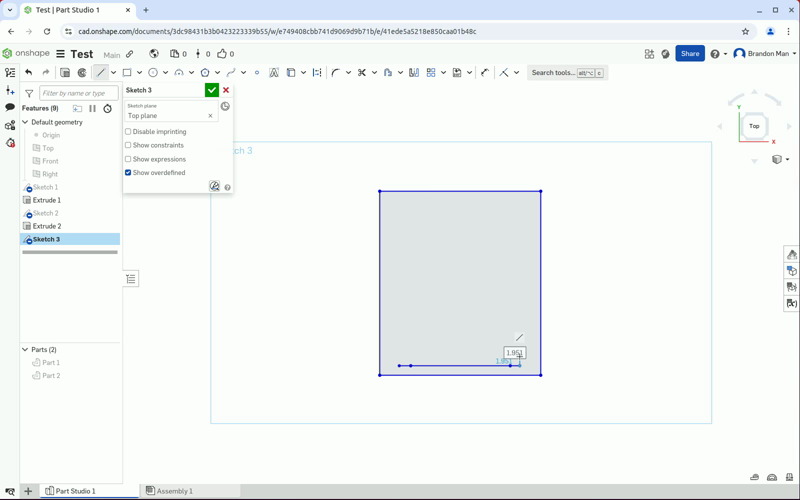
mouse_move(519, 210)
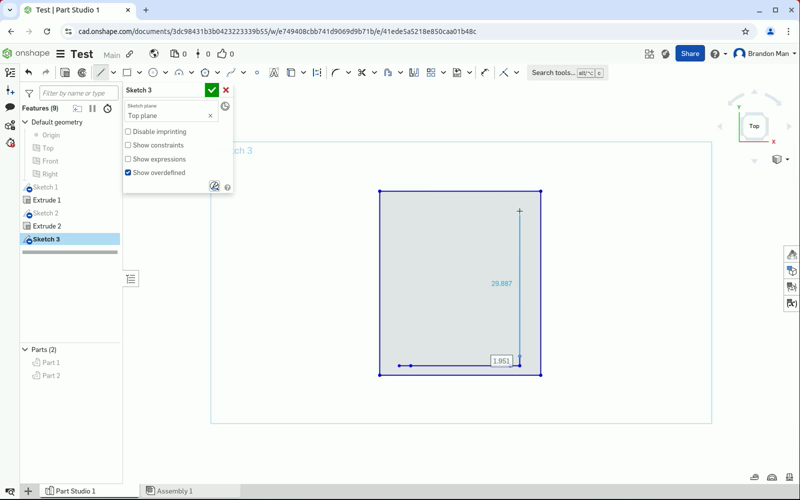
click(519, 210)
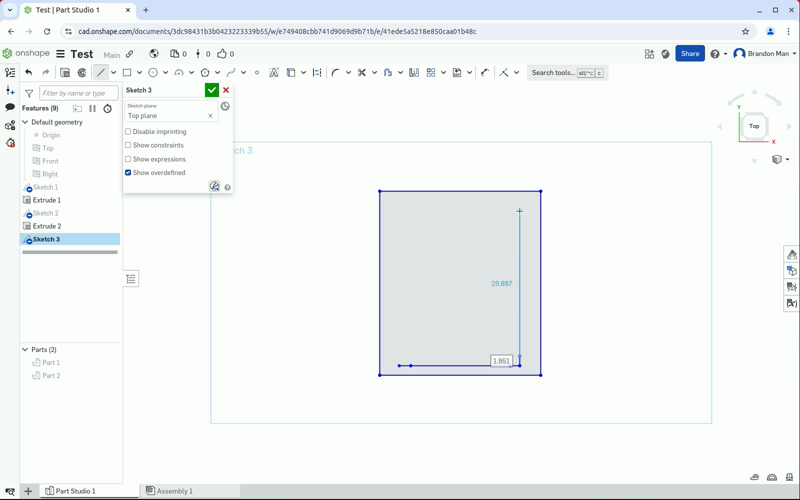
key_up(shift)
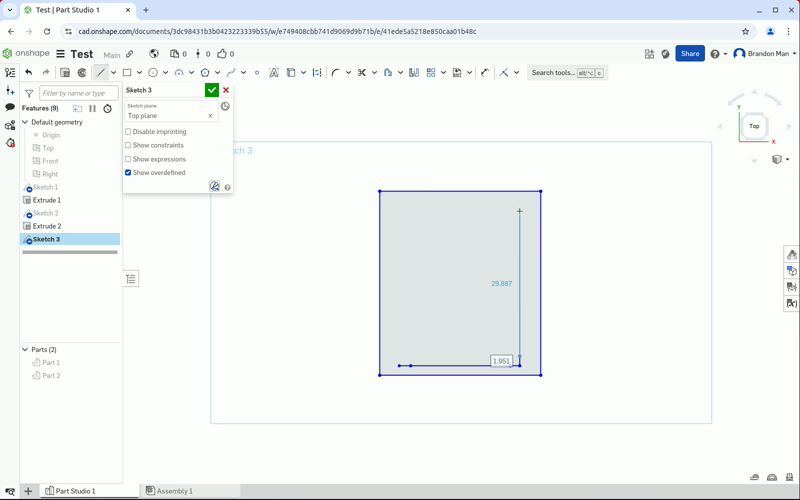
key_down(shift)
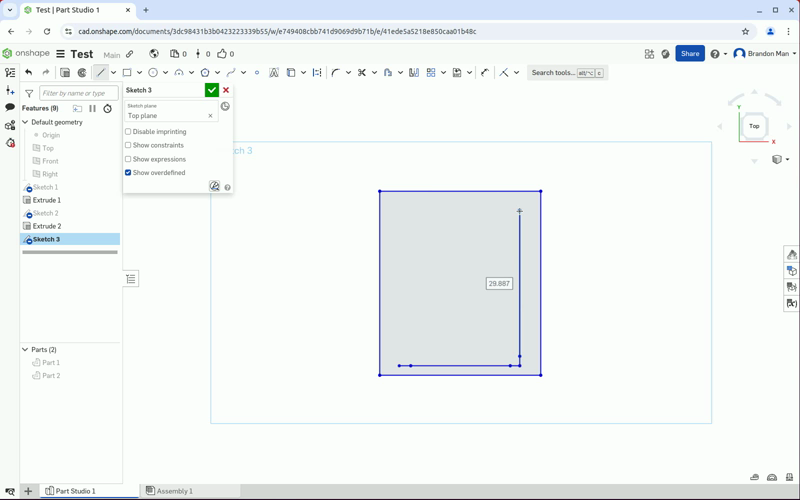
mouse_move(549, 210)
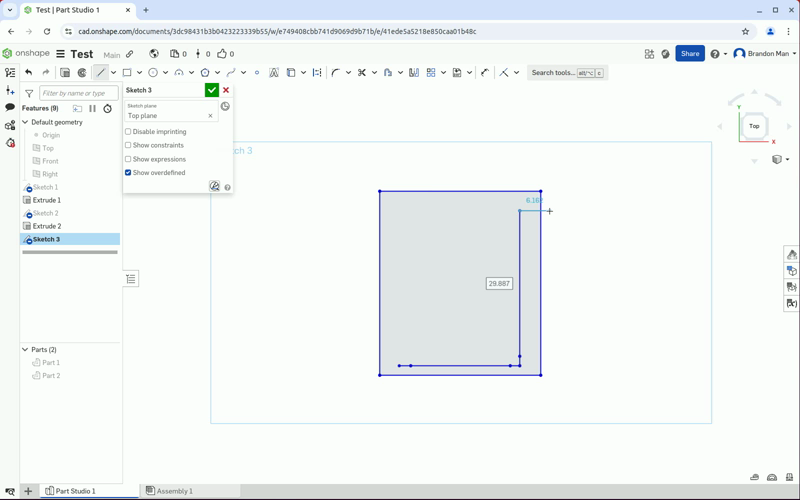
mouse_move(519, 200)
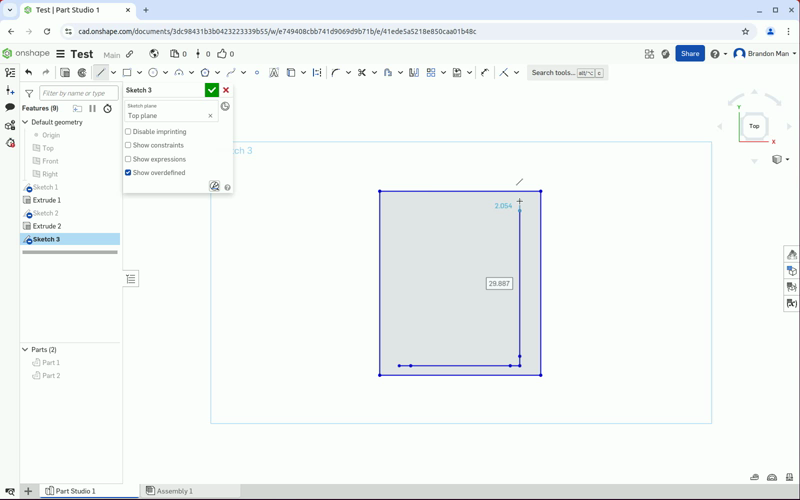
click(519, 200)
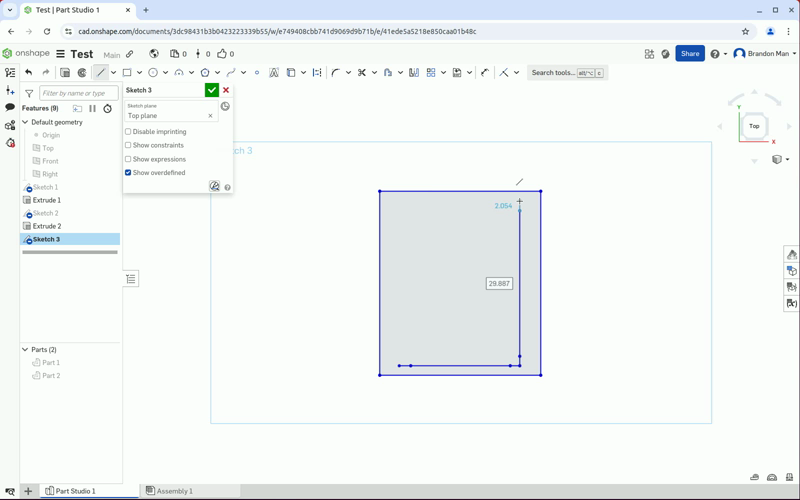
key_up(shift)
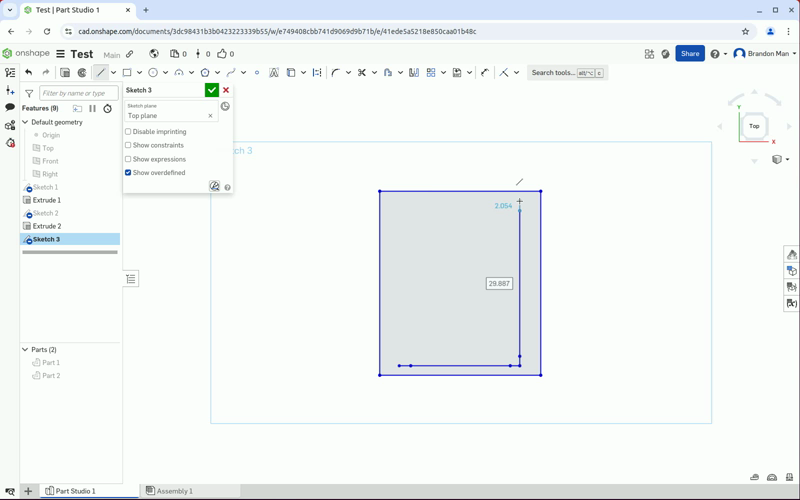
key_down(shift)
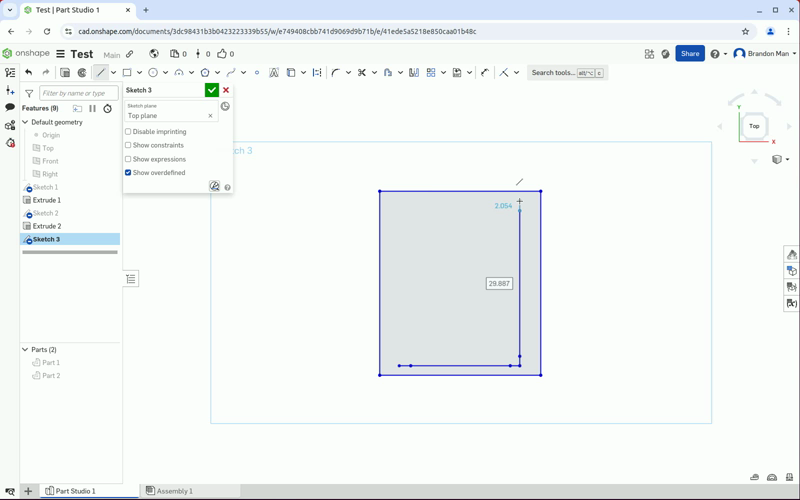
mouse_move(549, 200)
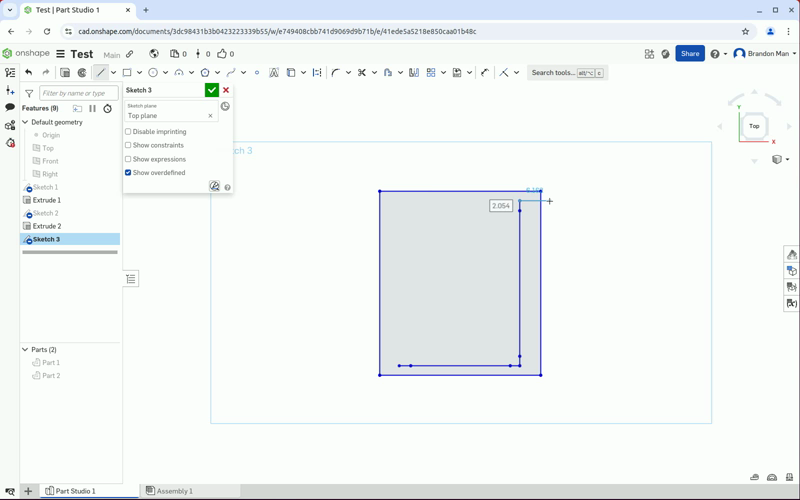
mouse_move(510, 200)
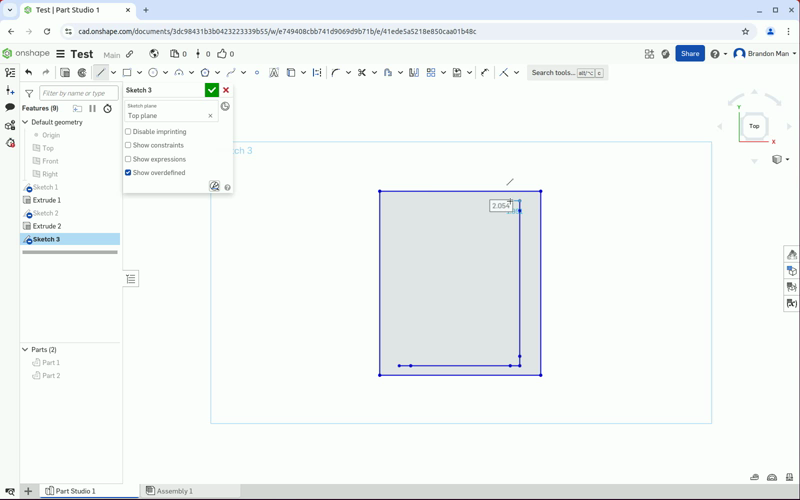
click(510, 200)
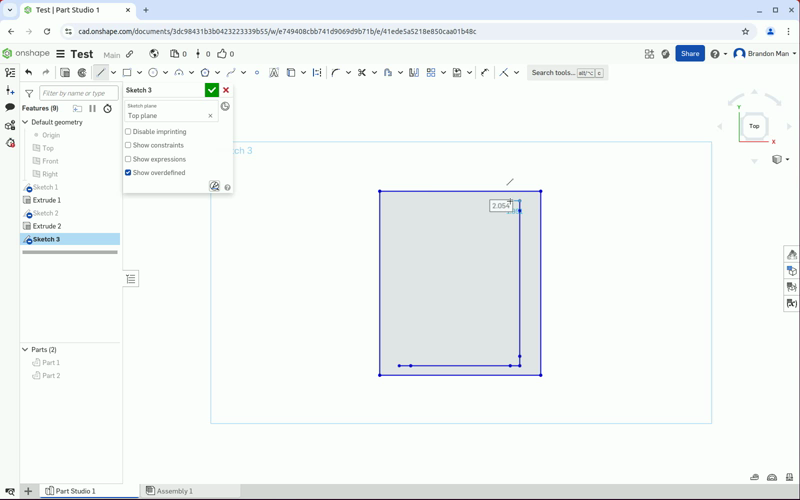
key_up(shift)
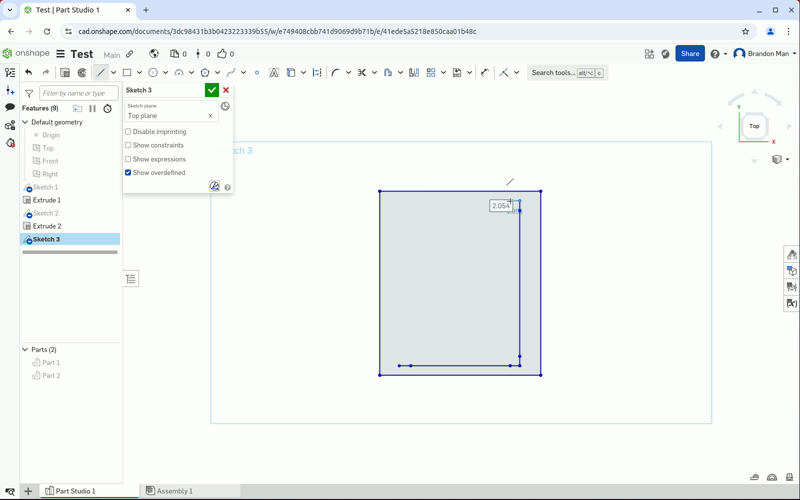
key_down(shift)
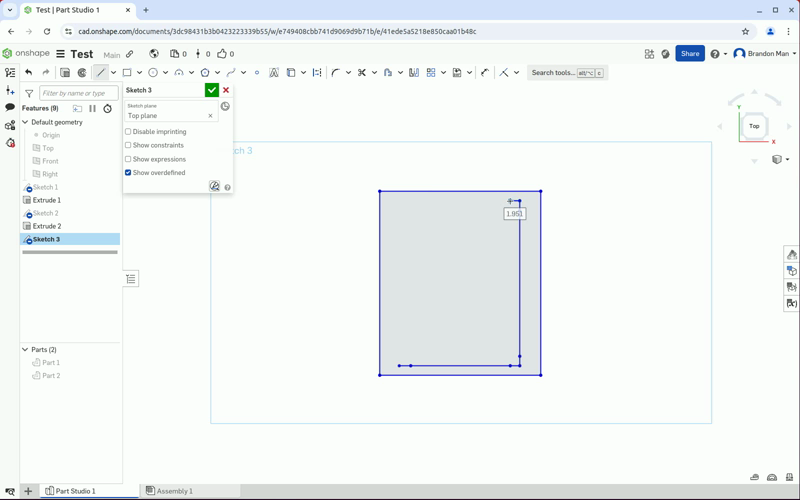
mouse_move(410, 200)
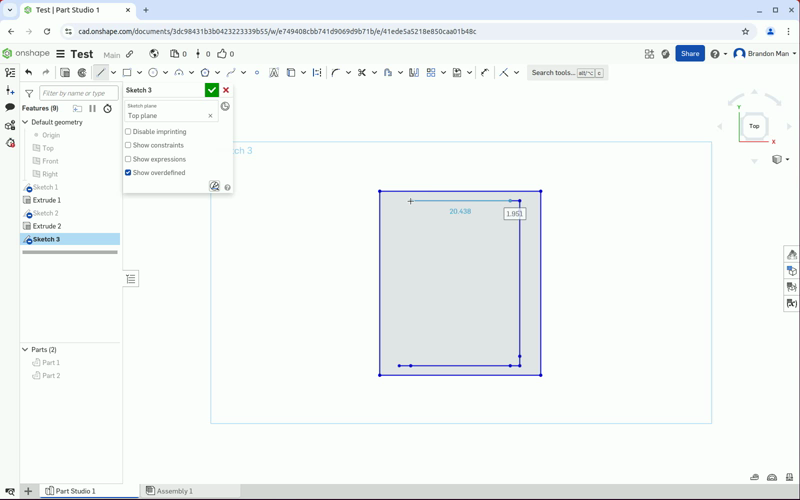
click(410, 200)
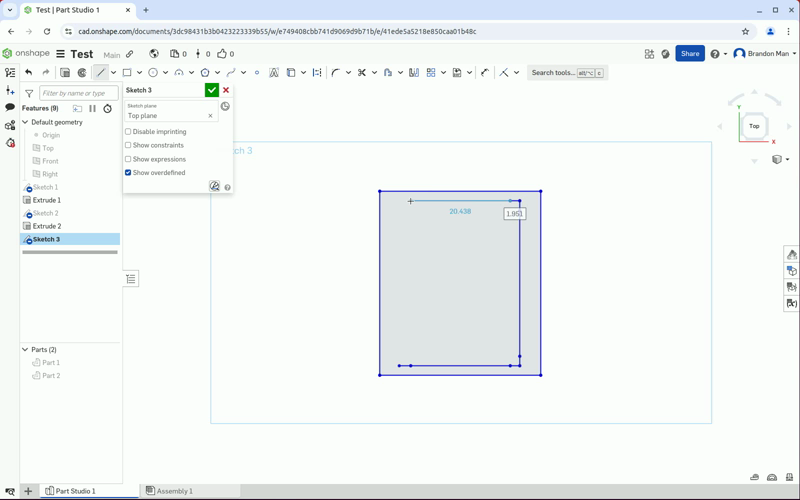
key_up(shift)
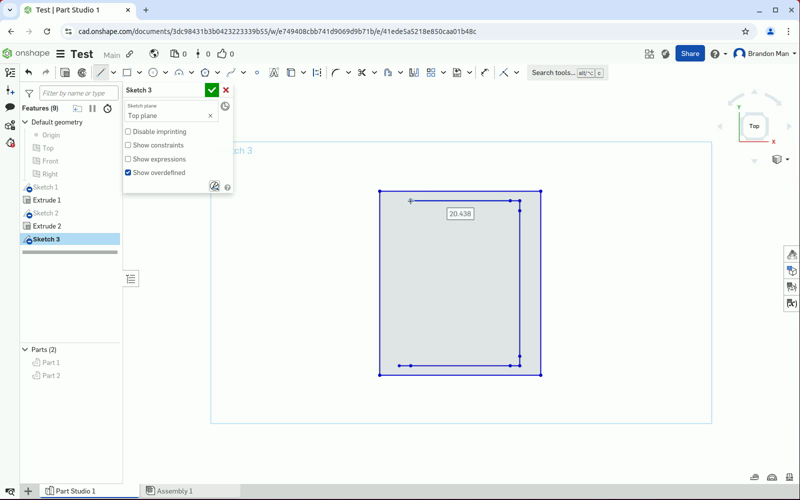
key_down(shift)
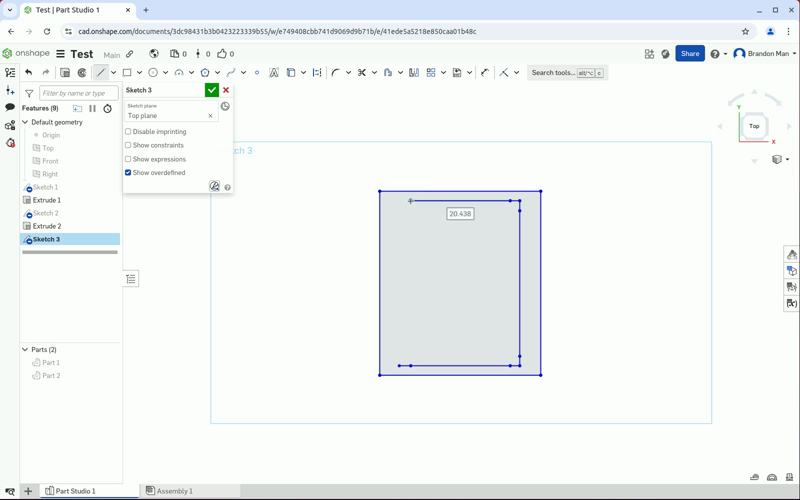
mouse_move(440, 200)
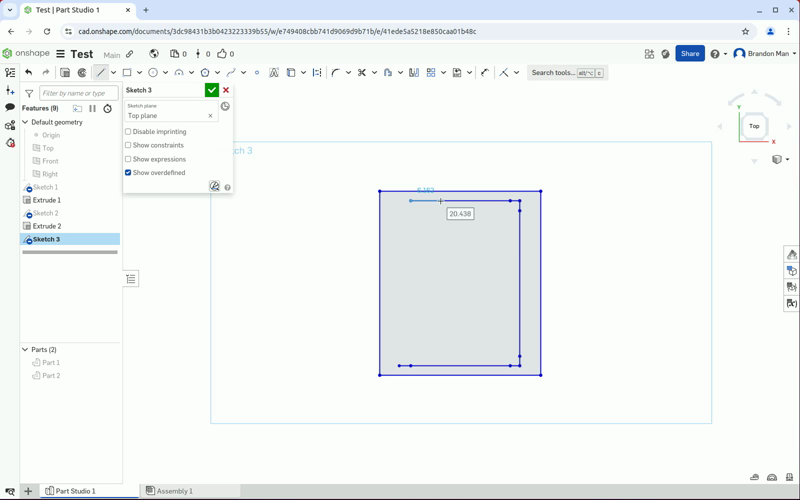
mouse_move(399, 200)
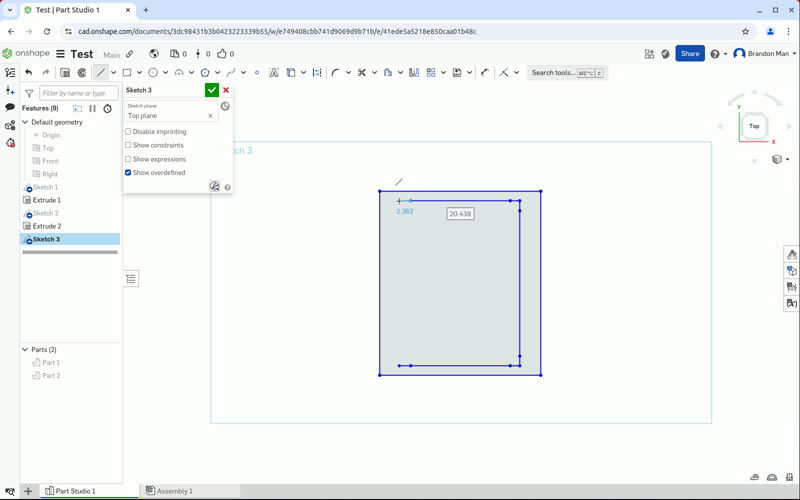
click(399, 200)
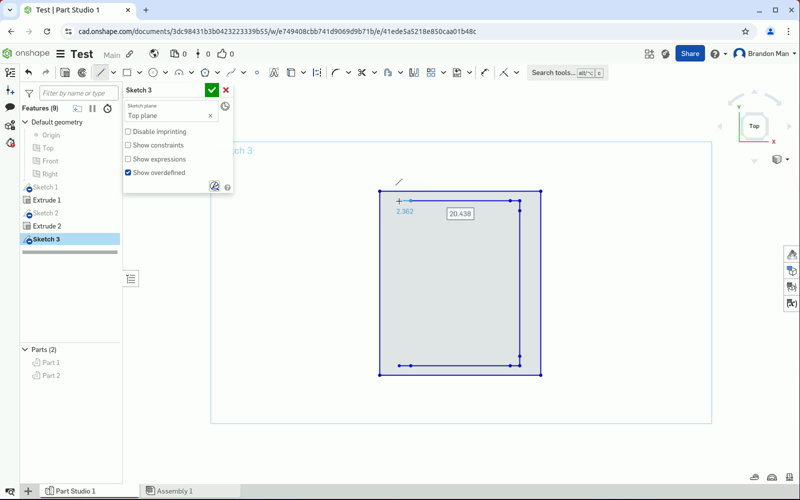
key_up(shift)
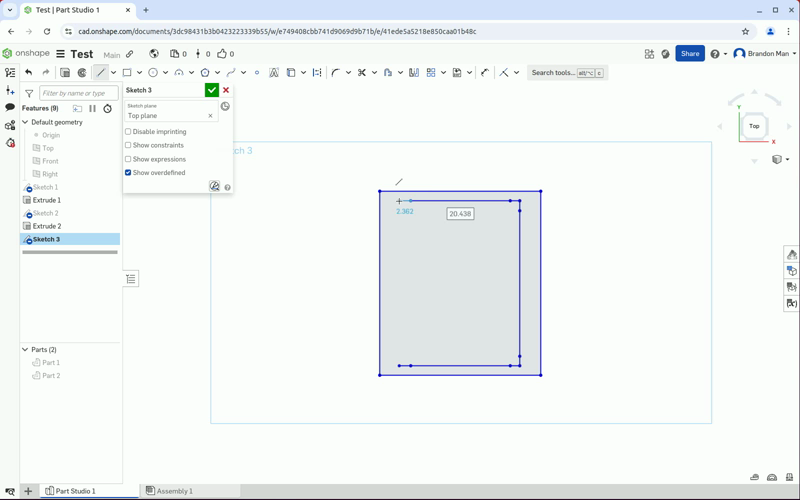
key_down(shift)
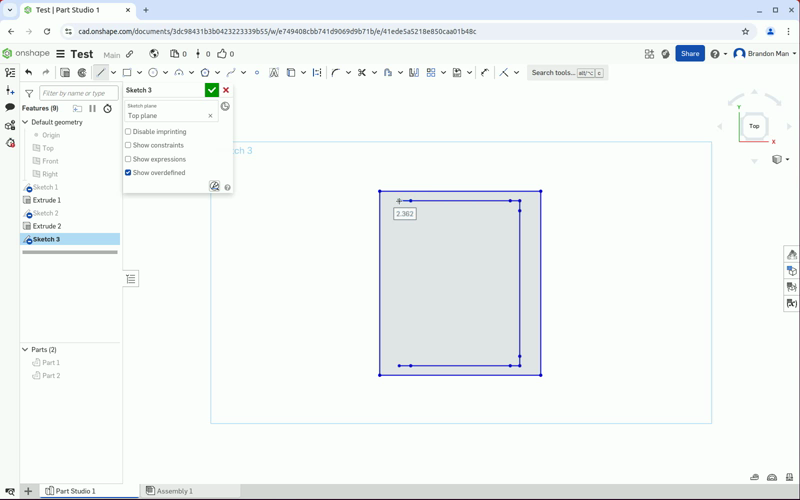
mouse_move(429, 200)
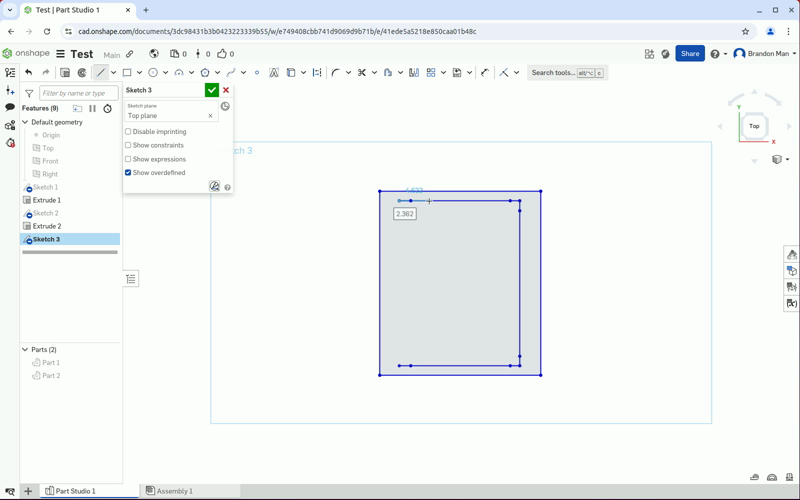
mouse_move(399, 210)
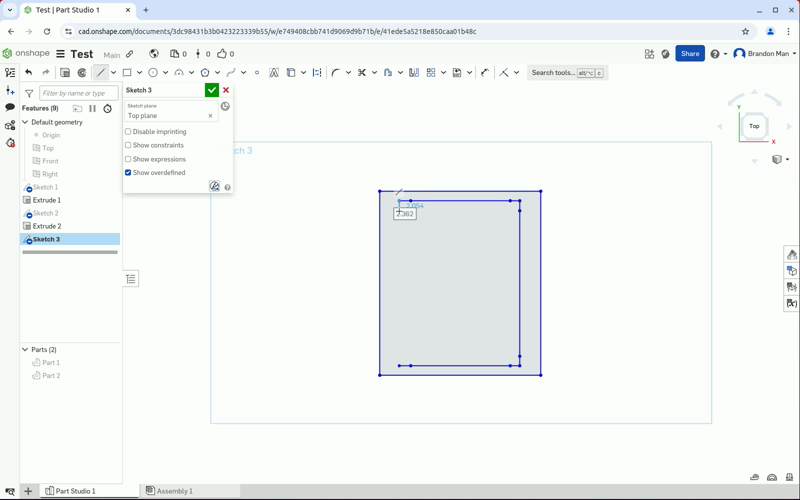
click(399, 210)
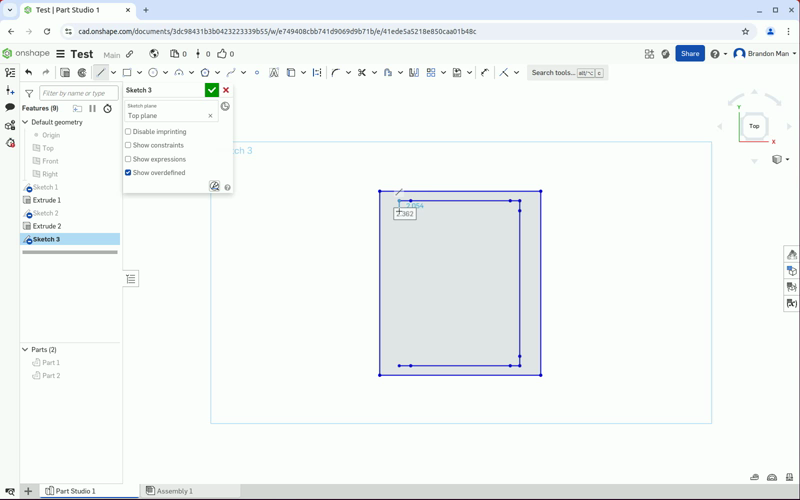
key_up(shift)
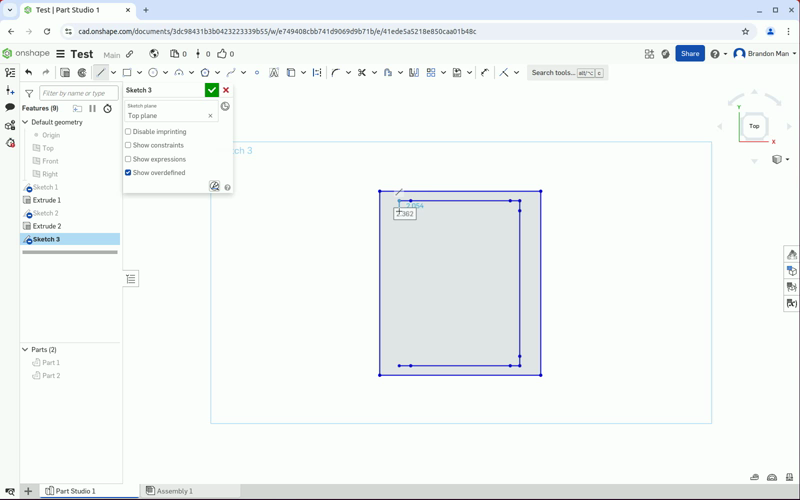
key_down(shift)
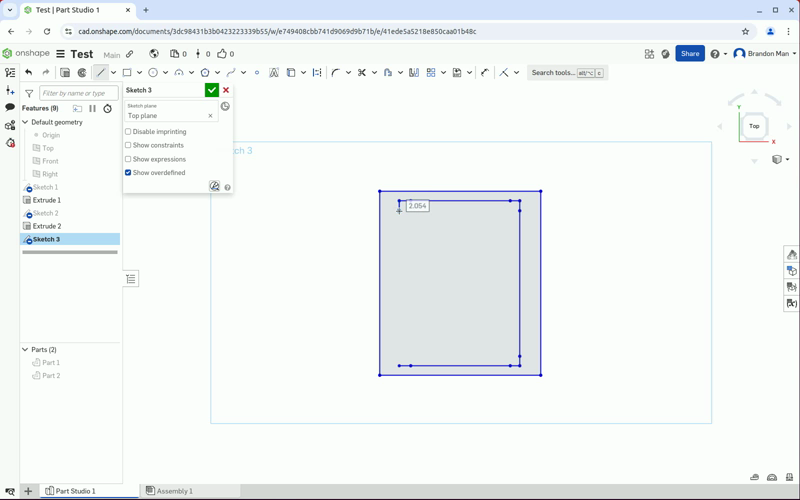
mouse_move(399, 356)
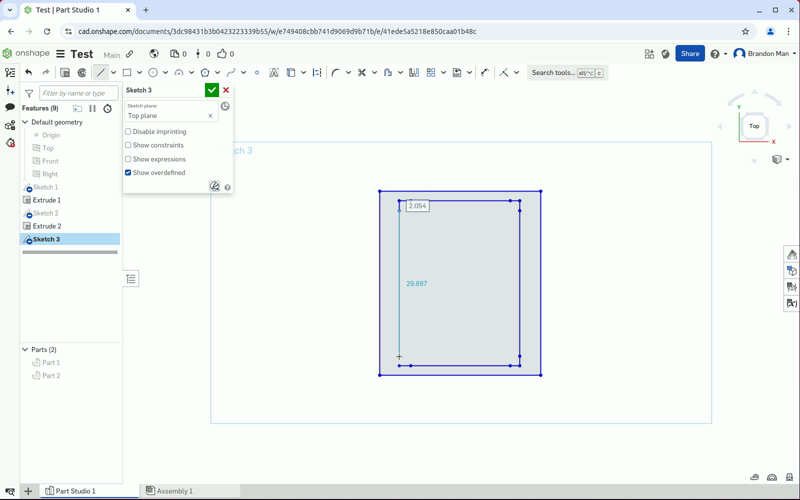
click(399, 356)
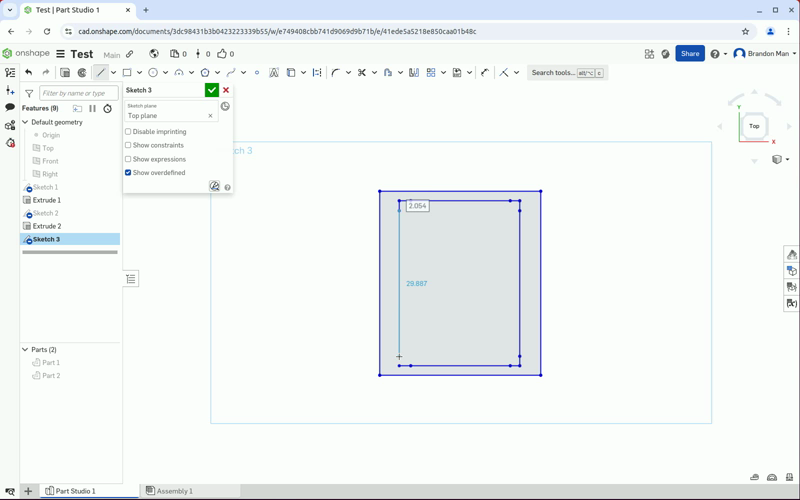
key_up(shift)
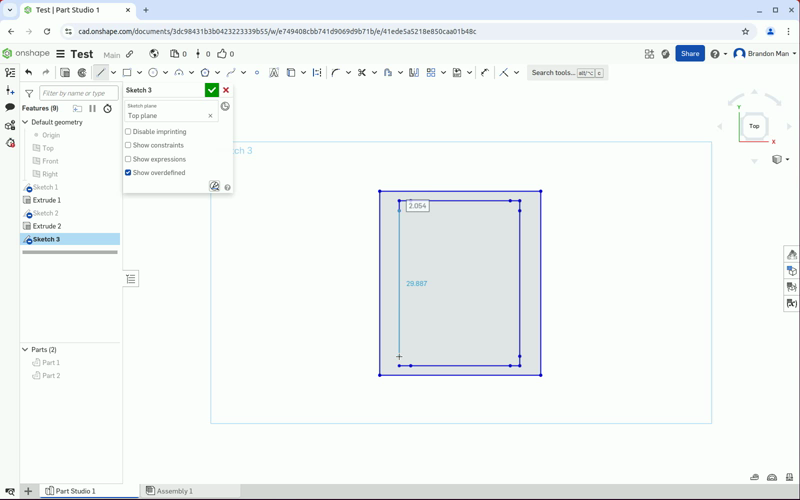
mouse_move(429, 356)
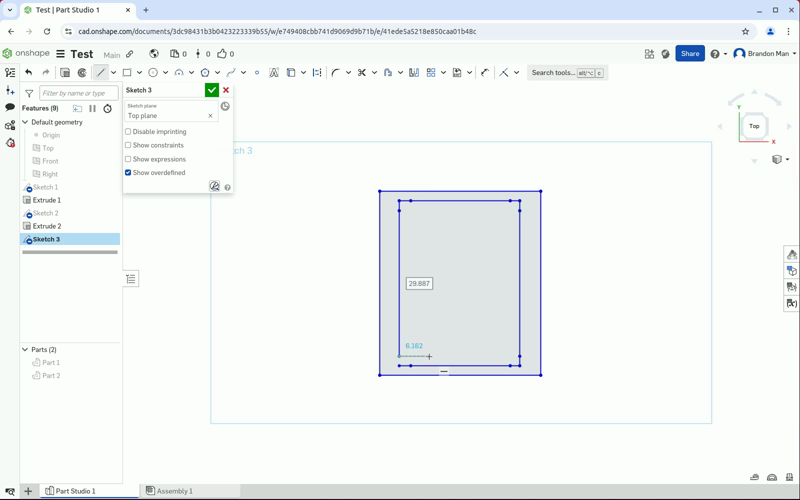
key_down(shift)
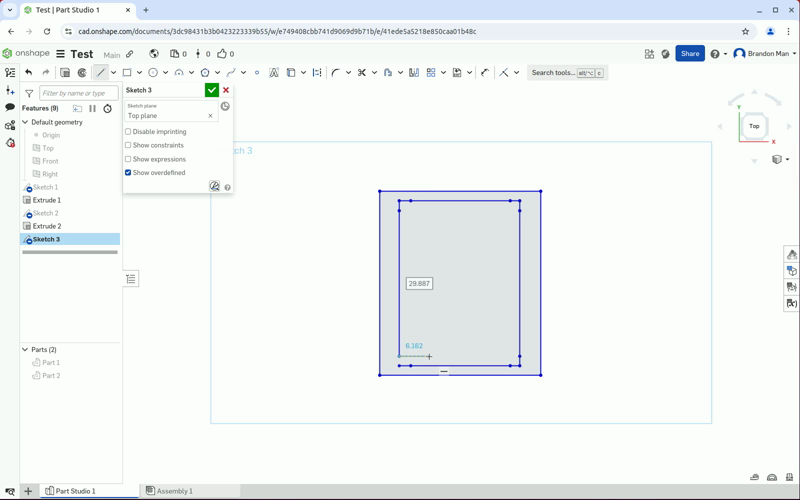
mouse_move(399, 365)
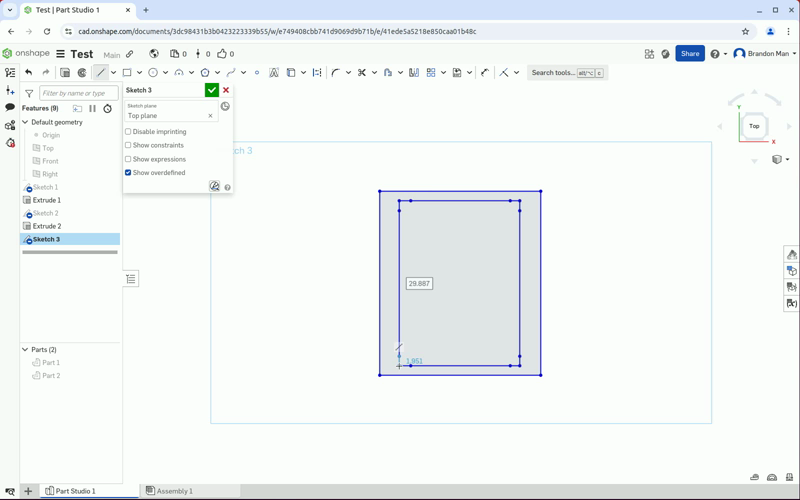
key_up(shift)
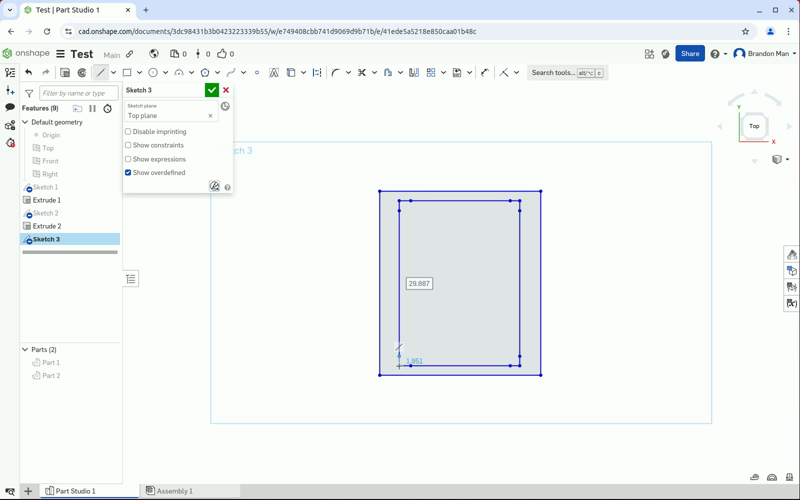
click(399, 365)
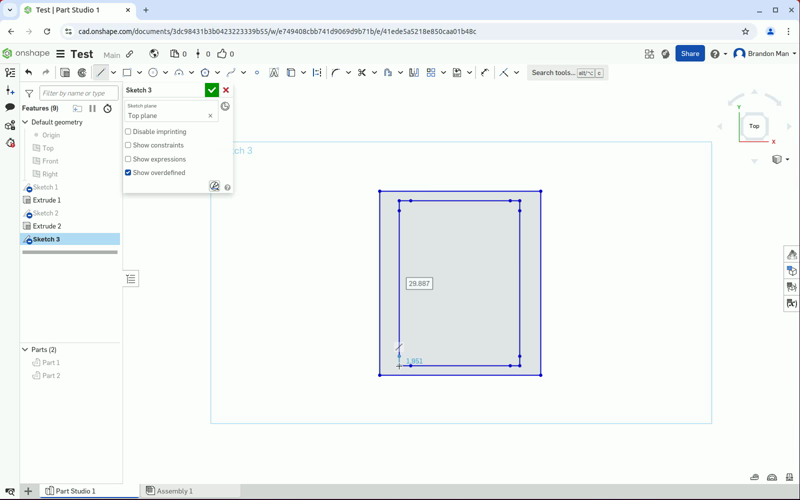
key(esc)
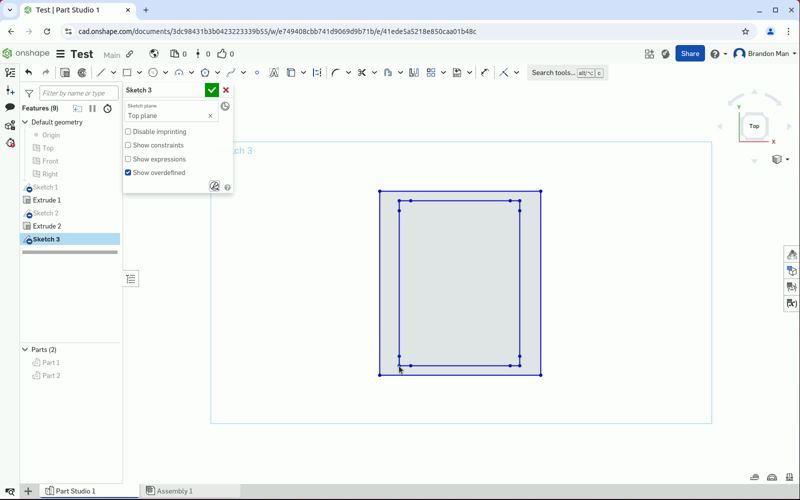
mouse_move(389, 281)
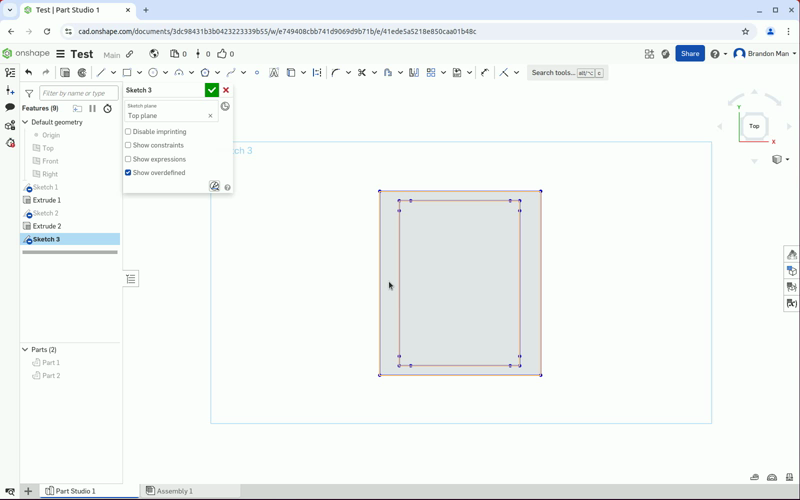
click(389, 281)
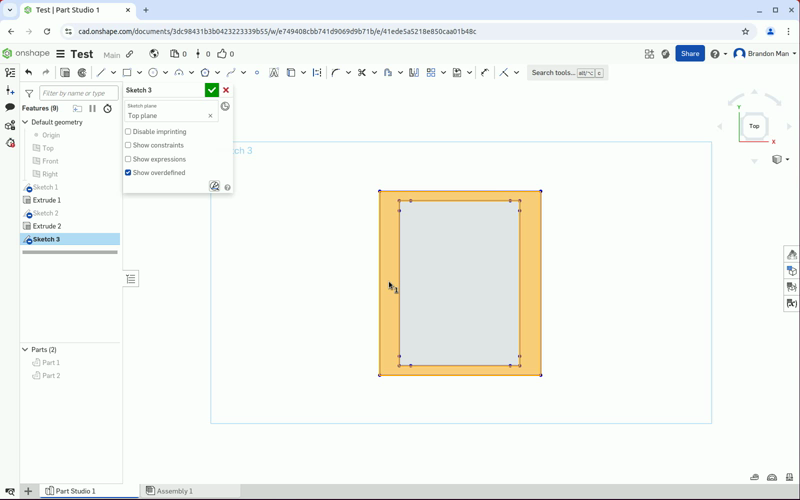
mouse_move(73, 352)
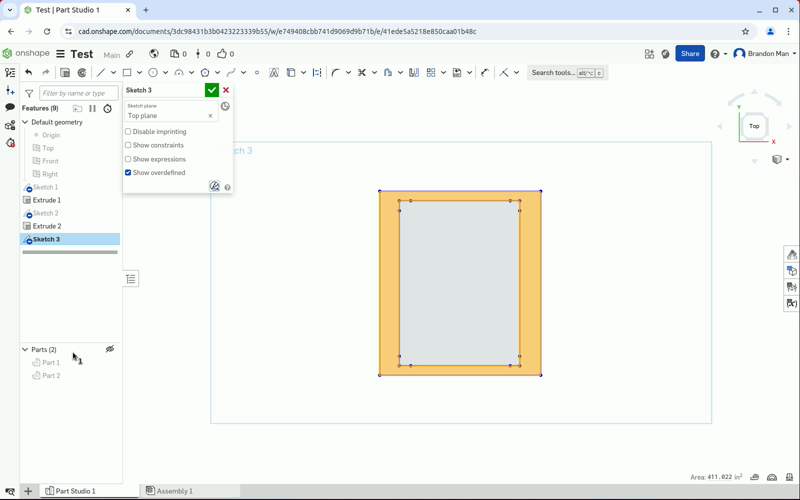
key(shift+y)
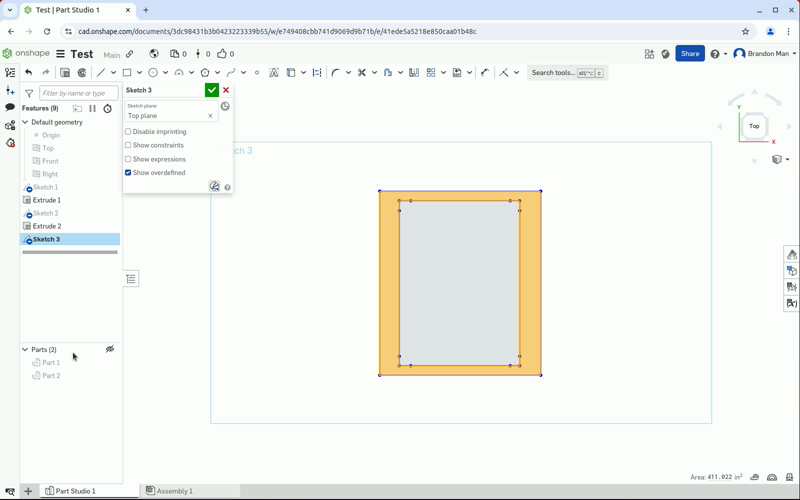
key(shift+e)
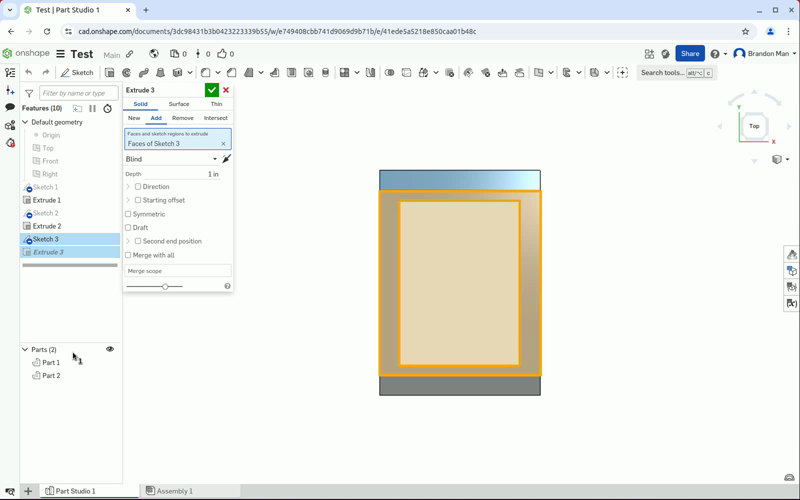
mouse_move(143, 106)
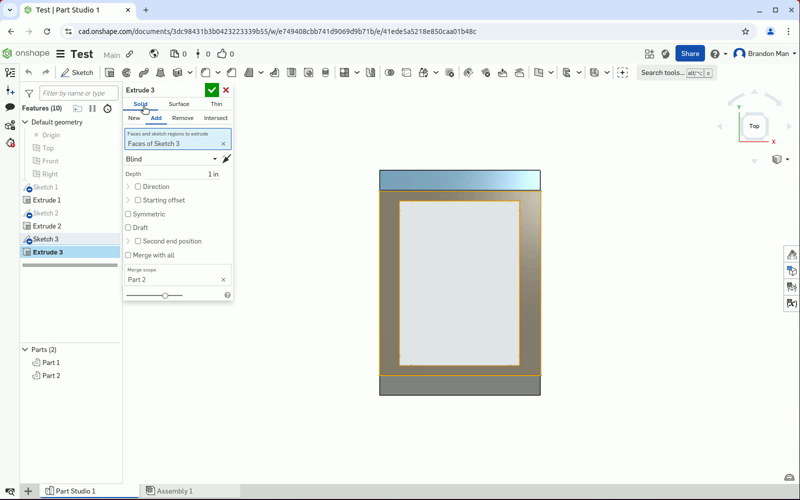
click(143, 106)
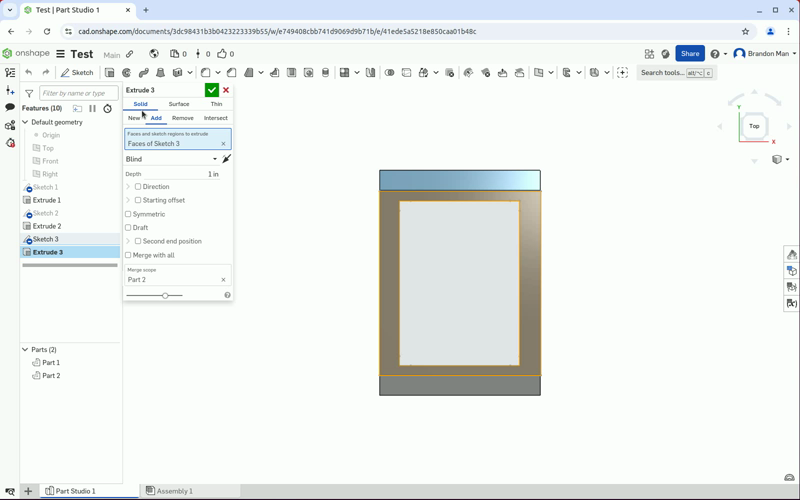
mouse_move(137, 120)
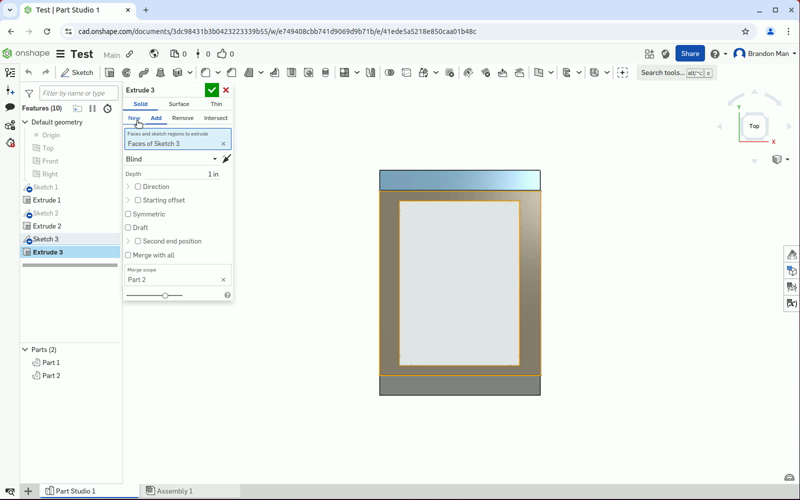
click(137, 120)
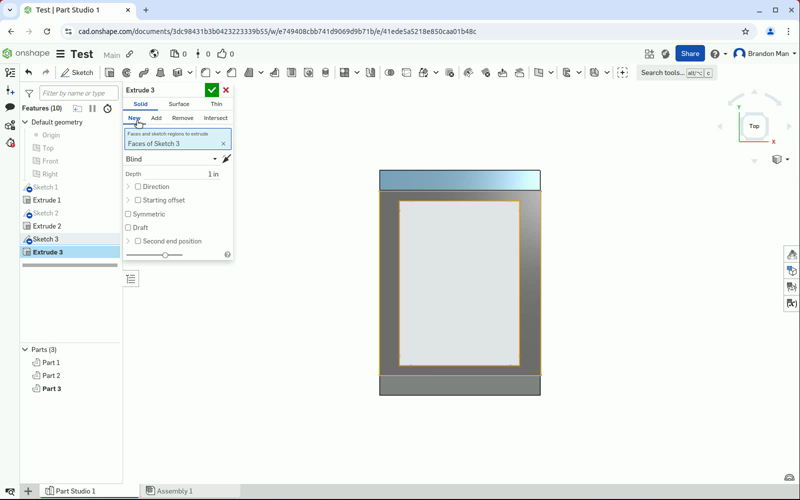
key(tab, 4)
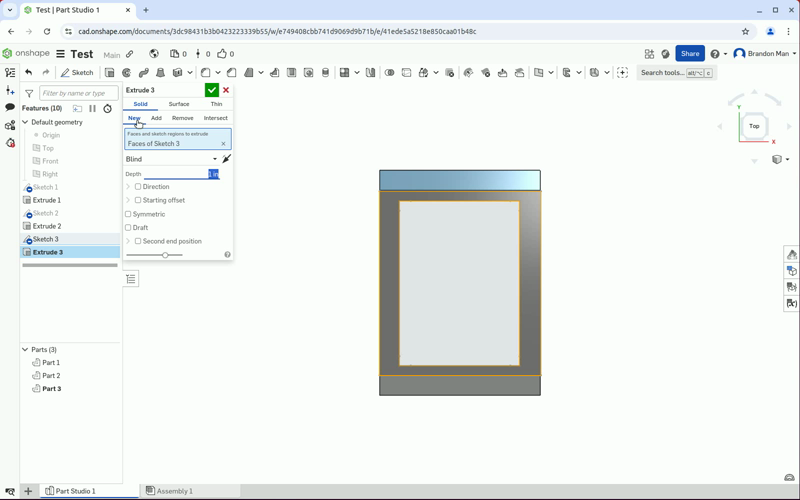
text(0.963)
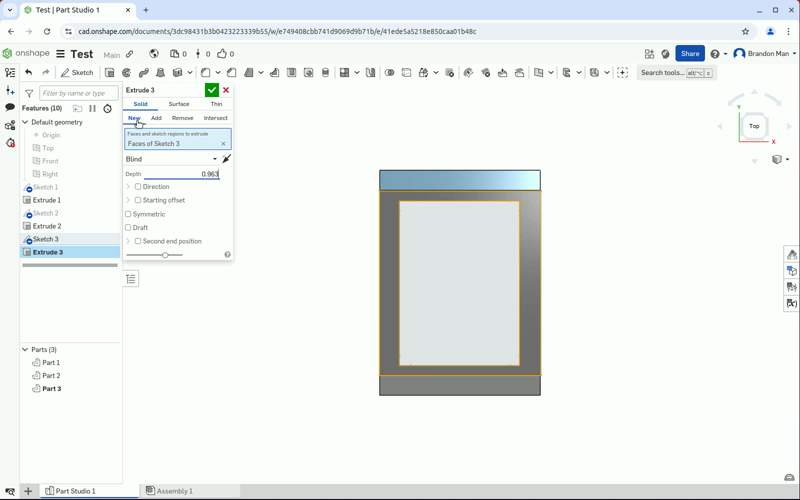
key(enter)
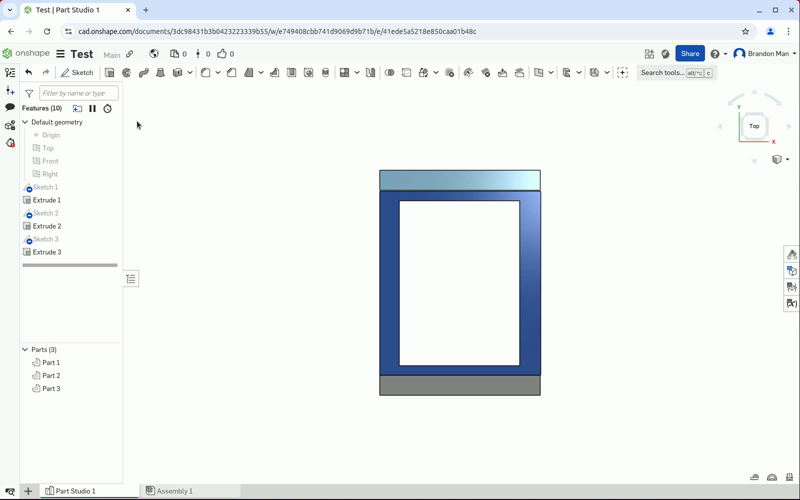
key(shift+h)
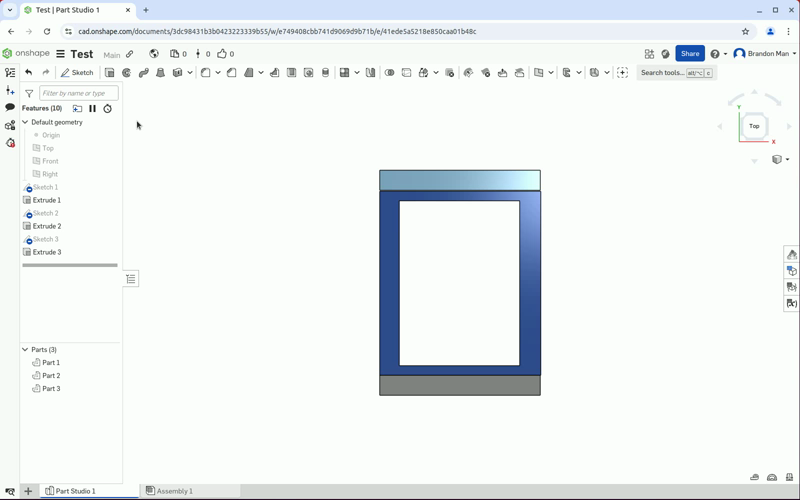
key(shift+h)
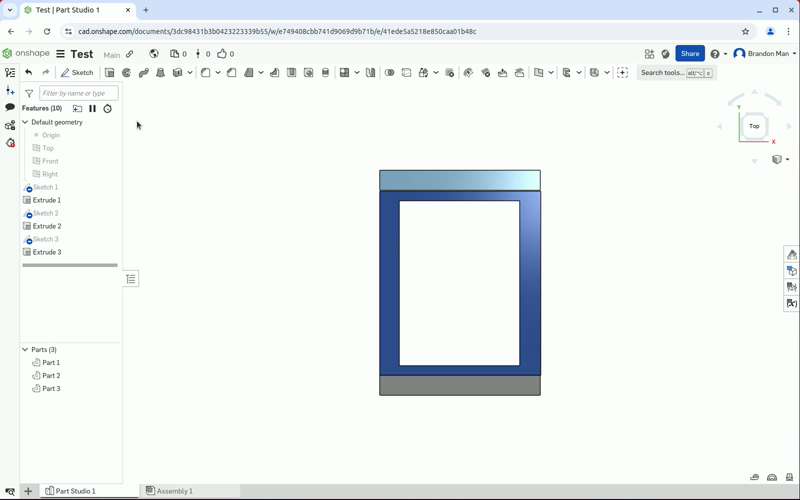
mouse_move(73, 189)
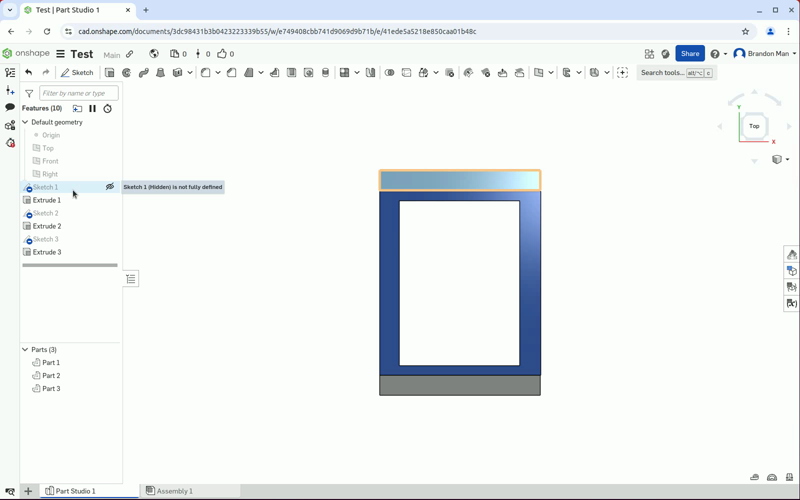
click(73, 189)
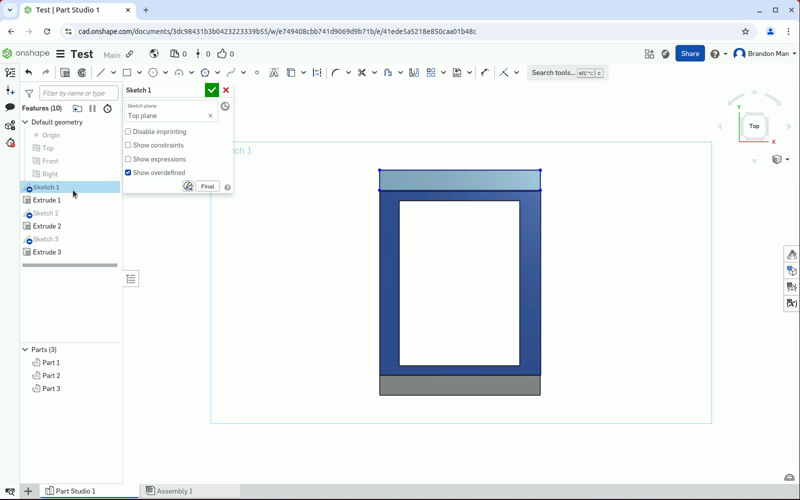
mouse_move(229, 92)
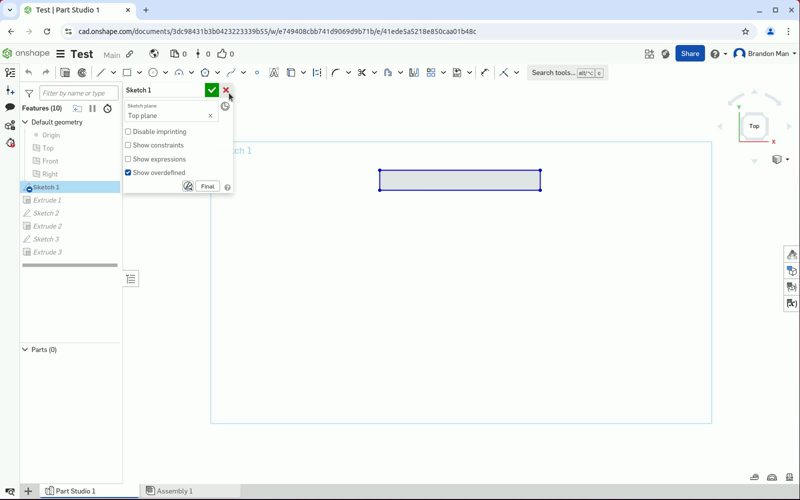
click(229, 92)
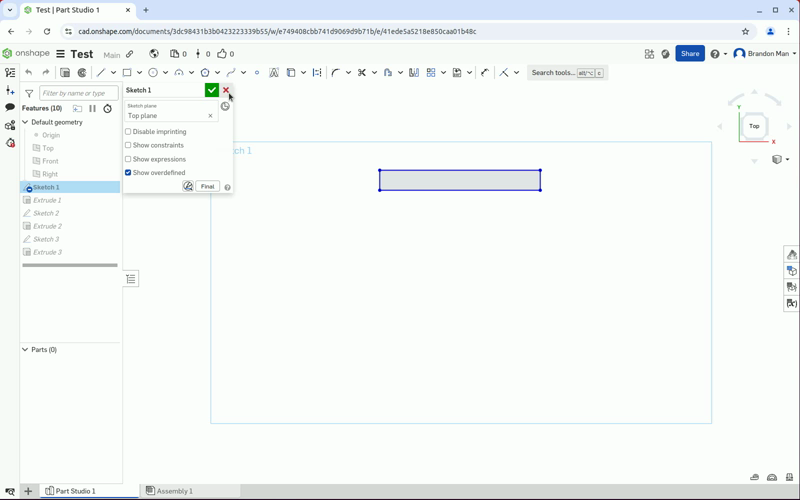
key(shift+s)
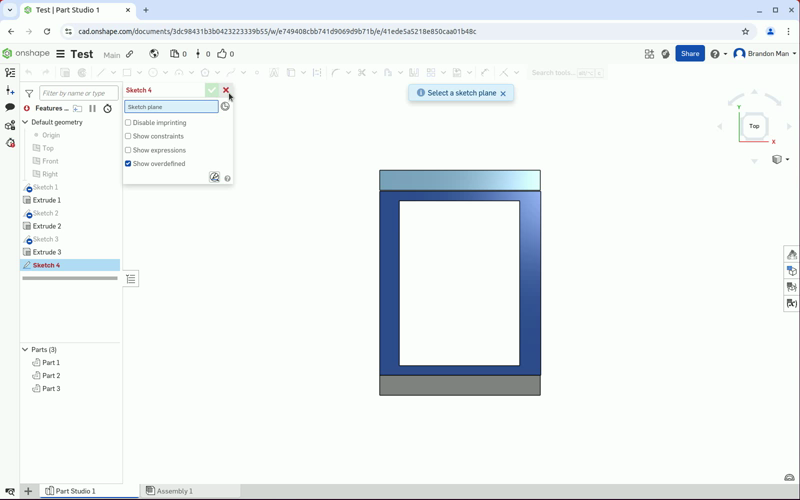
mouse_move(73, 150)
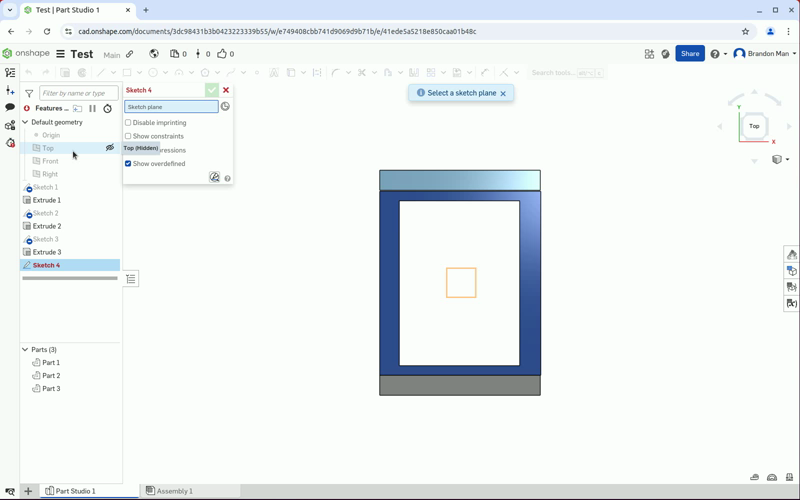
click(73, 150)
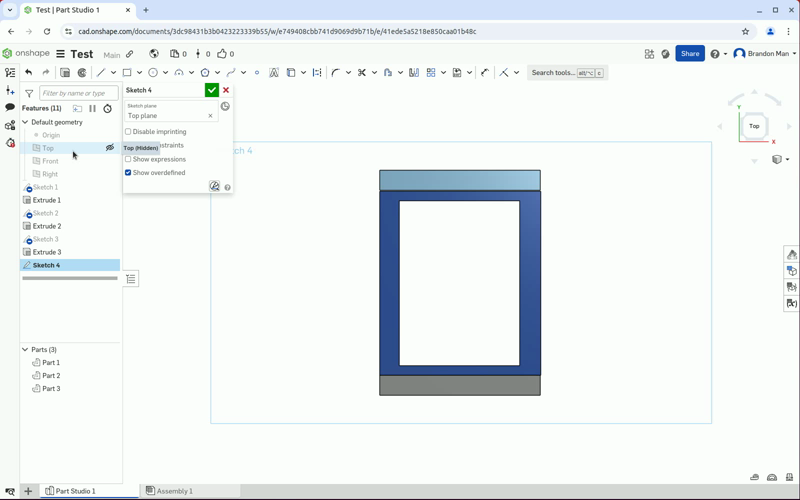
mouse_move(73, 352)
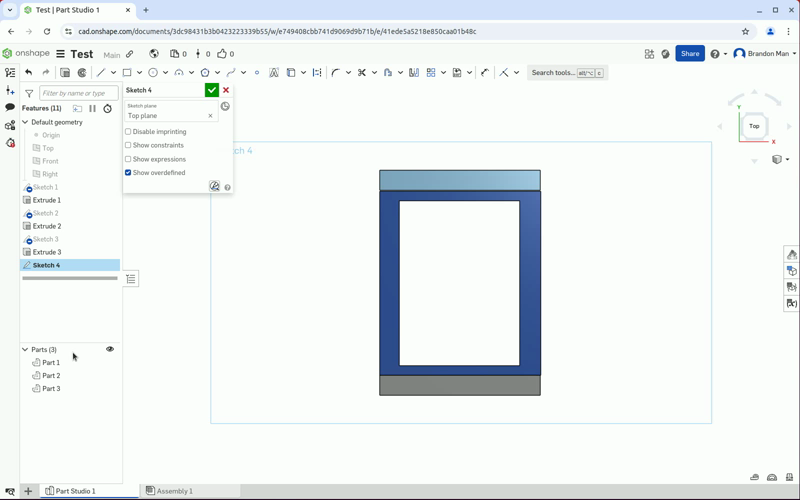
key(y)
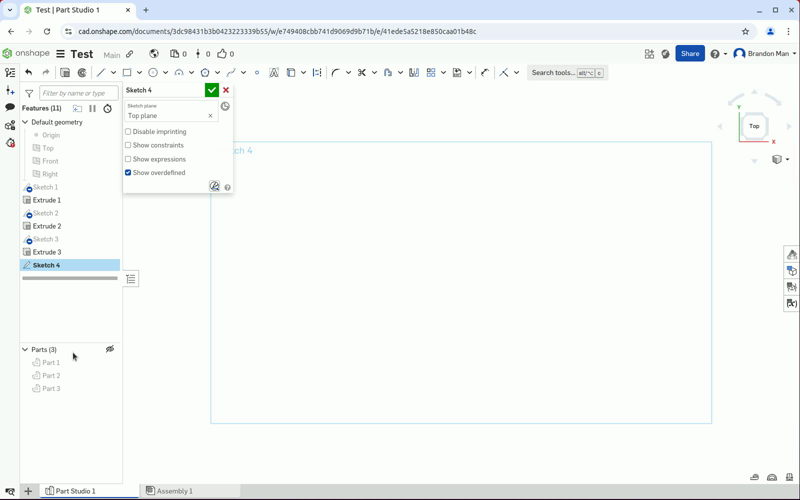
key(l)
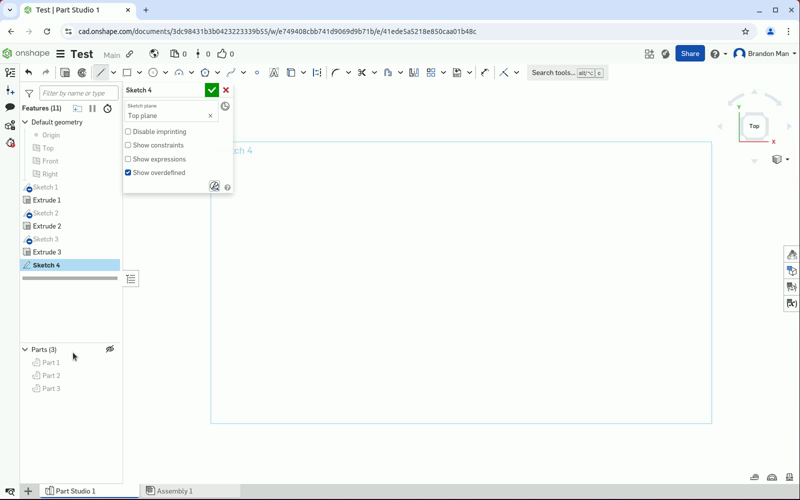
key_down(shift)
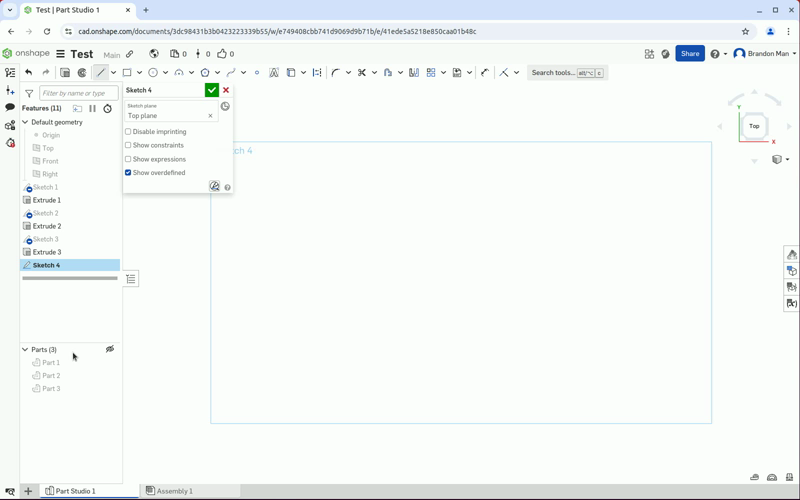
mouse_move(511, 355)
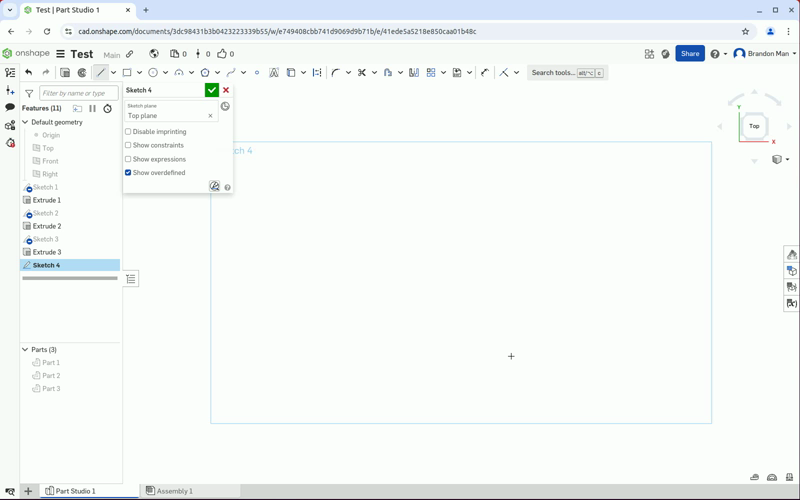
click(511, 355)
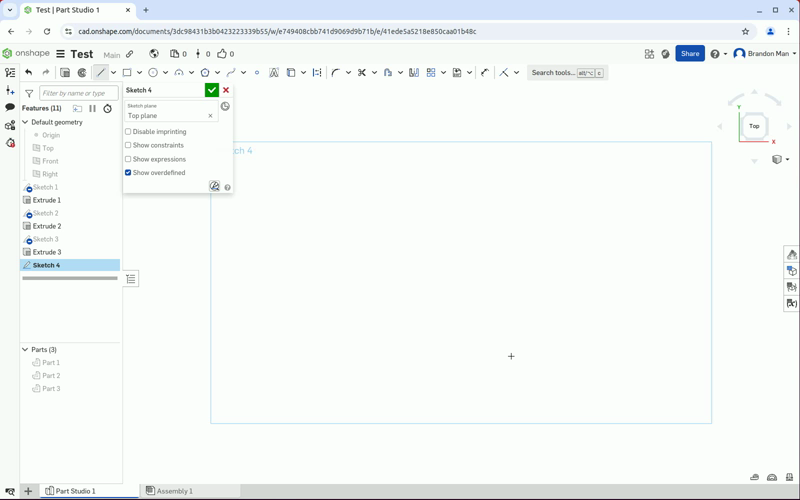
key_up(shift)
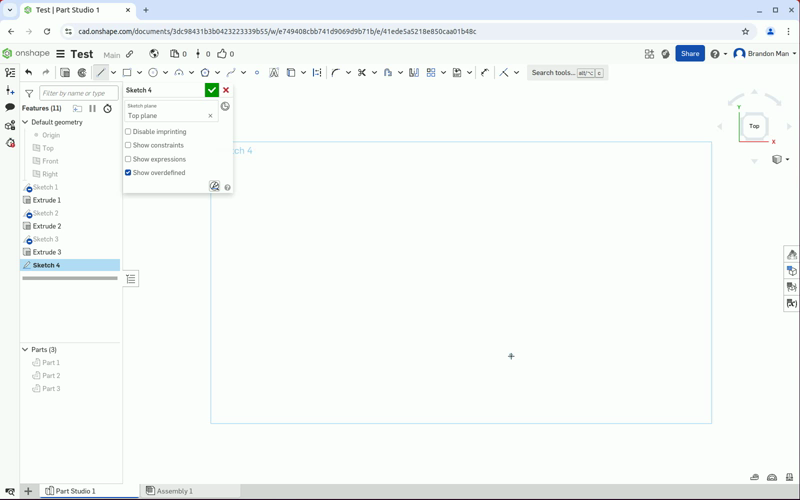
key_down(shift)
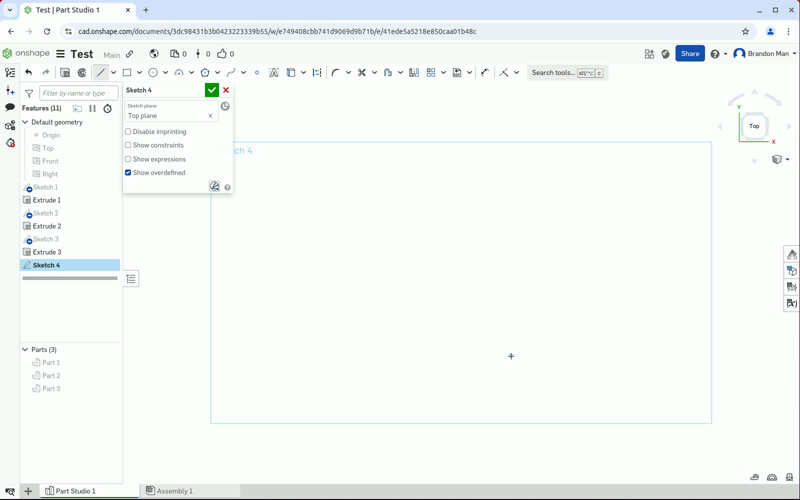
mouse_move(541, 355)
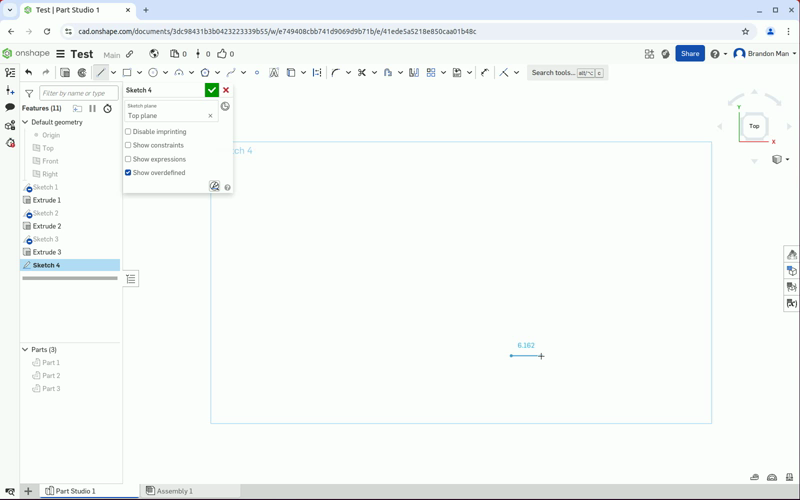
mouse_move(521, 355)
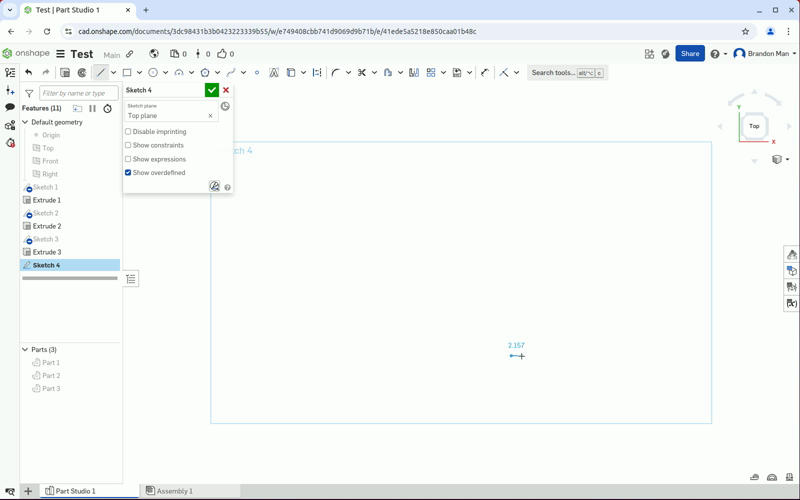
click(521, 355)
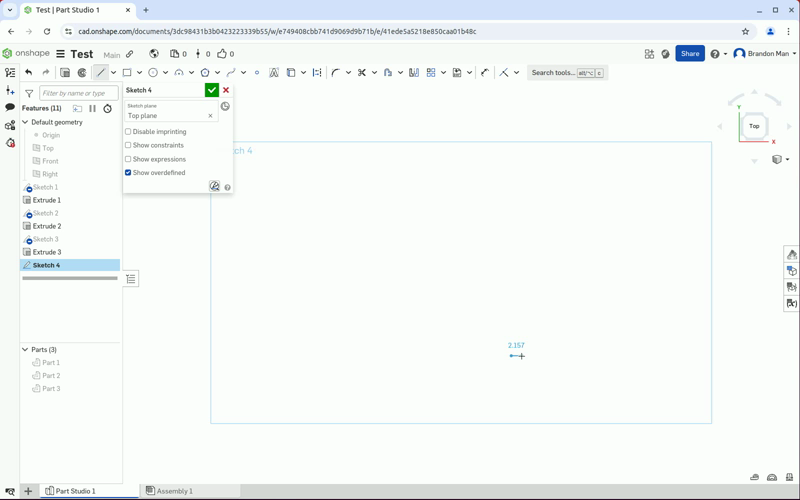
key_up(shift)
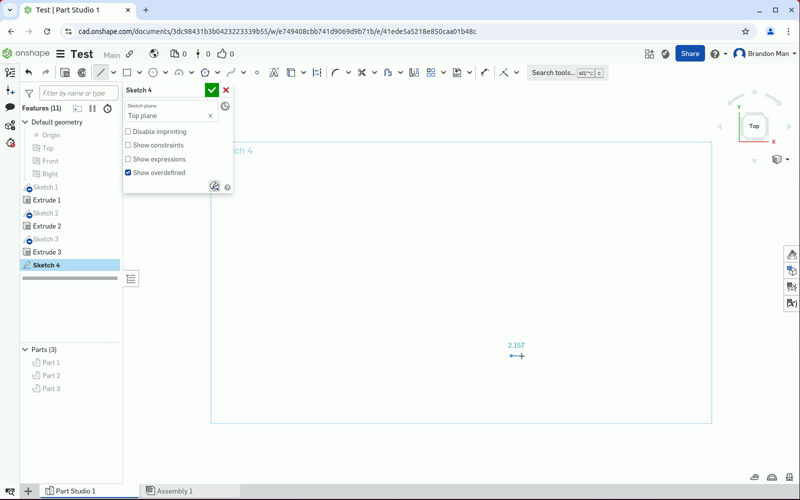
key_down(shift)
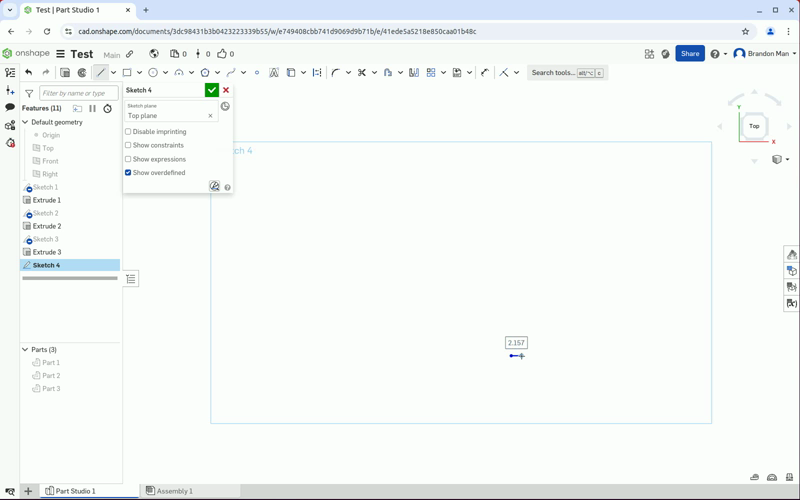
mouse_move(521, 211)
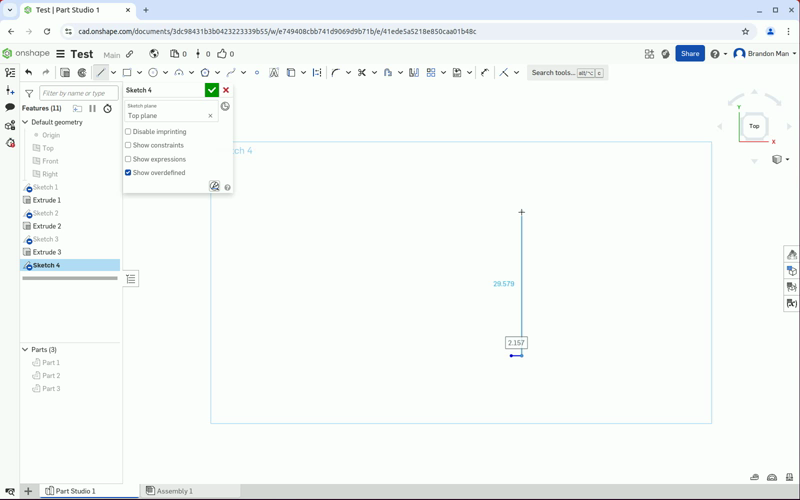
click(521, 211)
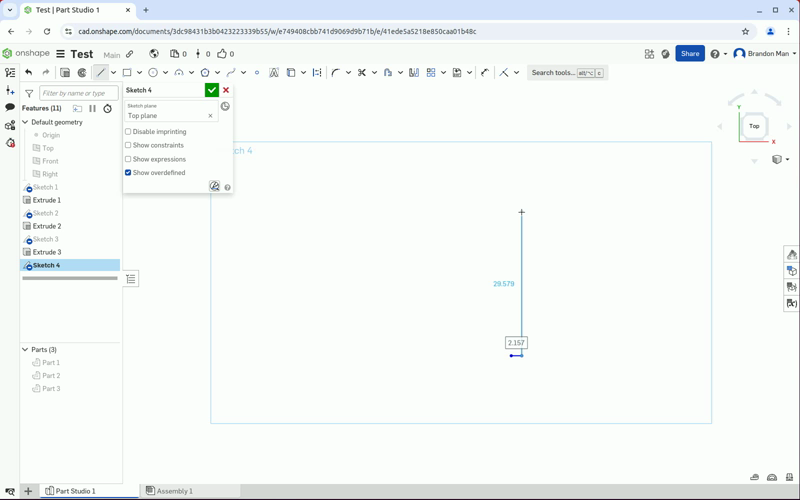
key_up(shift)
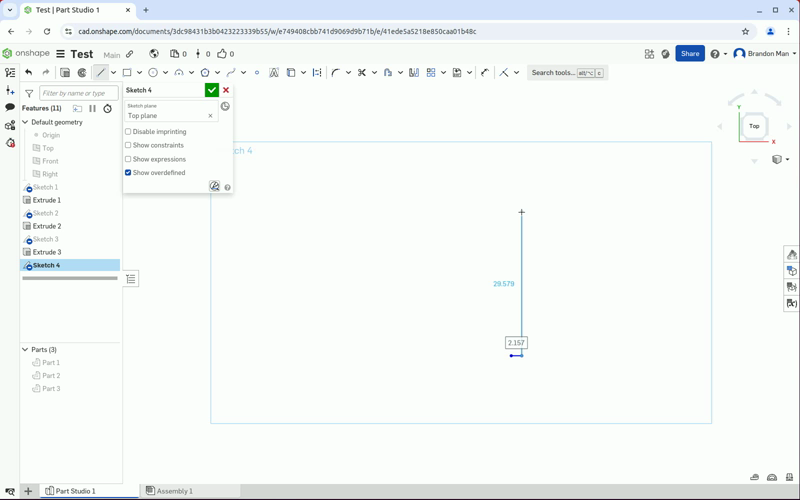
key_down(shift)
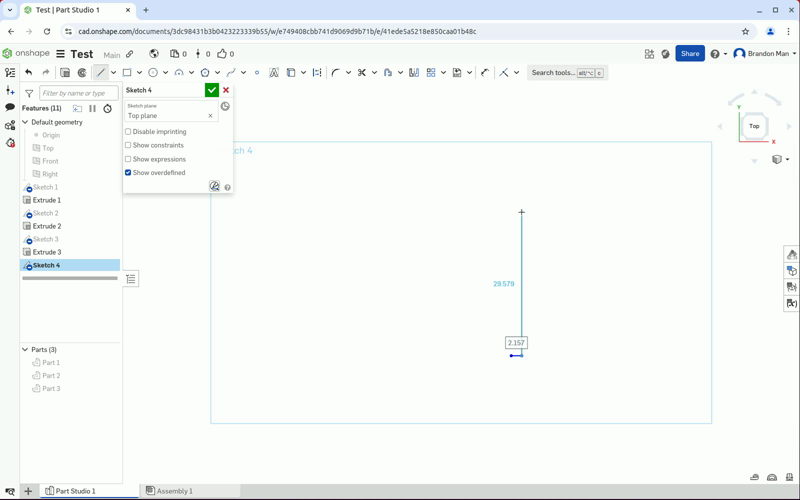
mouse_move(551, 211)
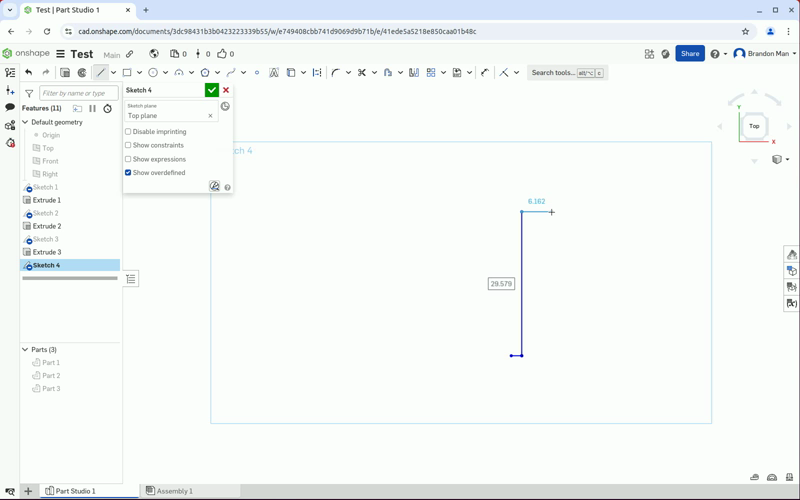
mouse_move(511, 211)
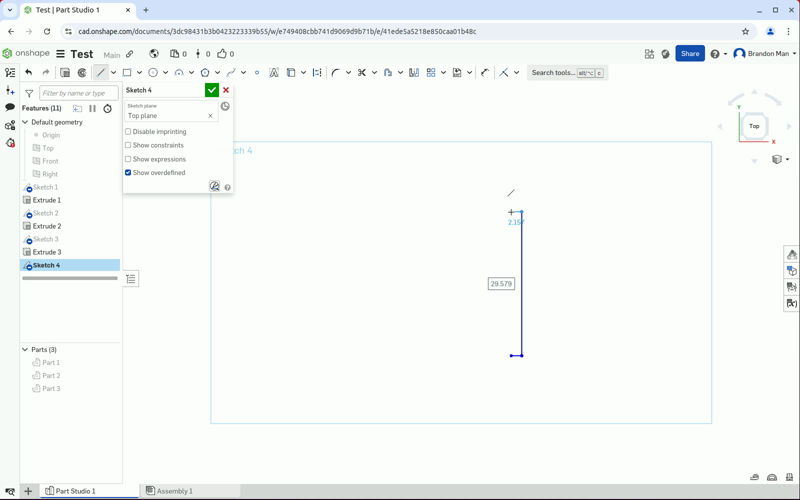
click(511, 211)
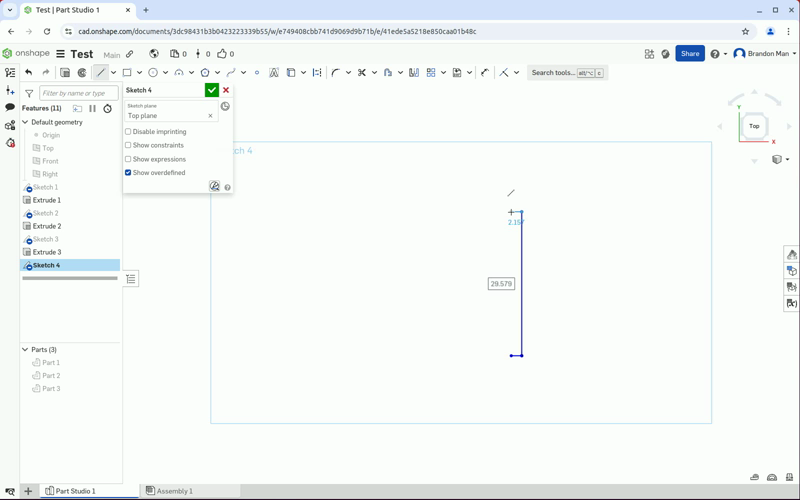
key_up(shift)
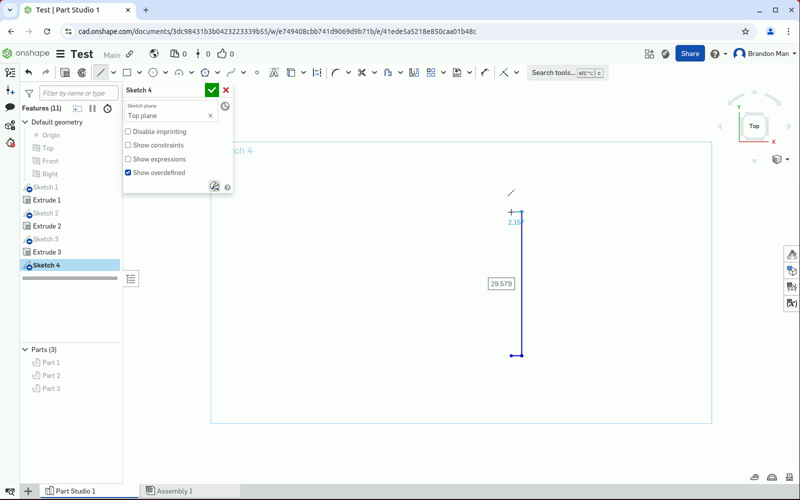
key_down(shift)
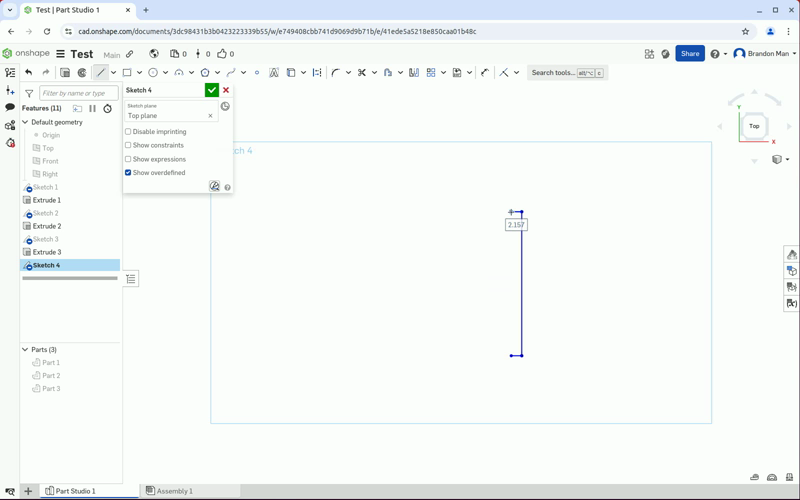
mouse_move(511, 355)
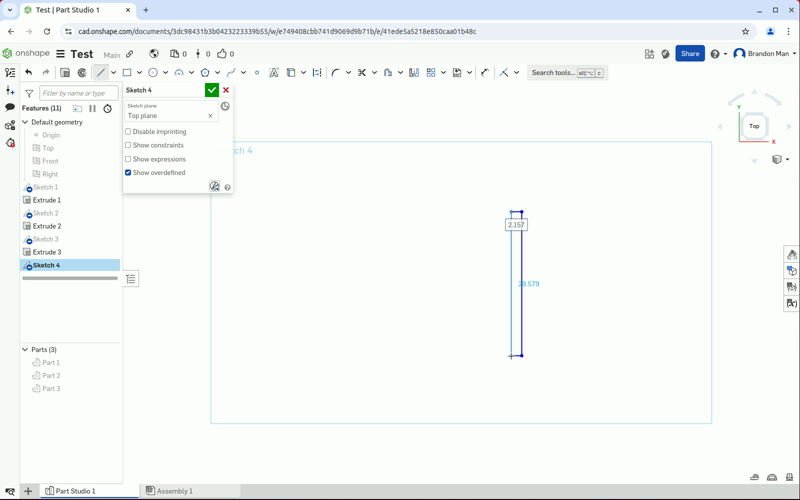
key_up(shift)
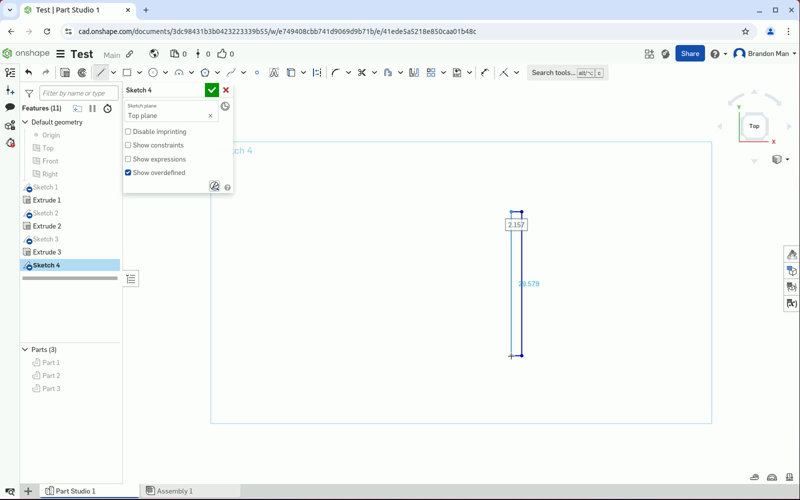
click(511, 355)
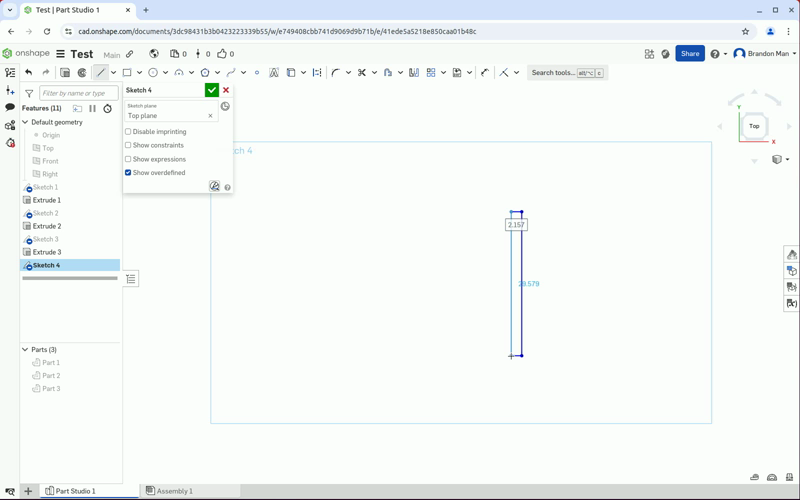
key(esc)
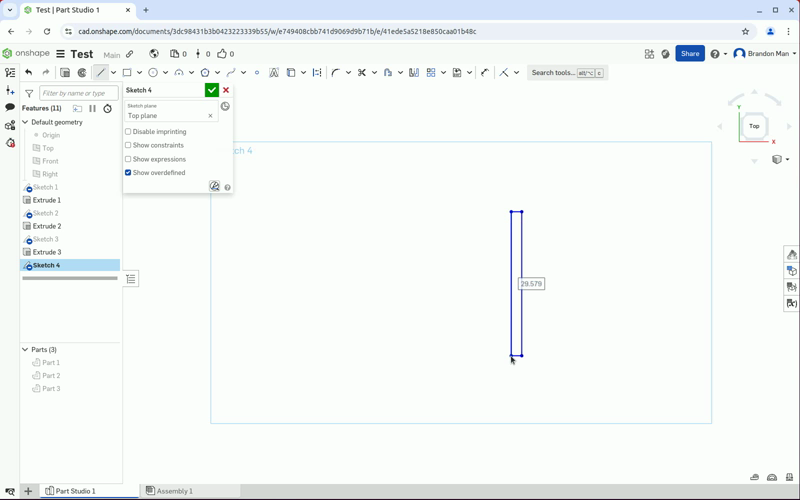
mouse_move(518, 288)
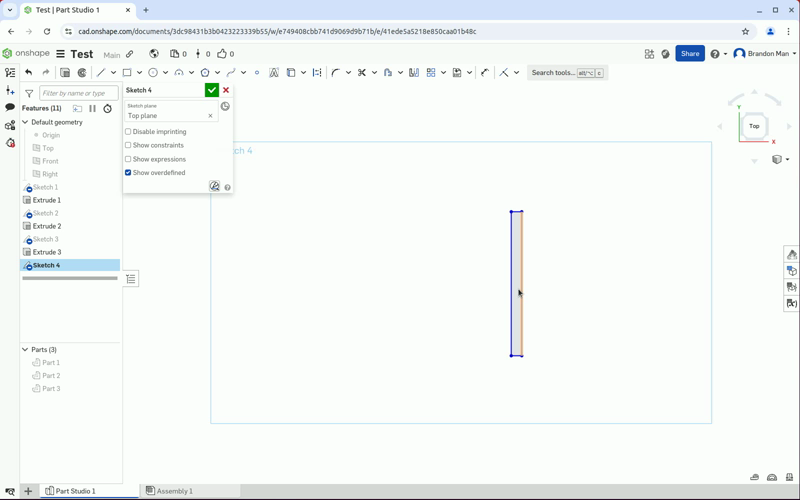
scroll(6)
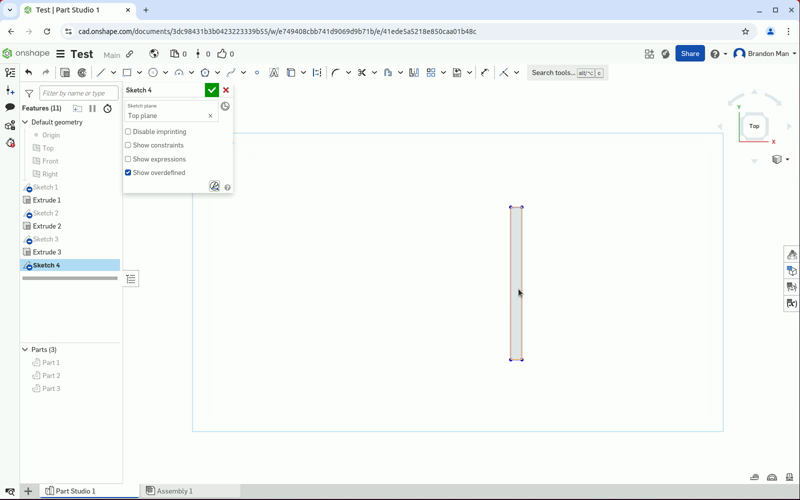
scroll(6)
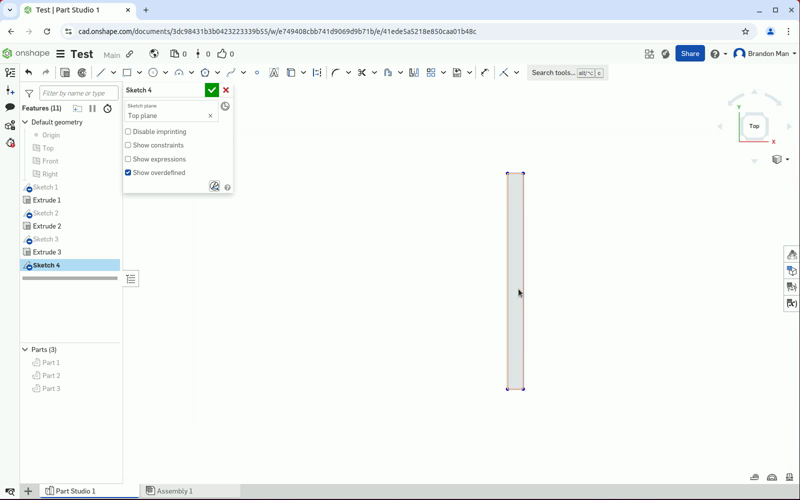
scroll(6)
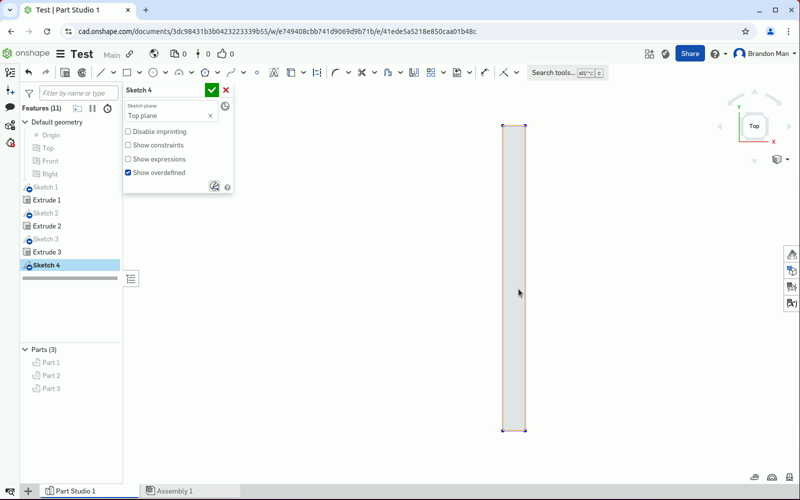
scroll(6)
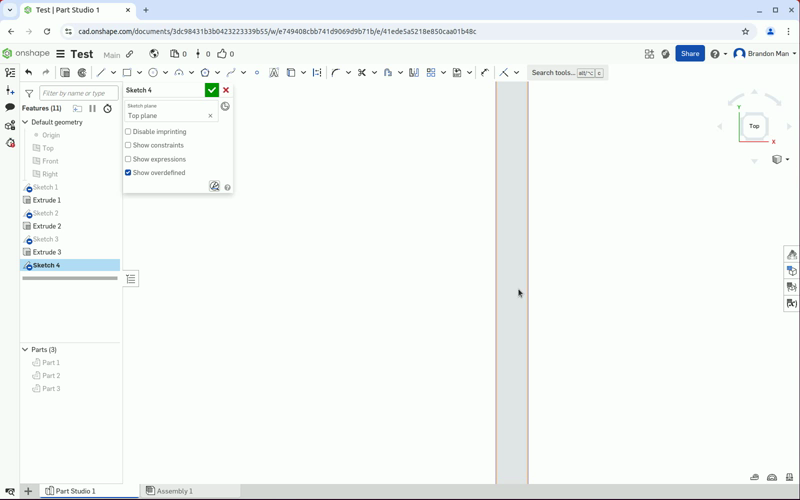
scroll(6)
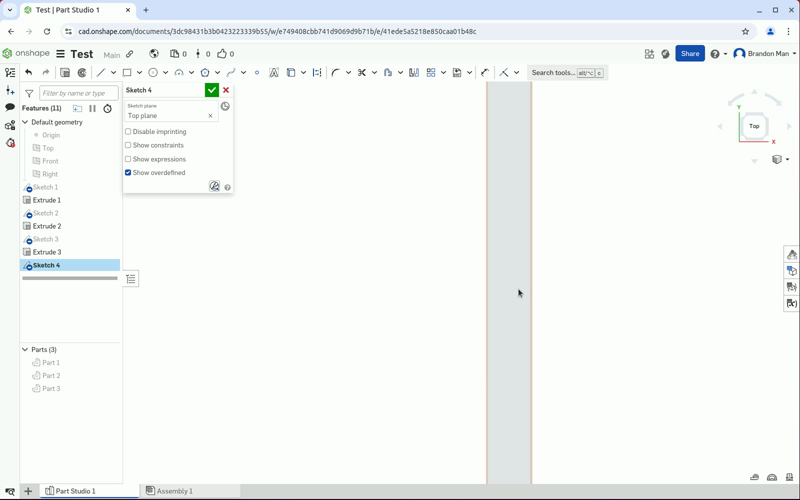
scroll(6)
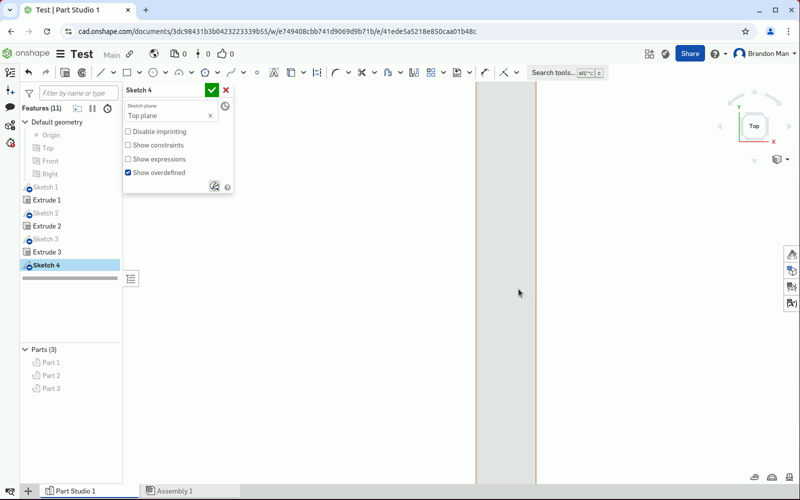
scroll(6)
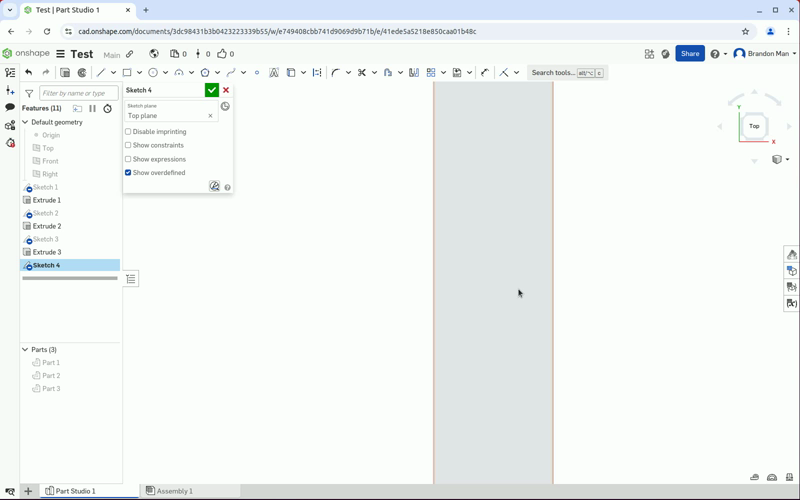
click(518, 288)
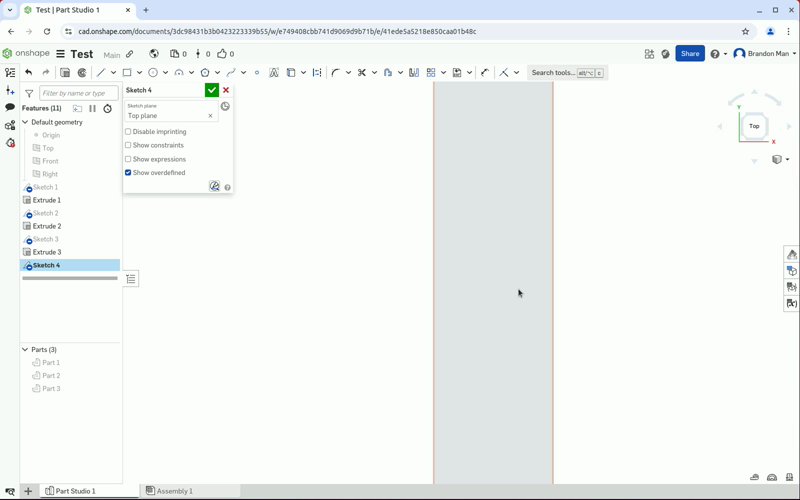
scroll(-6)
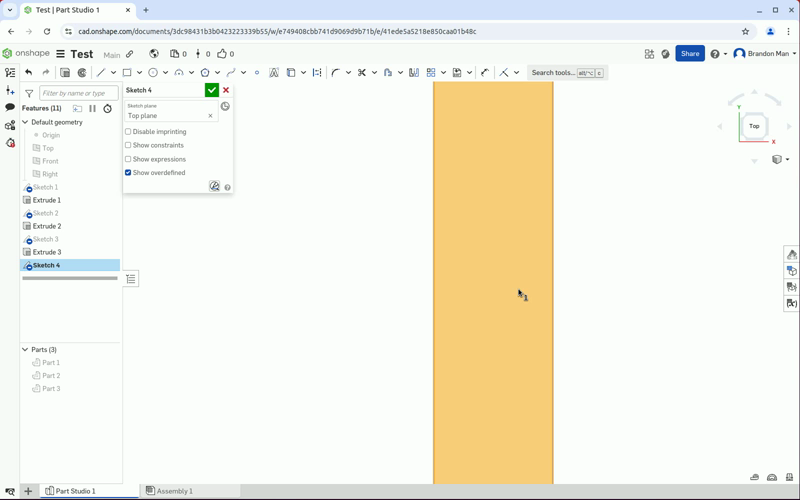
scroll(-6)
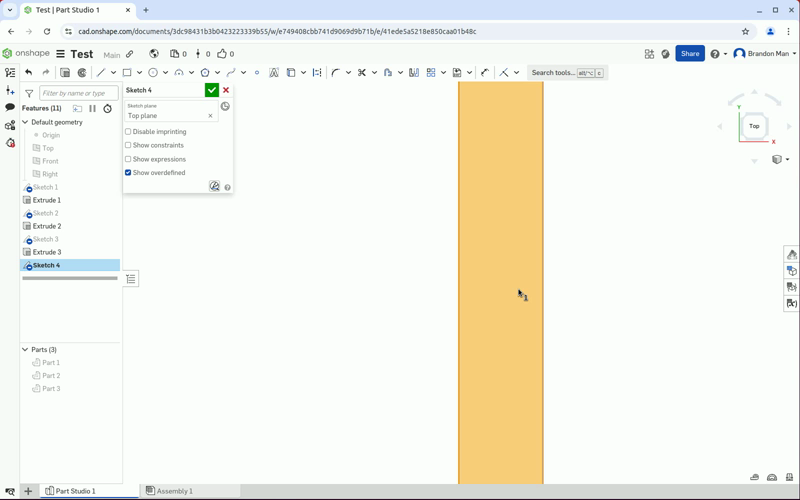
scroll(-6)
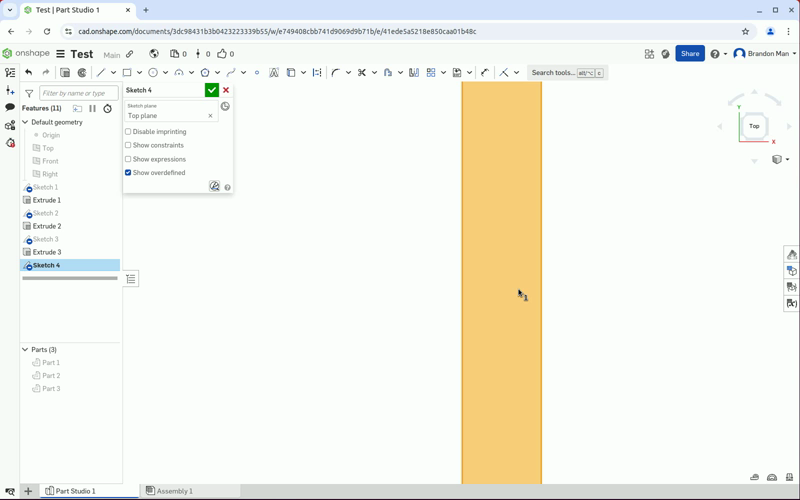
scroll(-6)
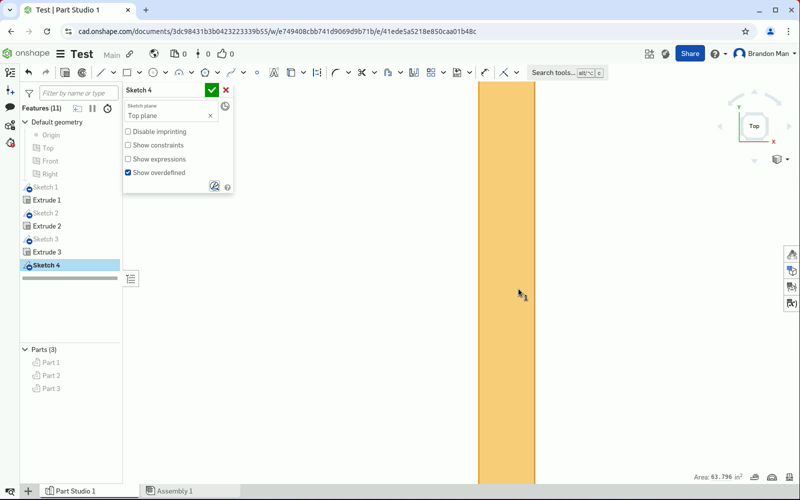
scroll(-6)
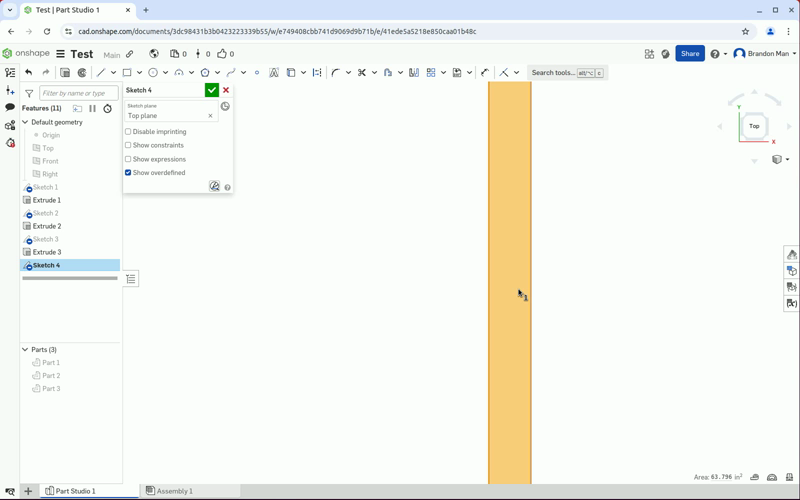
scroll(-6)
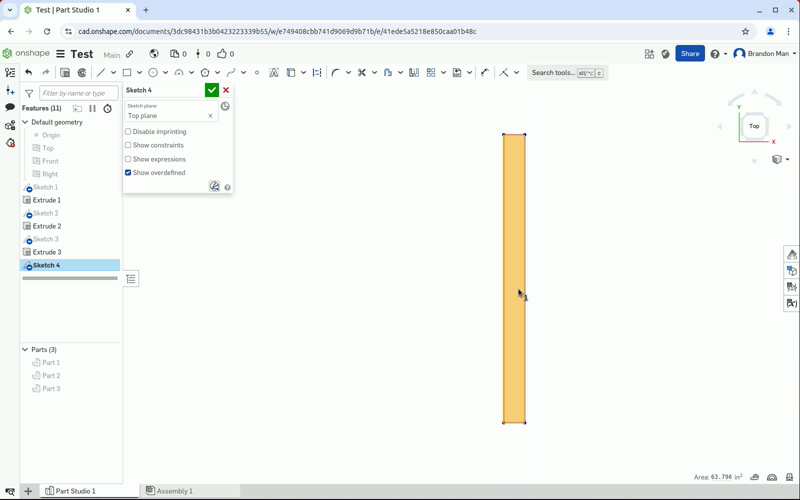
scroll(-6)
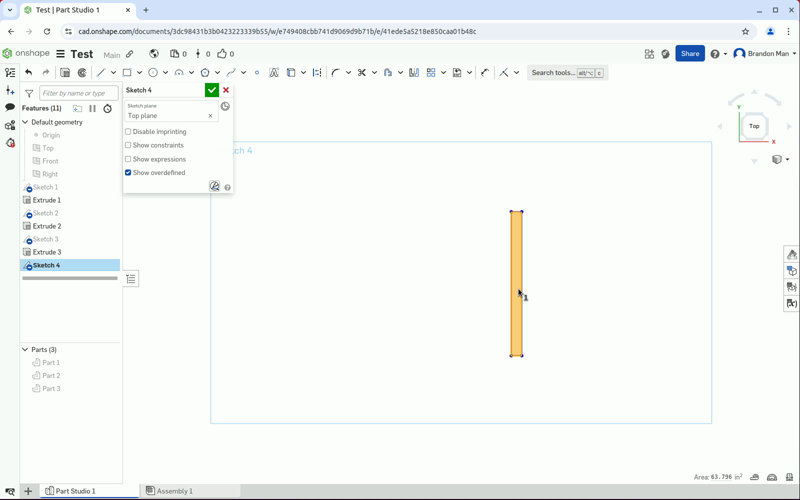
mouse_move(73, 352)
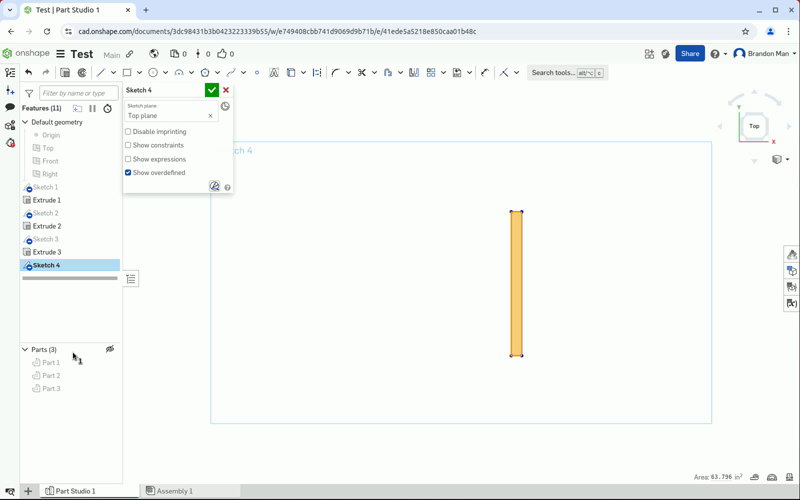
key(shift+y)
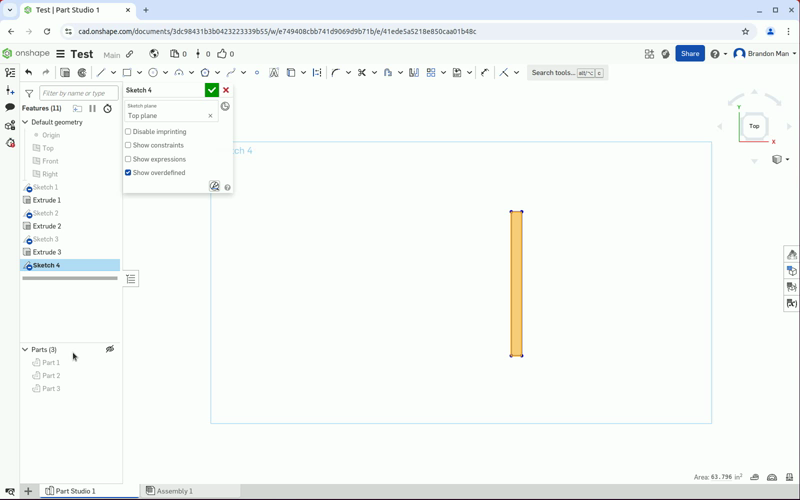
key(shift+e)
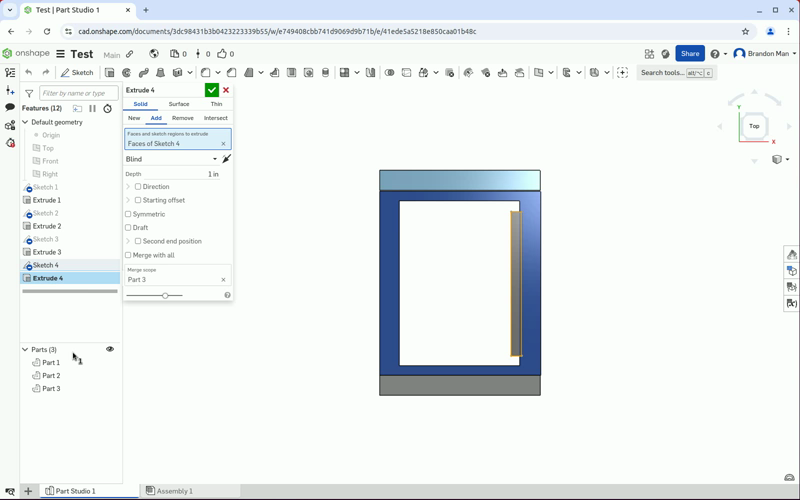
mouse_move(143, 106)
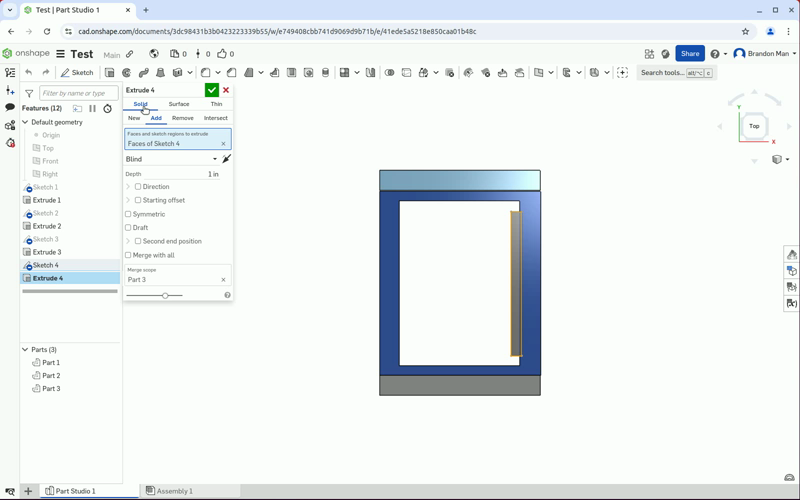
click(143, 106)
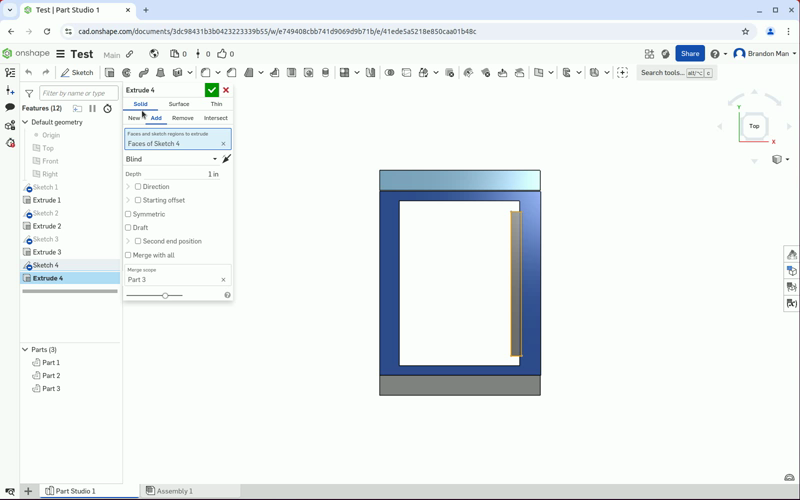
mouse_move(137, 120)
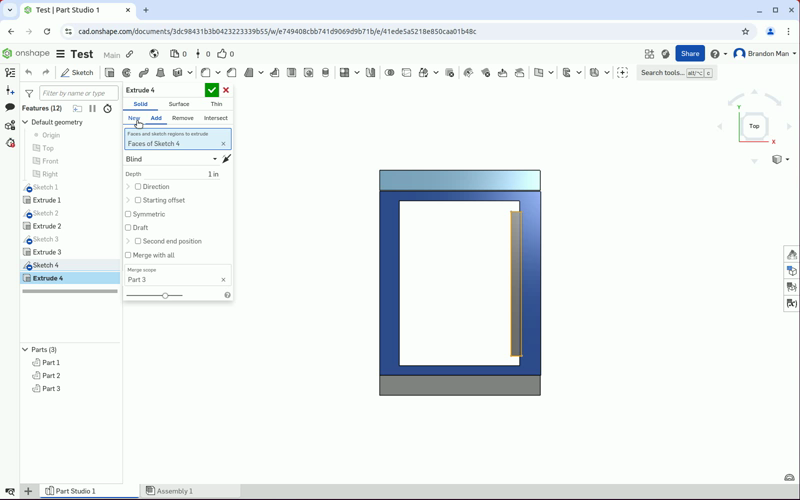
click(137, 120)
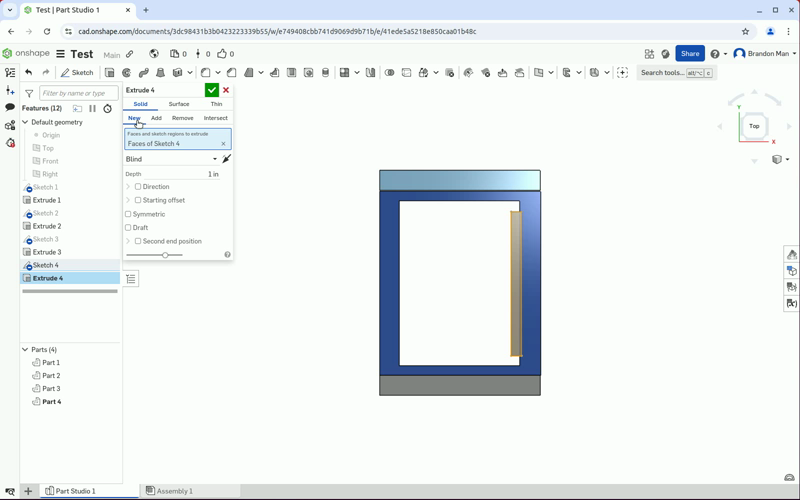
key(tab, 4)
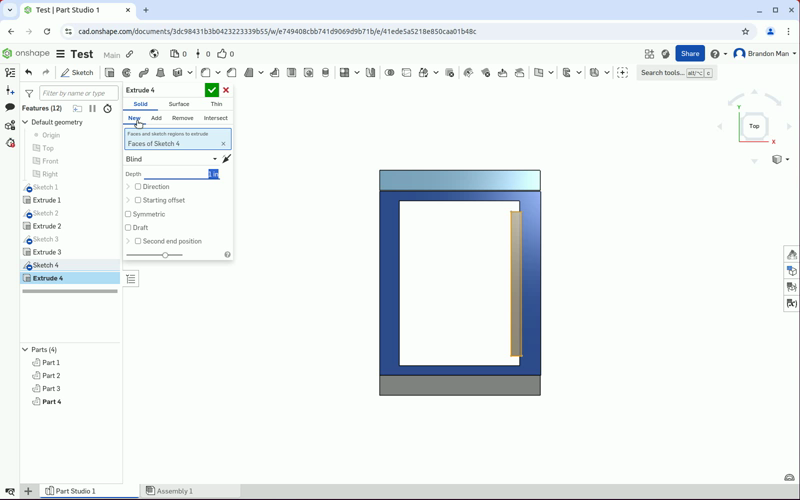
text(0.963)
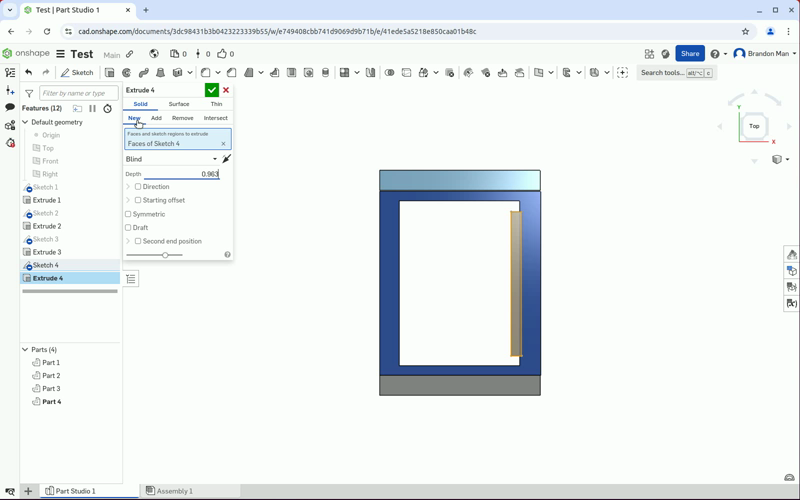
key(enter)
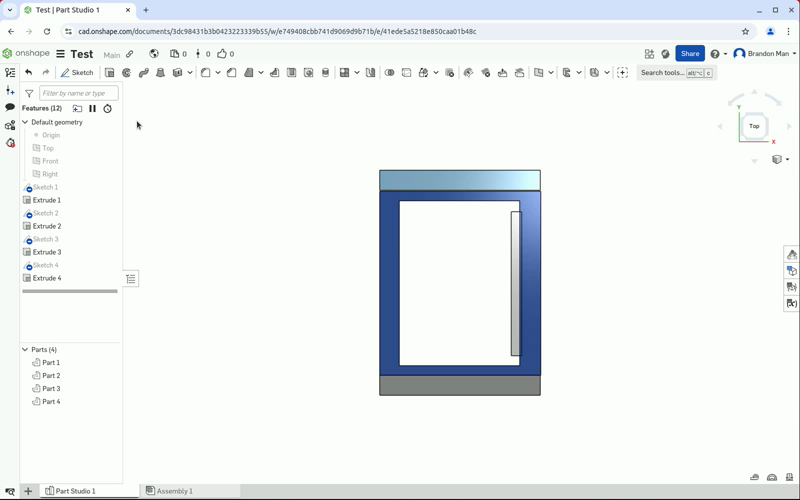
key(shift+h)
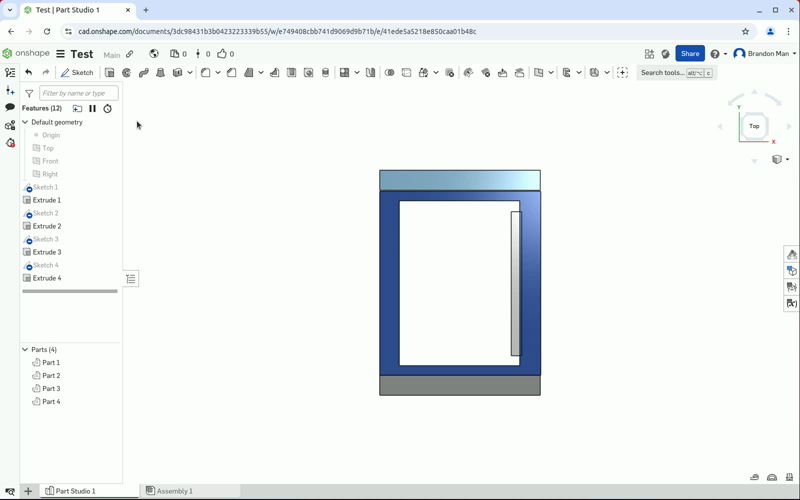
key(shift+h)
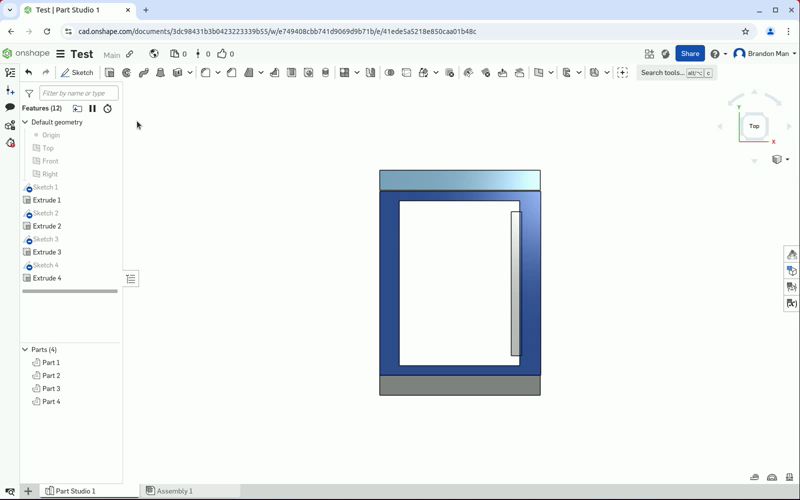
mouse_move(73, 189)
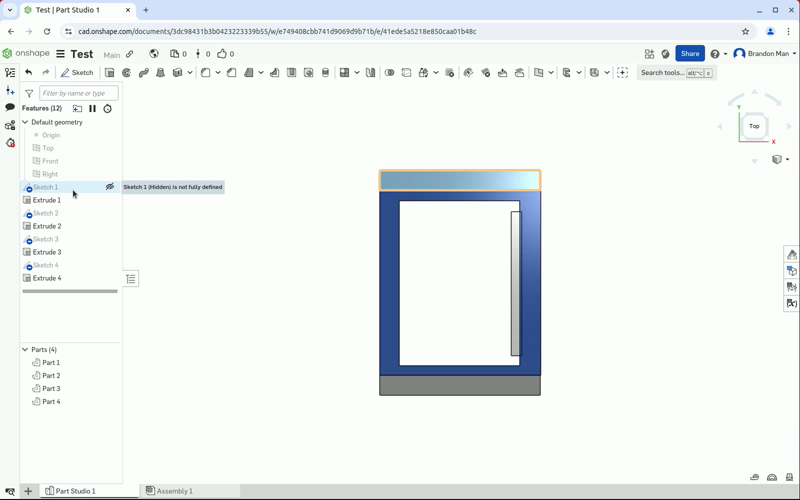
click(73, 189)
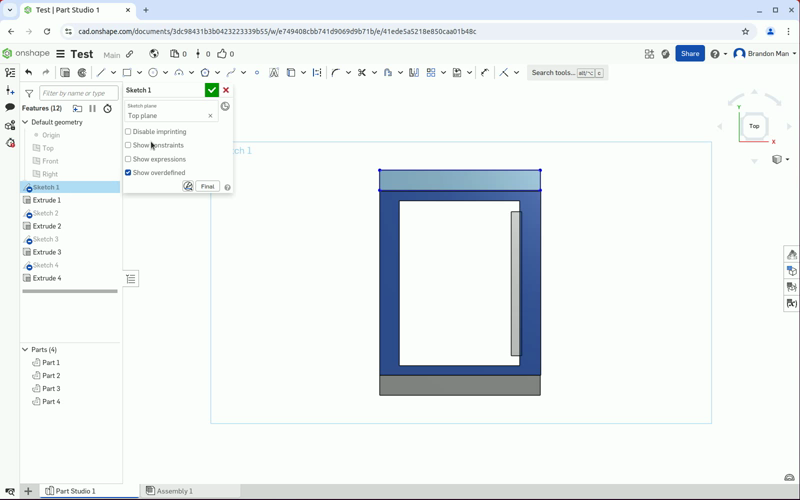
mouse_move(229, 92)
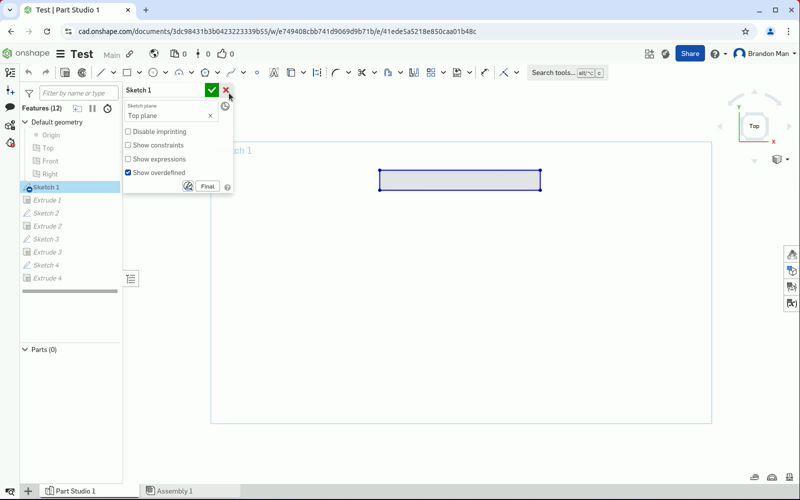
click(229, 92)
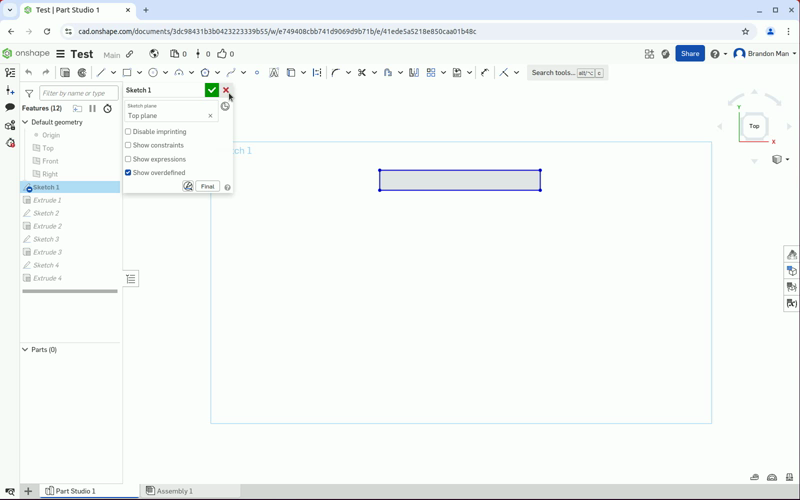
key(shift+s)
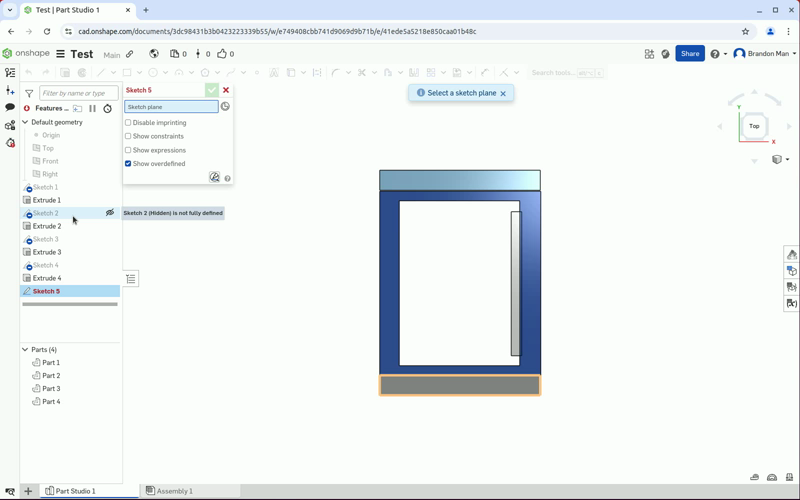
scroll(3)
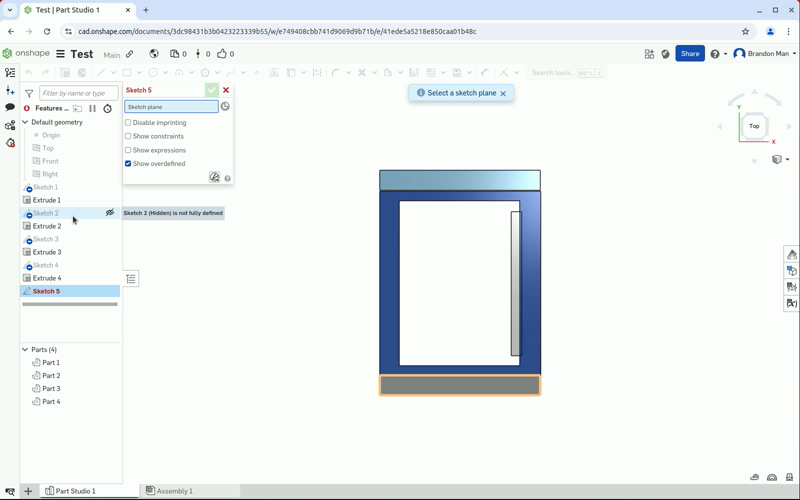
mouse_move(73, 150)
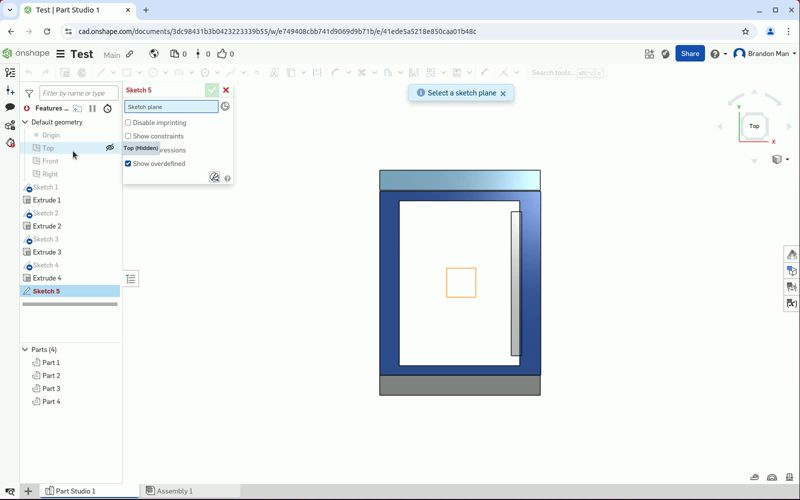
click(73, 150)
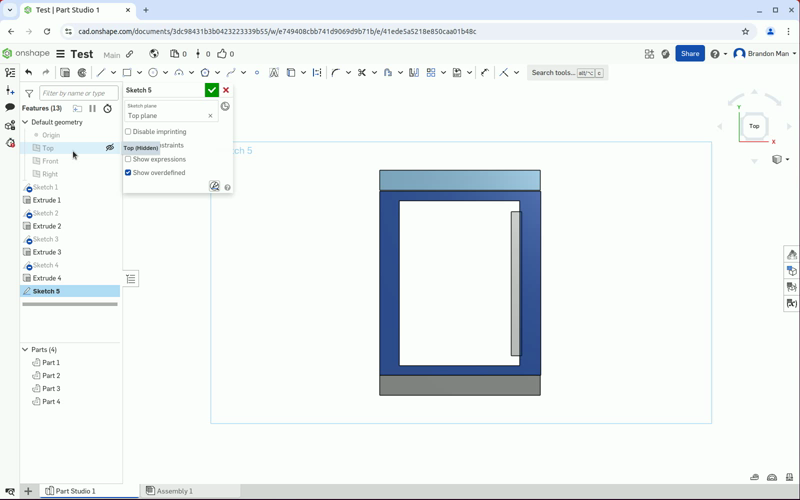
mouse_move(73, 352)
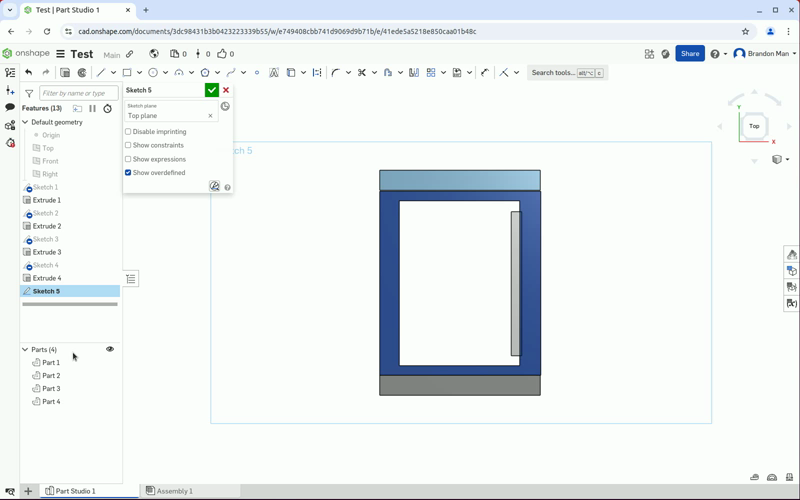
key(y)
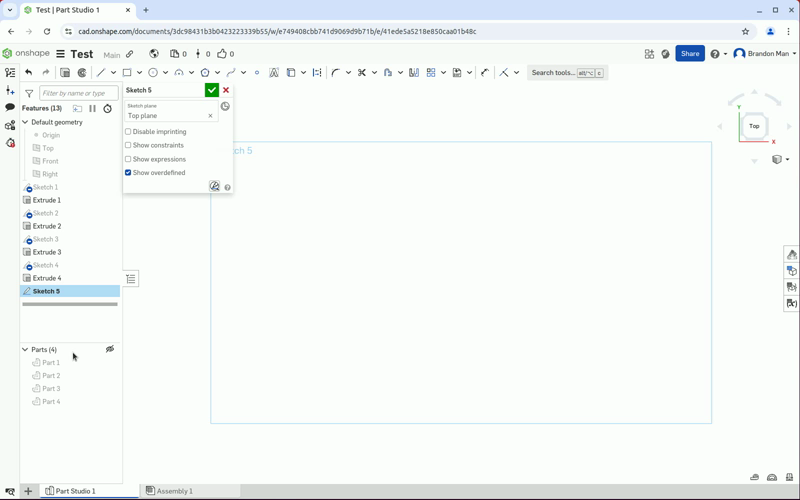
key(l)
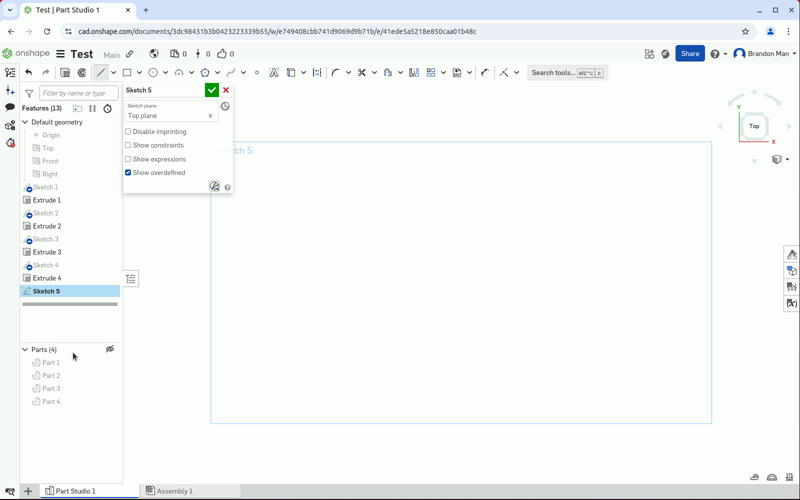
key_down(shift)
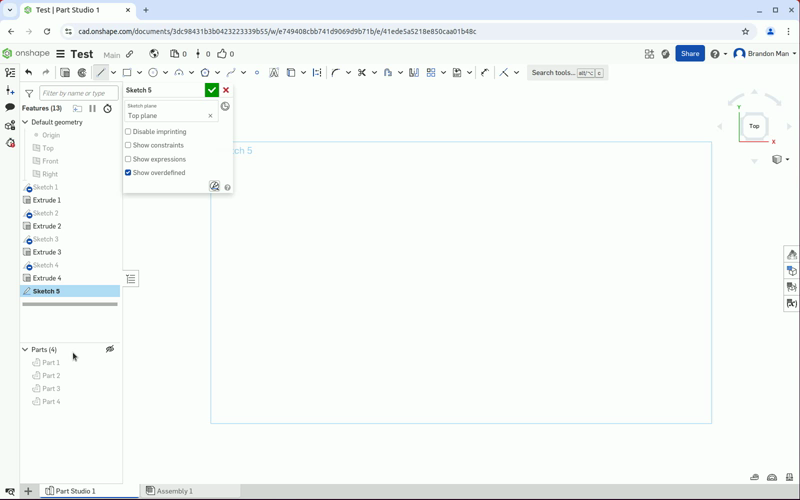
mouse_move(511, 365)
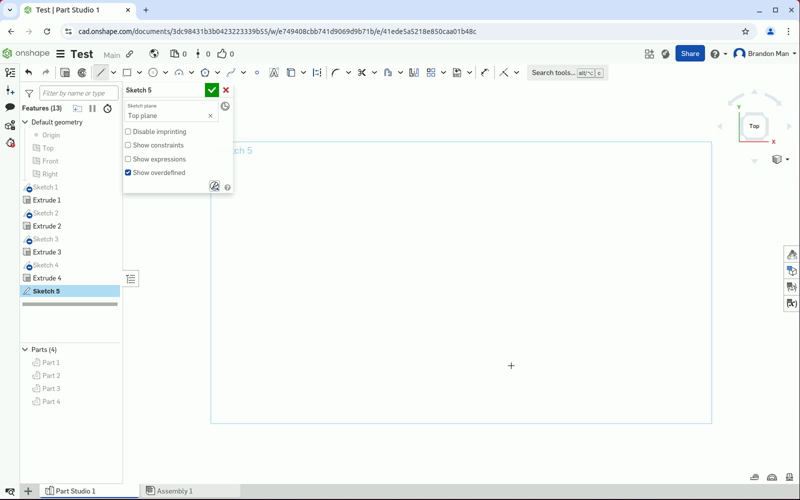
click(511, 365)
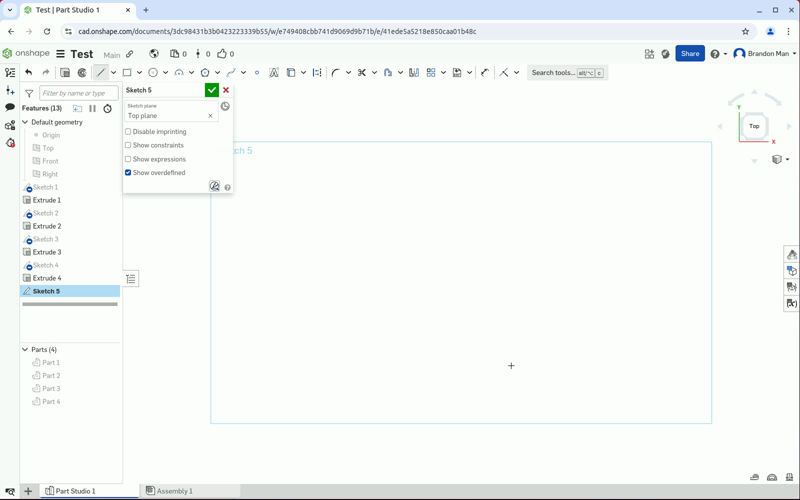
key_up(shift)
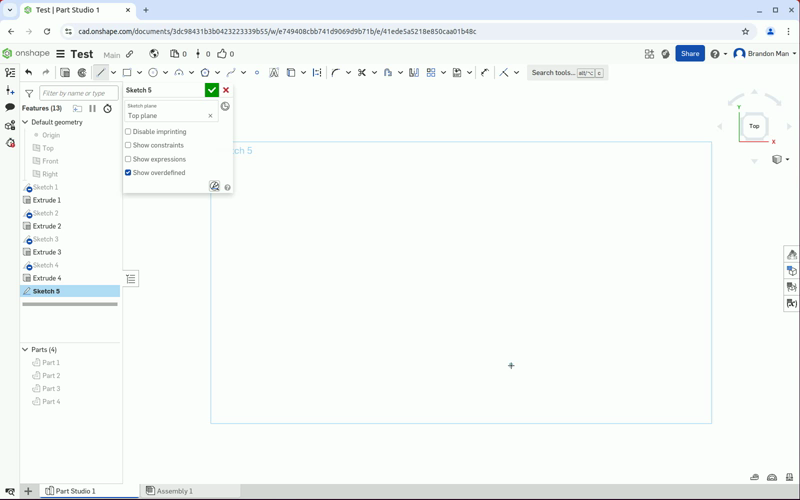
key_down(shift)
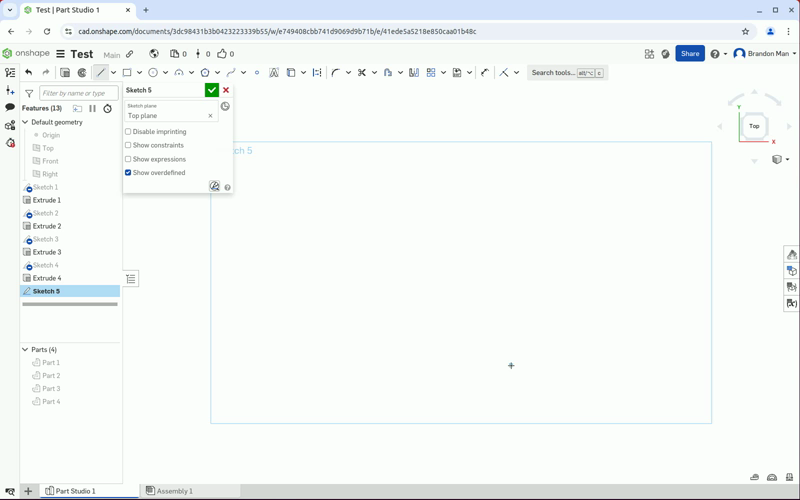
mouse_move(541, 365)
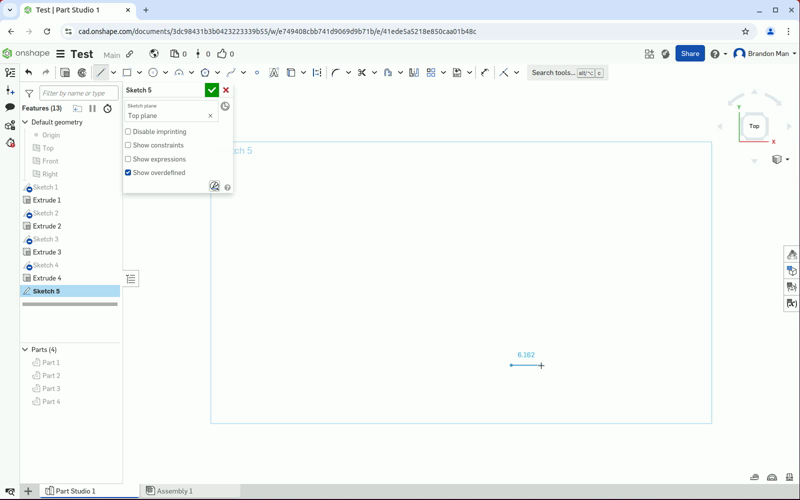
mouse_move(522, 365)
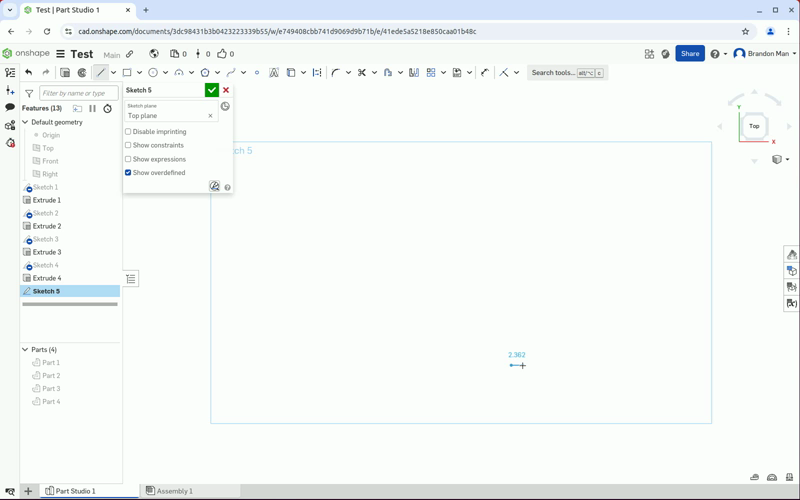
click(522, 365)
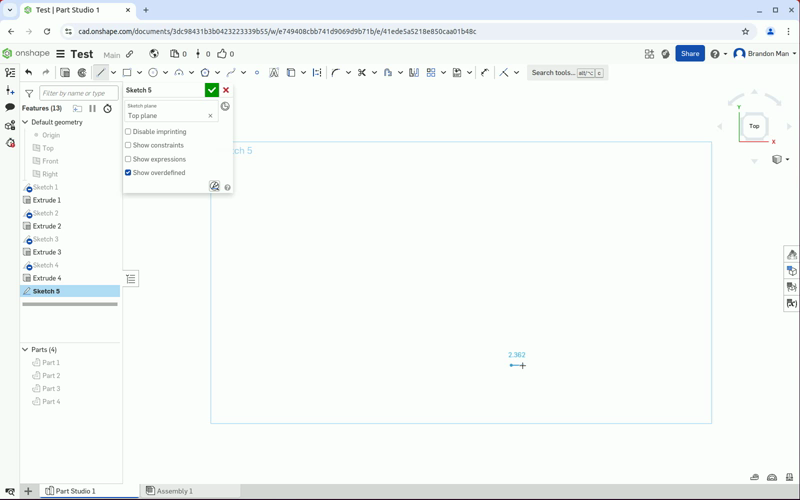
key_up(shift)
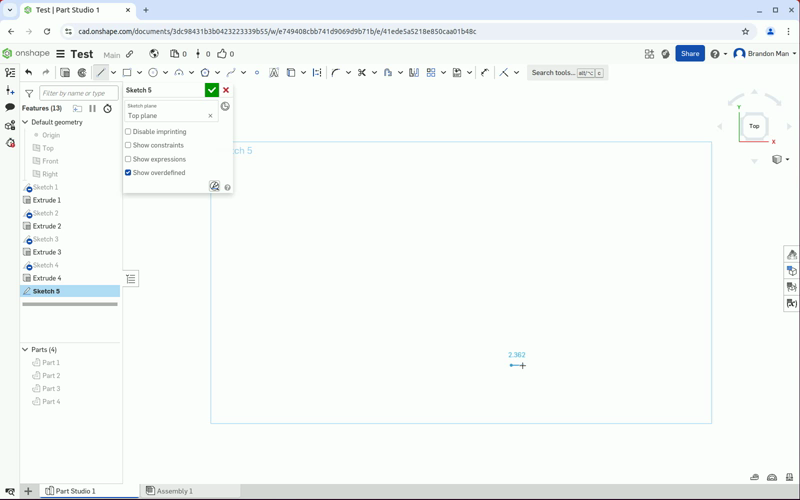
key_down(shift)
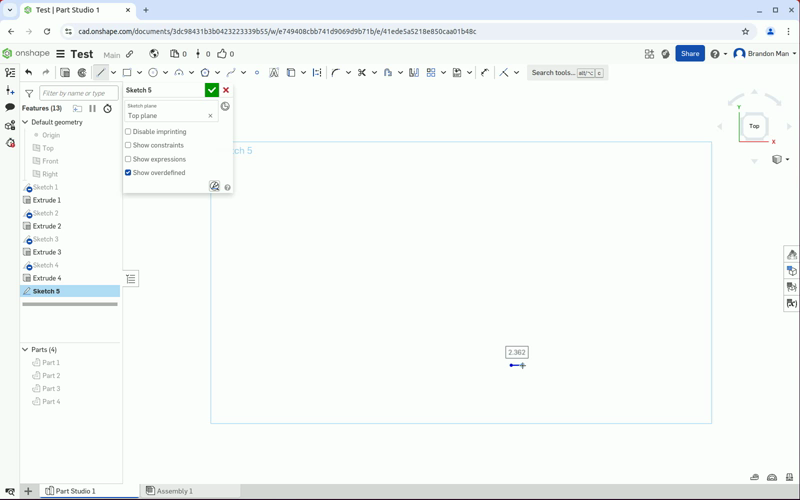
mouse_move(552, 365)
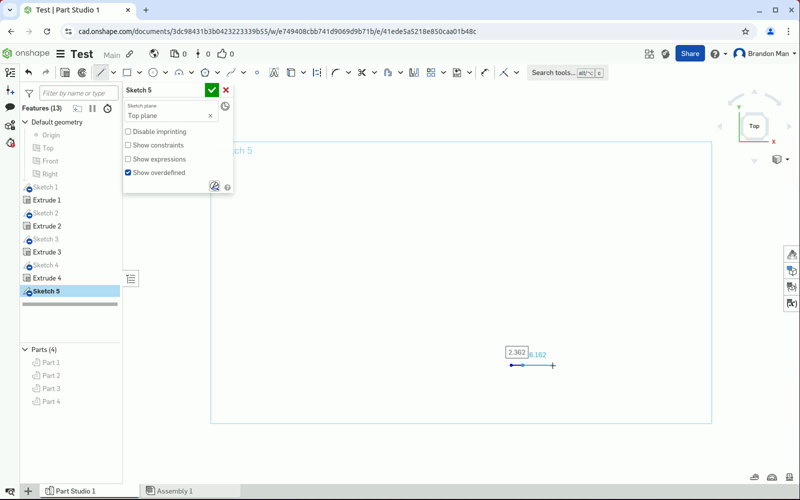
mouse_move(522, 353)
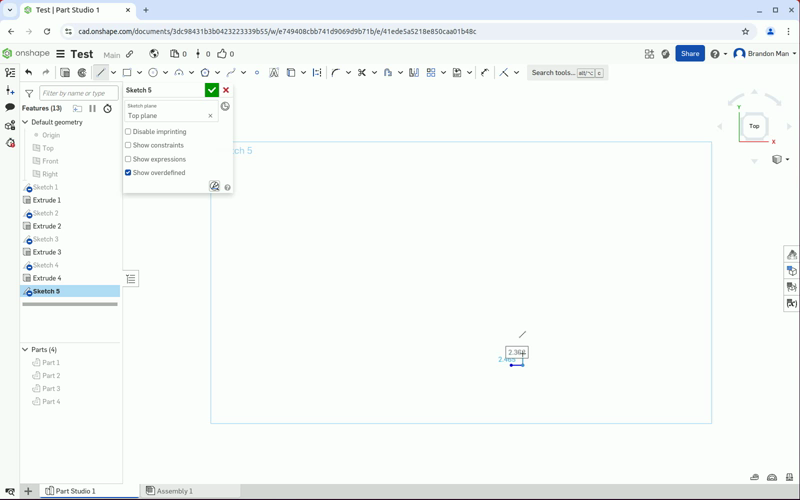
click(522, 353)
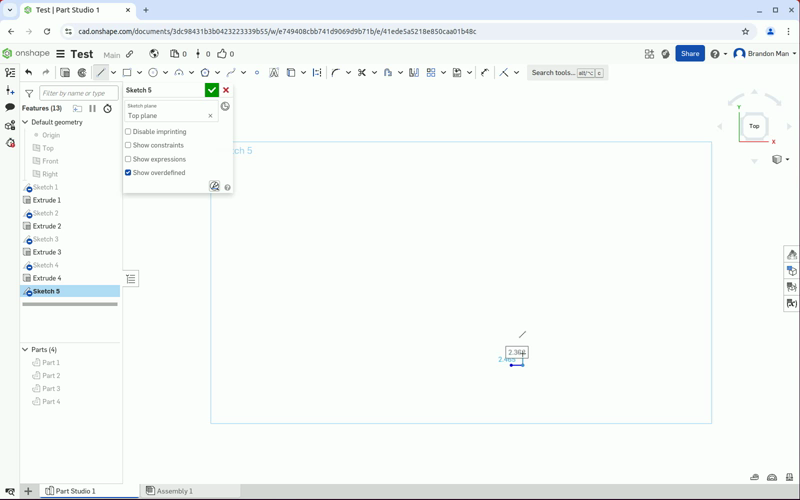
key_up(shift)
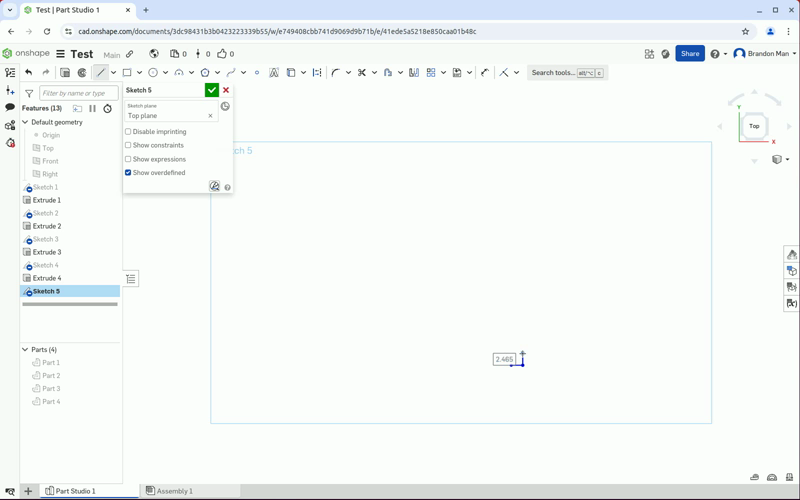
key_down(shift)
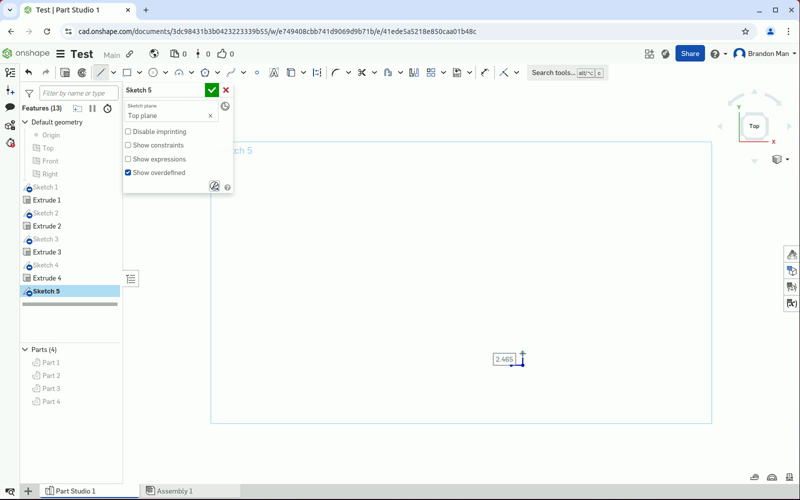
mouse_move(552, 353)
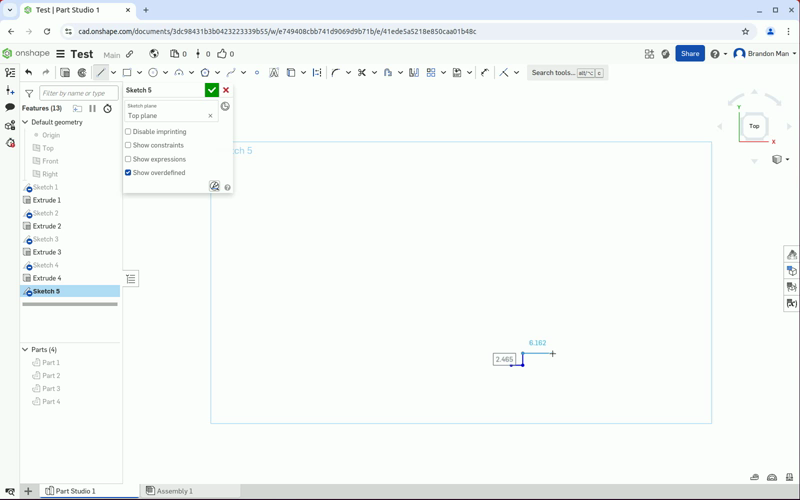
mouse_move(511, 353)
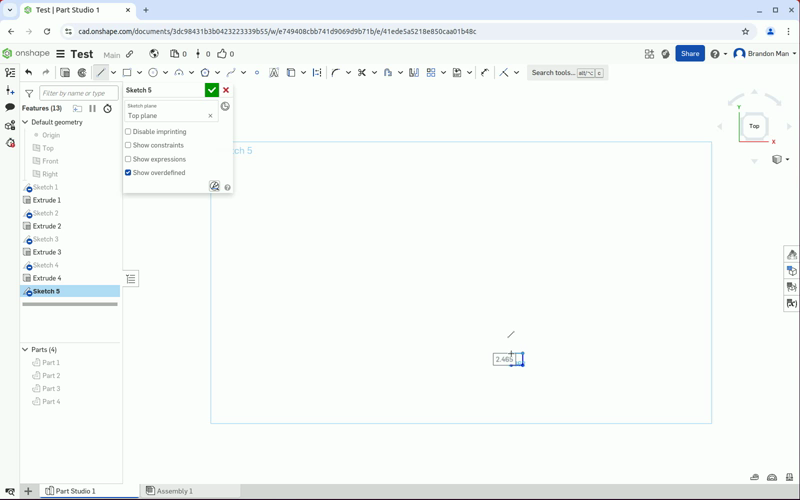
click(511, 353)
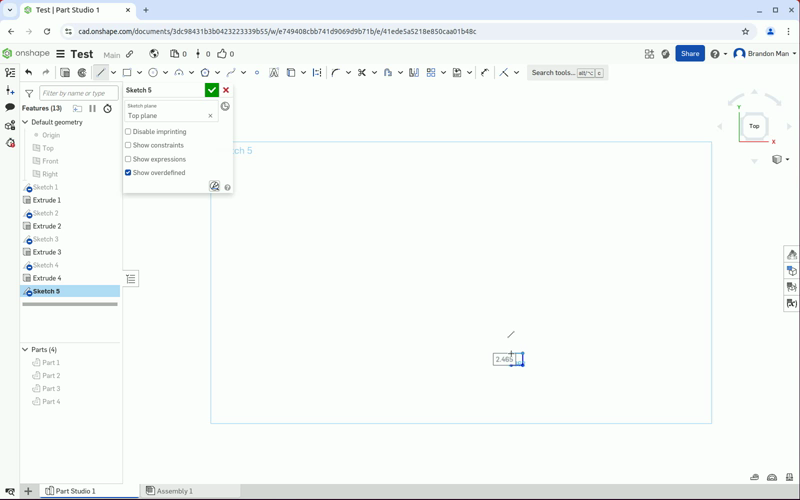
key_up(shift)
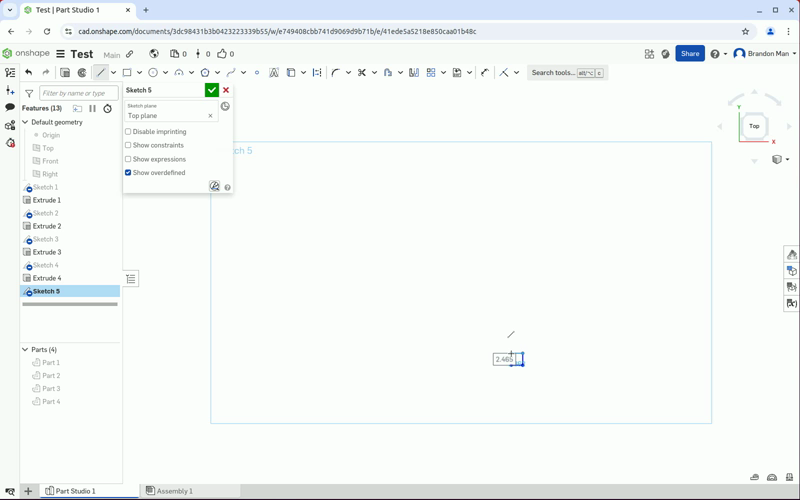
mouse_move(541, 353)
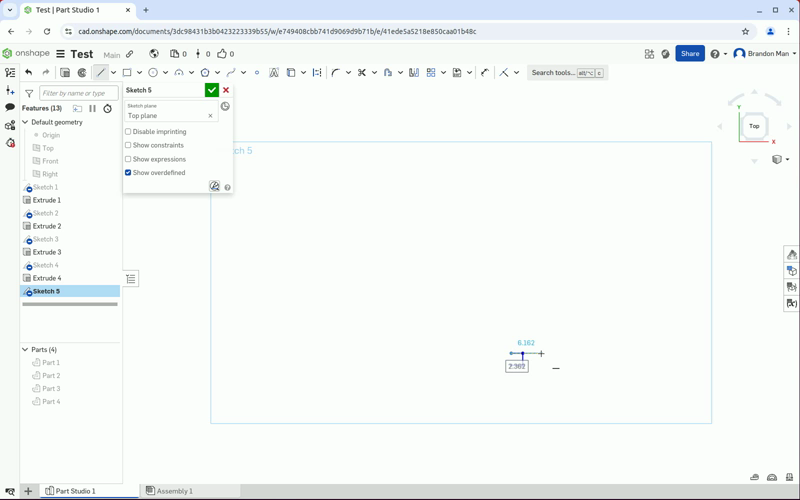
key_down(shift)
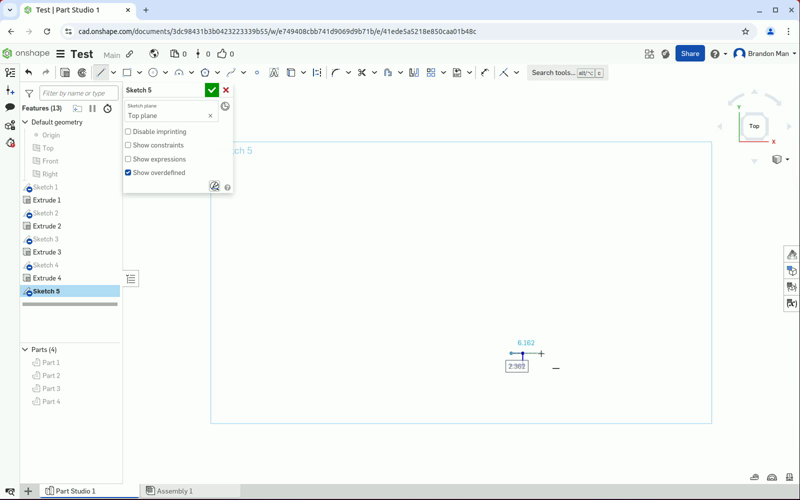
mouse_move(511, 365)
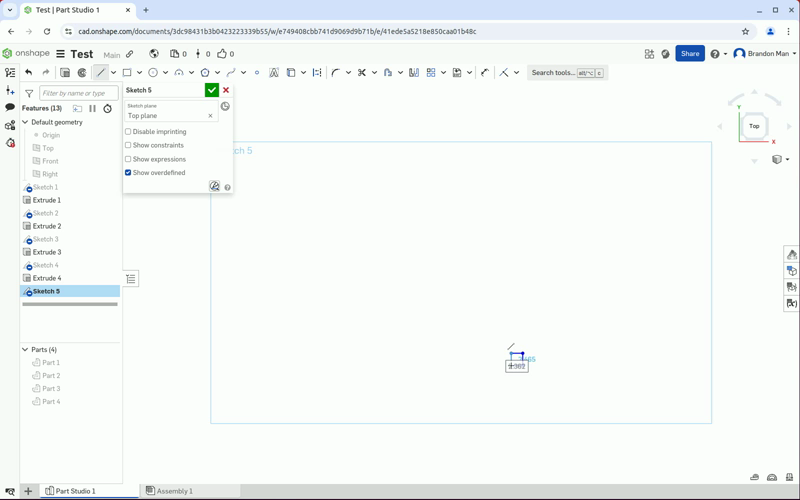
key_up(shift)
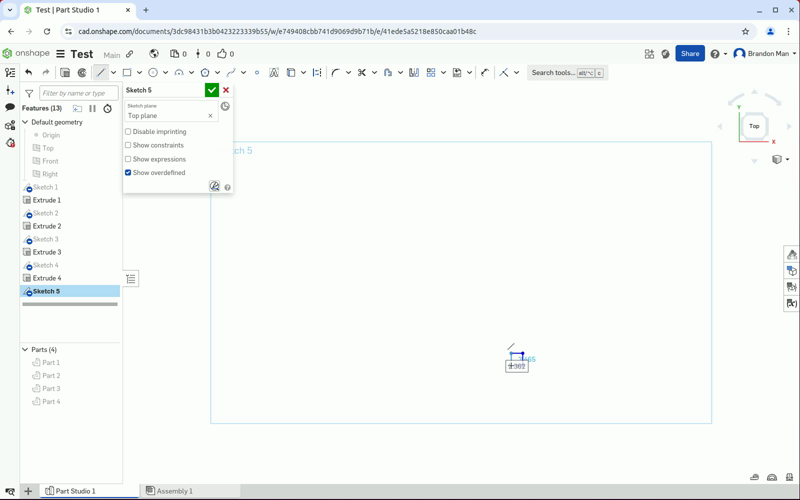
click(511, 365)
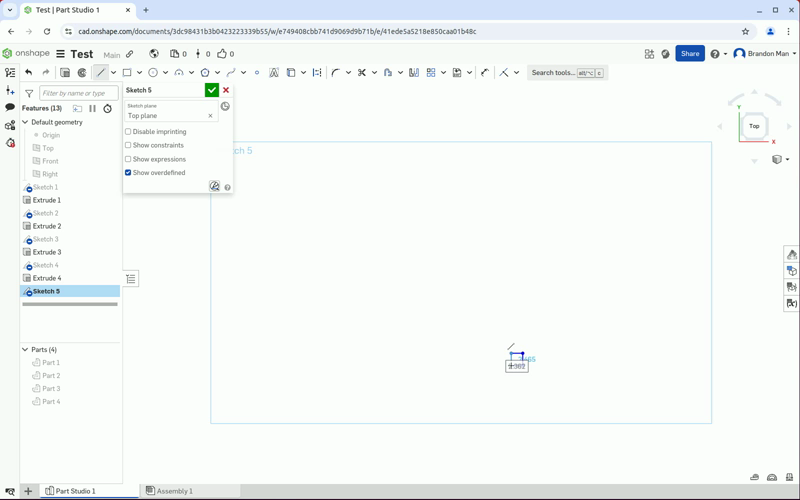
key(esc)
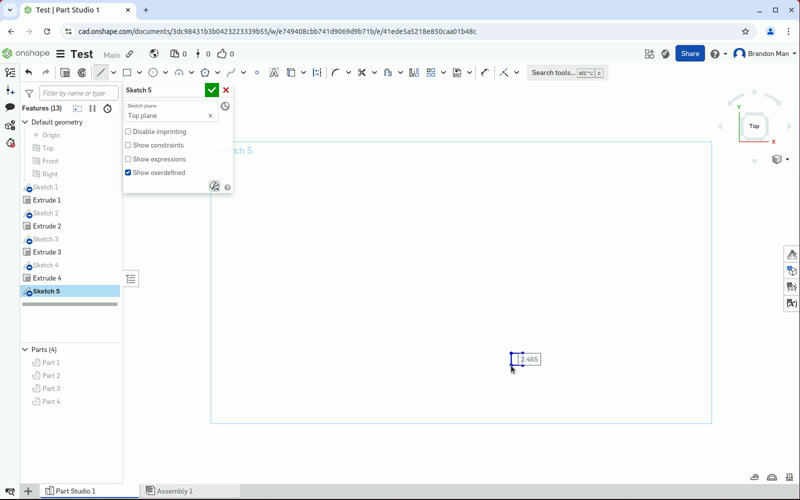
mouse_move(518, 357)
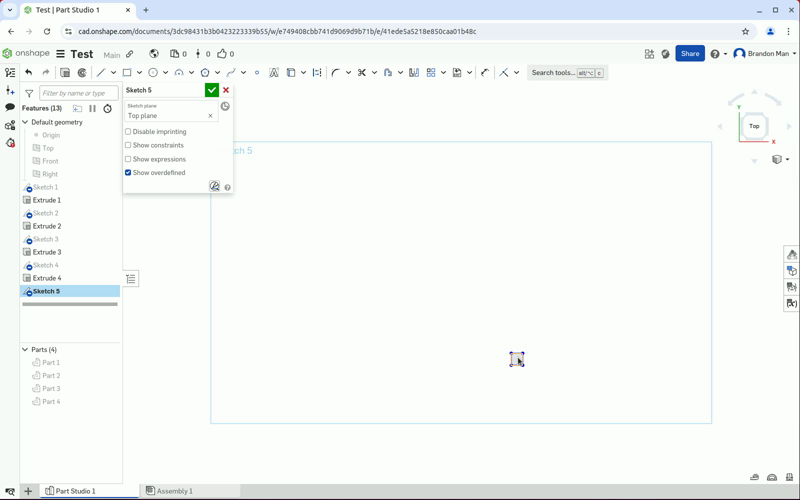
scroll(6)
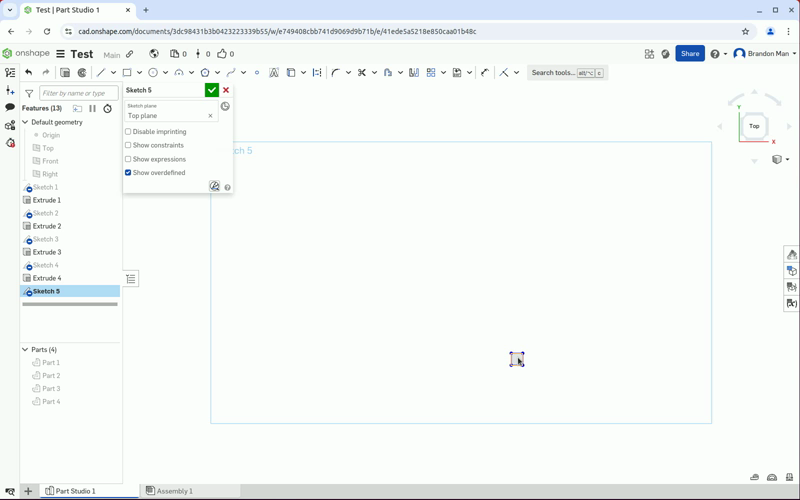
scroll(6)
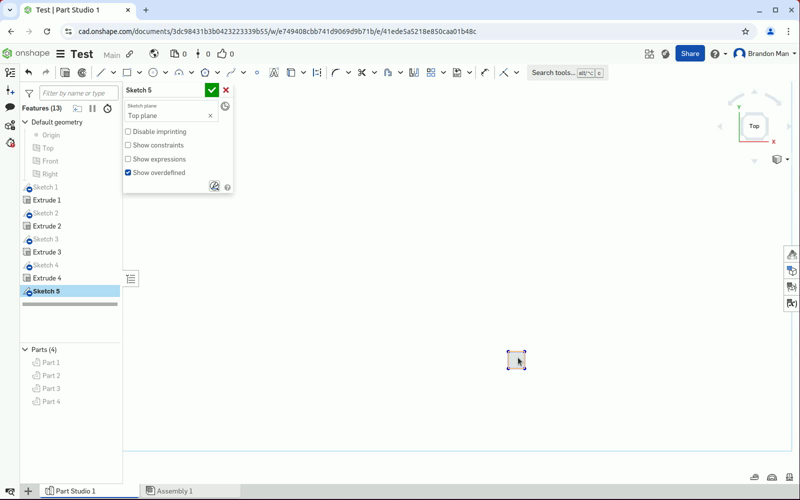
scroll(6)
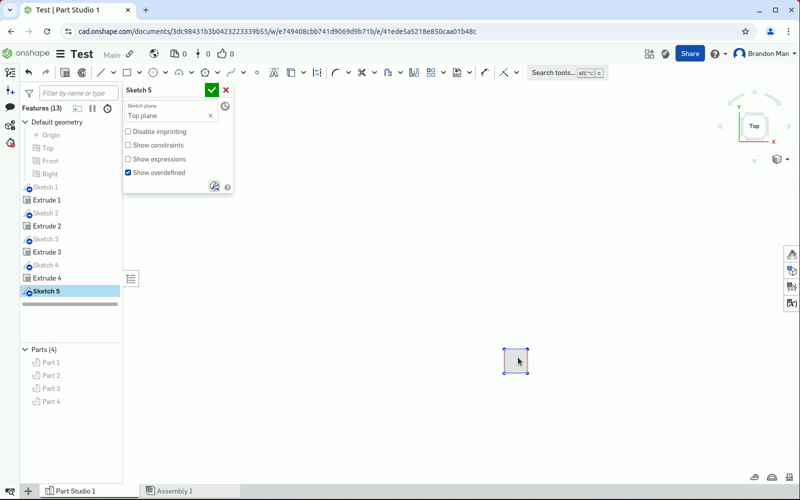
scroll(6)
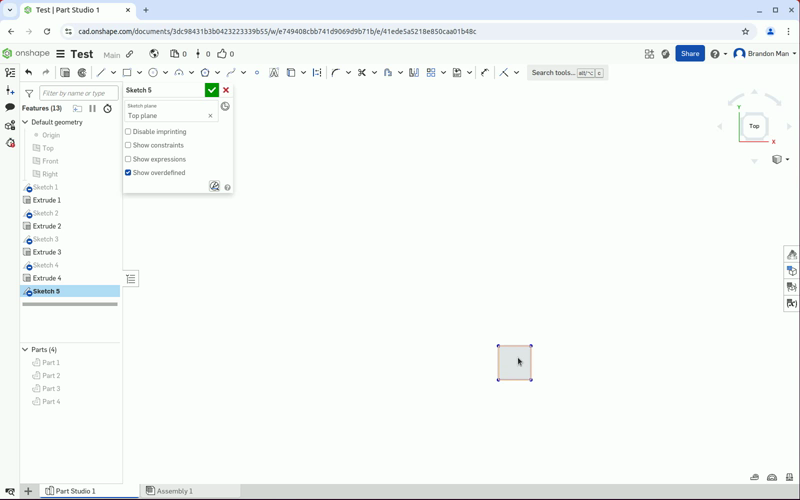
scroll(6)
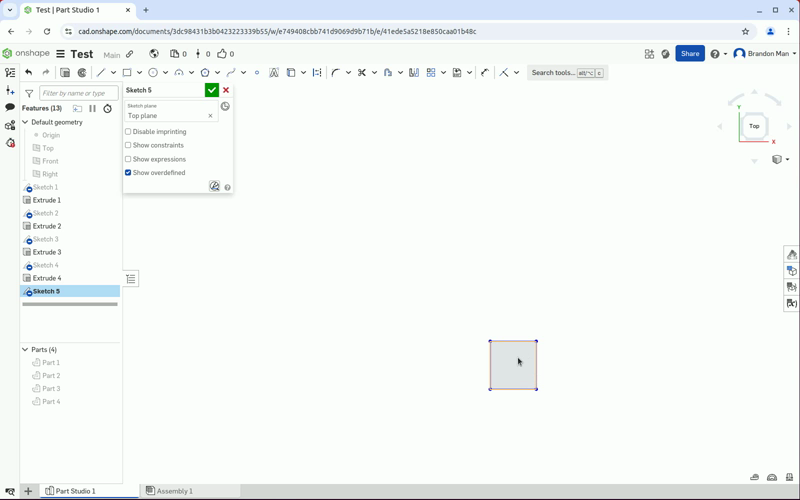
scroll(6)
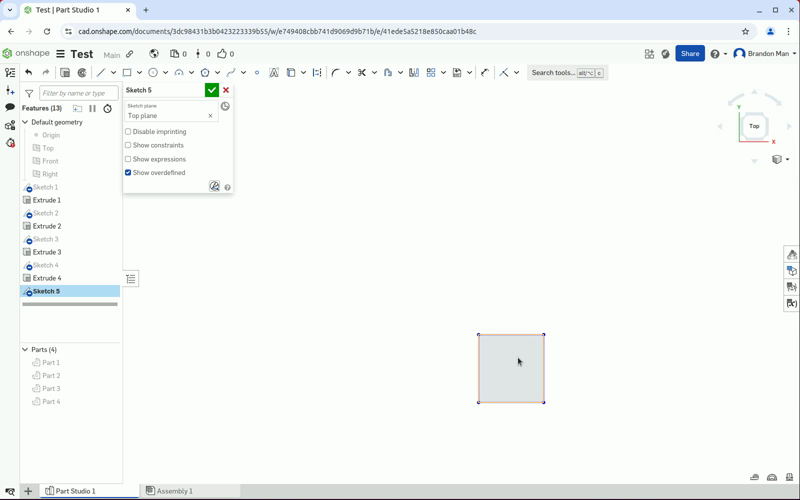
scroll(6)
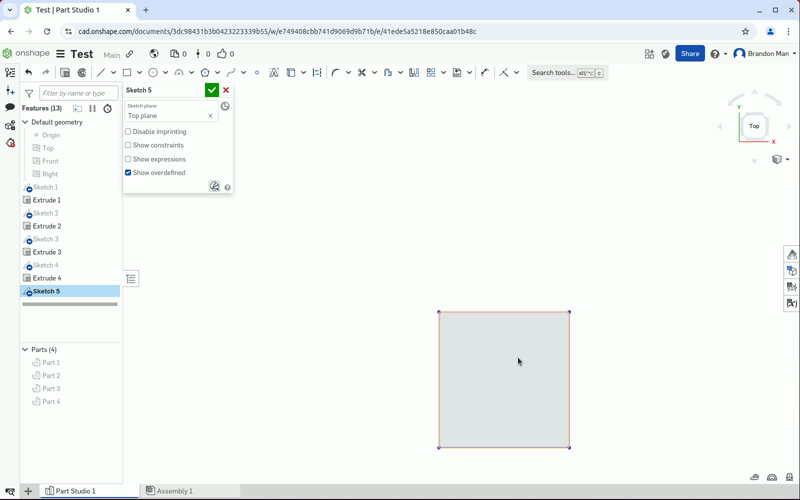
click(518, 357)
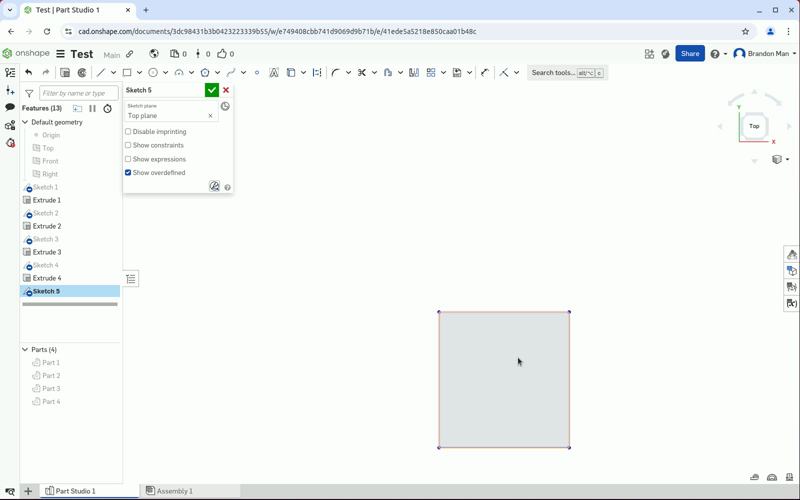
scroll(-6)
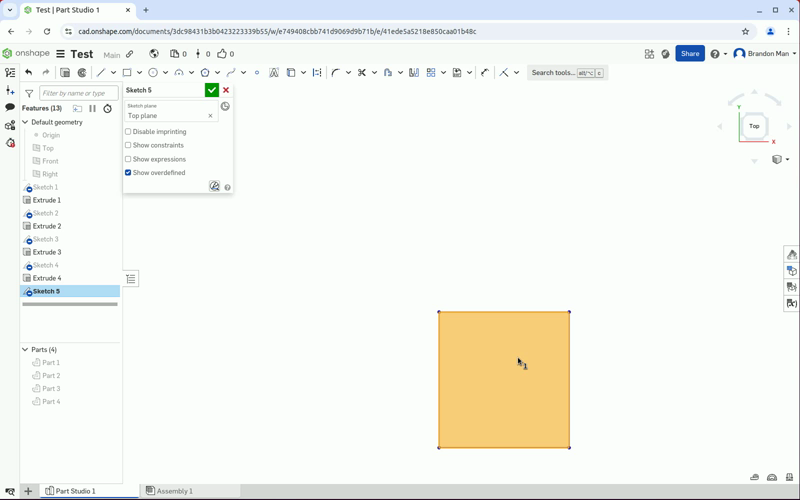
scroll(-6)
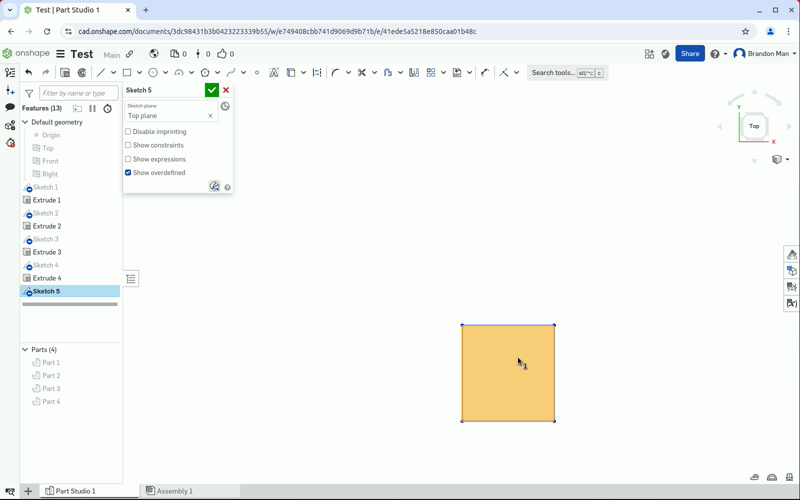
scroll(-6)
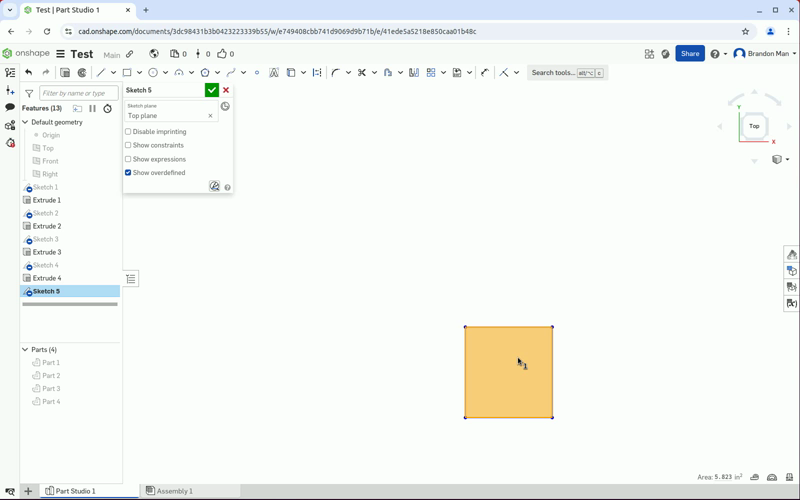
scroll(-6)
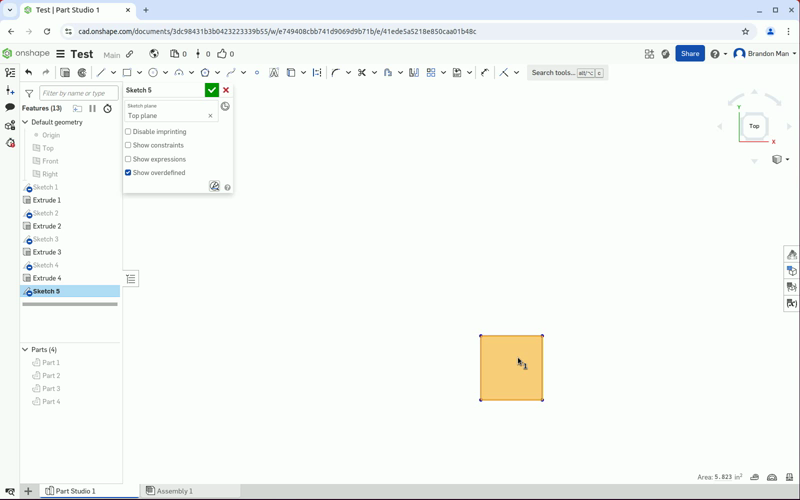
scroll(-6)
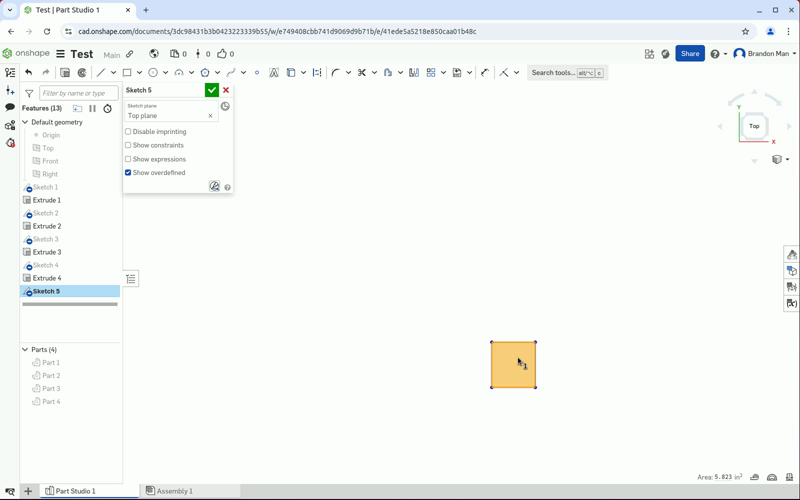
scroll(-6)
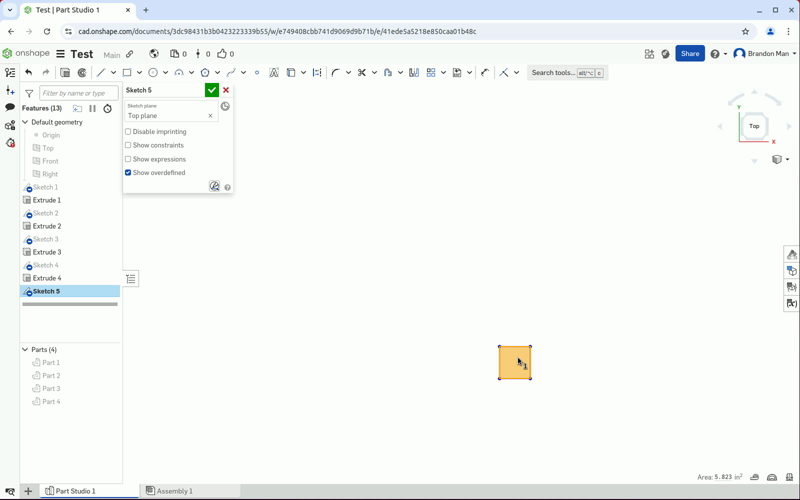
scroll(-6)
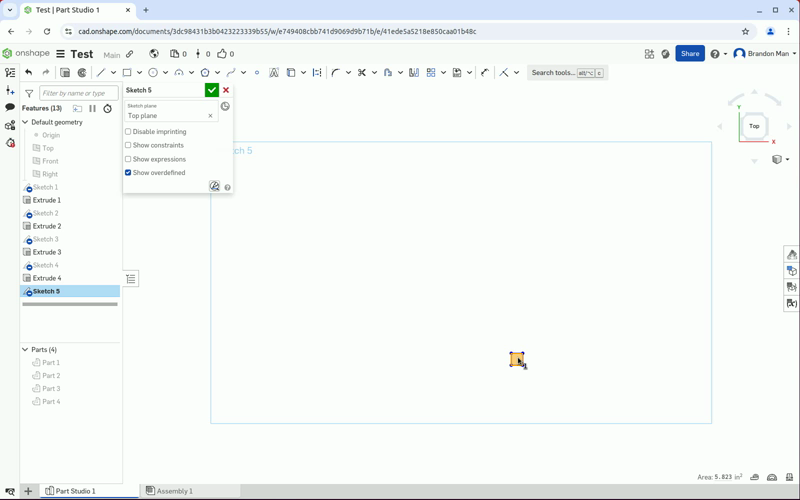
mouse_move(73, 352)
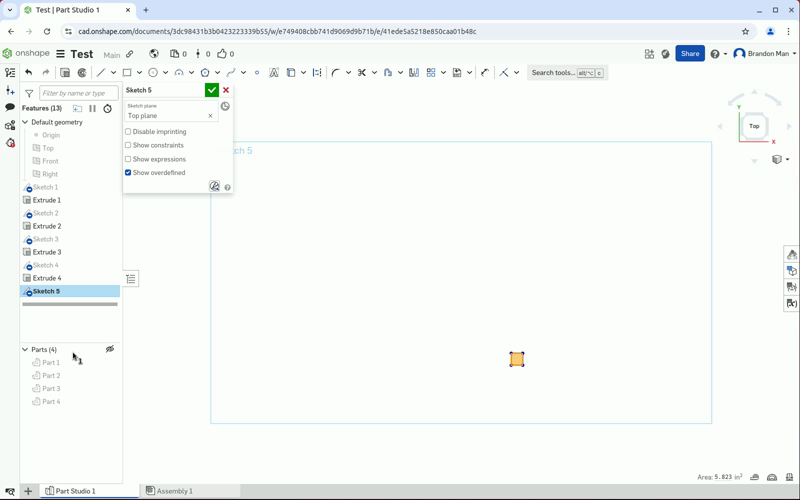
key(shift+y)
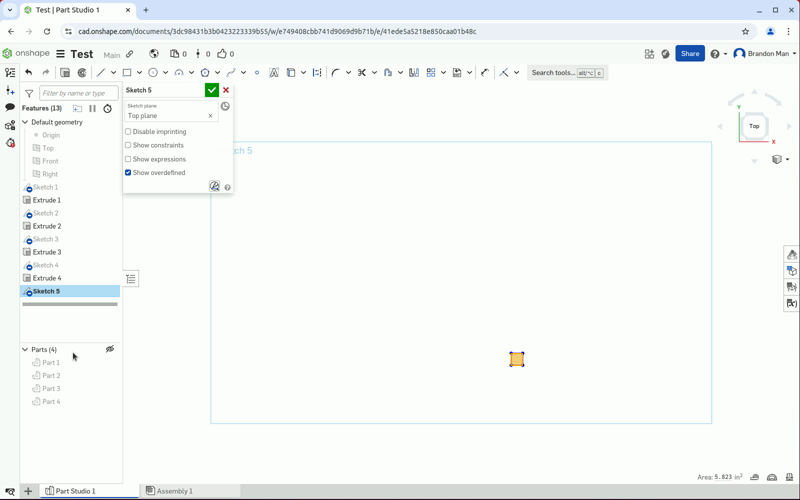
key(shift+e)
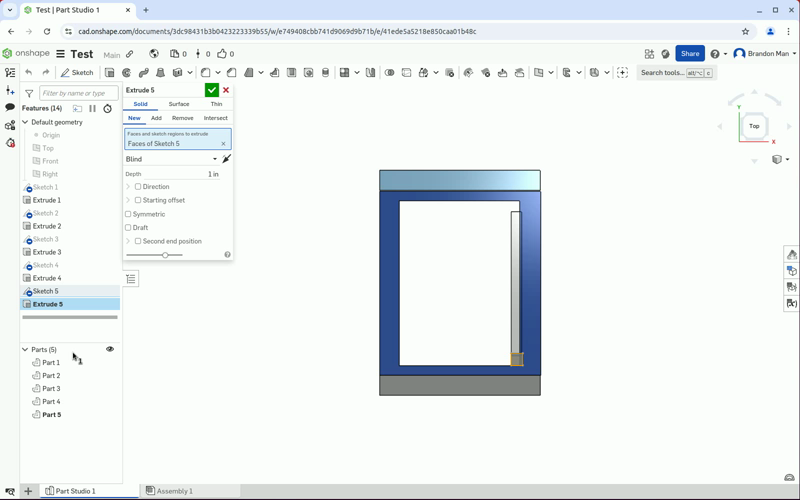
mouse_move(143, 106)
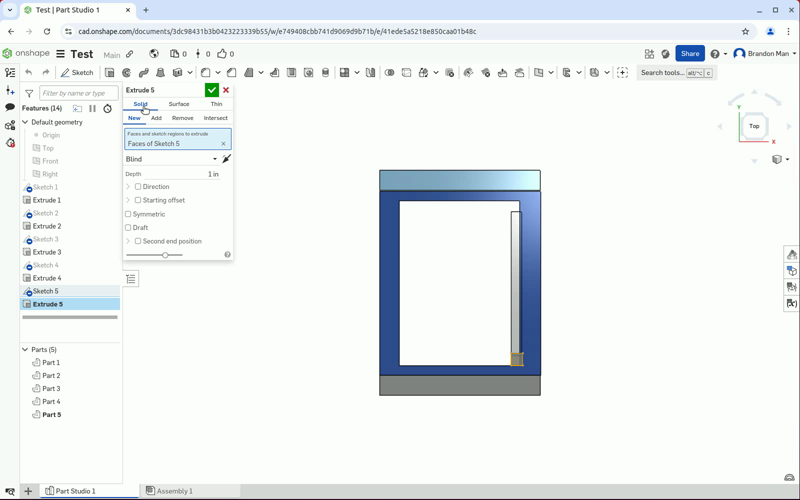
click(143, 106)
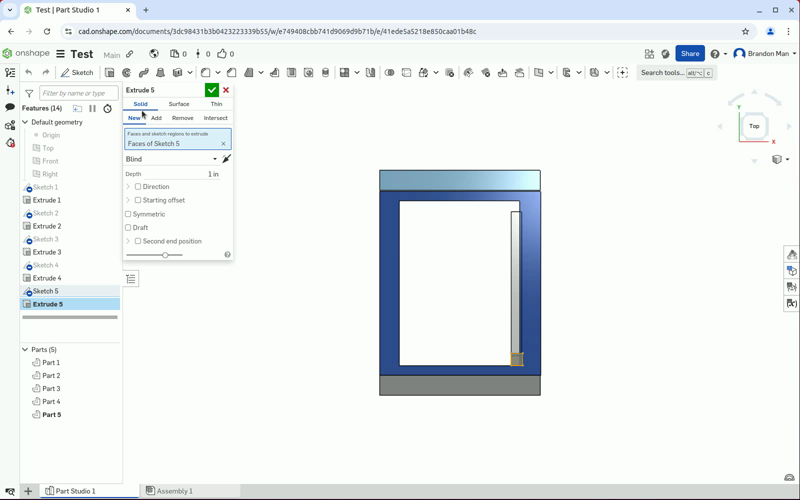
mouse_move(137, 120)
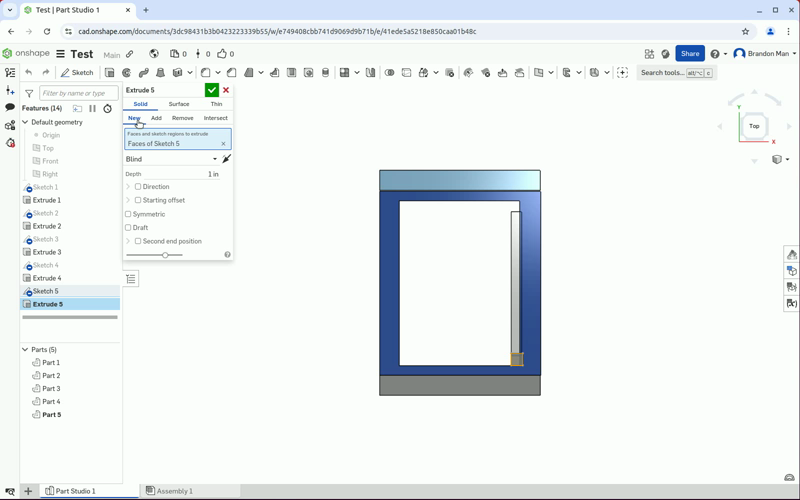
click(137, 120)
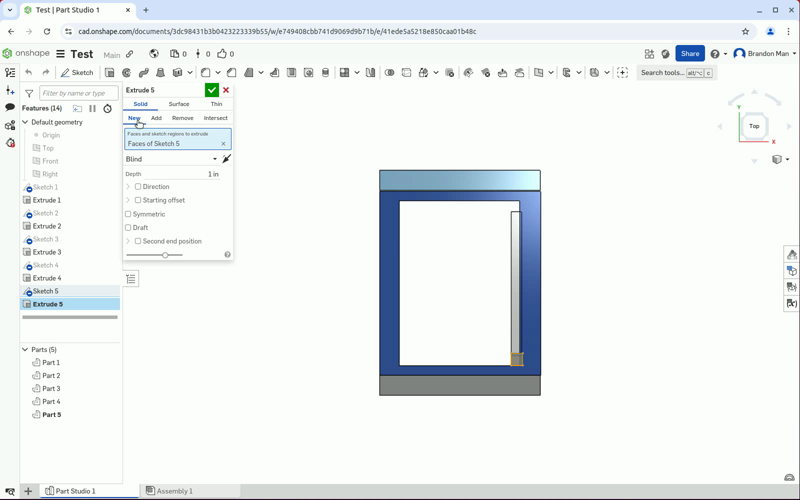
key(tab, 4)
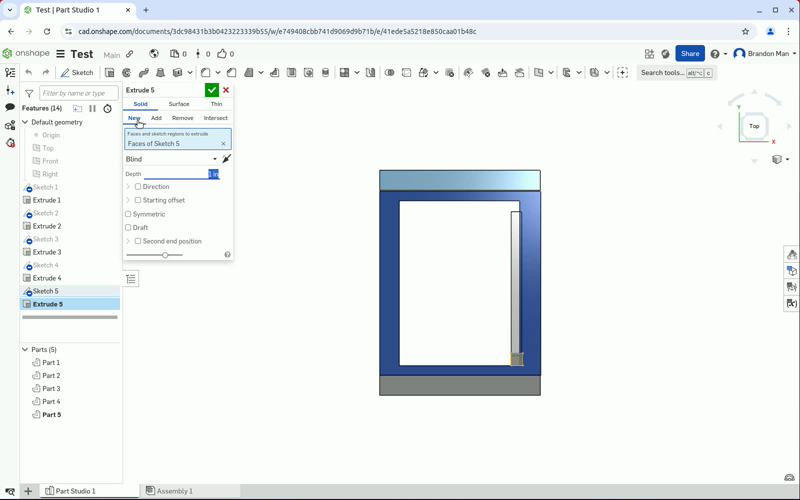
text(0.963)
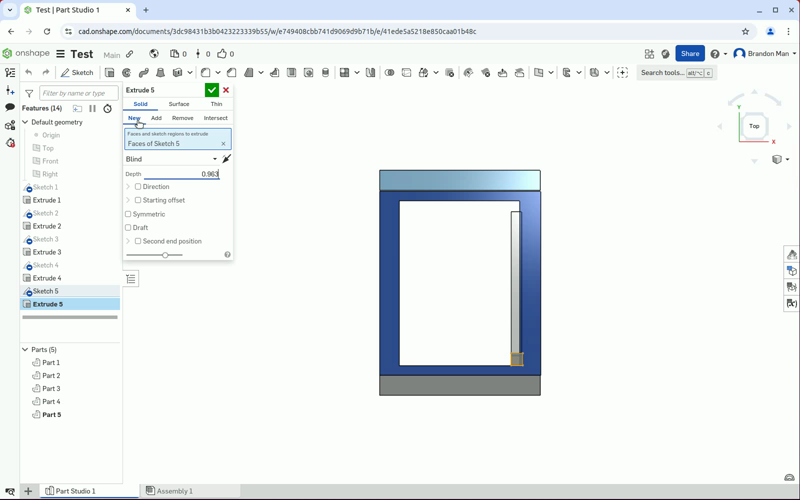
key(enter)
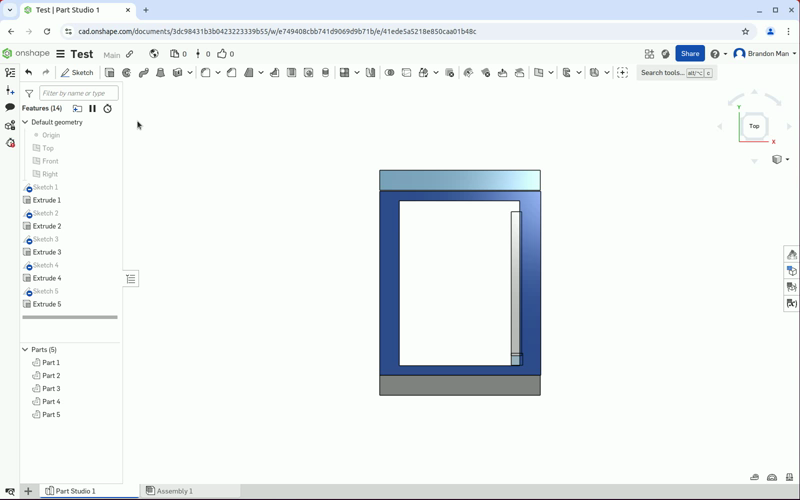
key(shift+h)
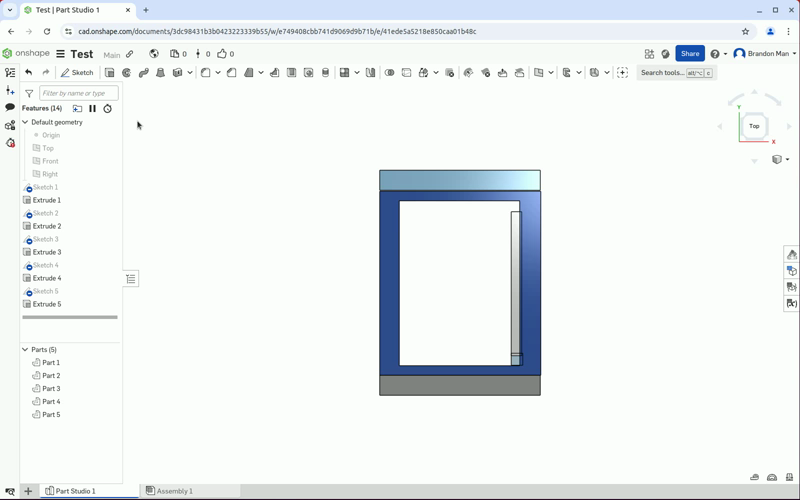
key(shift+h)
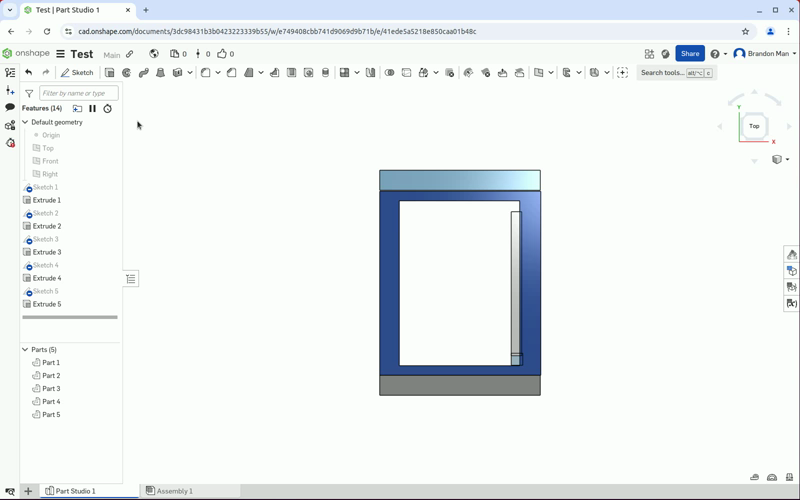
mouse_move(73, 189)
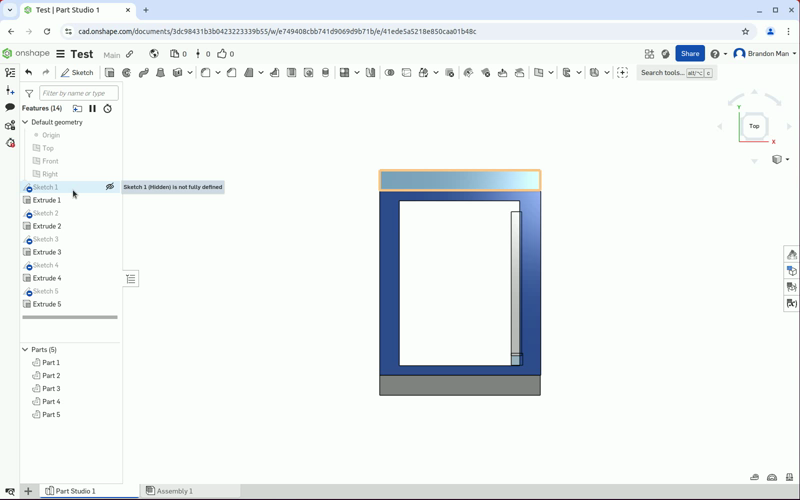
click(73, 189)
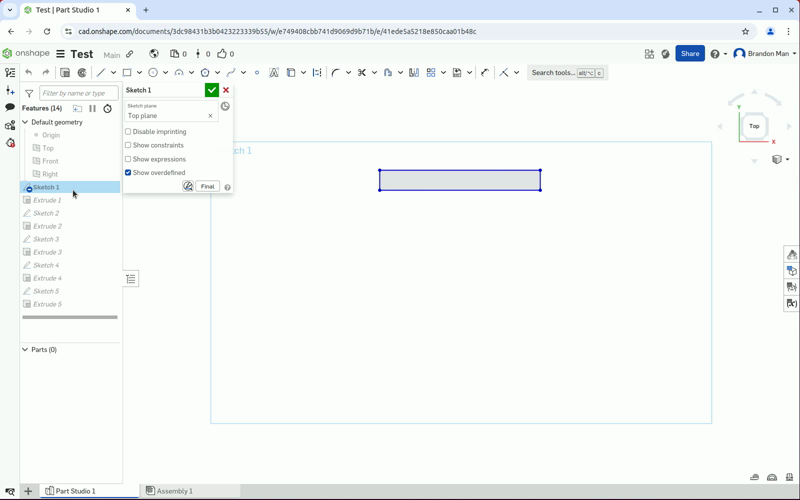
mouse_move(229, 92)
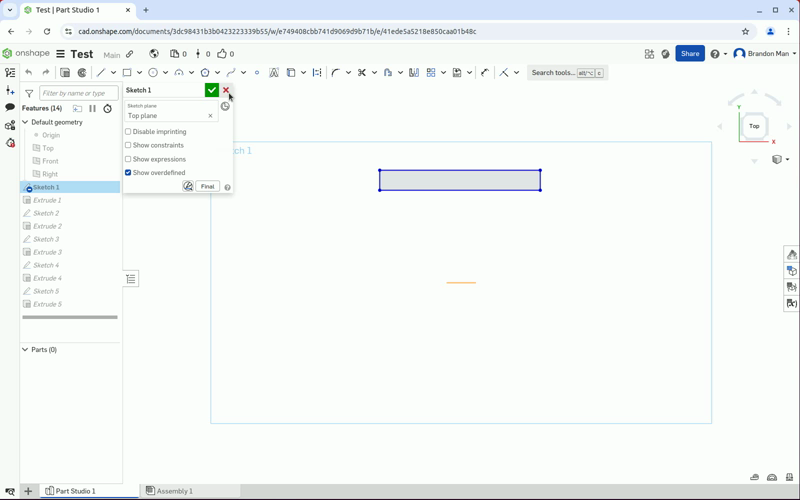
click(229, 92)
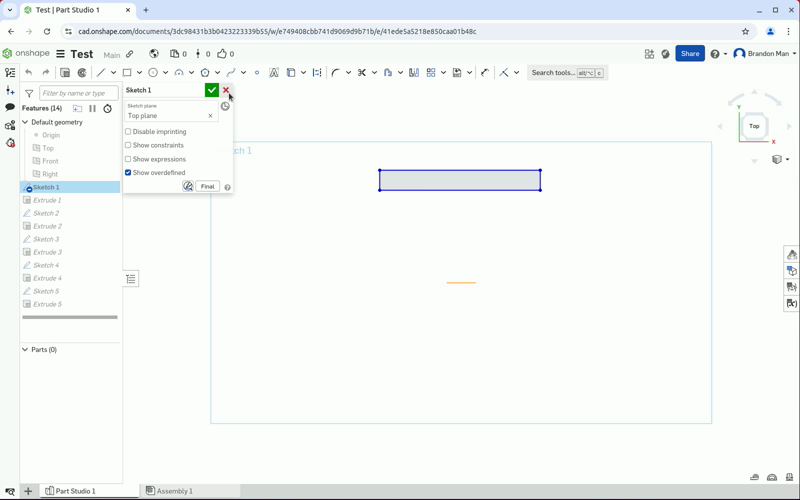
key(shift+s)
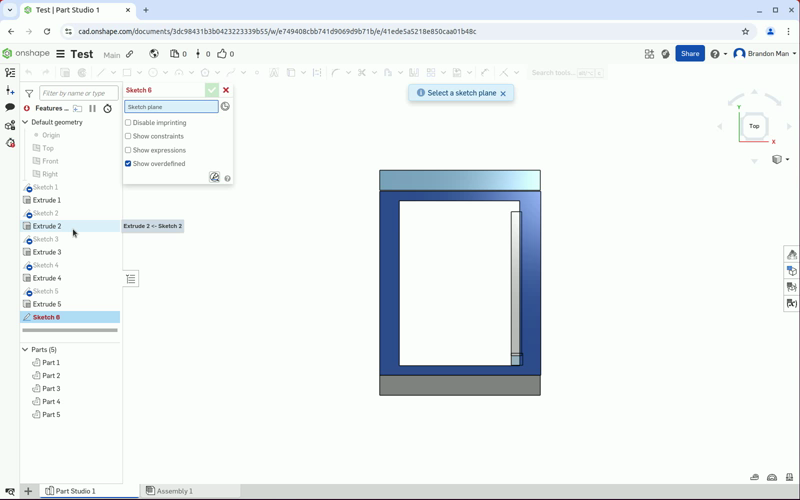
scroll(3)
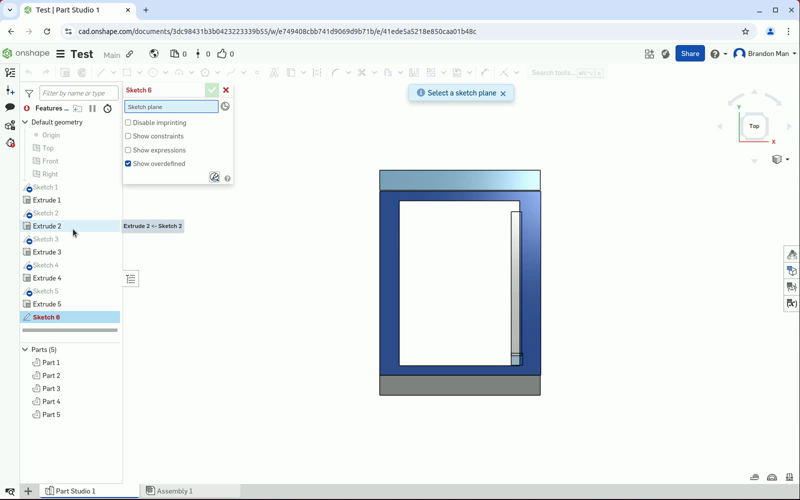
mouse_move(73, 150)
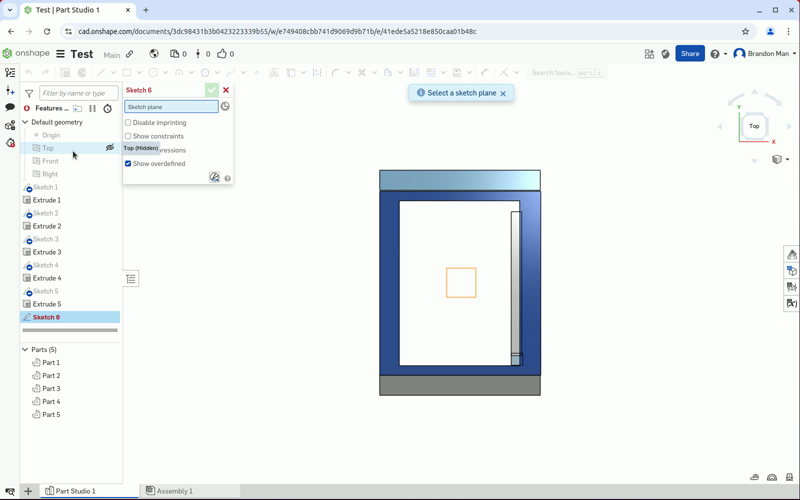
click(73, 150)
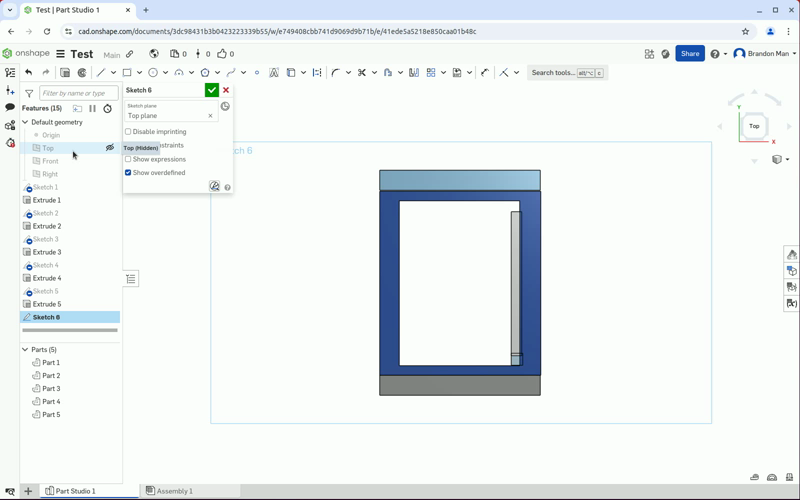
mouse_move(73, 352)
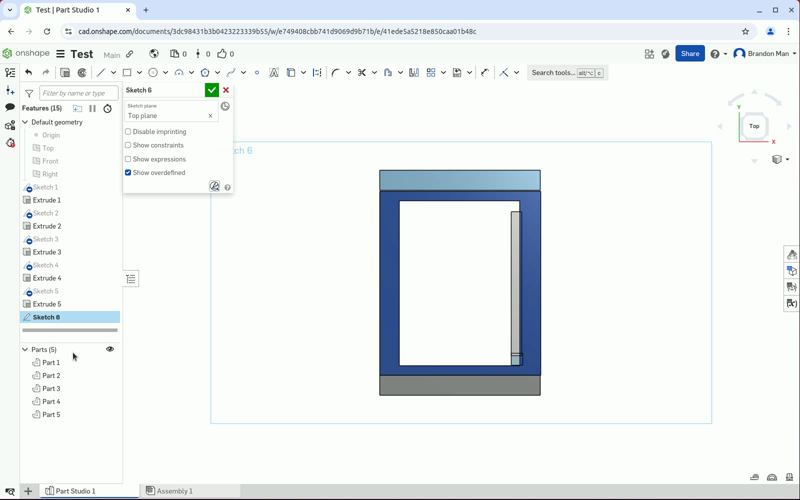
key(y)
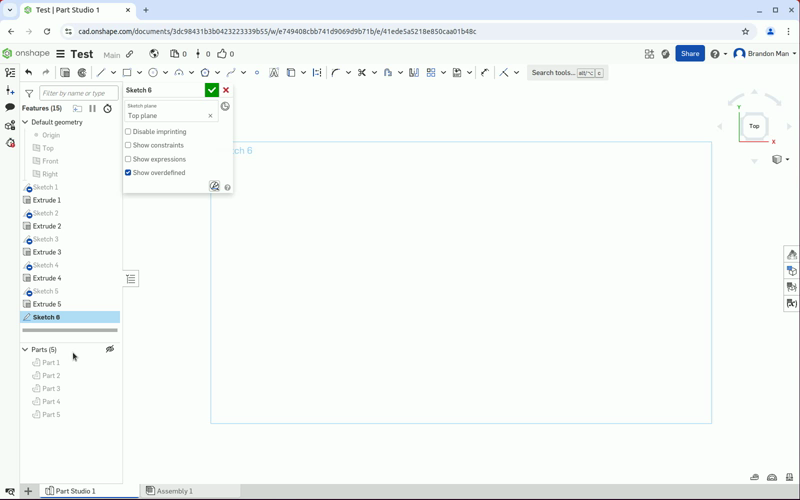
key(l)
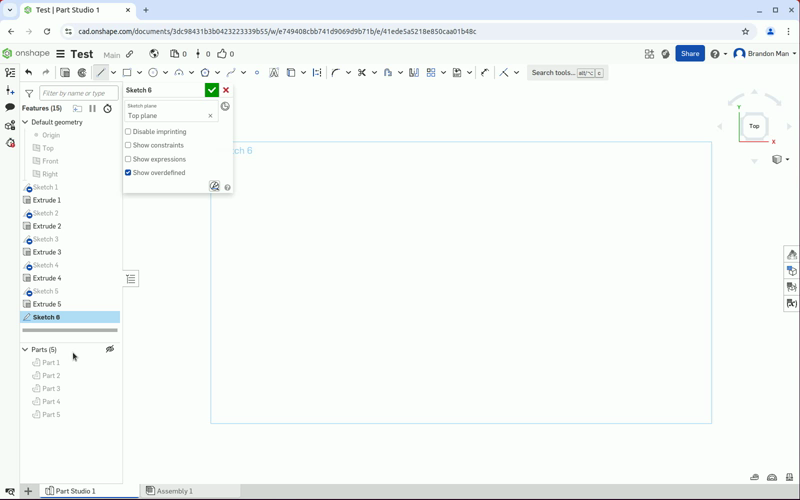
key_down(shift)
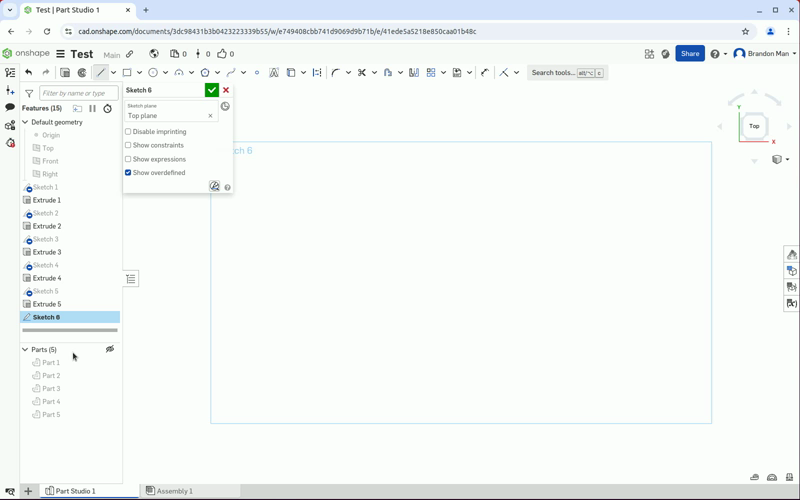
mouse_move(511, 210)
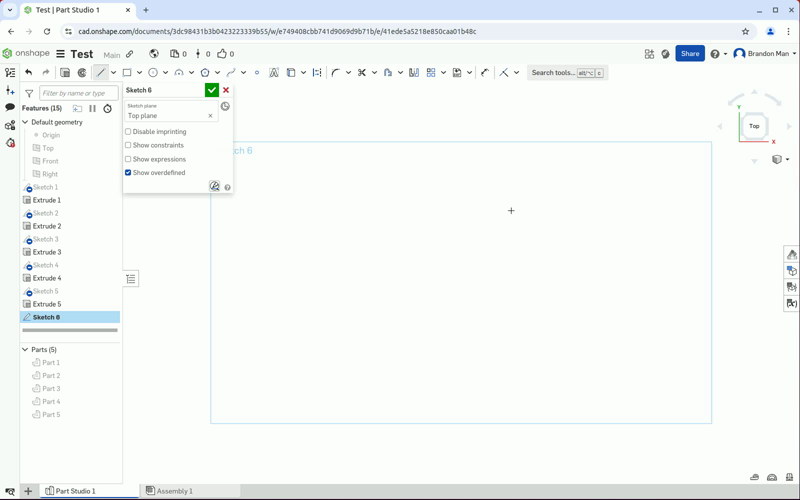
click(511, 210)
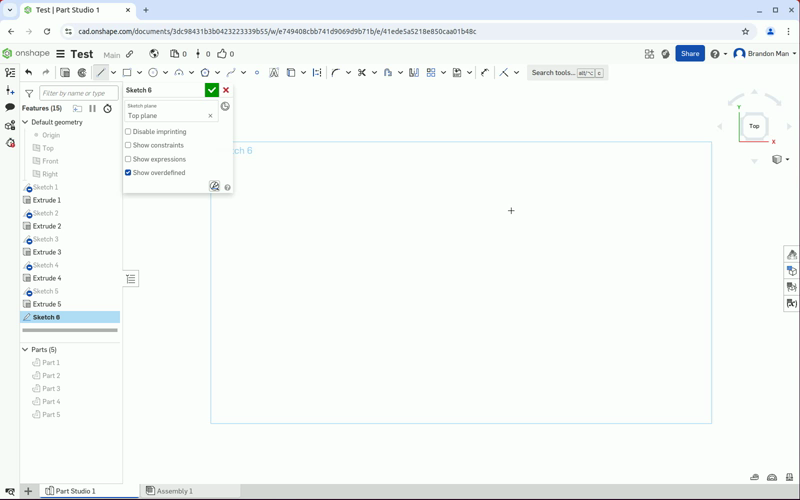
key_up(shift)
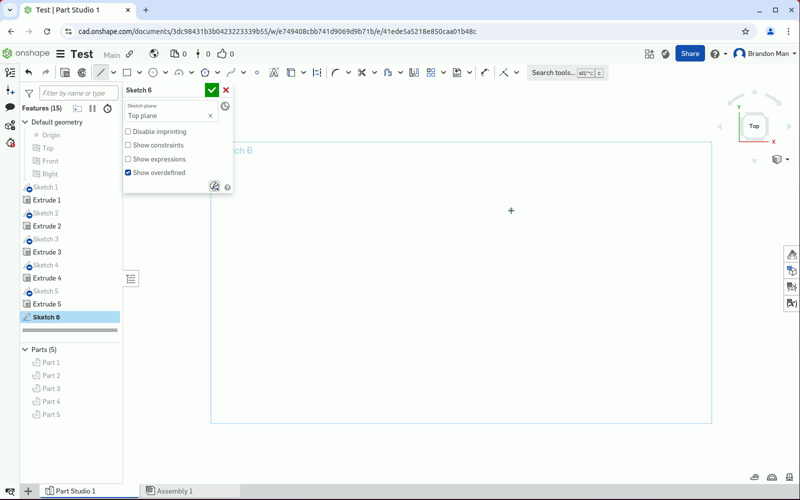
key_down(shift)
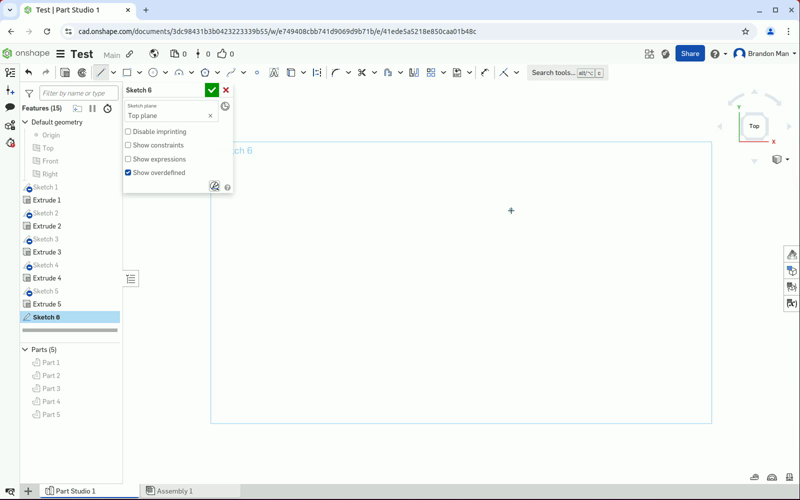
mouse_move(541, 210)
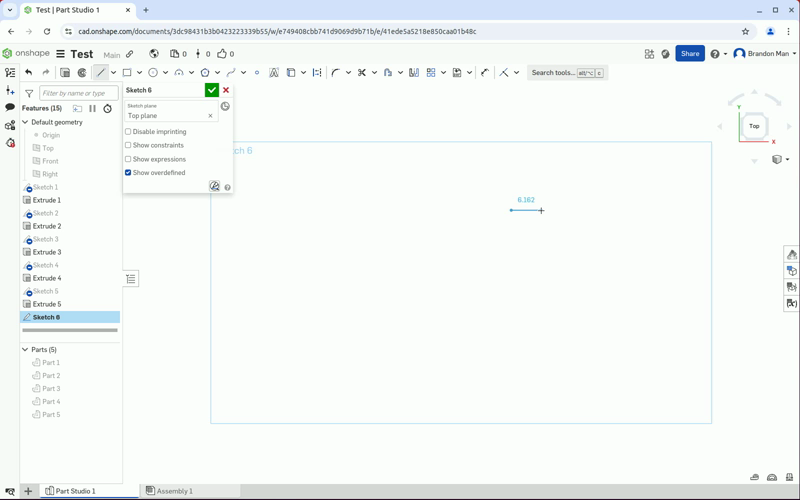
mouse_move(522, 210)
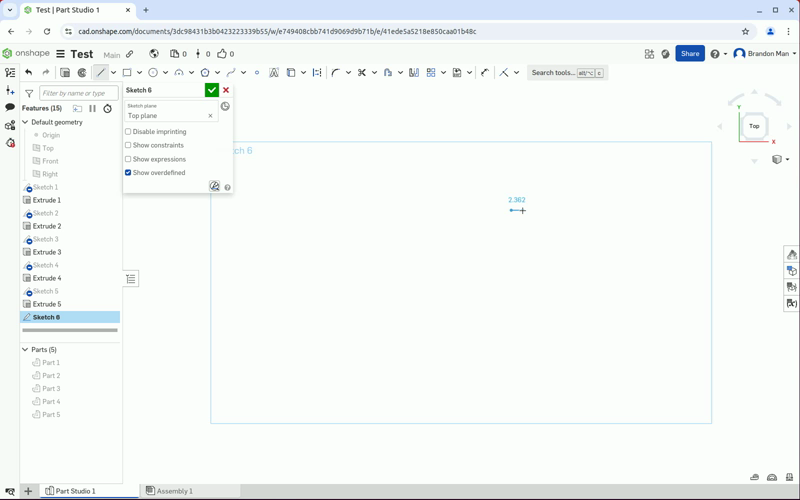
click(522, 210)
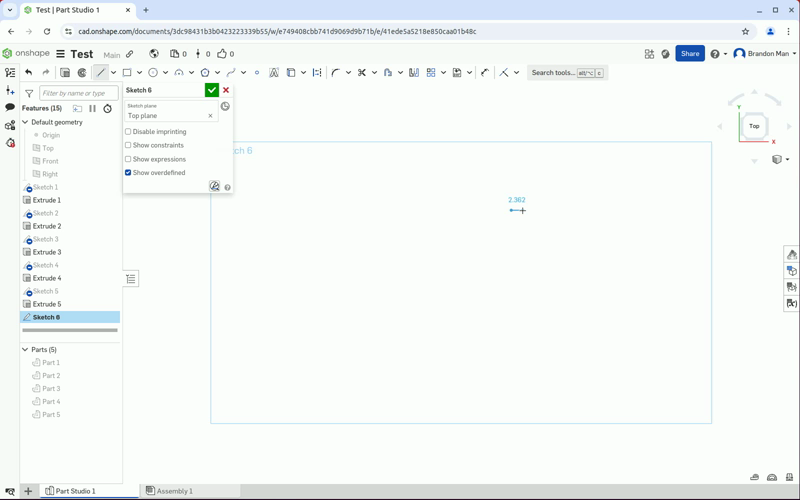
key_up(shift)
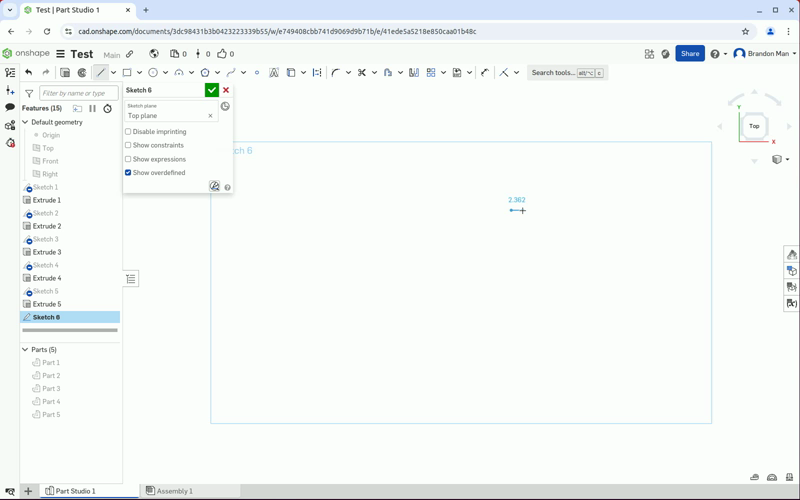
key_down(shift)
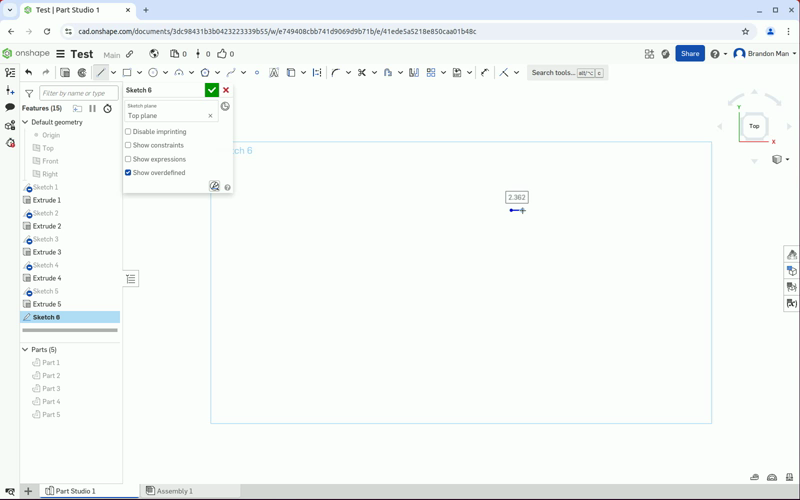
mouse_move(552, 210)
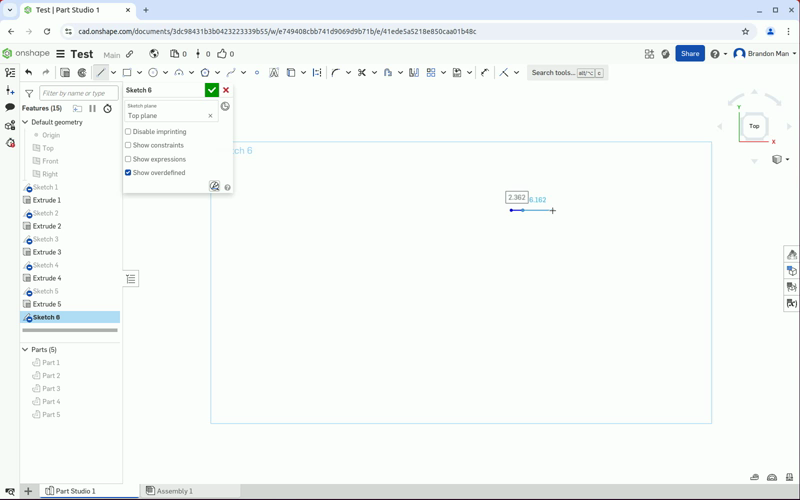
mouse_move(522, 198)
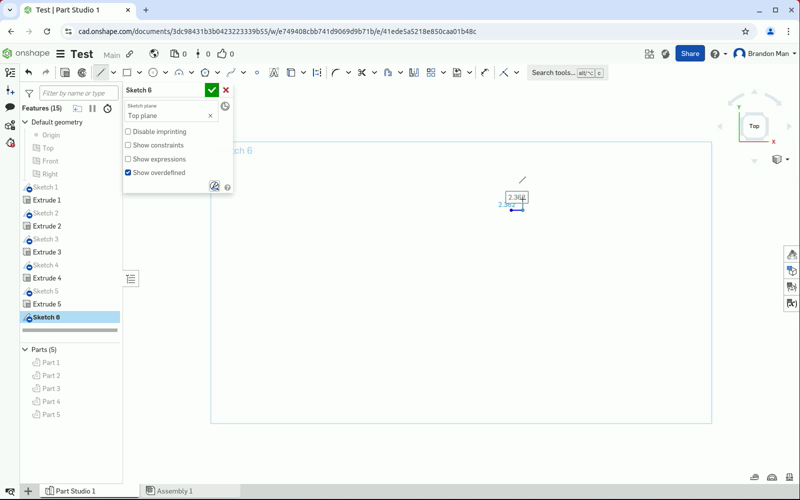
click(522, 198)
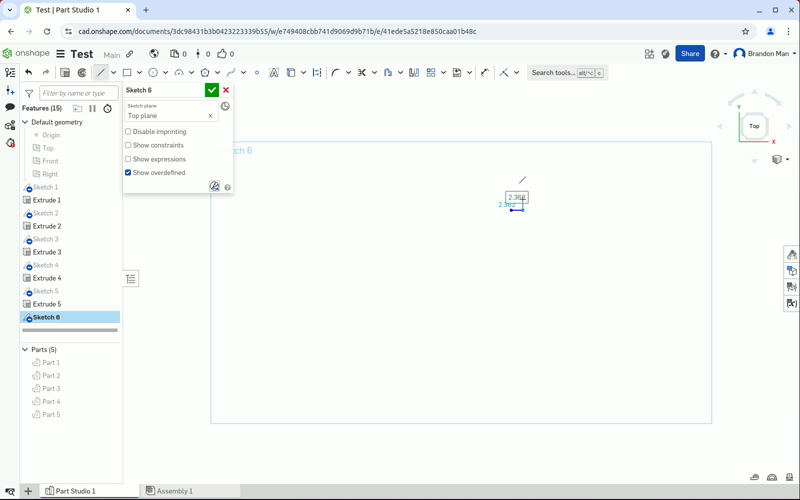
key_up(shift)
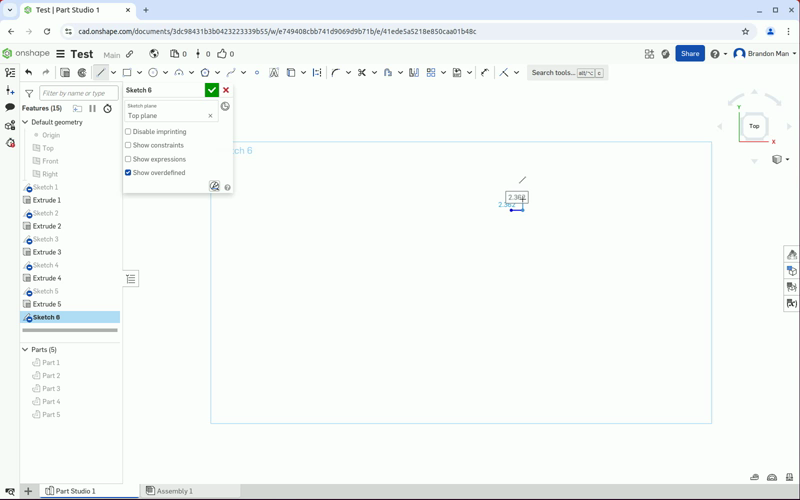
key_down(shift)
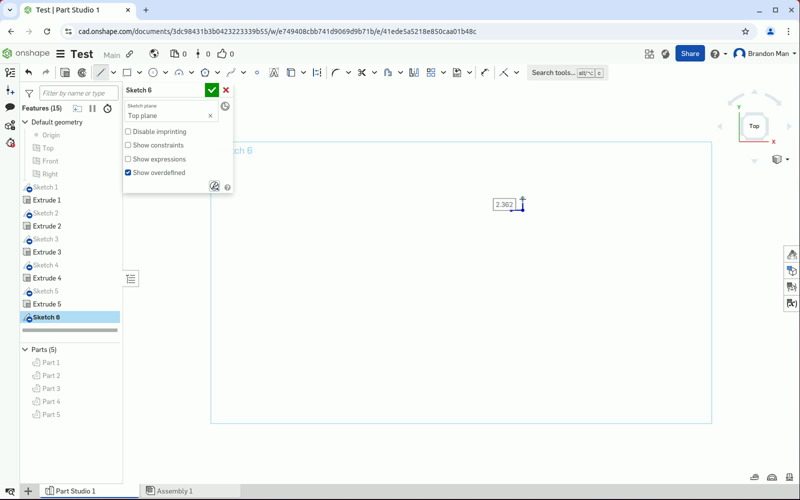
mouse_move(552, 198)
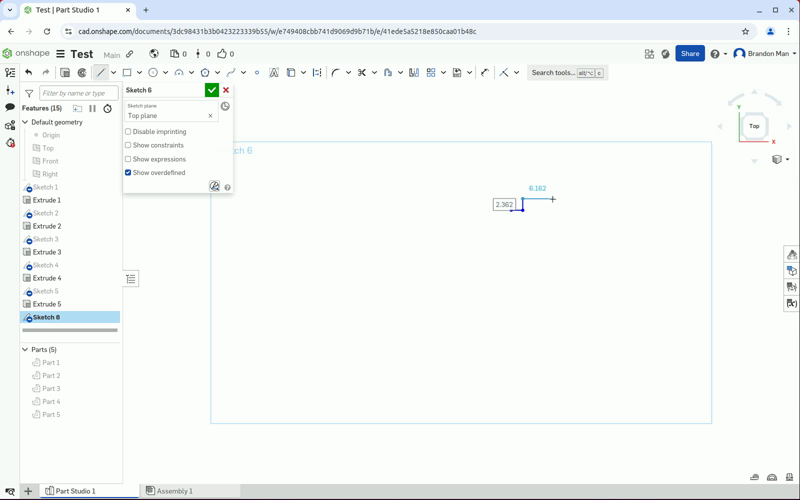
mouse_move(511, 198)
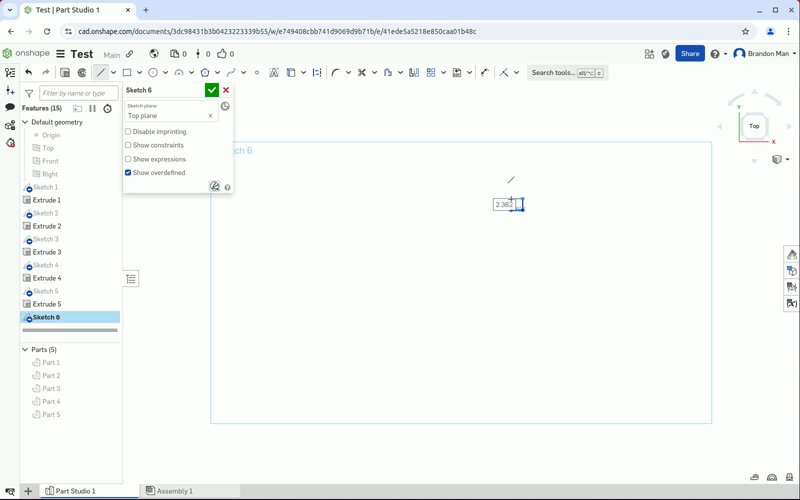
click(511, 198)
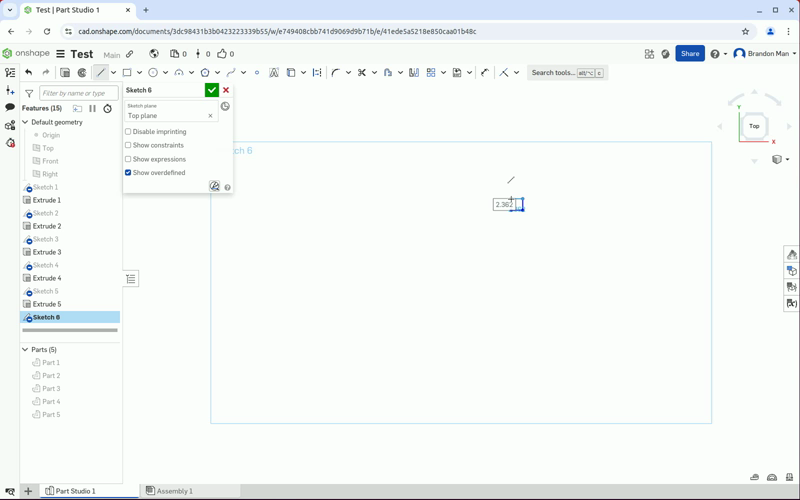
key_up(shift)
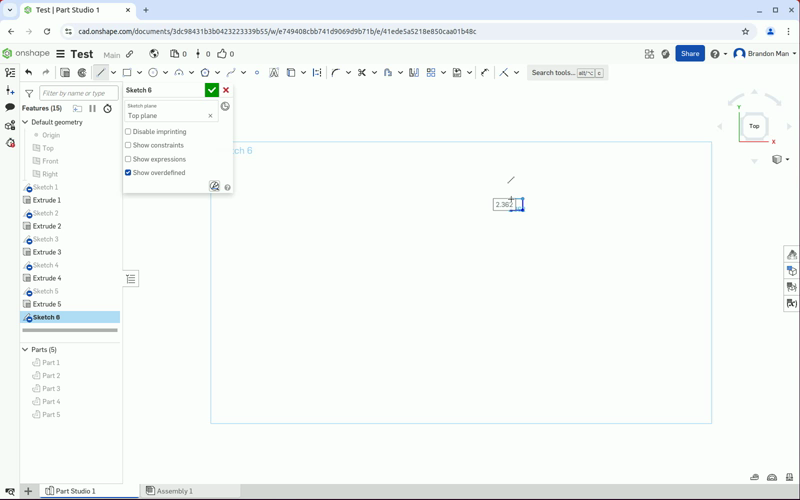
mouse_move(541, 198)
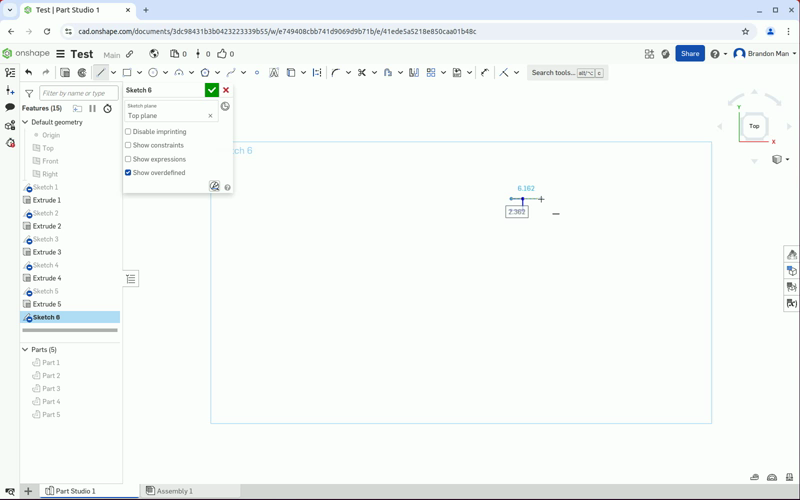
key_down(shift)
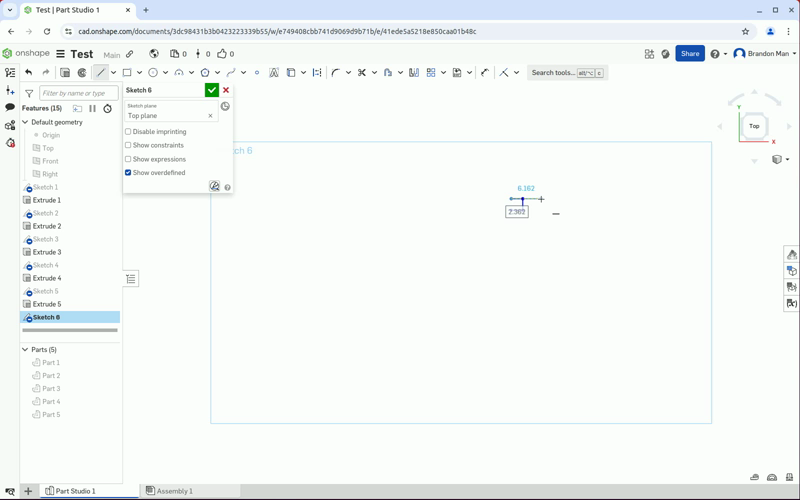
mouse_move(511, 210)
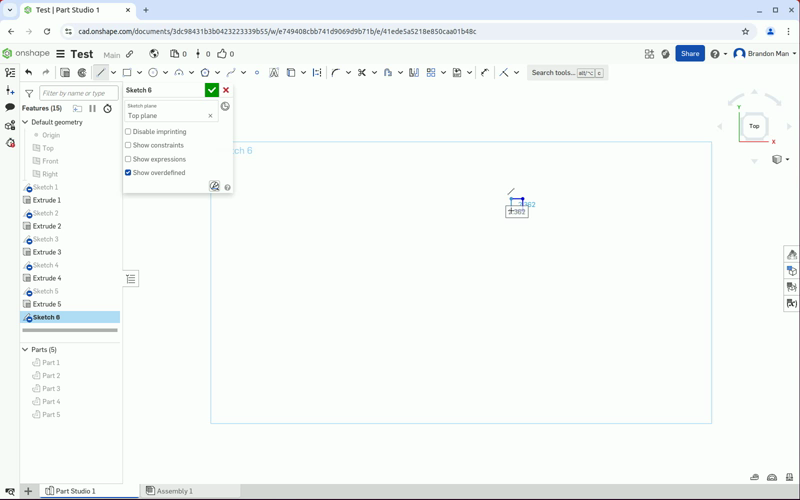
key_up(shift)
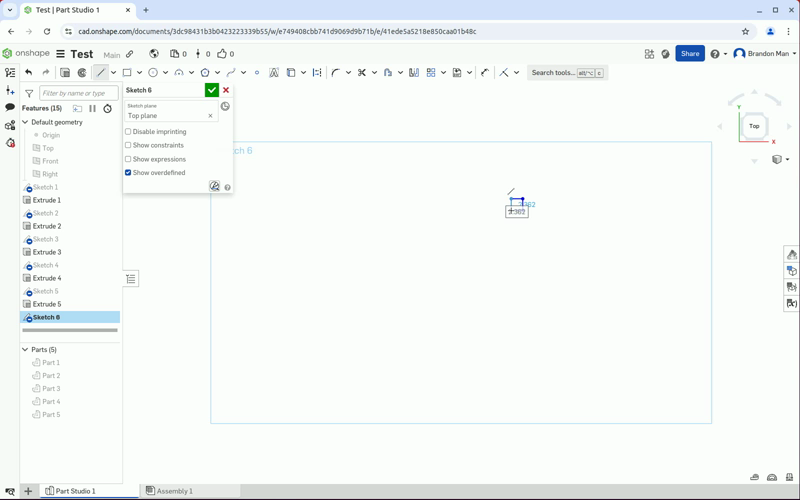
click(511, 210)
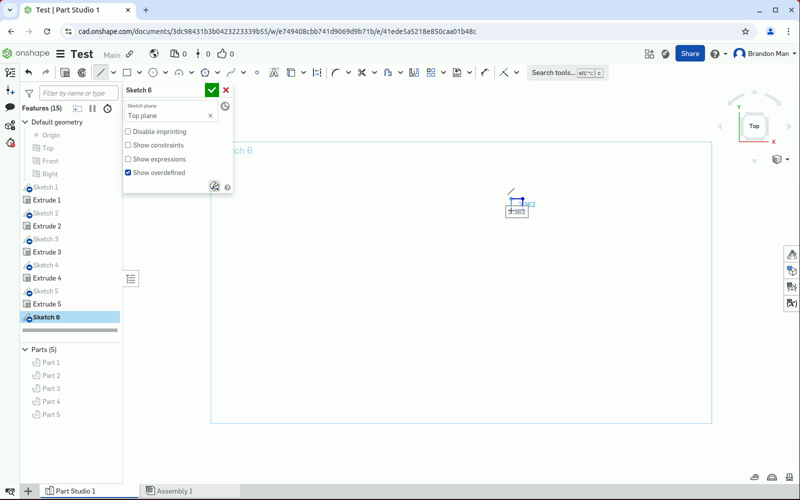
key(esc)
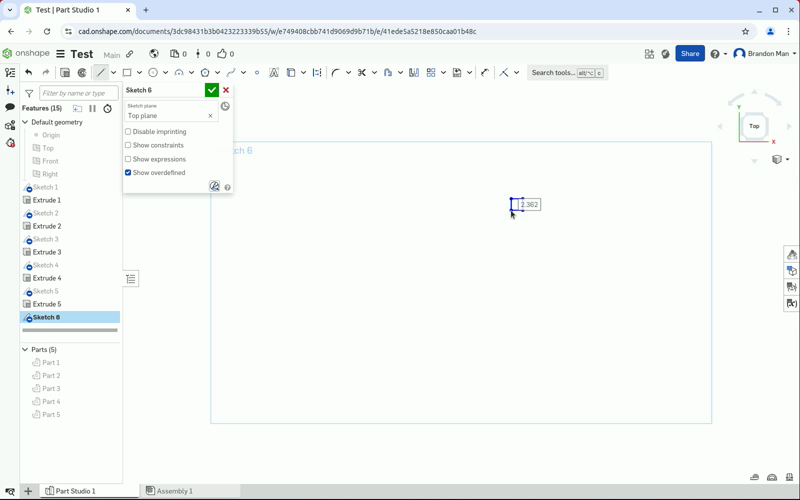
mouse_move(511, 209)
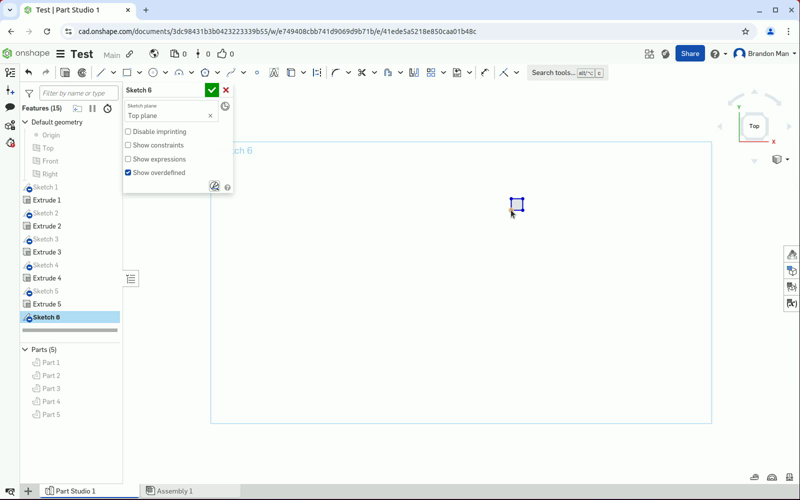
scroll(6)
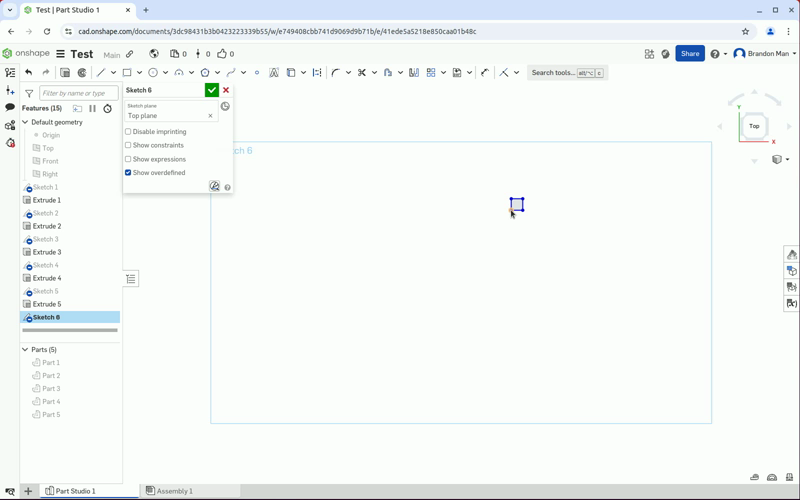
scroll(6)
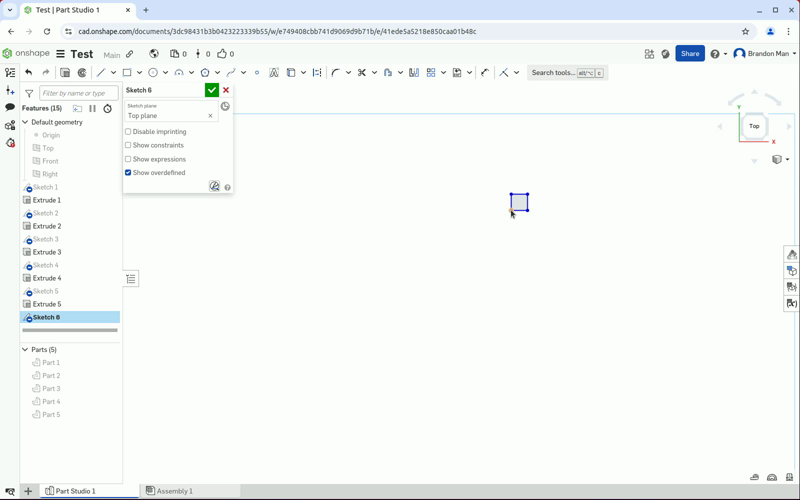
scroll(6)
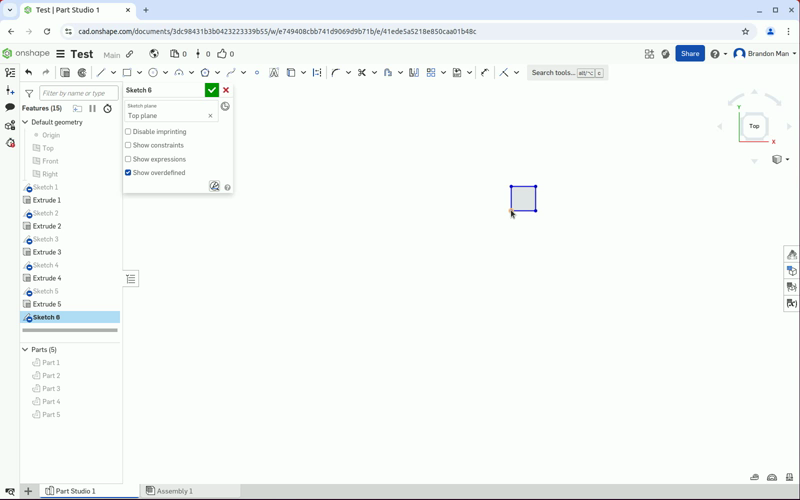
scroll(6)
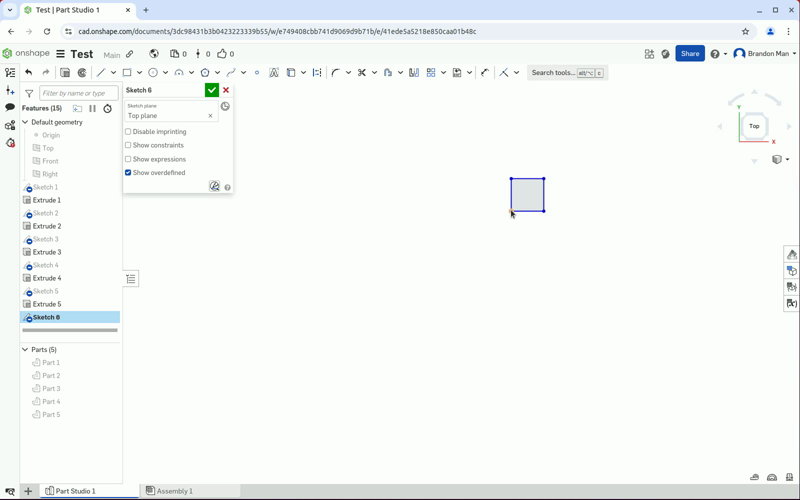
scroll(6)
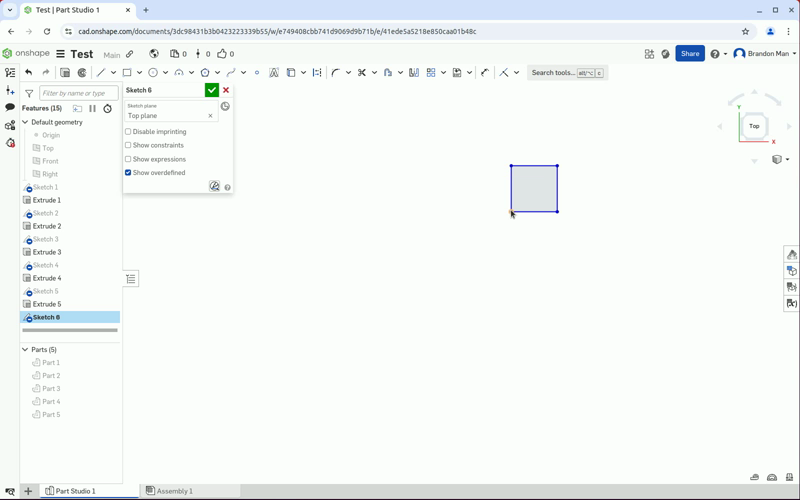
scroll(6)
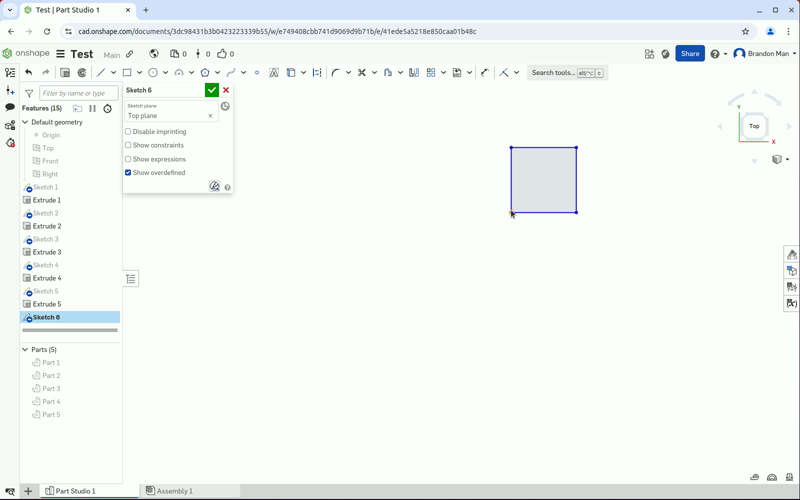
scroll(6)
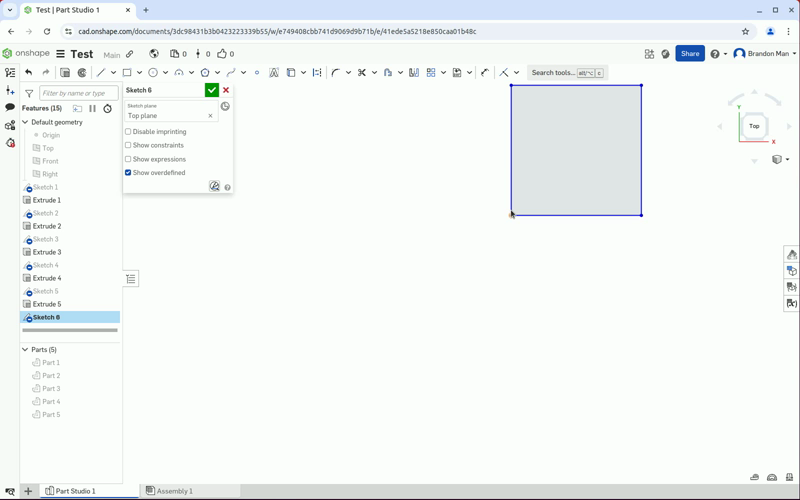
click(511, 209)
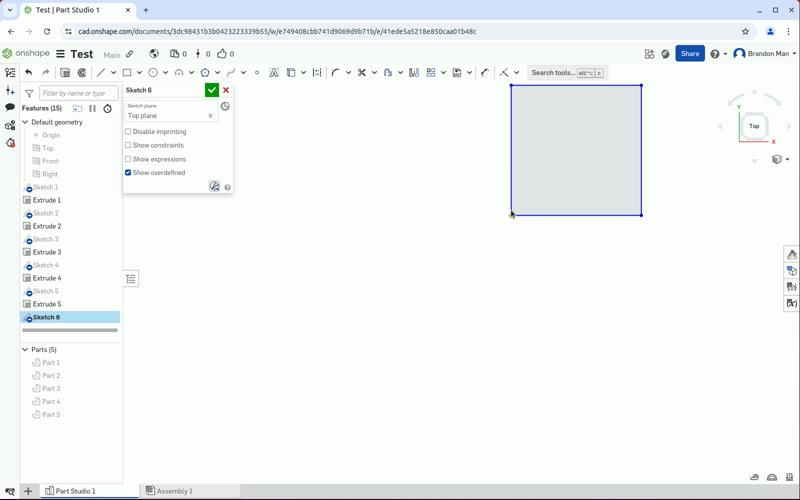
scroll(-6)
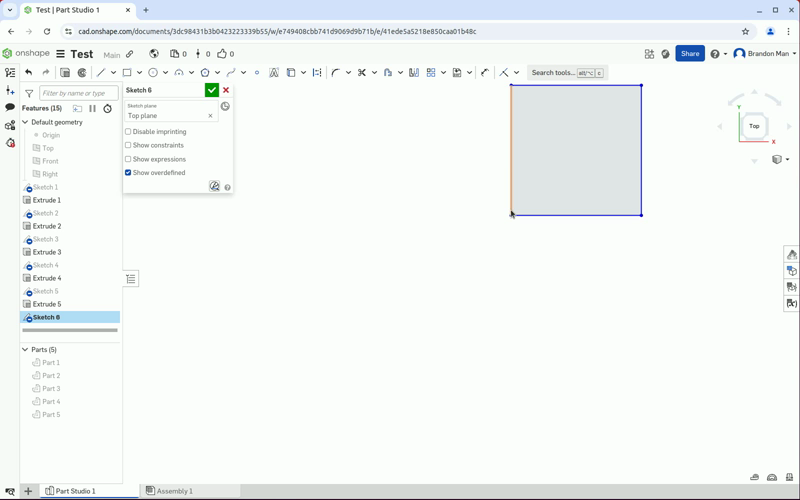
scroll(-6)
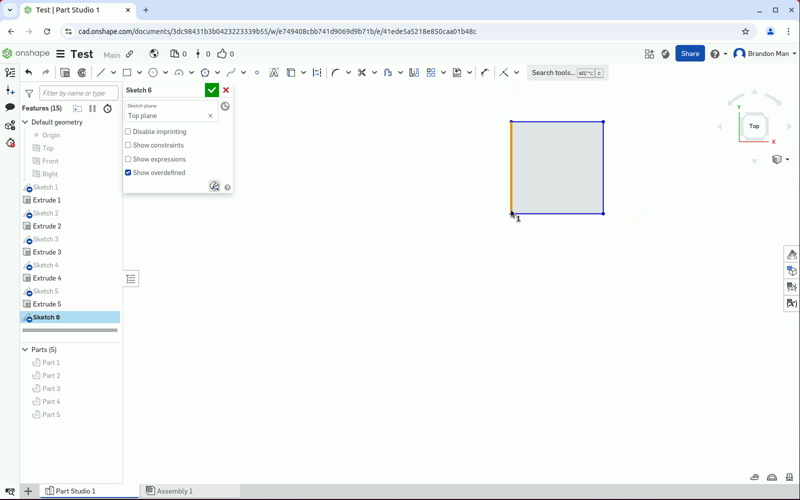
scroll(-6)
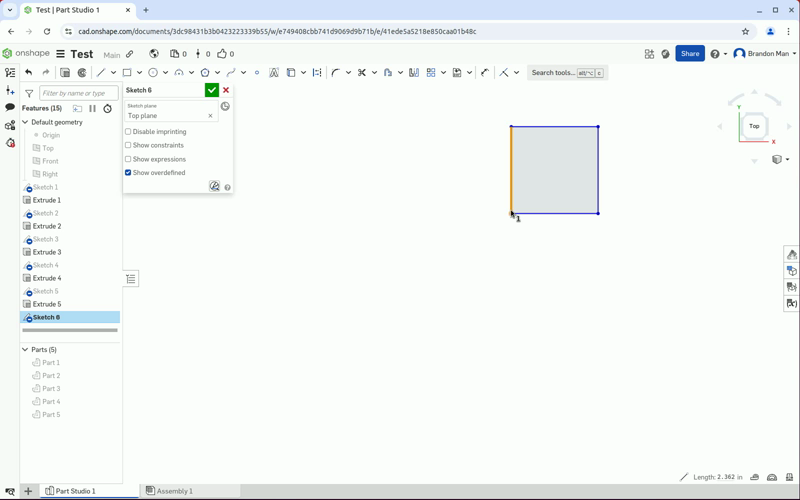
scroll(-6)
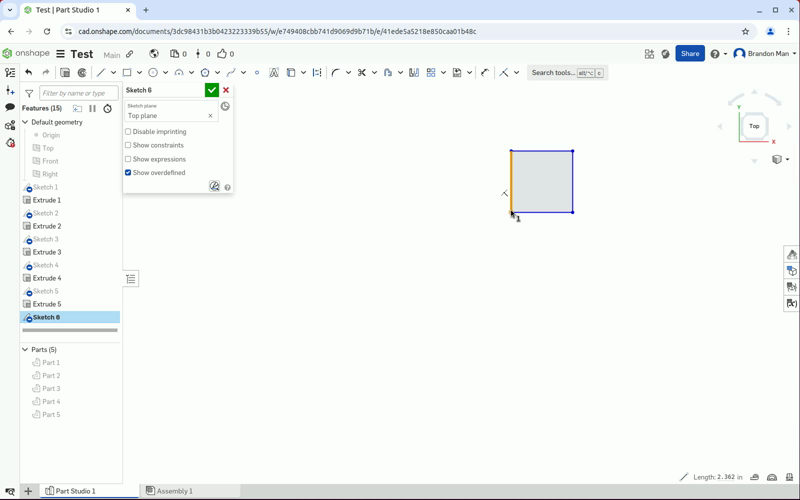
scroll(-6)
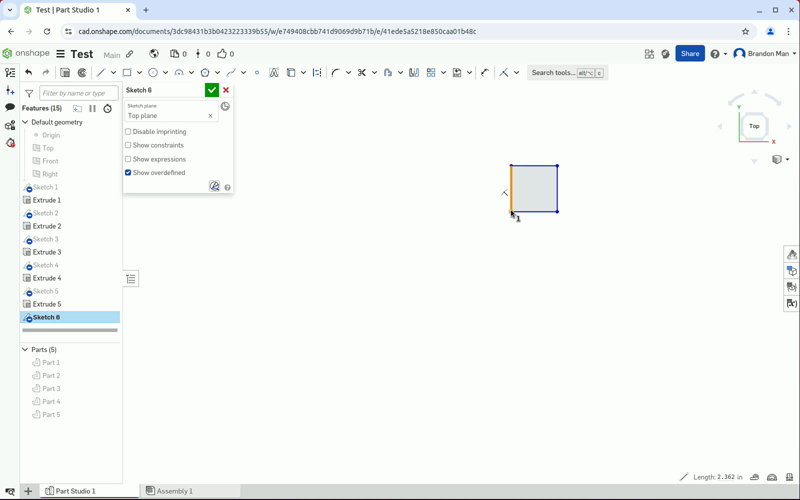
scroll(-6)
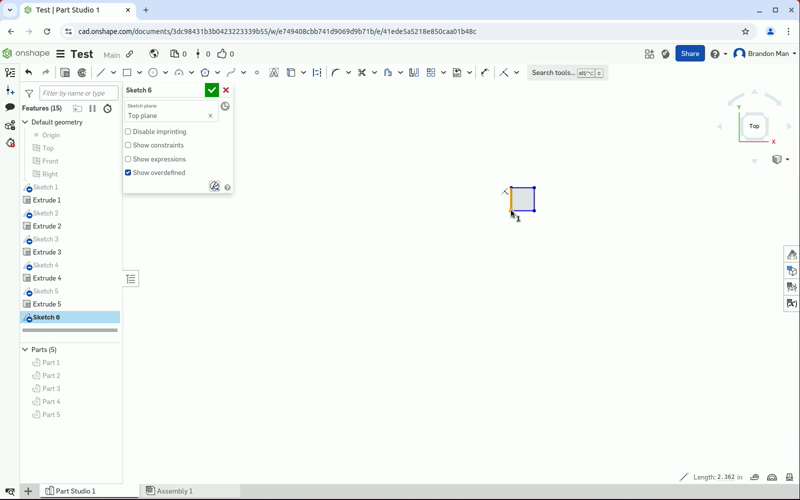
scroll(-6)
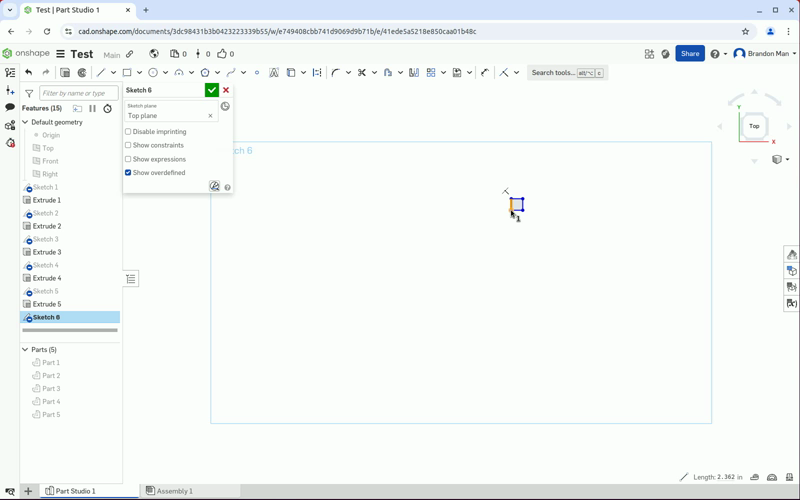
mouse_move(73, 352)
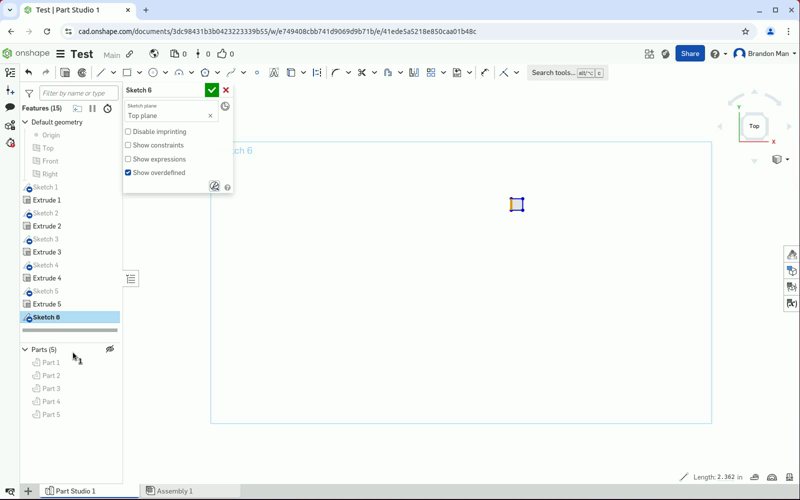
key(shift+y)
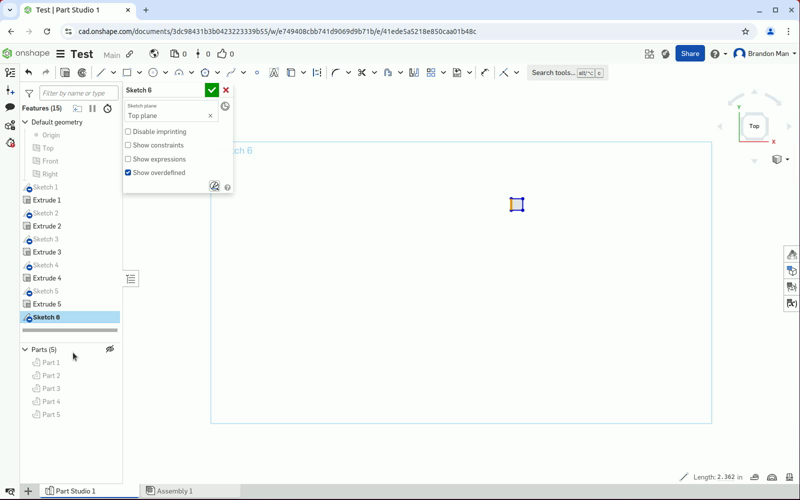
key(shift+e)
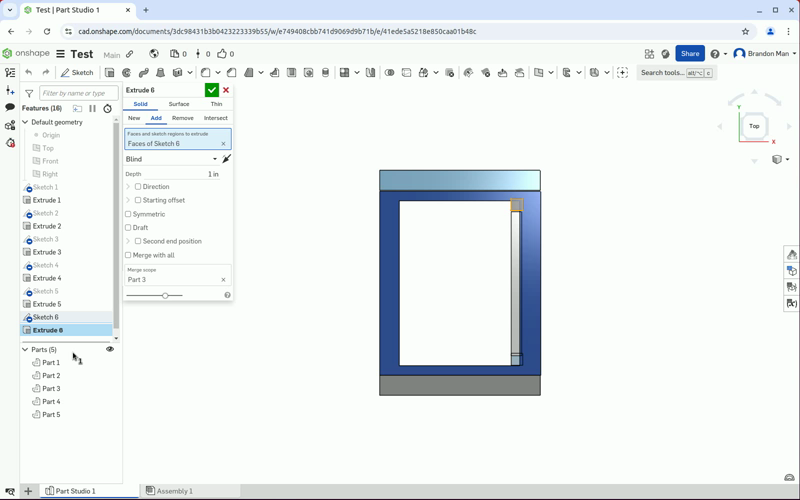
mouse_move(143, 106)
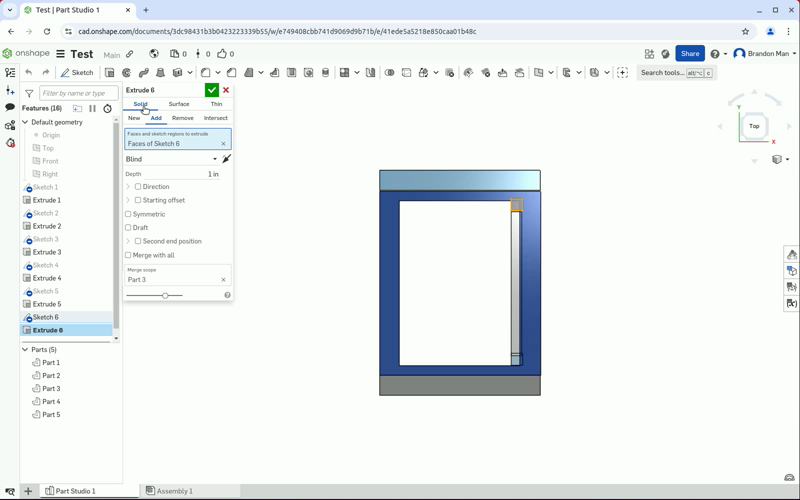
click(143, 106)
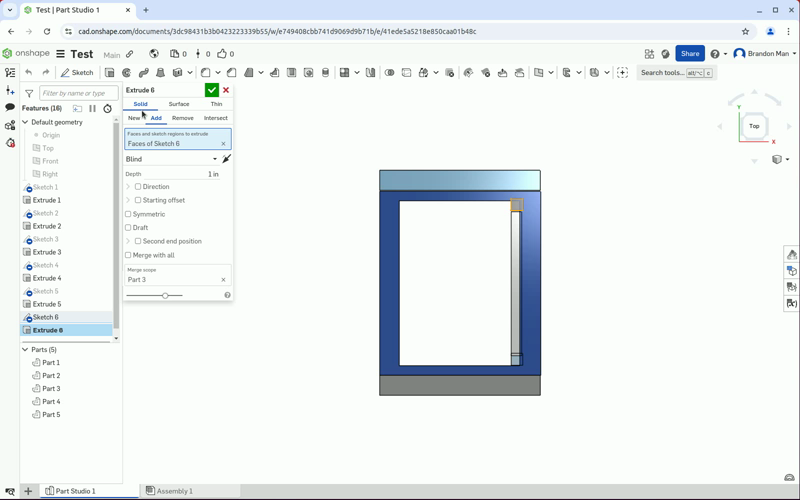
mouse_move(137, 120)
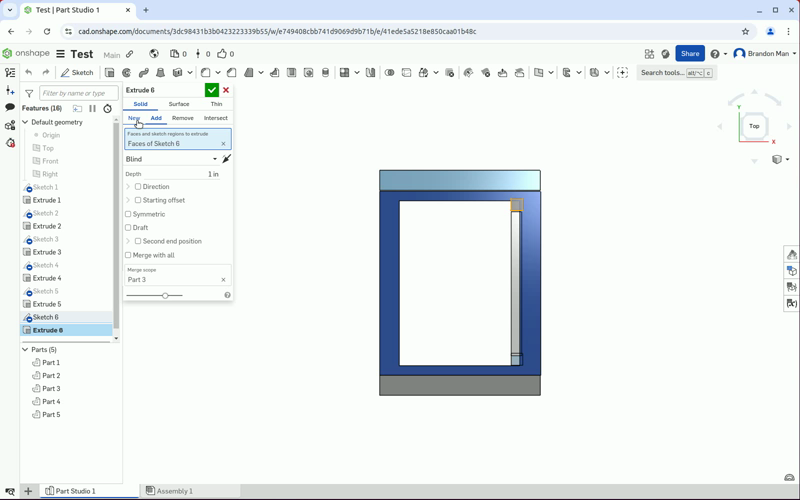
click(137, 120)
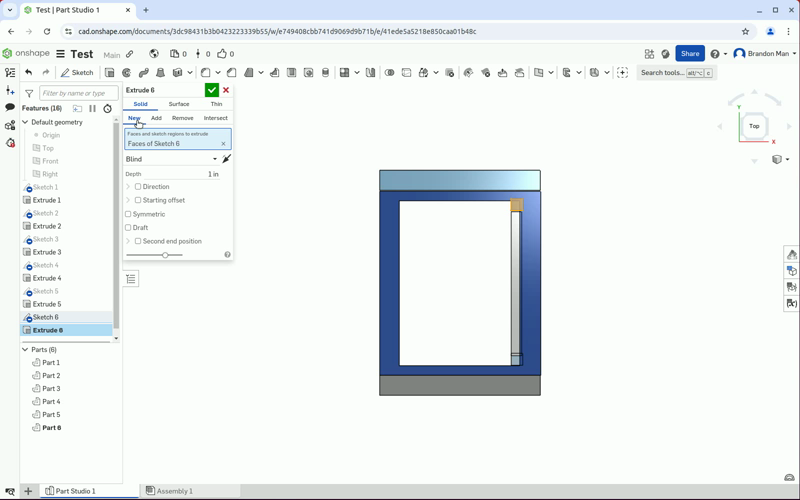
key(tab, 4)
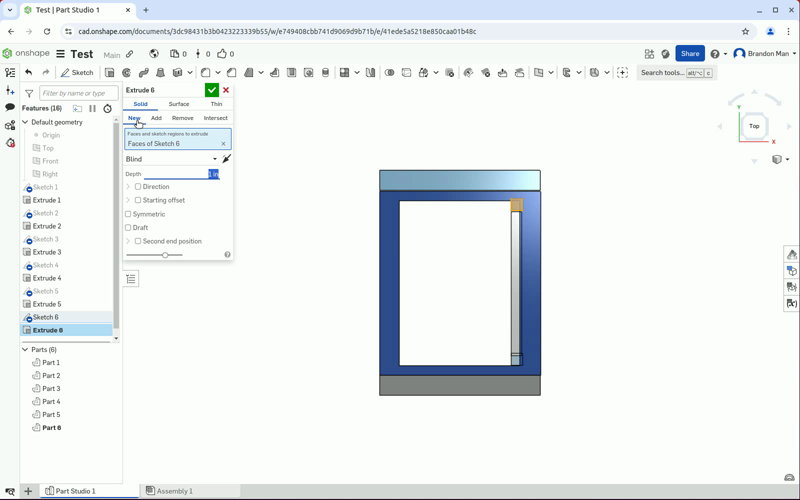
text(0.963)
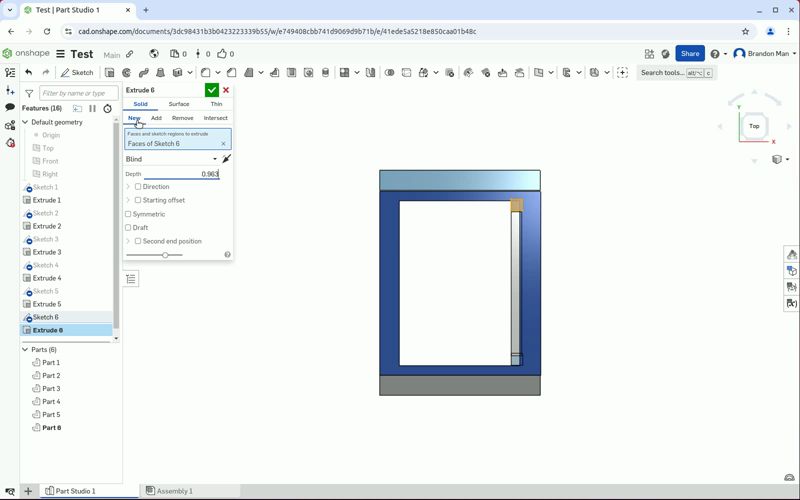
key(enter)
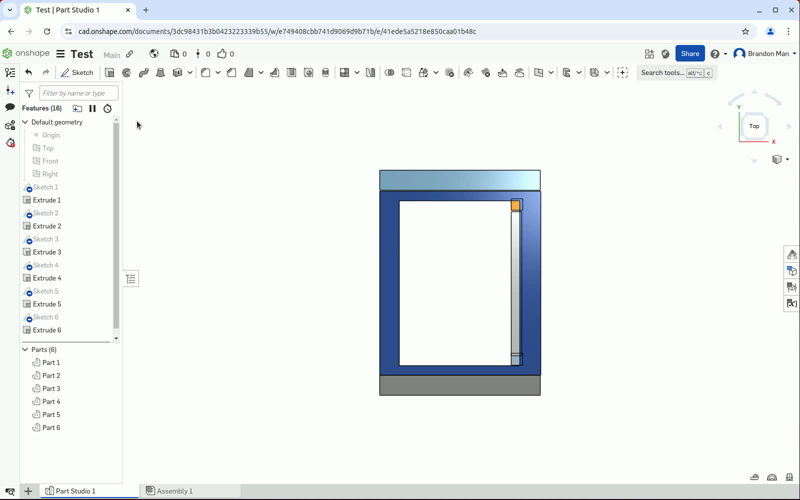
key(shift+h)
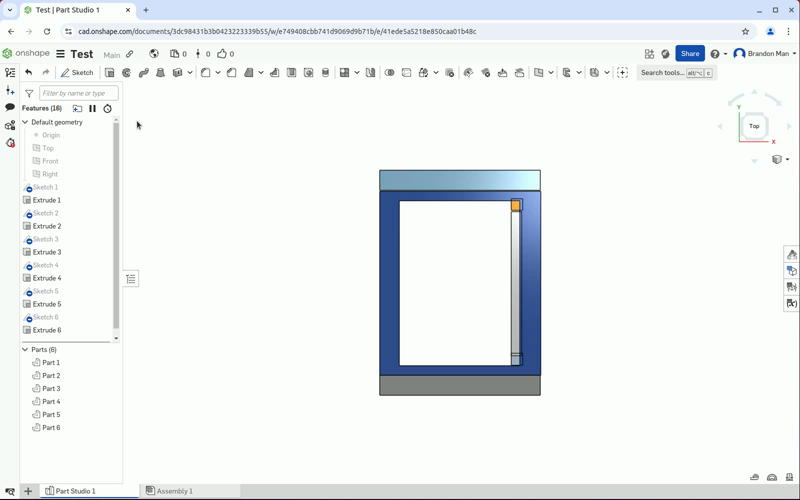
key(shift+h)
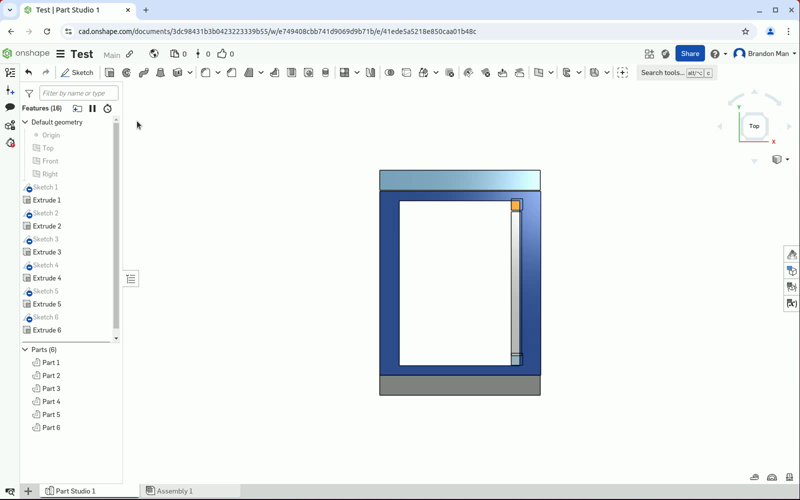
mouse_move(69, 189)
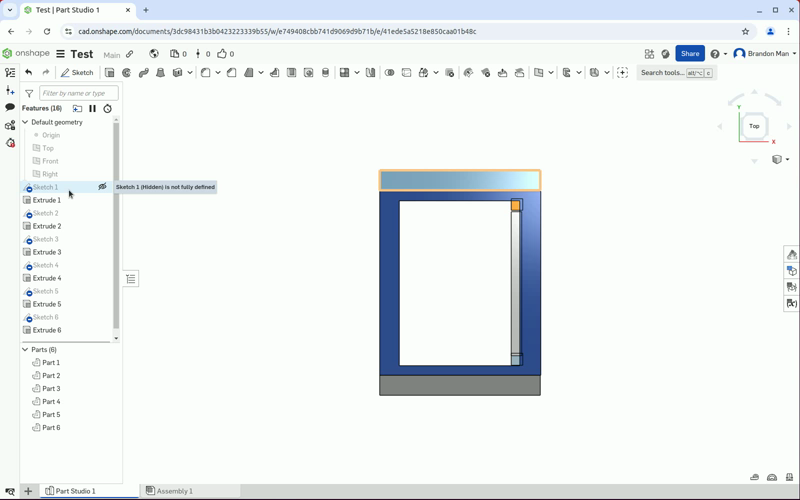
click(69, 189)
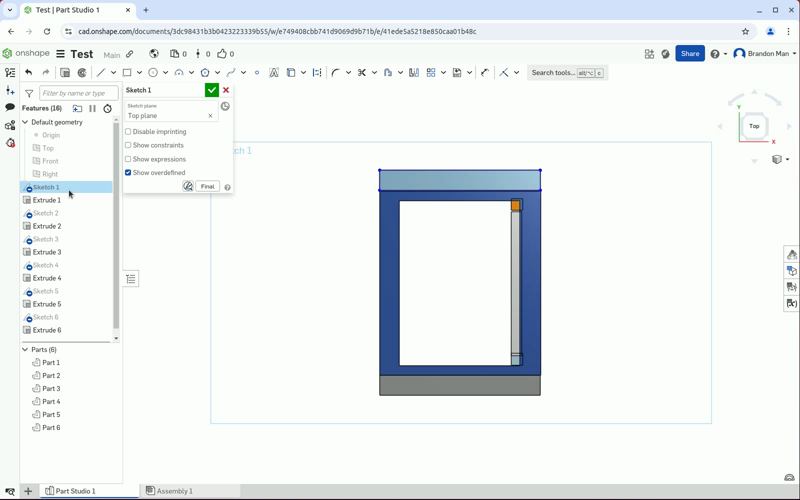
mouse_move(229, 92)
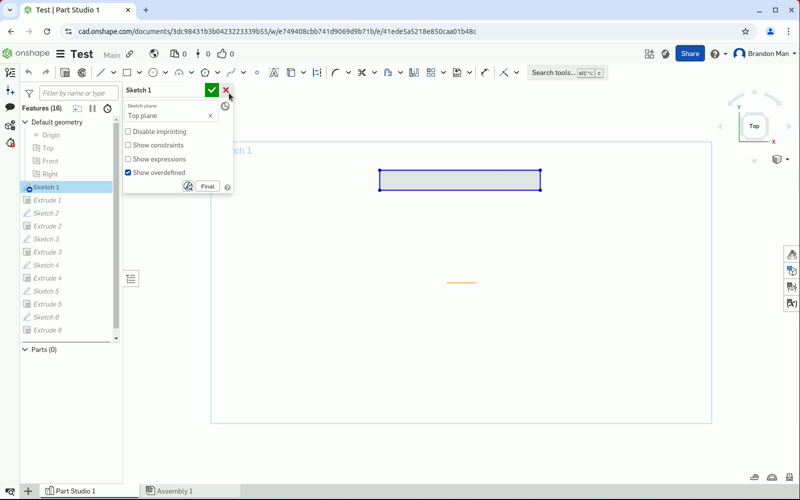
click(229, 92)
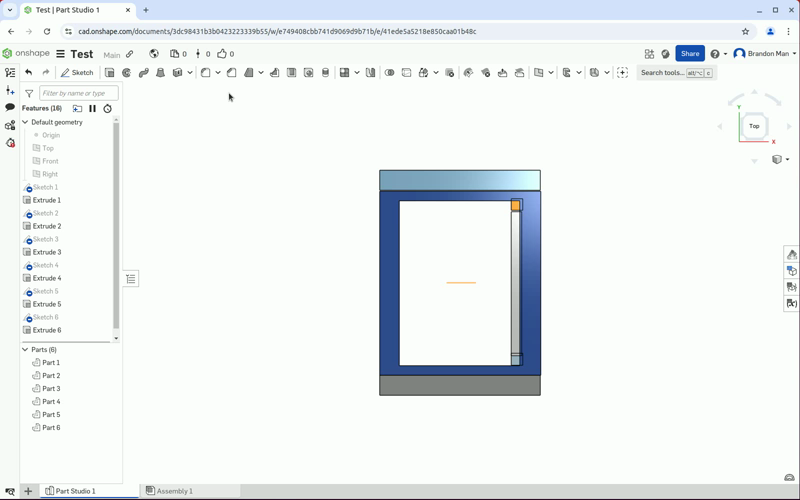
mouse_move(541, 75)
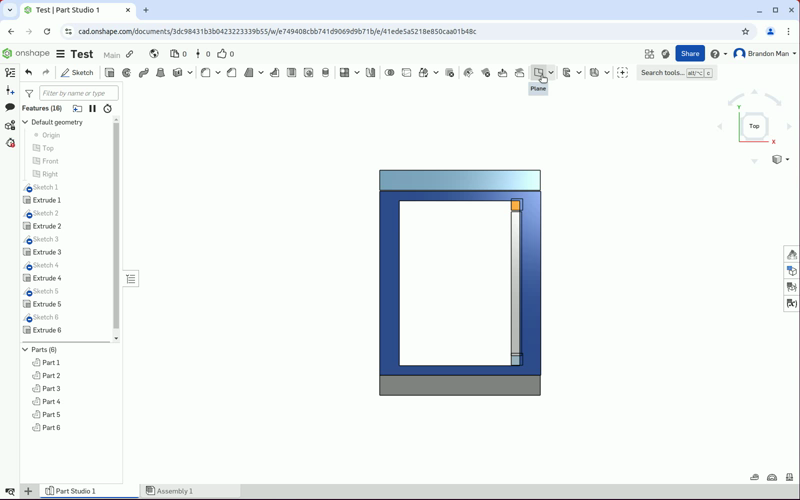
click(541, 75)
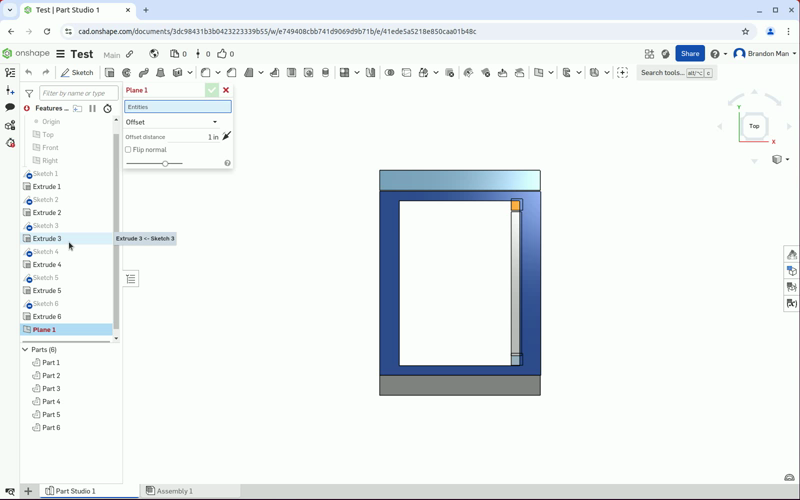
scroll(3)
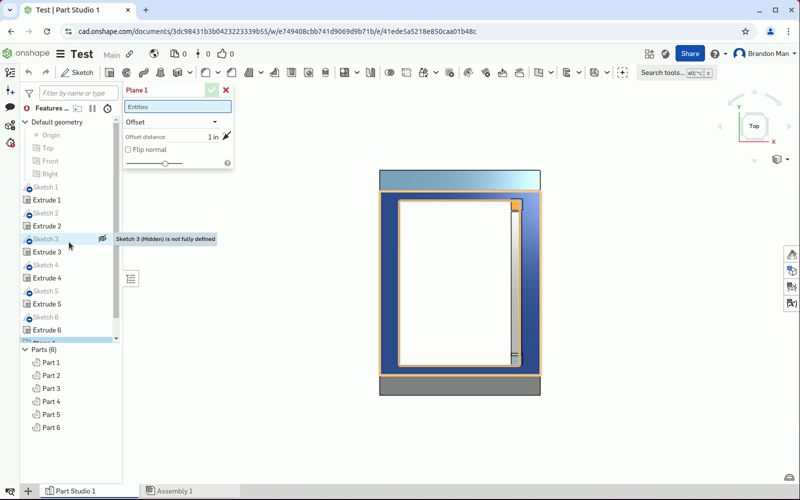
mouse_move(69, 150)
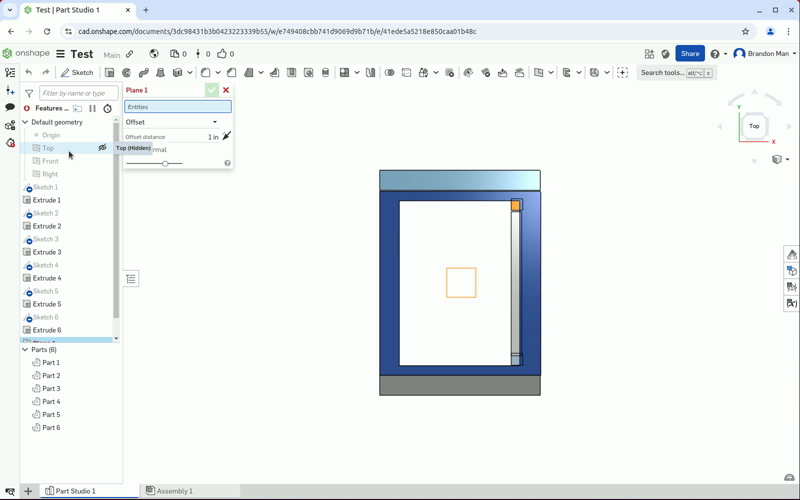
click(69, 150)
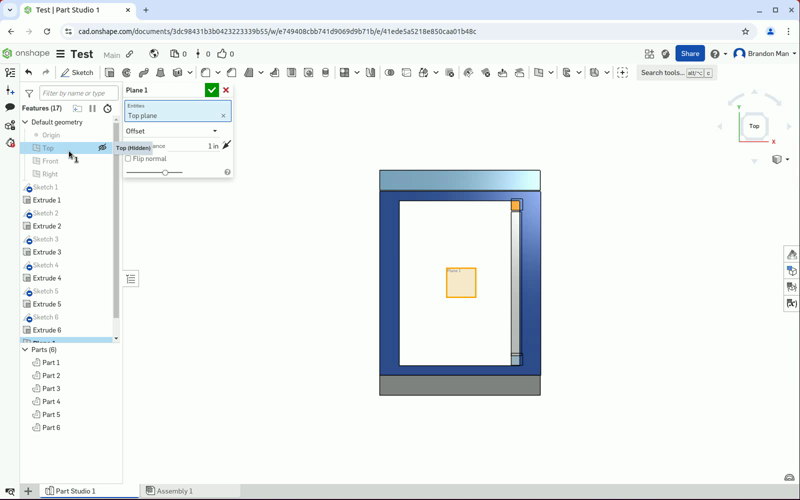
key(tab, 2)
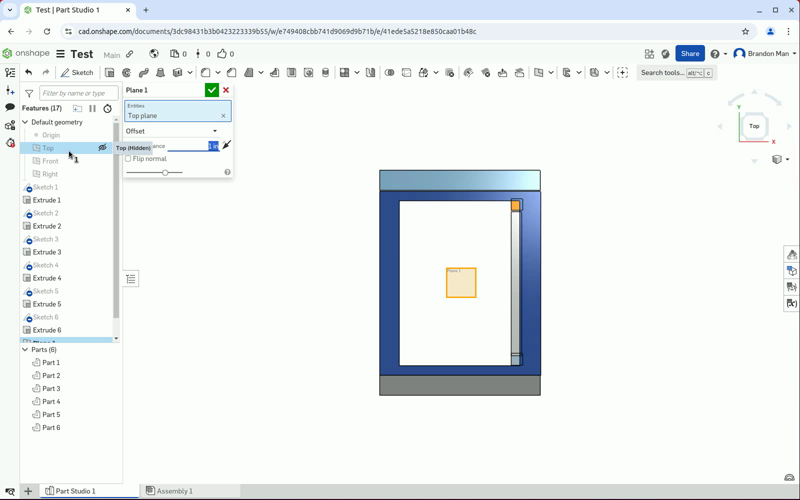
text(0.955)
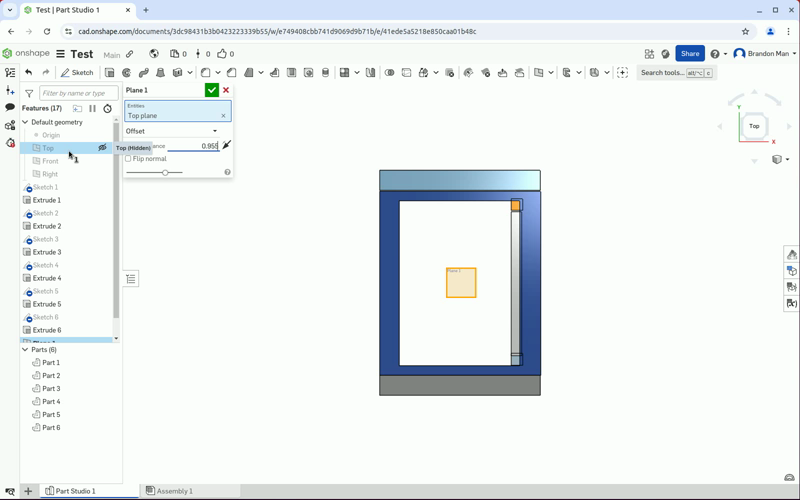
key(enter, 2)
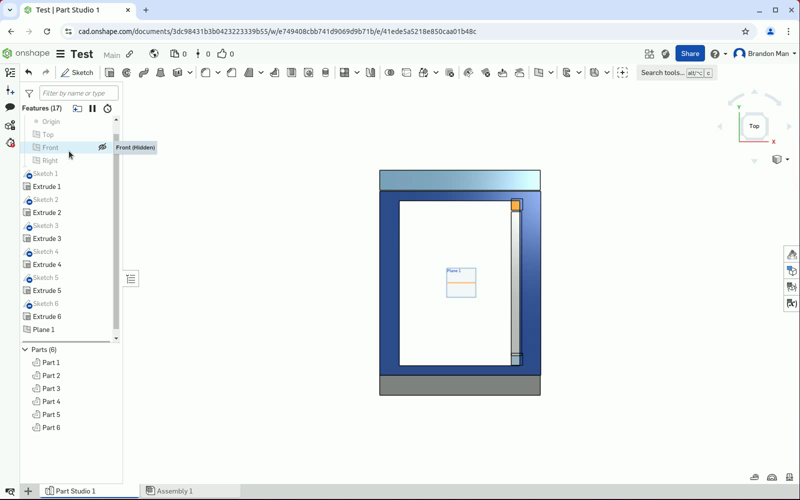
key(shift+s)
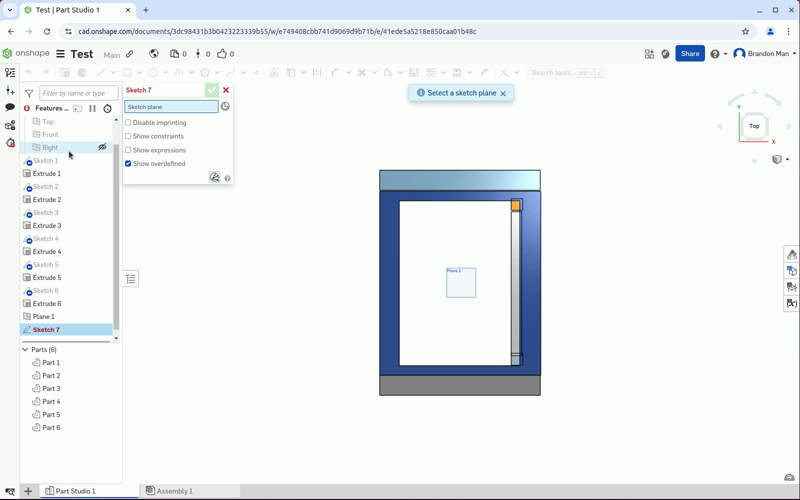
mouse_move(69, 319)
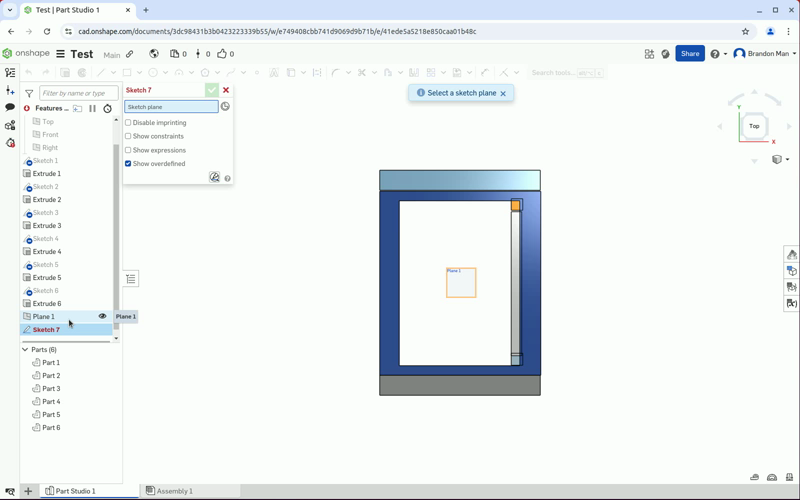
click(69, 319)
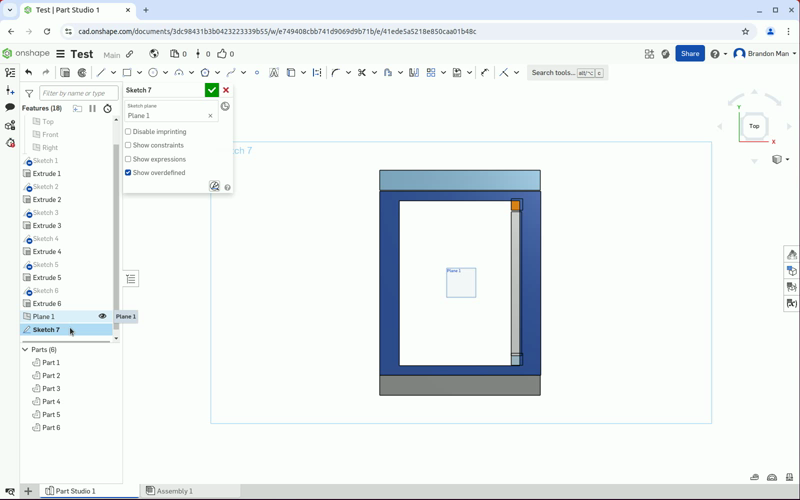
mouse_move(73, 352)
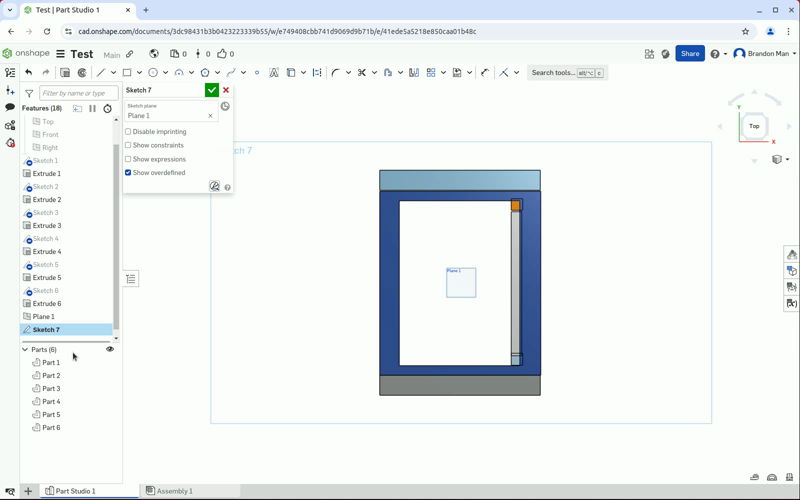
key(y)
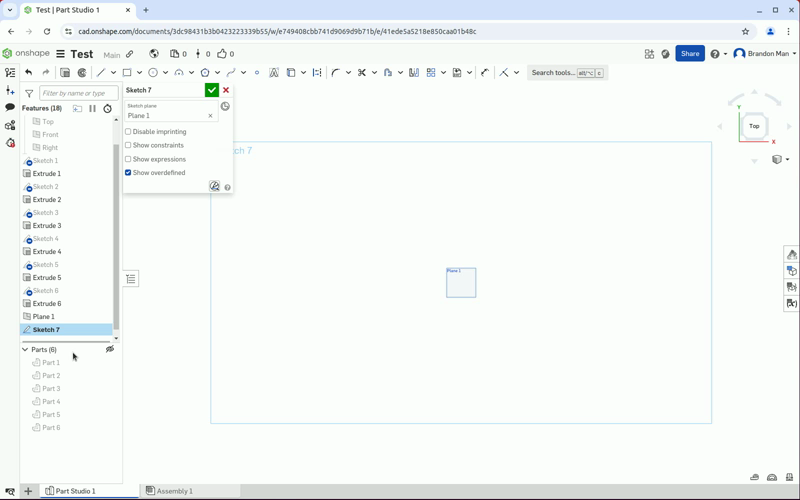
key(c)
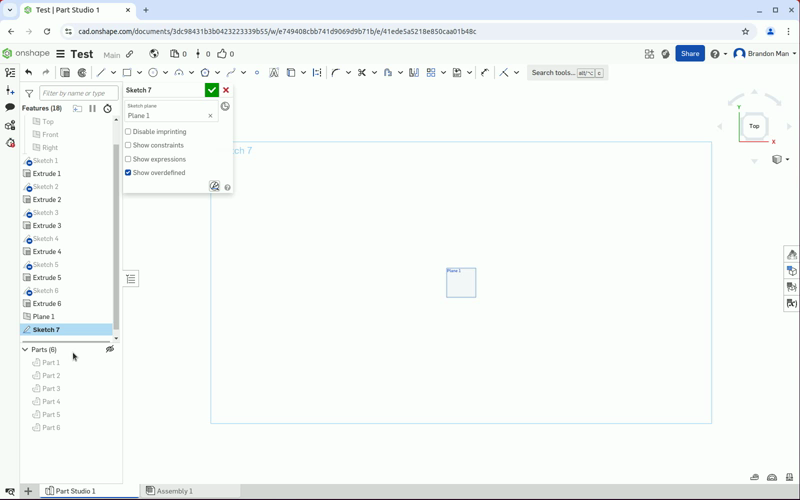
key_down(shift)
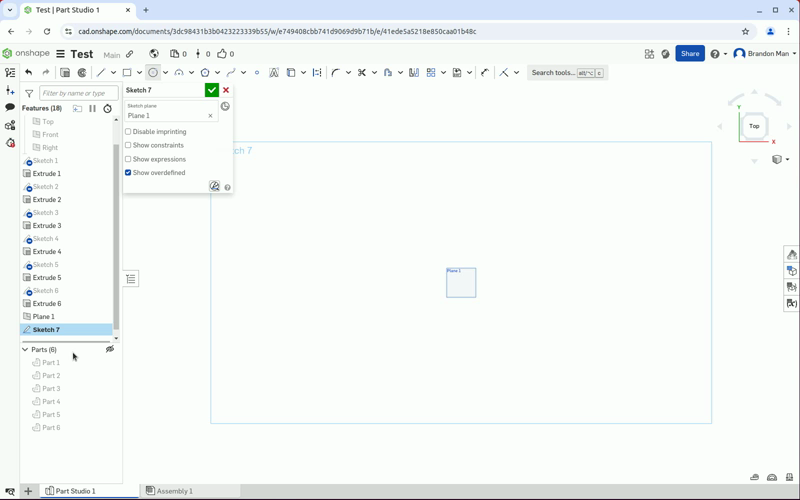
mouse_move(461, 384)
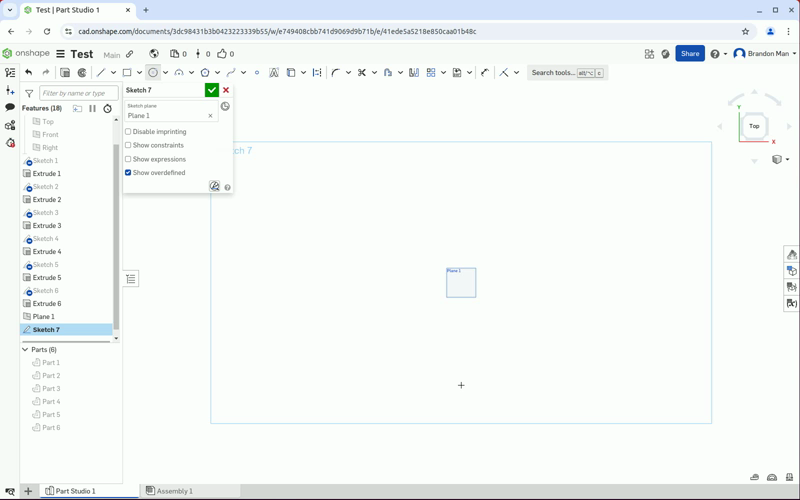
click(461, 384)
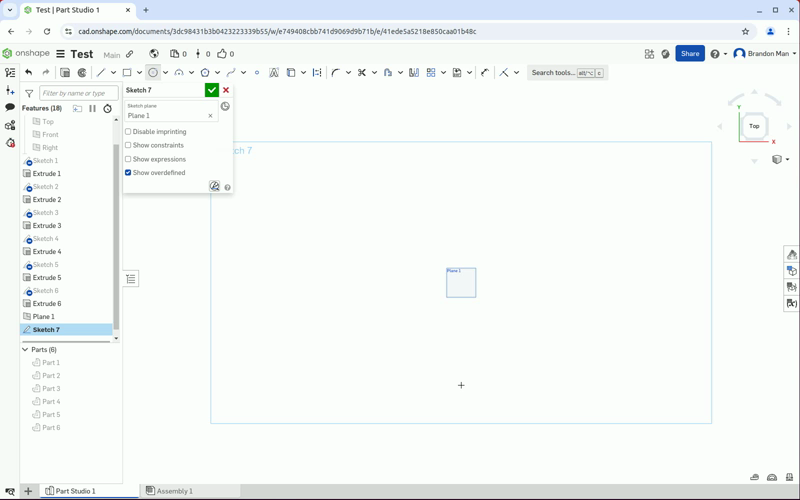
key_up(shift)
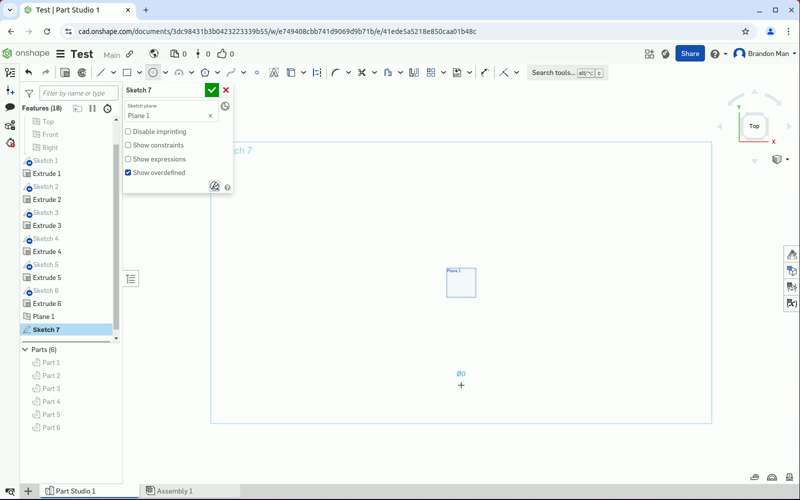
mouse_move(464, 384)
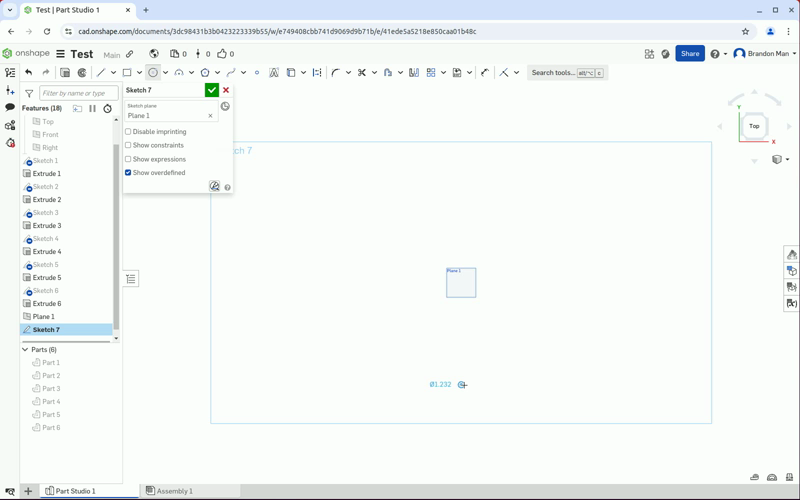
click(464, 384)
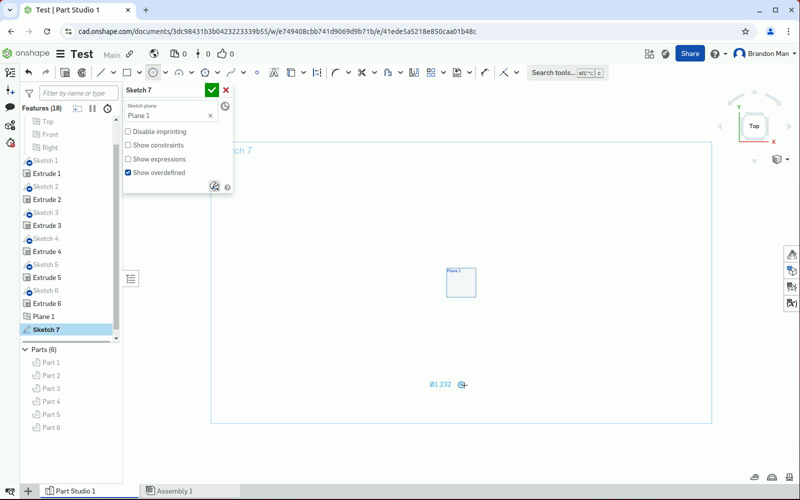
key(esc)
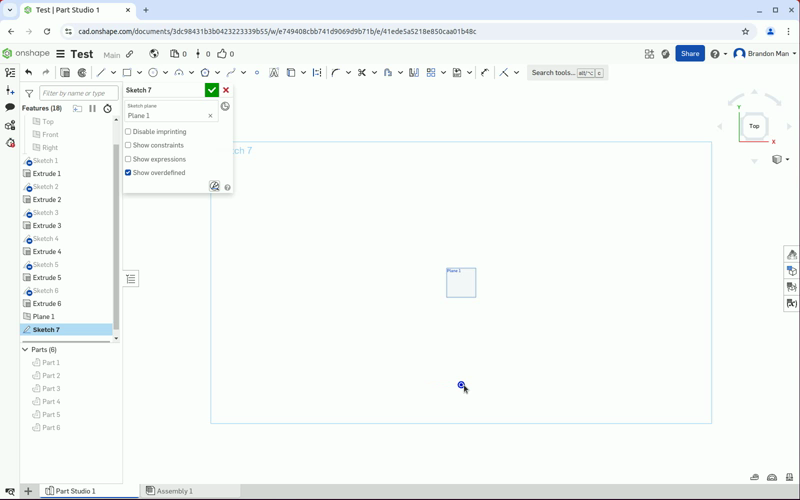
mouse_move(462, 383)
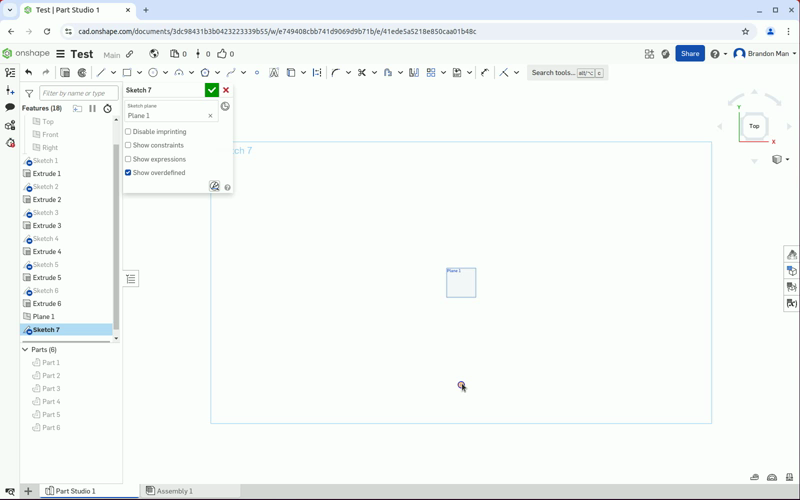
scroll(6)
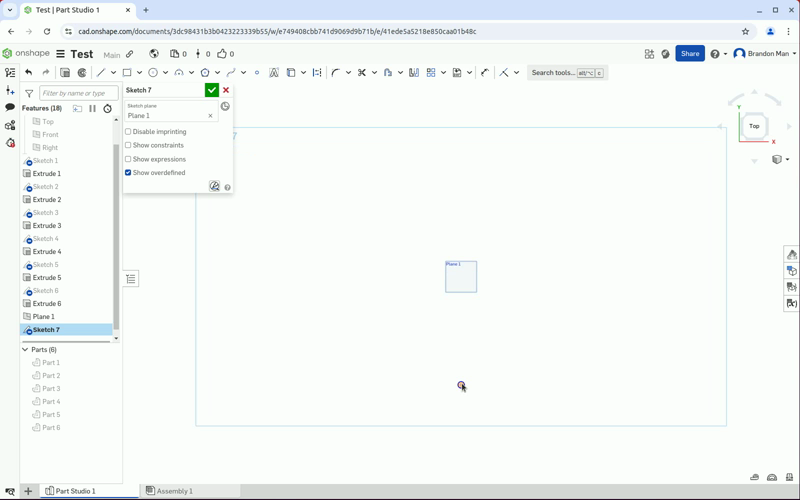
scroll(6)
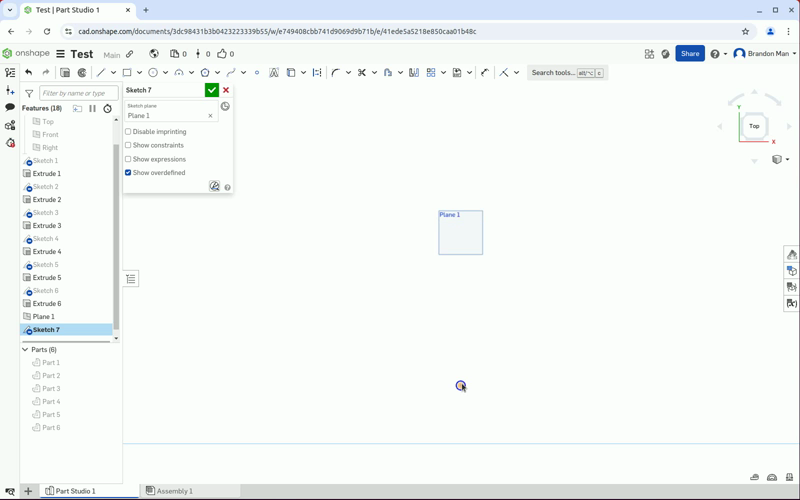
scroll(6)
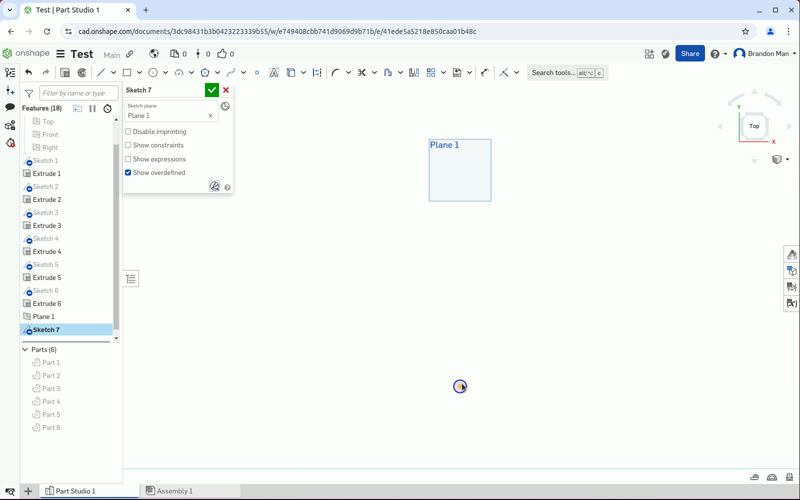
scroll(6)
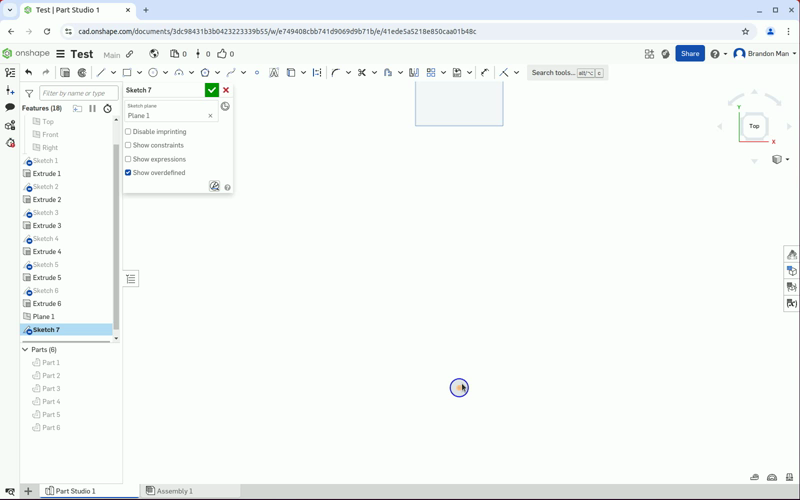
scroll(6)
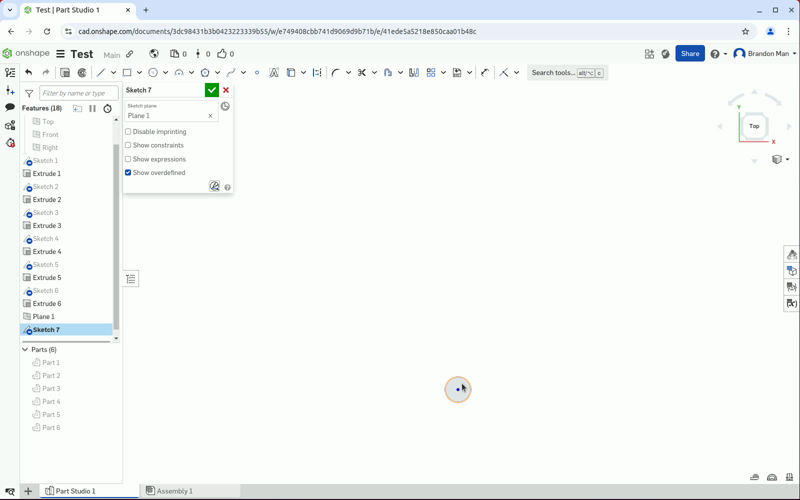
scroll(6)
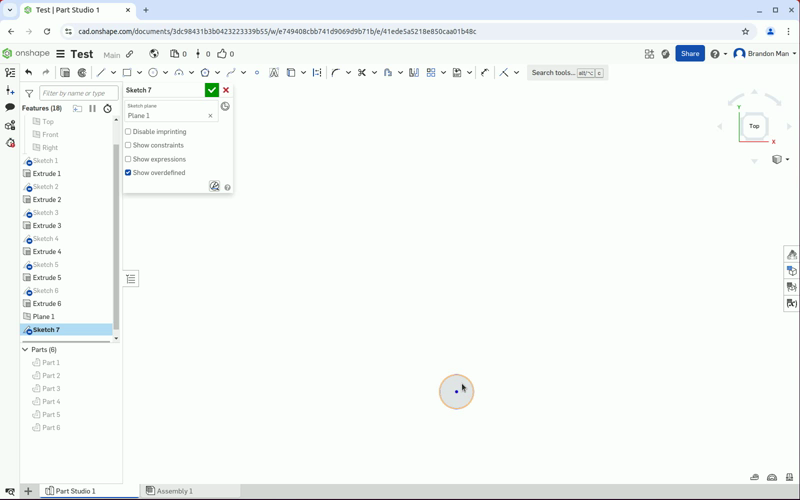
scroll(6)
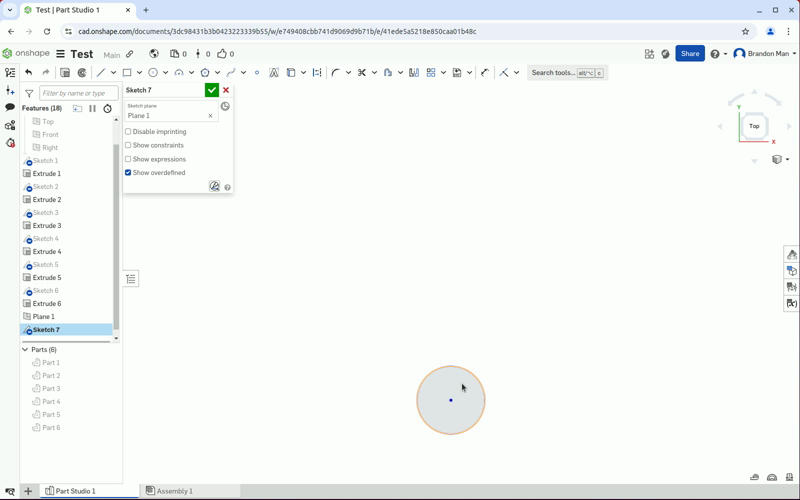
click(462, 383)
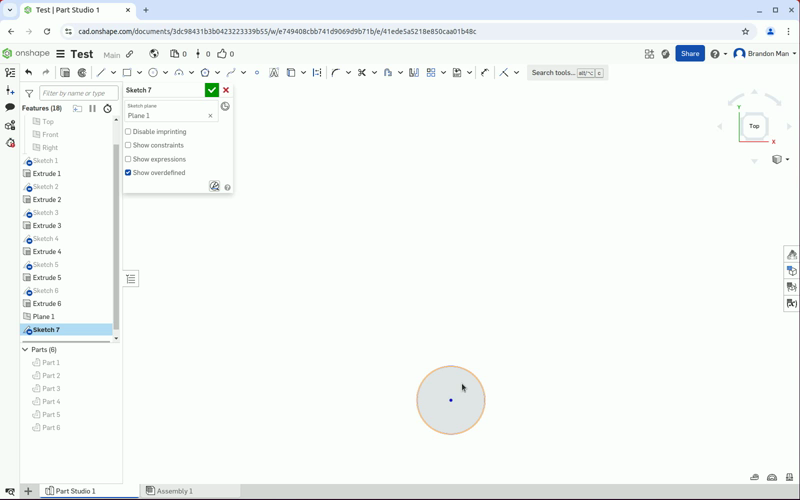
scroll(-6)
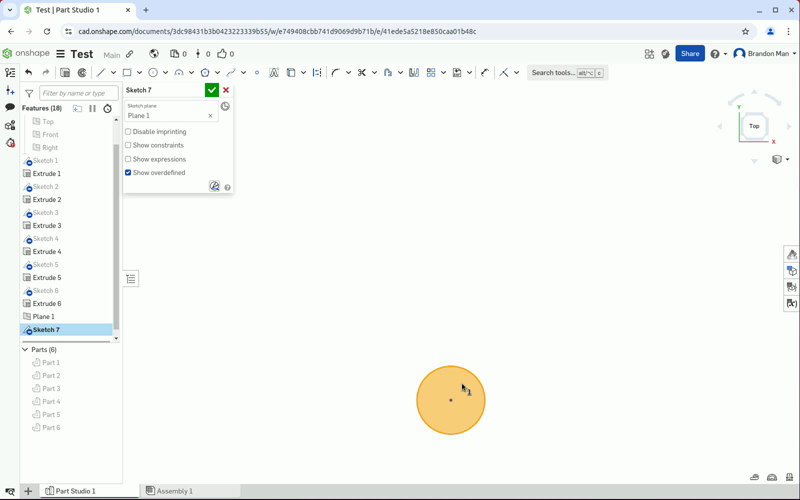
scroll(-6)
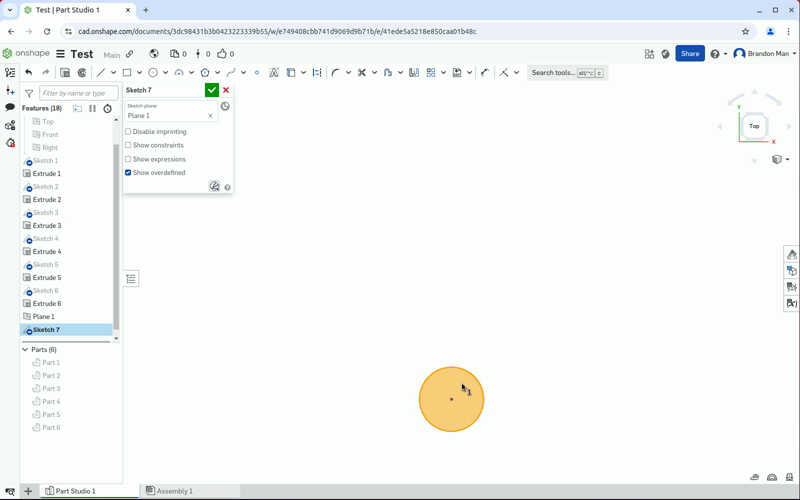
scroll(-6)
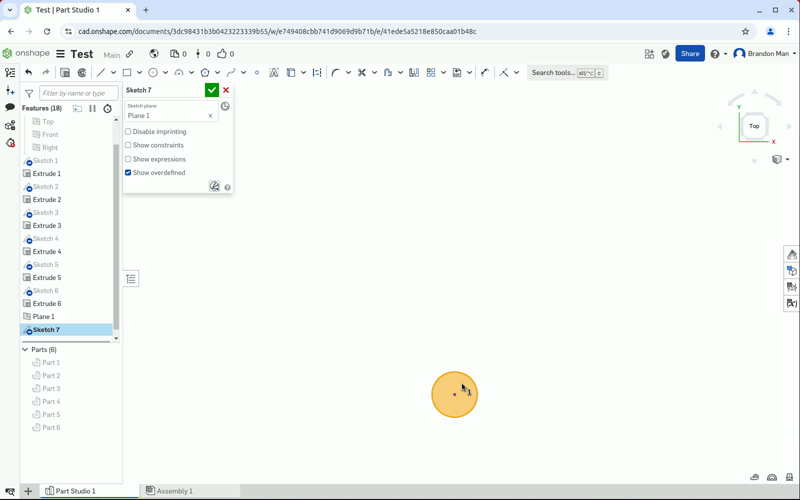
scroll(-6)
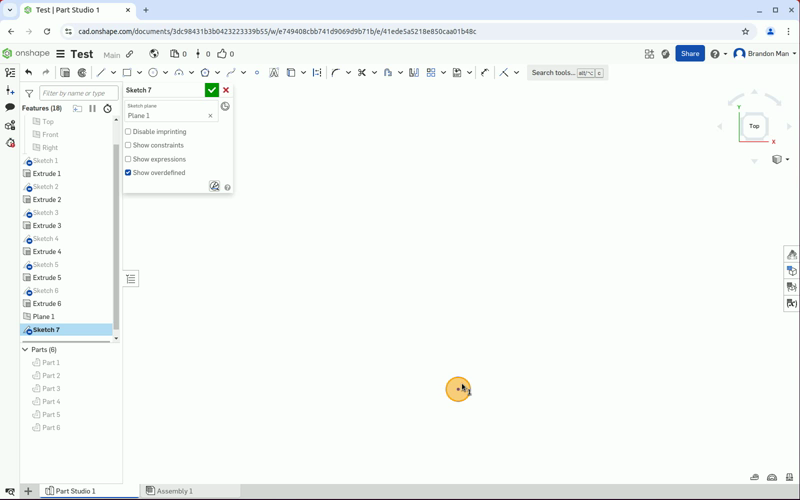
scroll(-6)
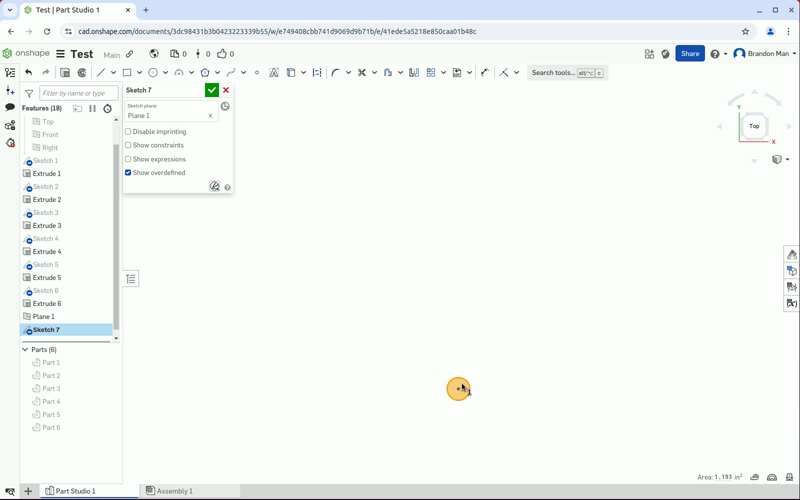
scroll(-6)
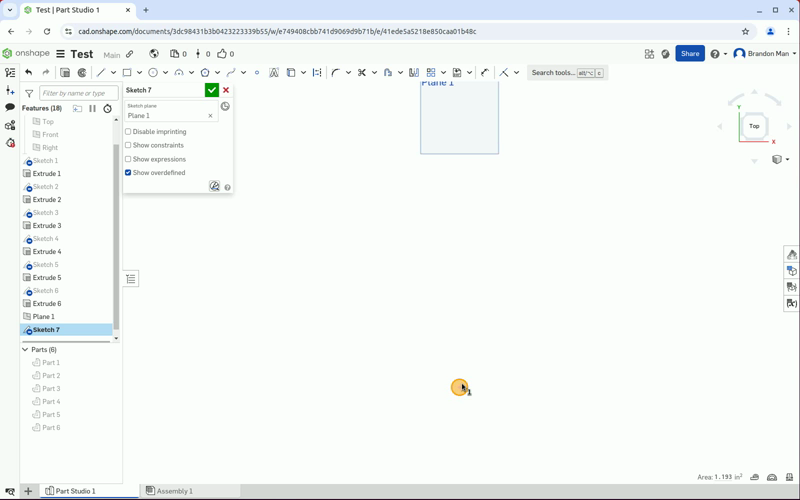
scroll(-6)
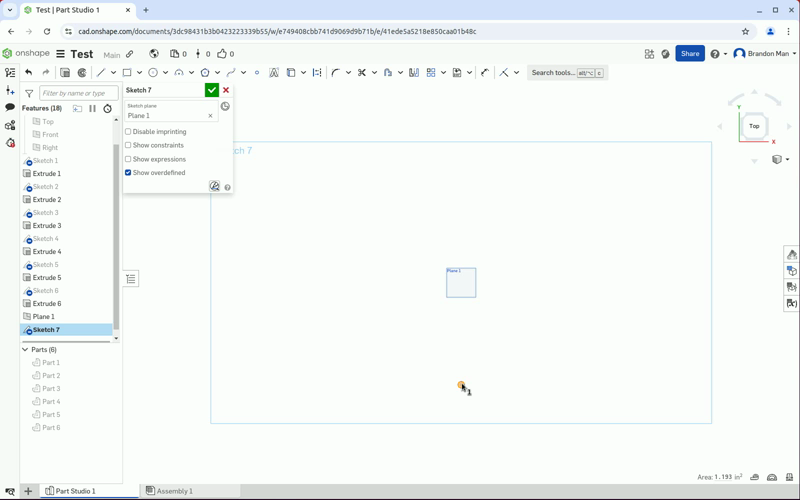
mouse_move(73, 352)
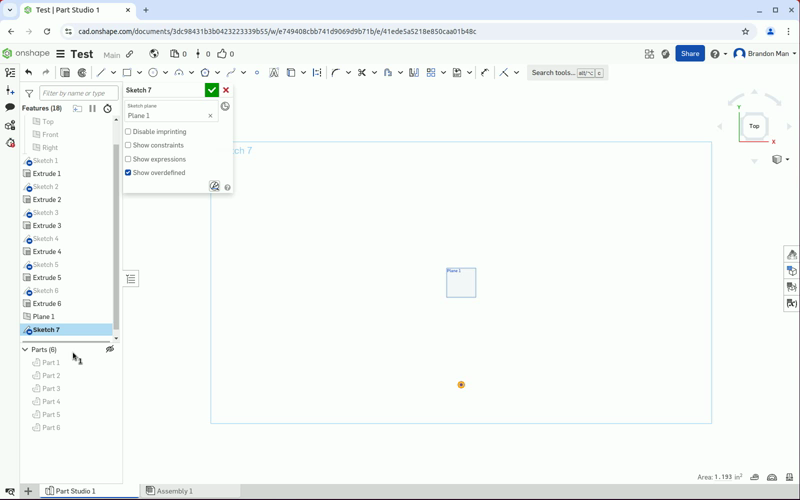
key(shift+y)
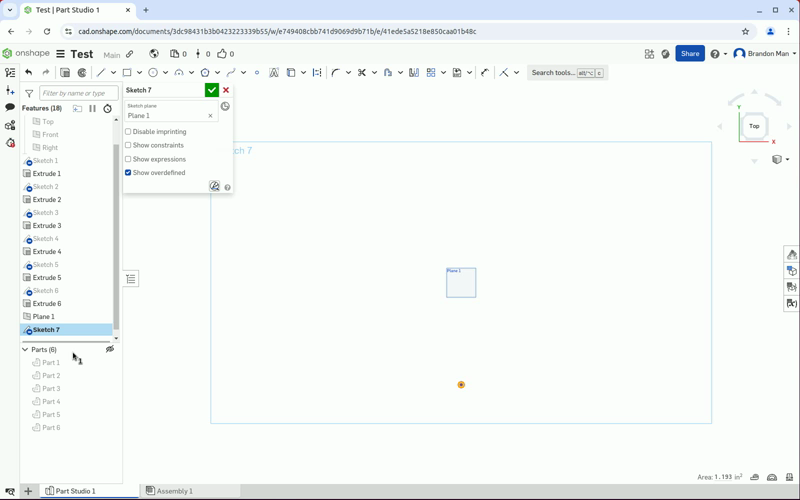
key(shift+e)
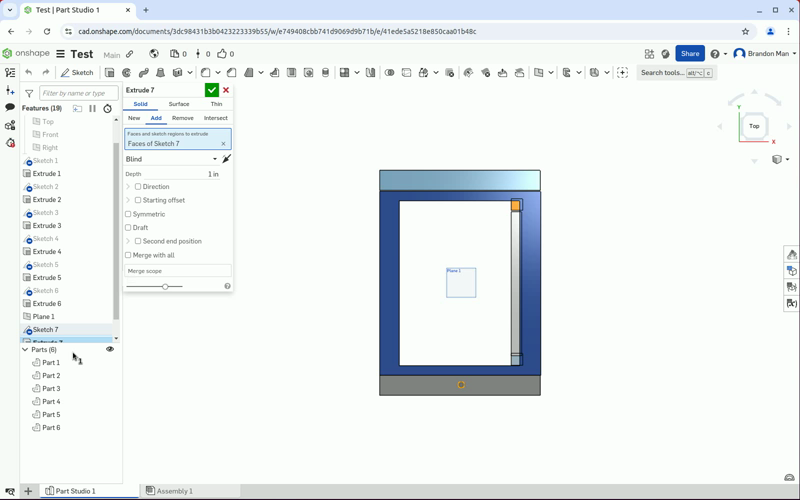
mouse_move(143, 106)
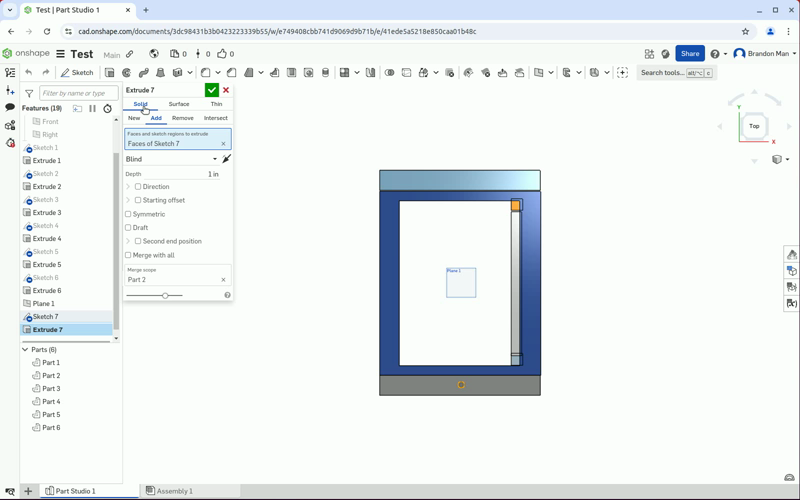
click(143, 106)
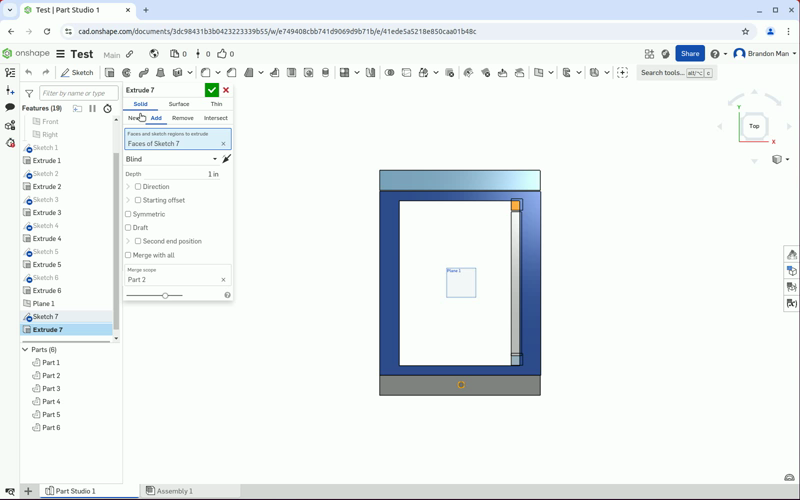
mouse_move(137, 120)
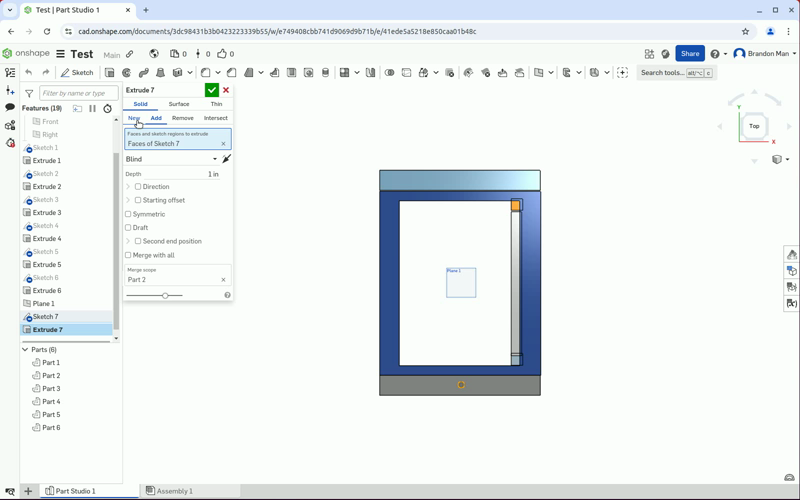
click(137, 120)
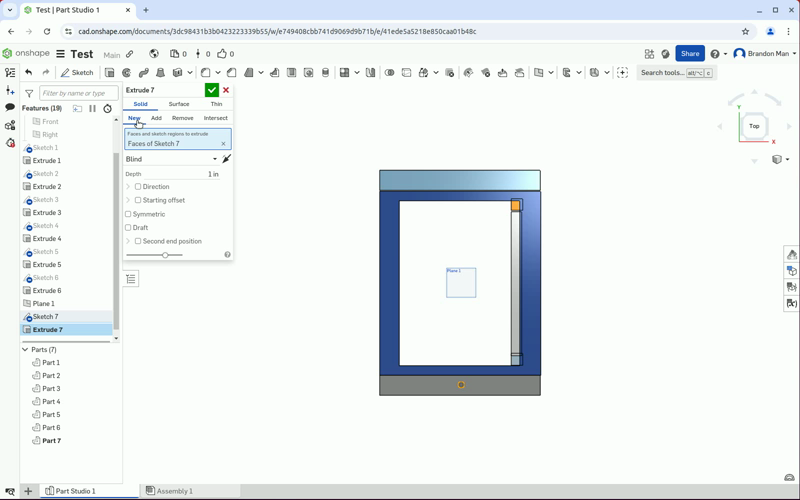
key(tab, 4)
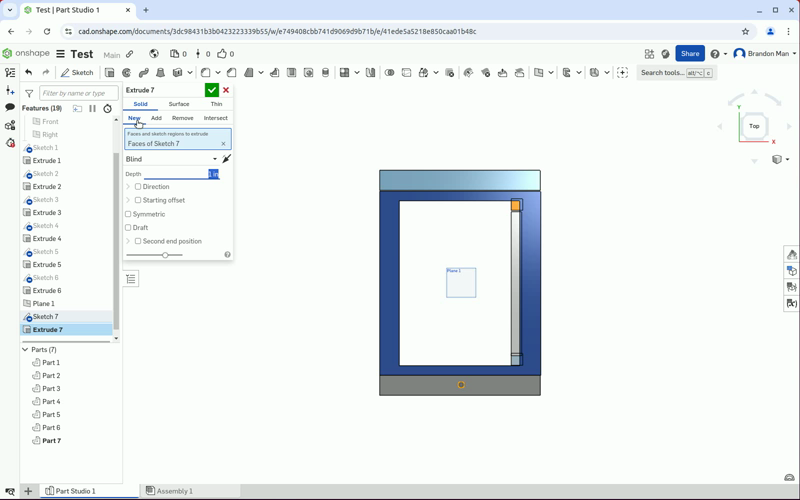
text(8.184)
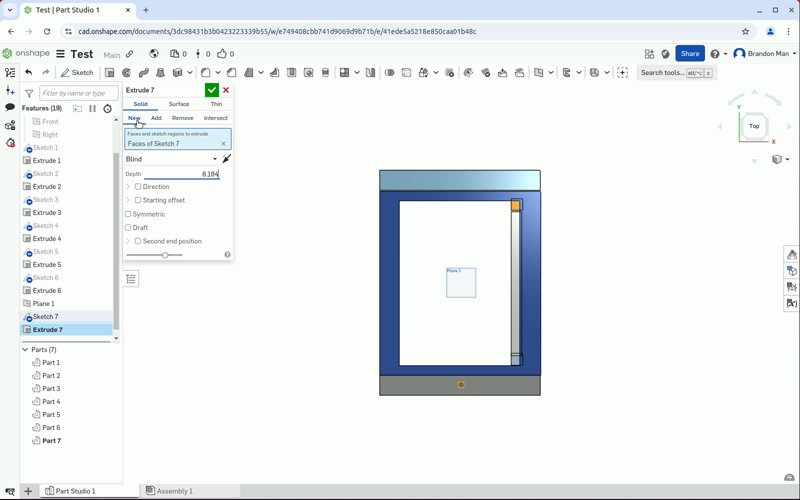
key(enter)
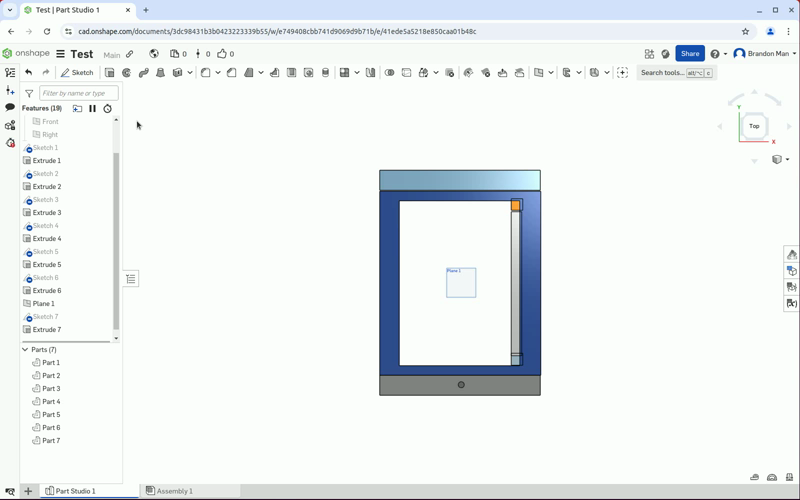
key(shift+h)
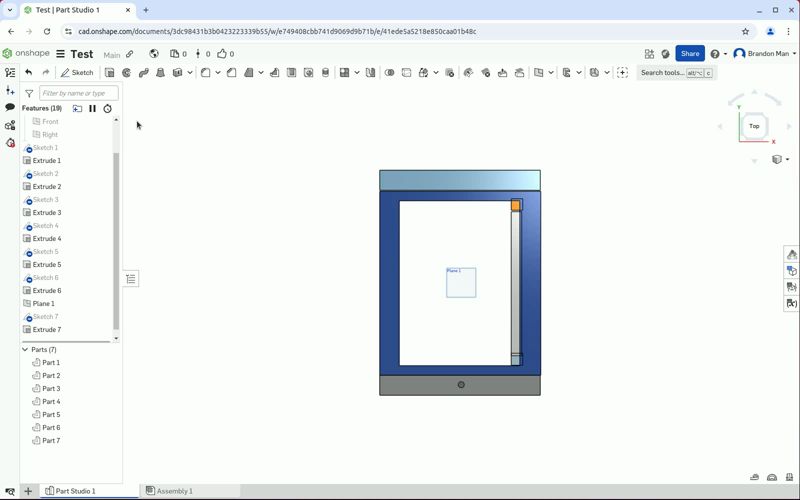
key(shift+h)
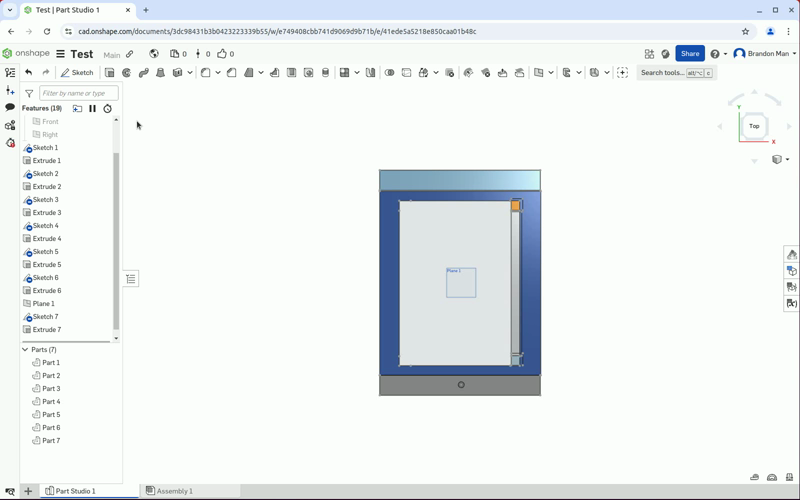
key(shift+7)
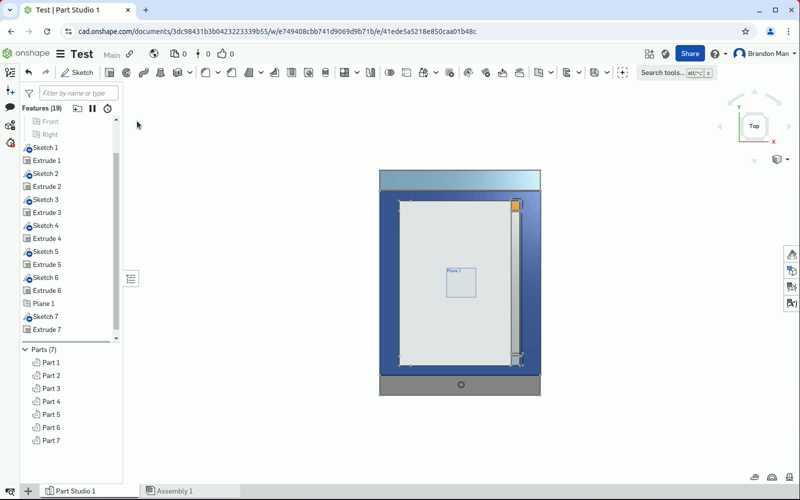
key(up, 3)
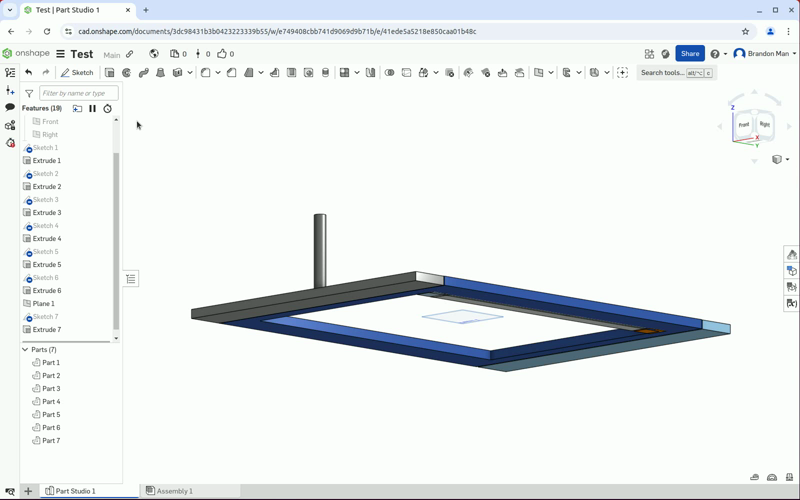
key(left, 3)
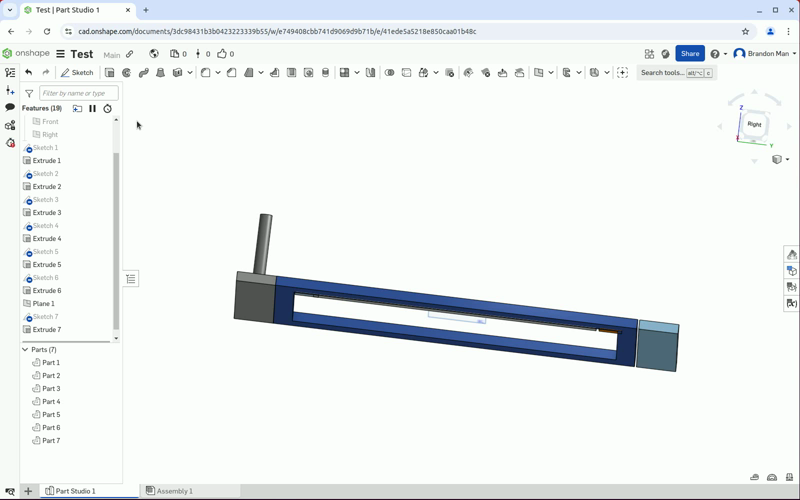
key(right, 3)
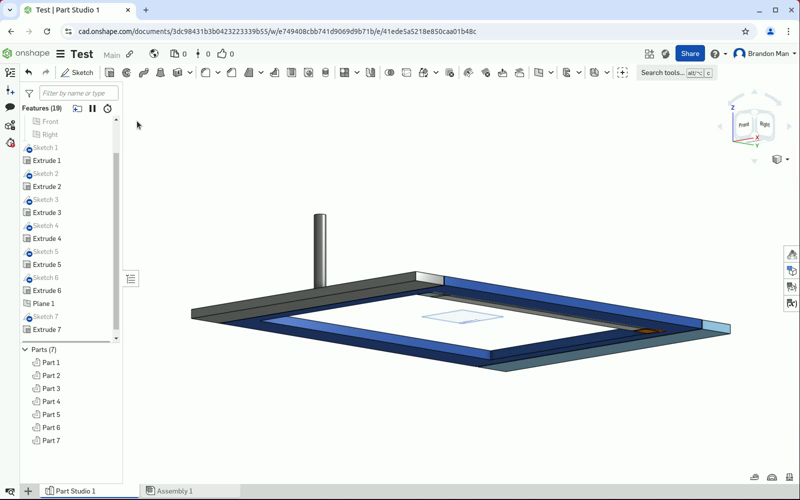
key(down, 3)
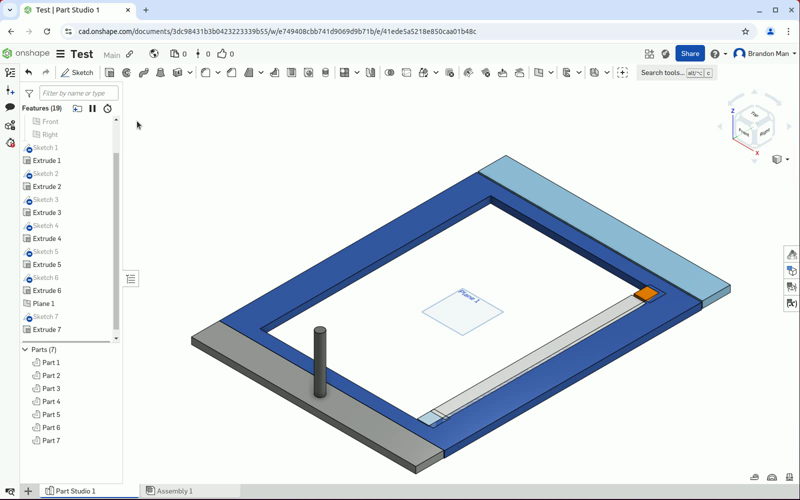
mouse_move(69, 150)
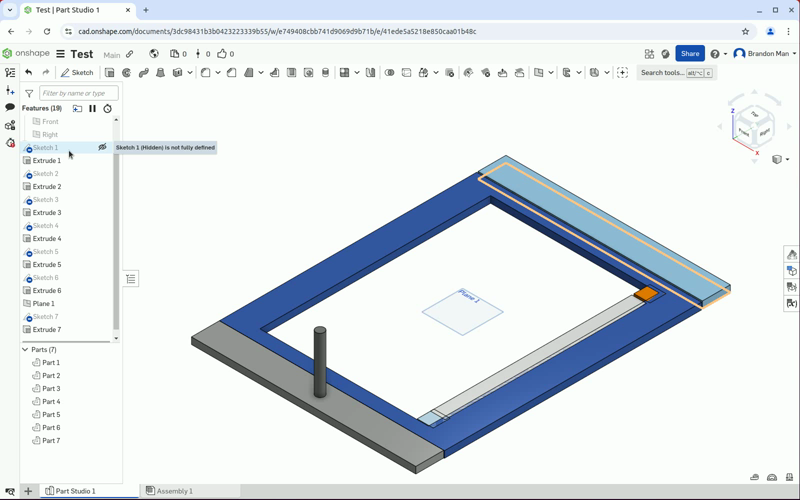
click(69, 150)